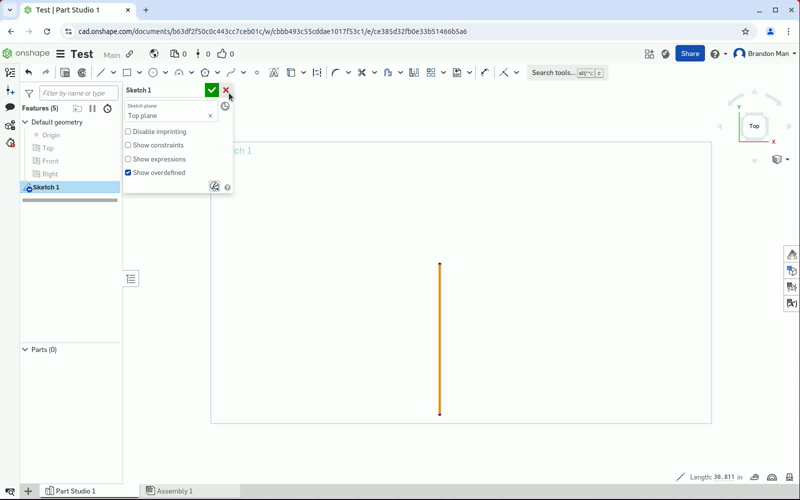
key(shift+h)
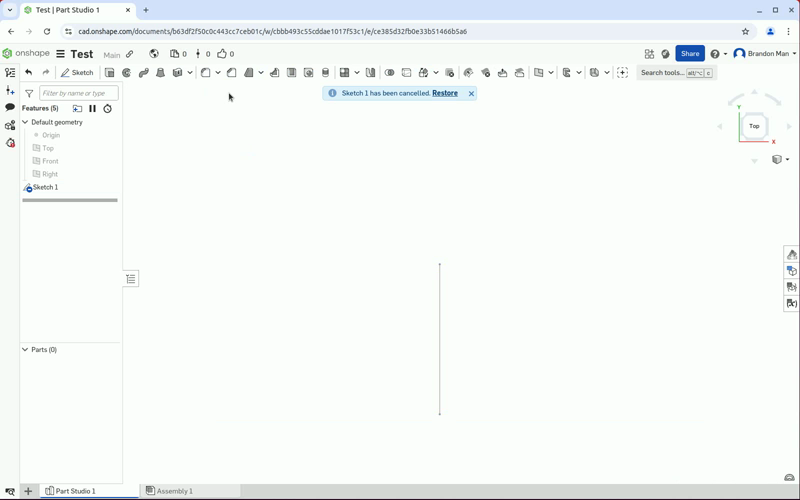
key(shift+s)
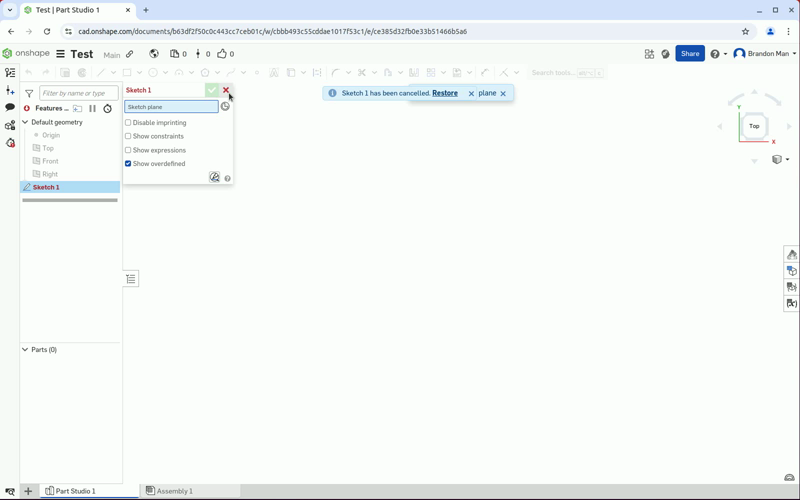
mouse_move(73, 150)
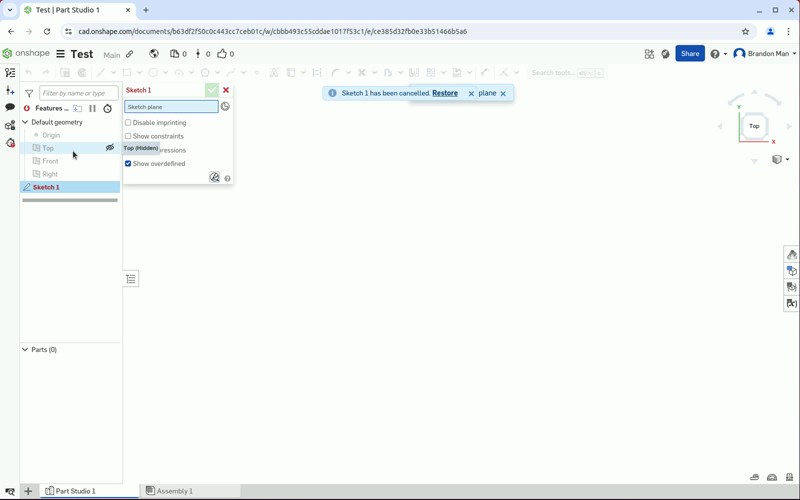
click(73, 150)
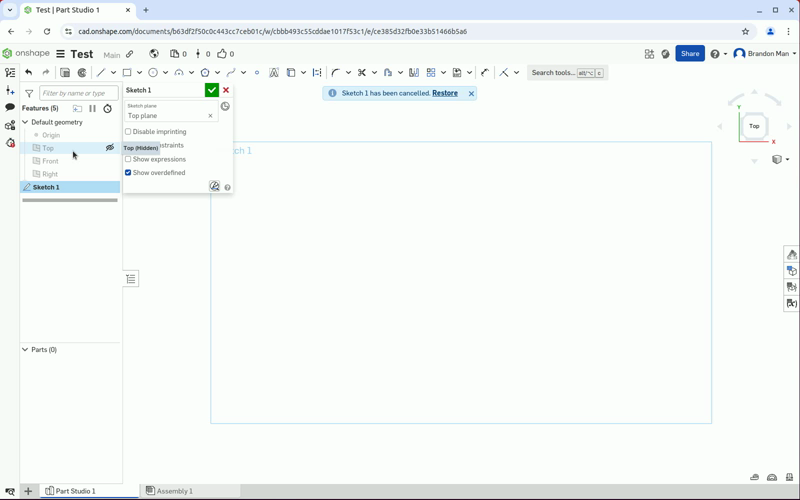
mouse_move(73, 352)
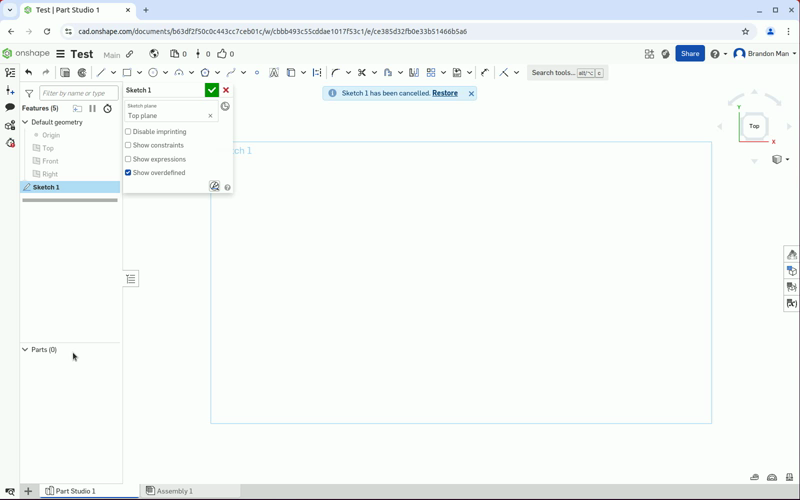
key(y)
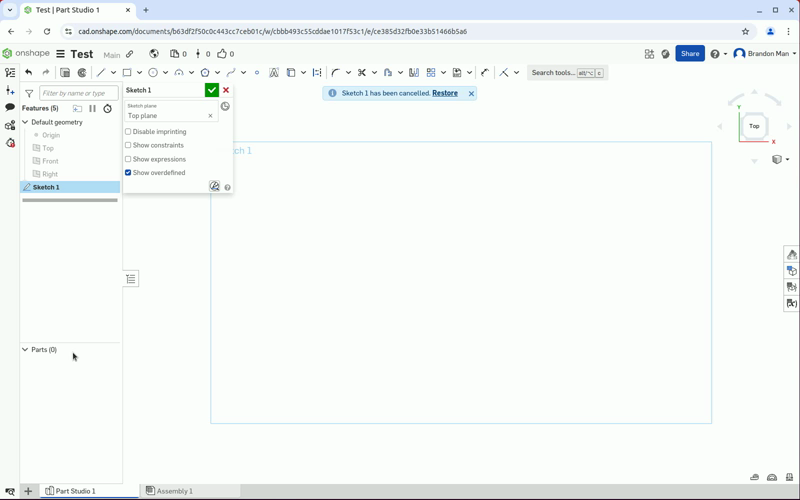
key(l)
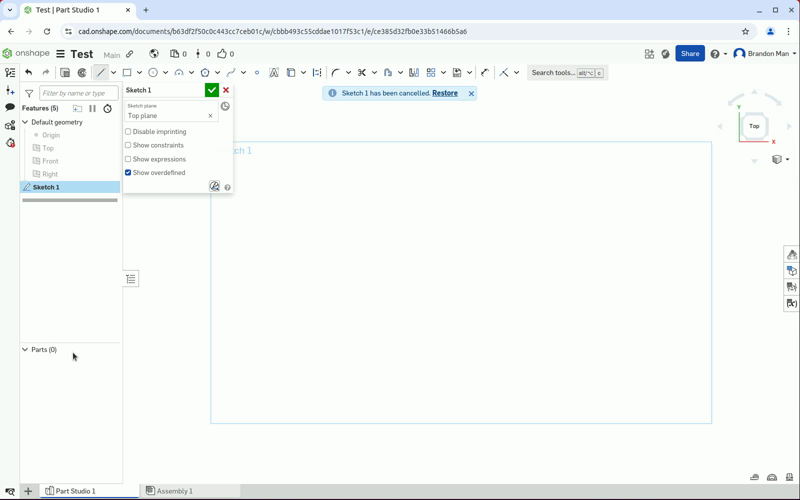
key_down(shift)
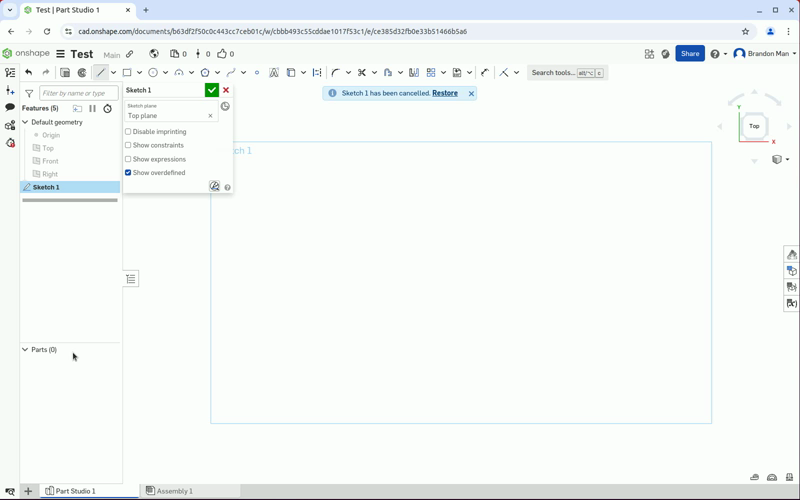
mouse_move(348, 395)
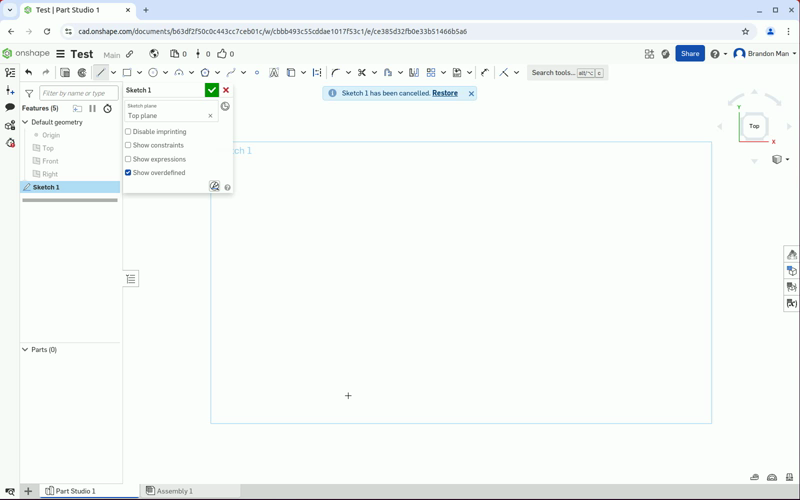
click(348, 395)
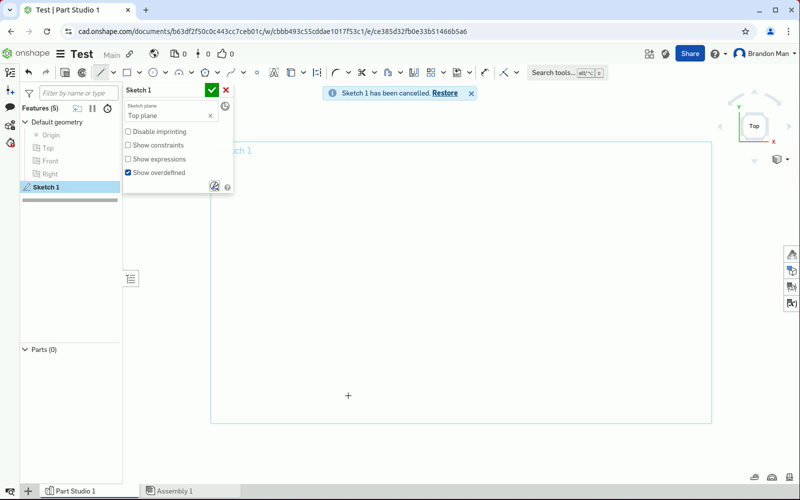
key_up(shift)
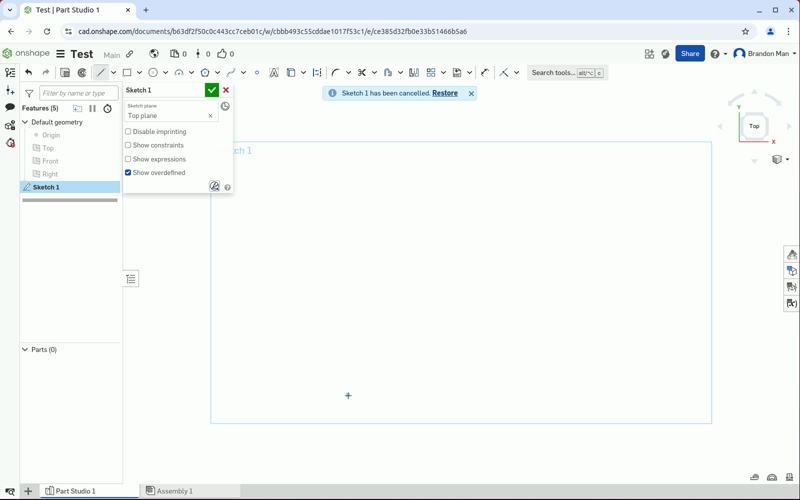
key_down(shift)
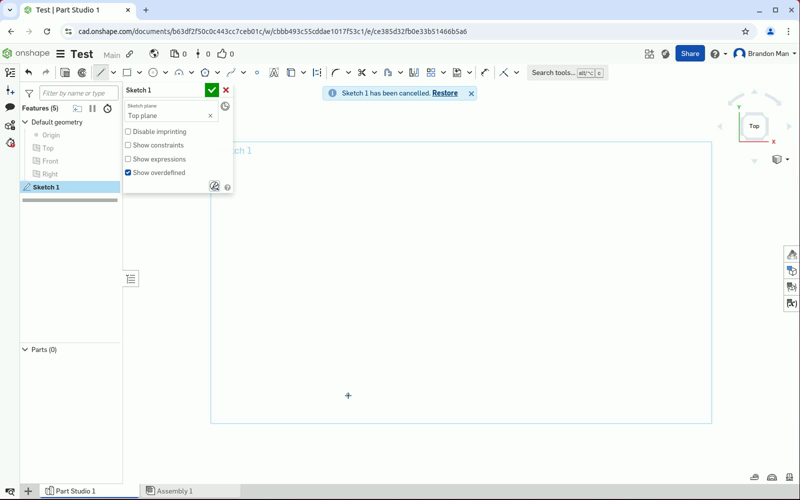
mouse_move(572, 395)
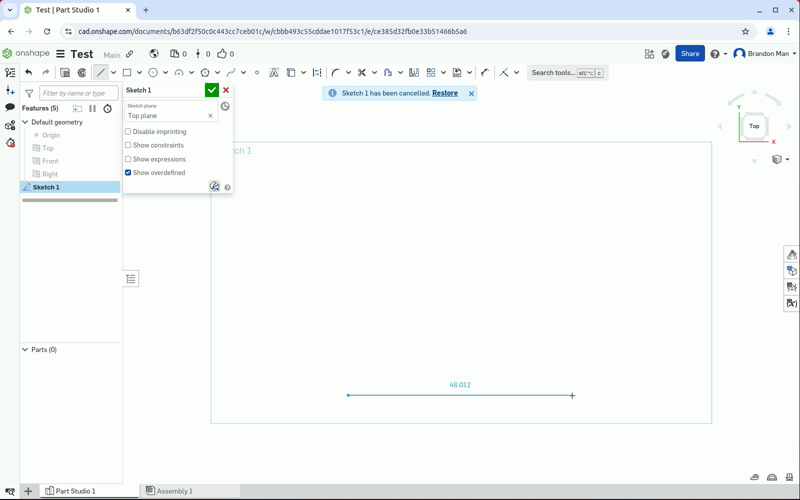
click(572, 395)
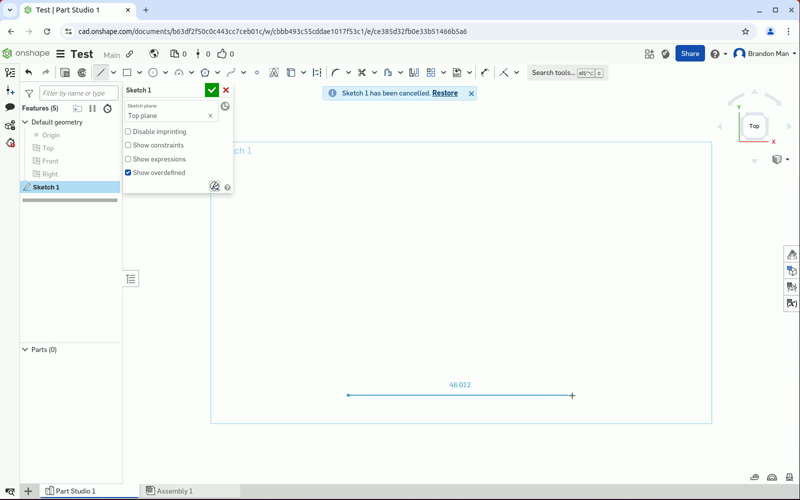
key_up(shift)
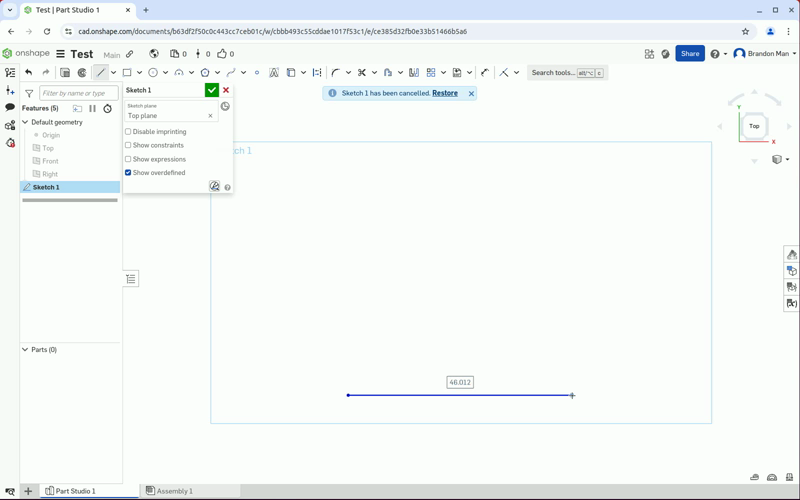
key_down(shift)
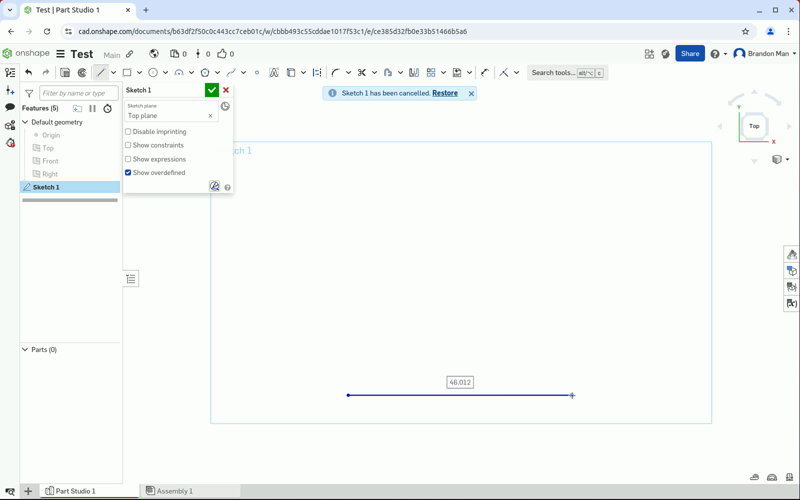
mouse_move(572, 171)
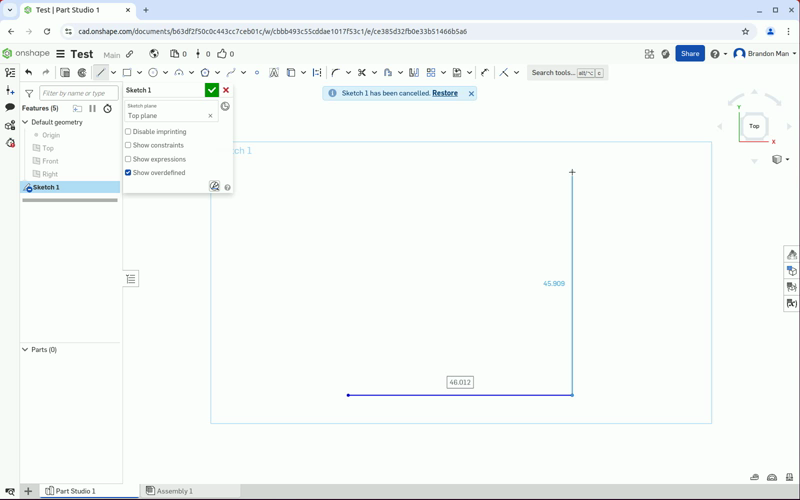
click(572, 171)
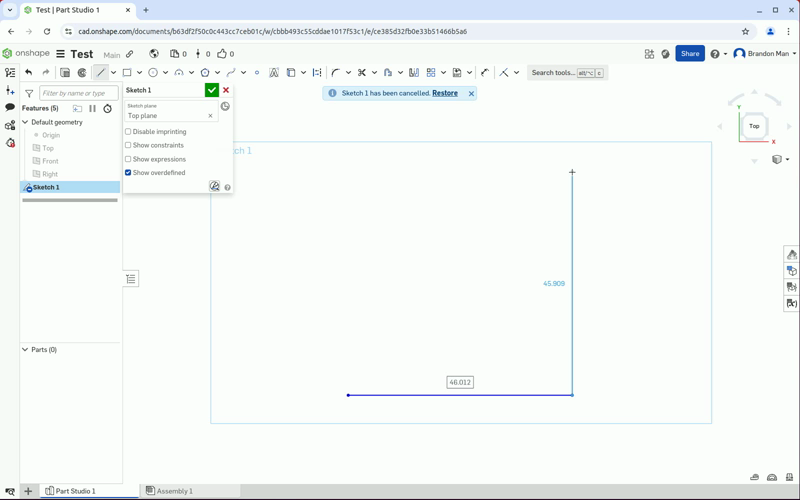
key_up(shift)
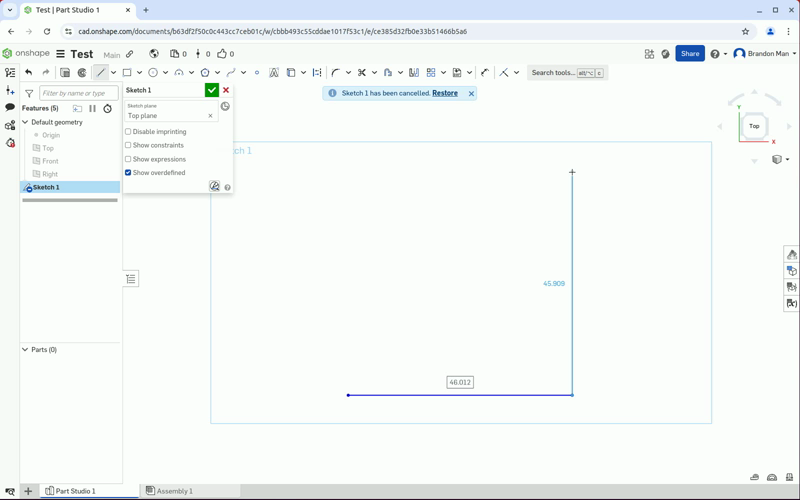
key_down(shift)
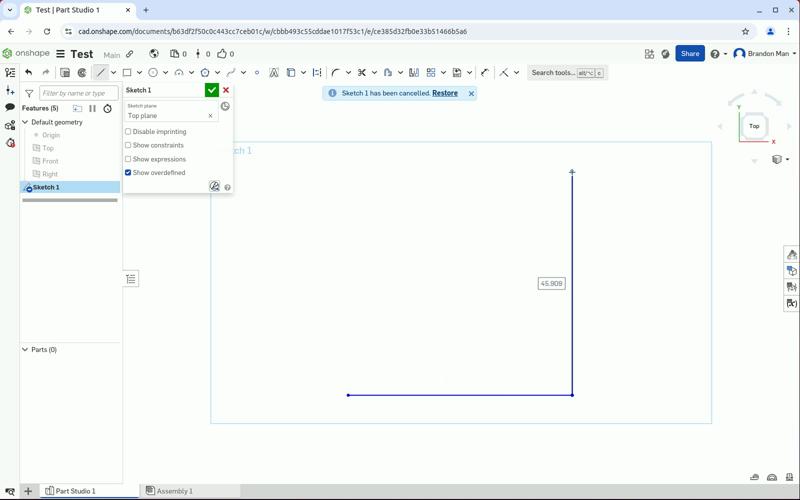
mouse_move(348, 171)
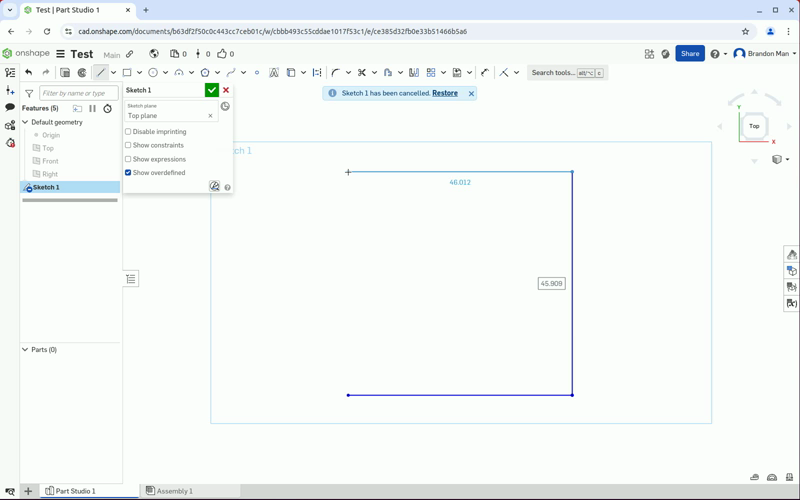
click(348, 171)
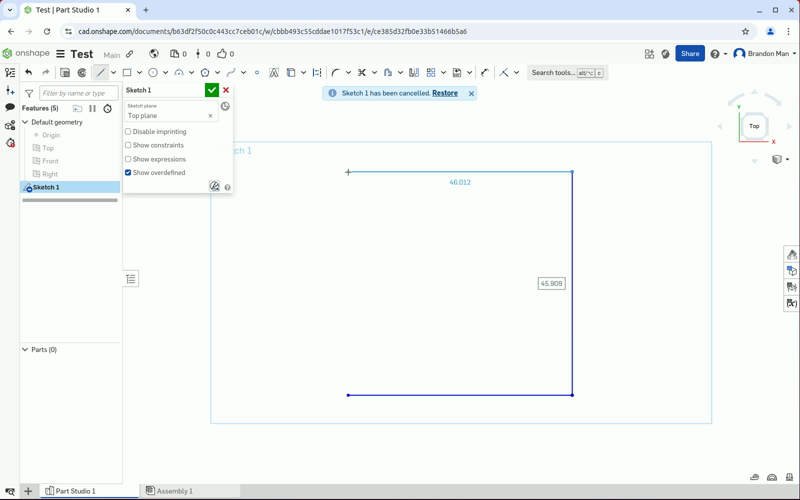
key_up(shift)
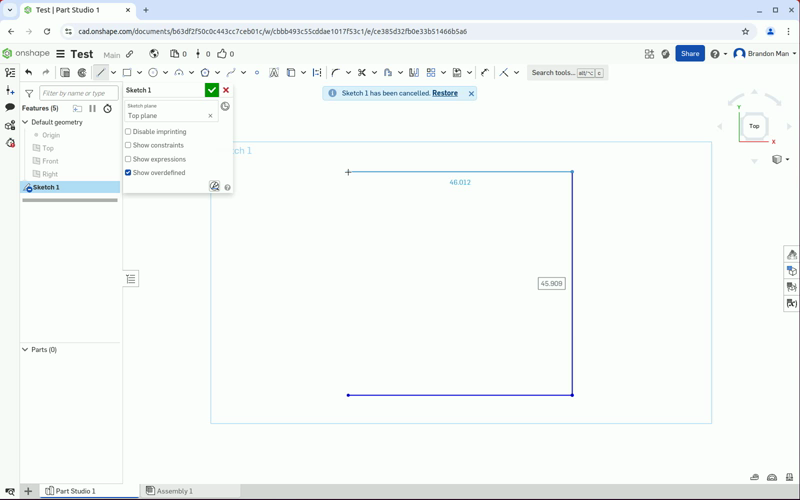
key_down(shift)
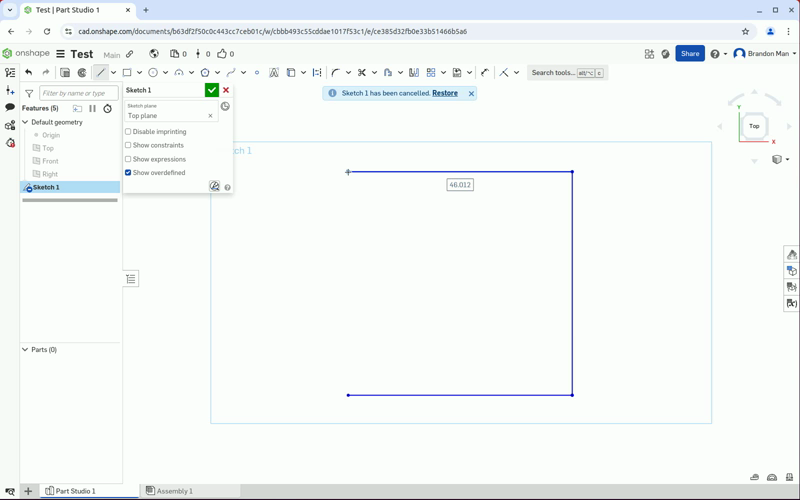
mouse_move(348, 395)
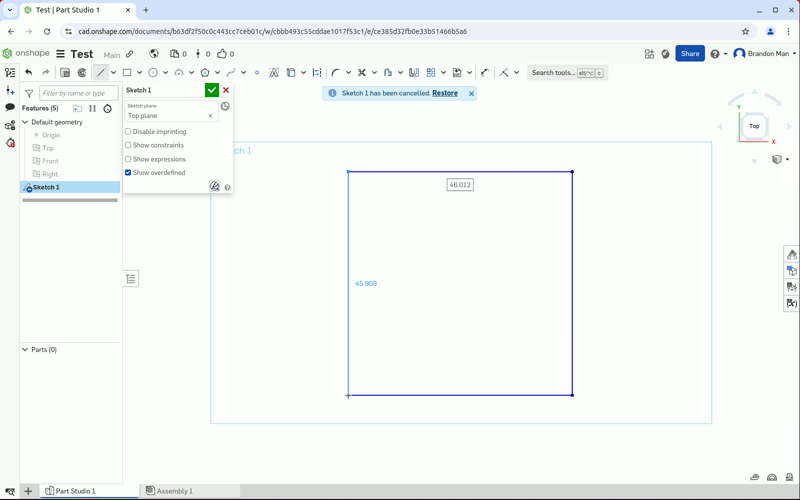
key_up(shift)
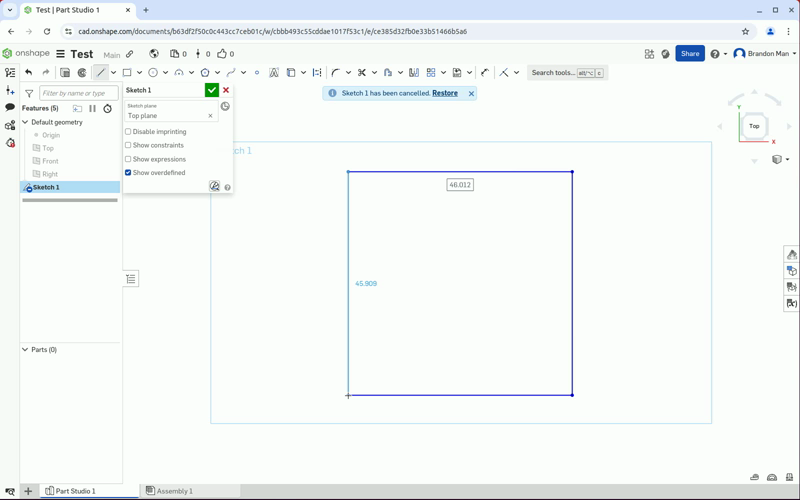
click(348, 395)
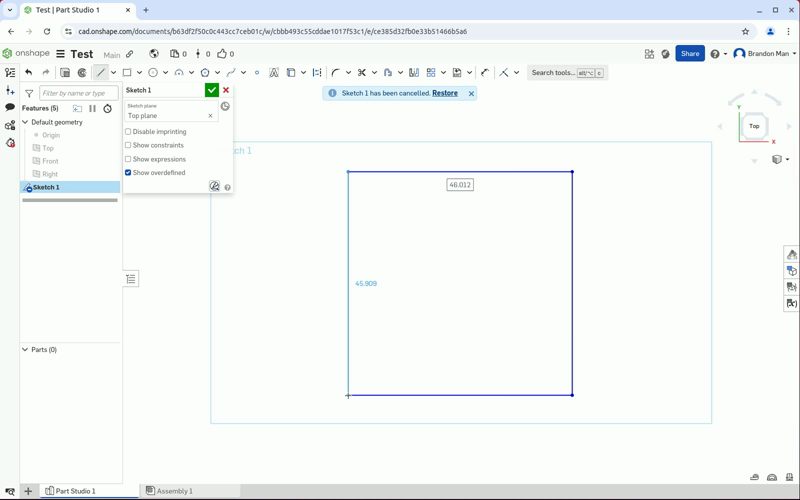
key(esc)
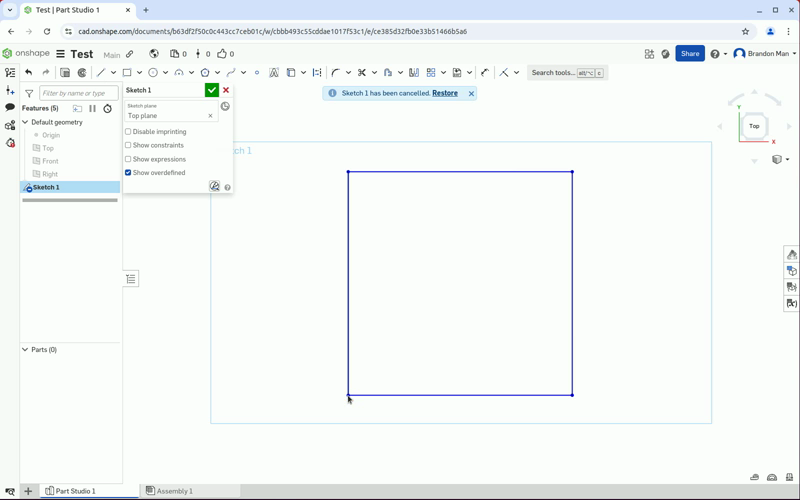
key(l)
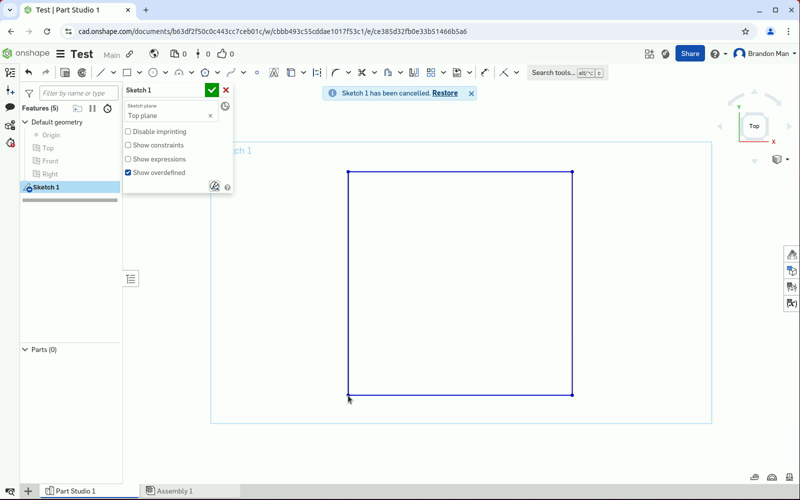
key_down(shift)
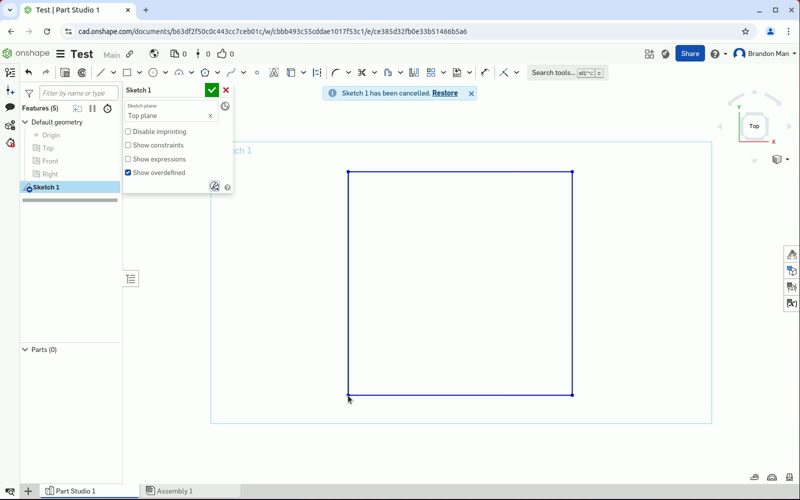
mouse_move(371, 371)
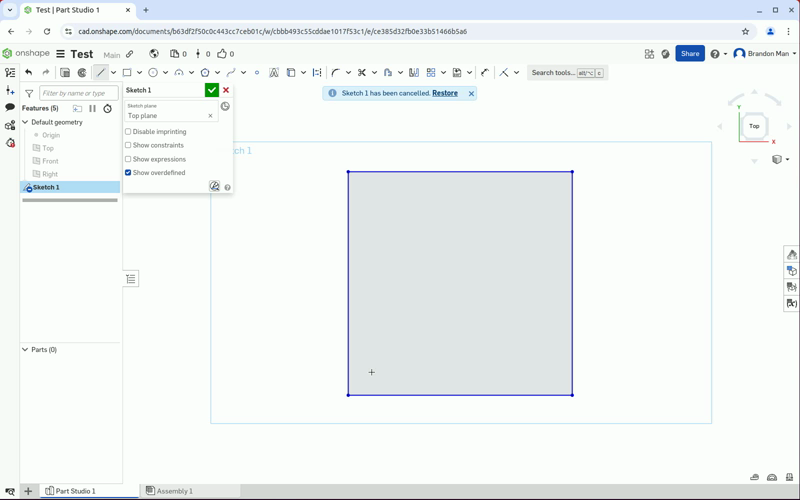
click(371, 371)
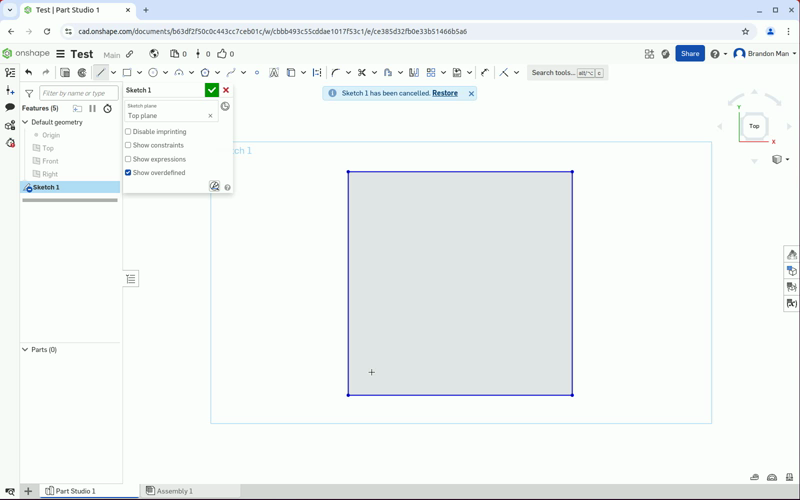
key_up(shift)
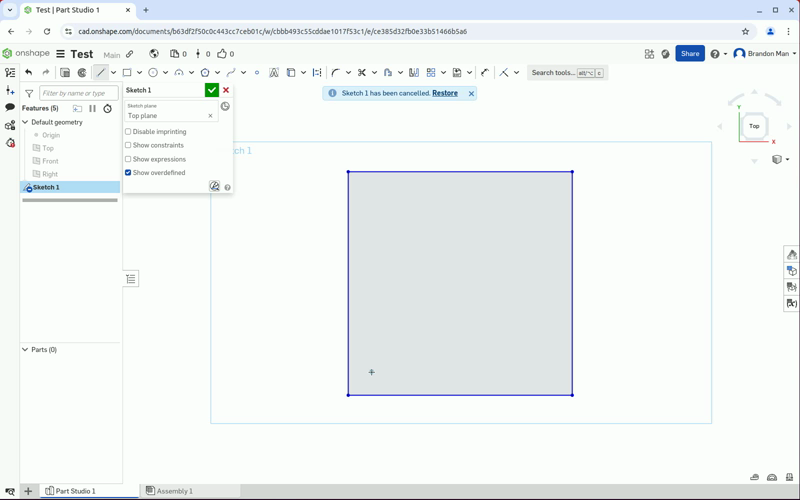
key_down(shift)
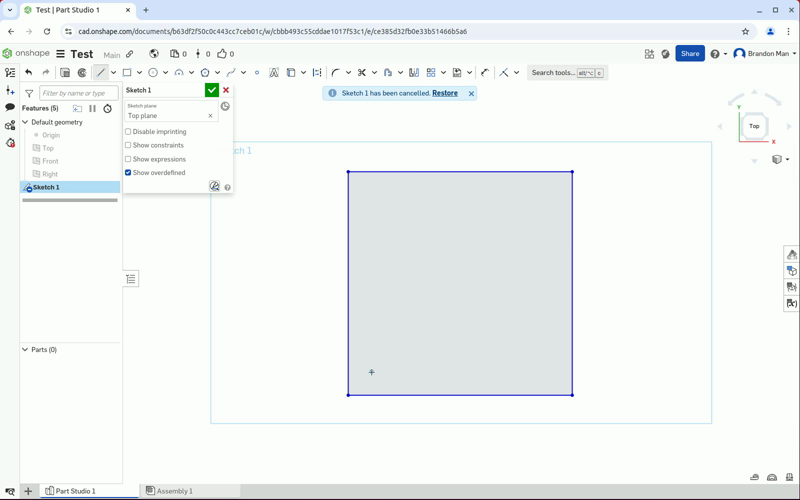
mouse_move(437, 371)
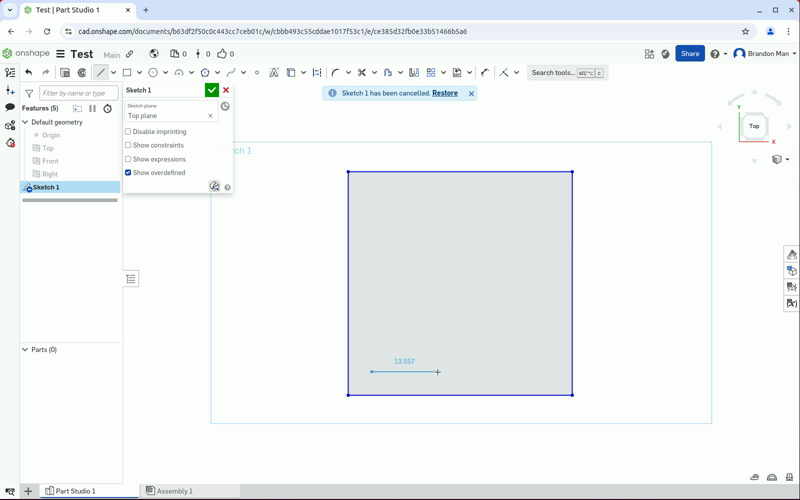
click(437, 371)
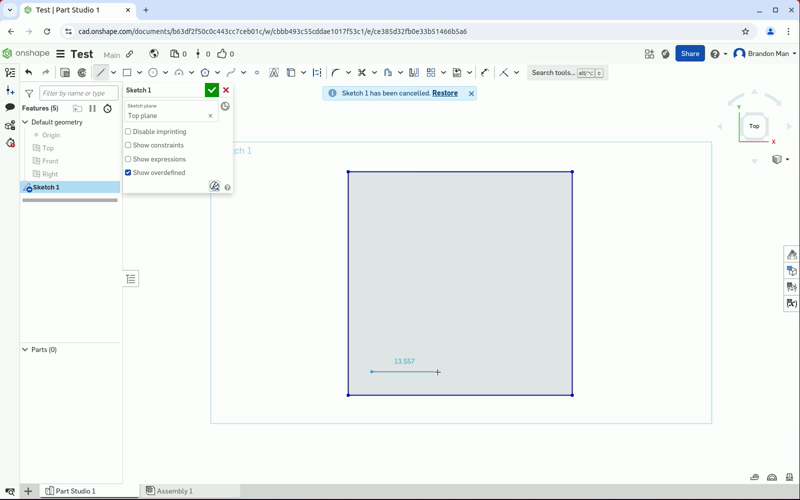
key_up(shift)
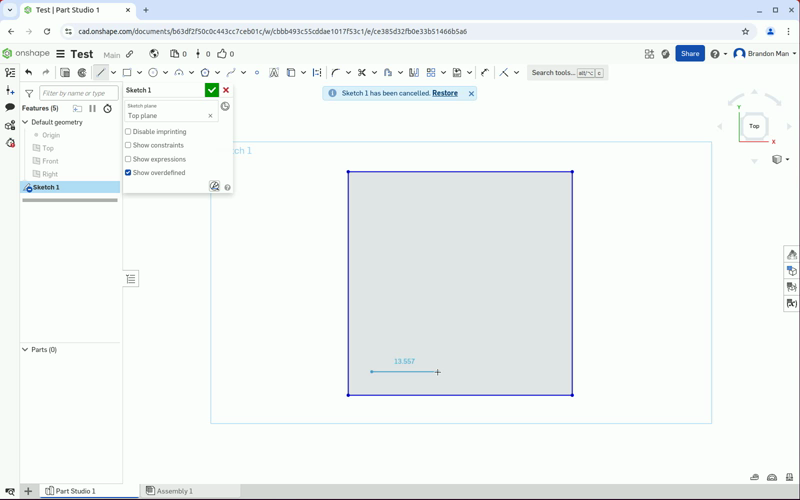
key_down(shift)
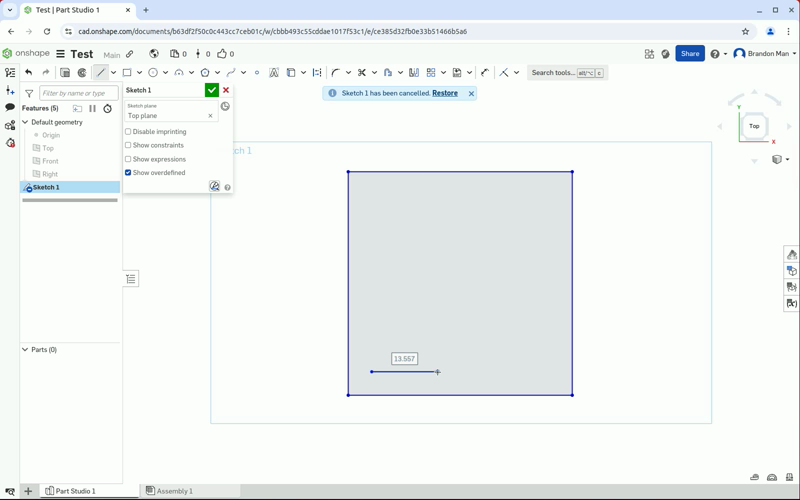
mouse_move(437, 306)
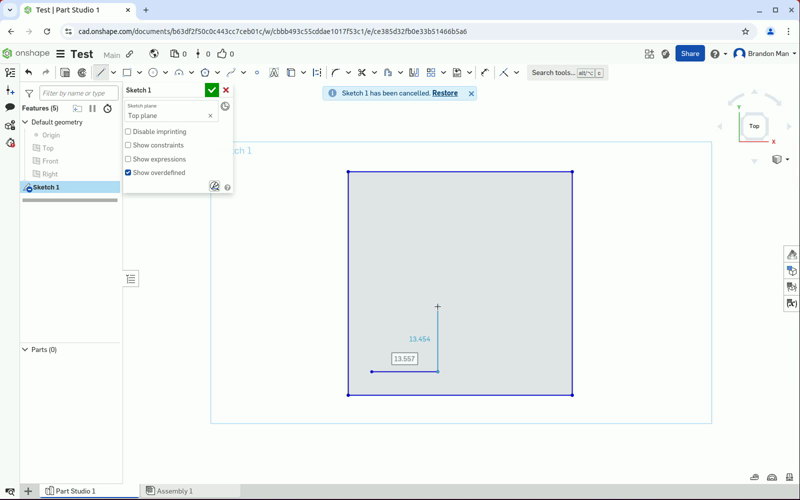
click(437, 306)
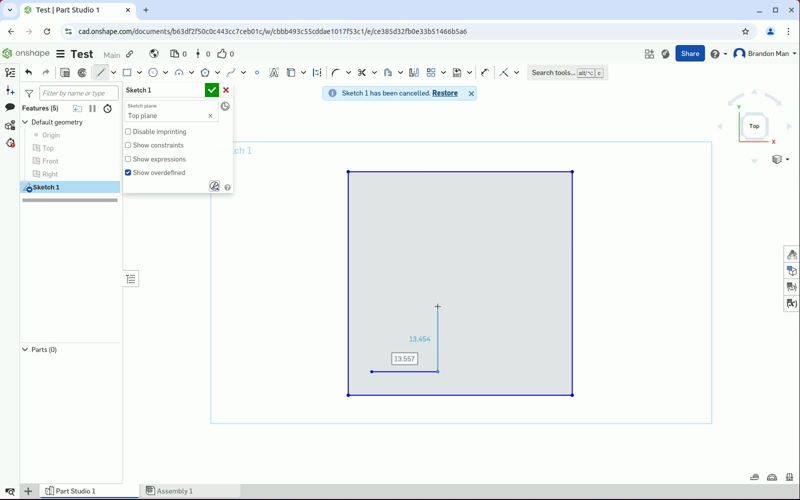
key_up(shift)
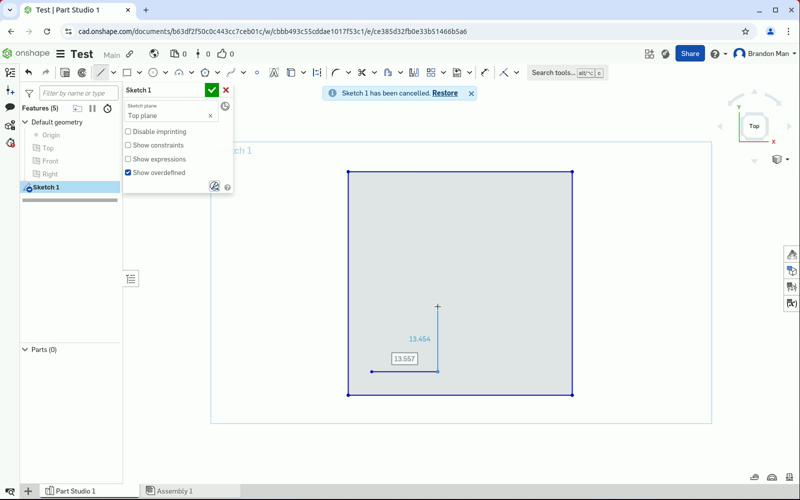
key_down(shift)
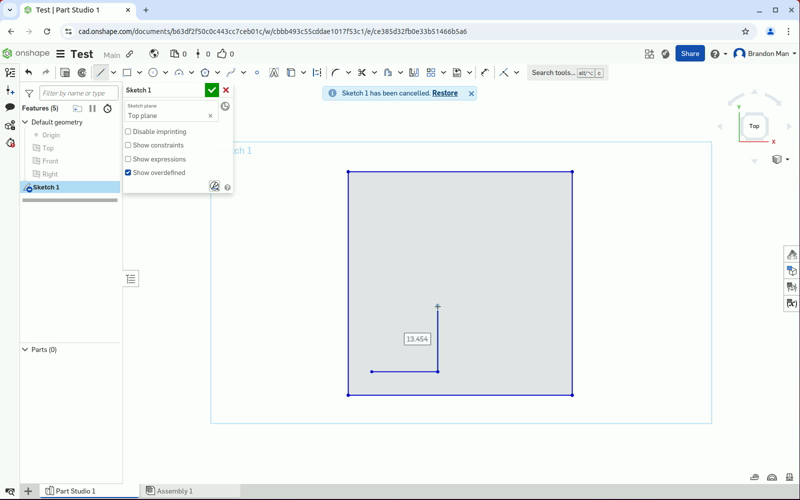
mouse_move(371, 306)
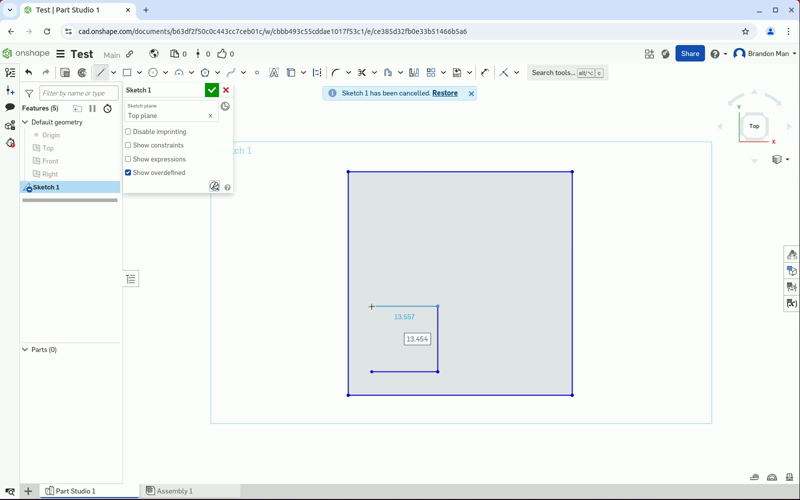
click(371, 306)
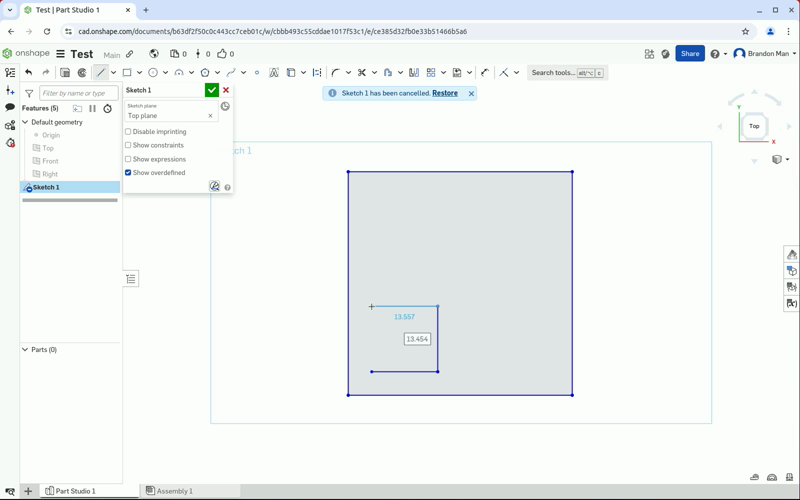
key_up(shift)
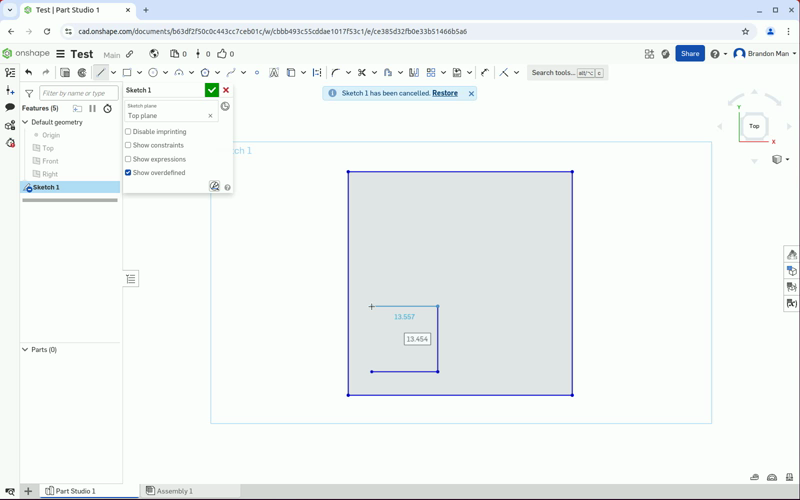
key_down(shift)
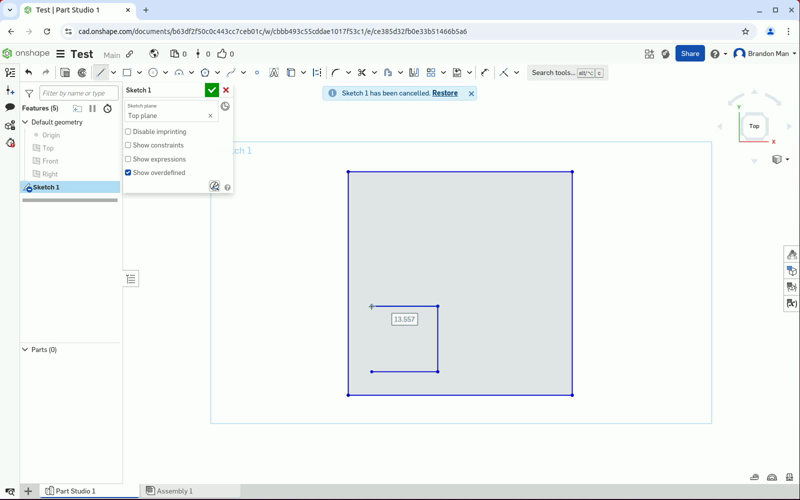
mouse_move(371, 371)
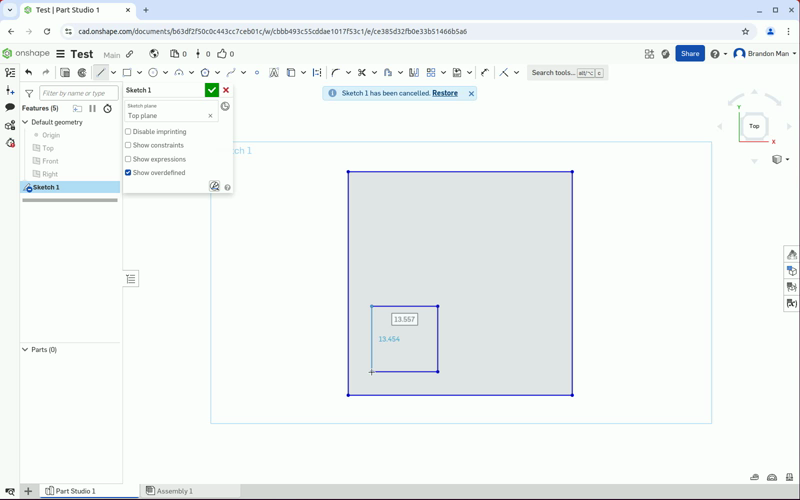
key_up(shift)
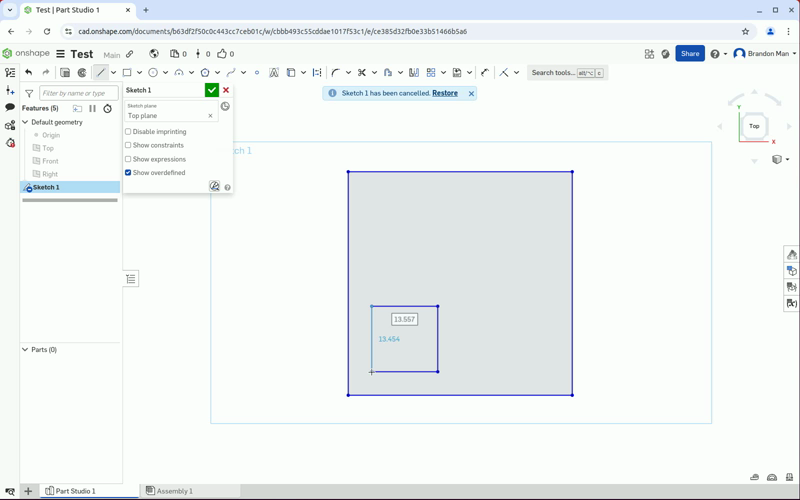
click(371, 371)
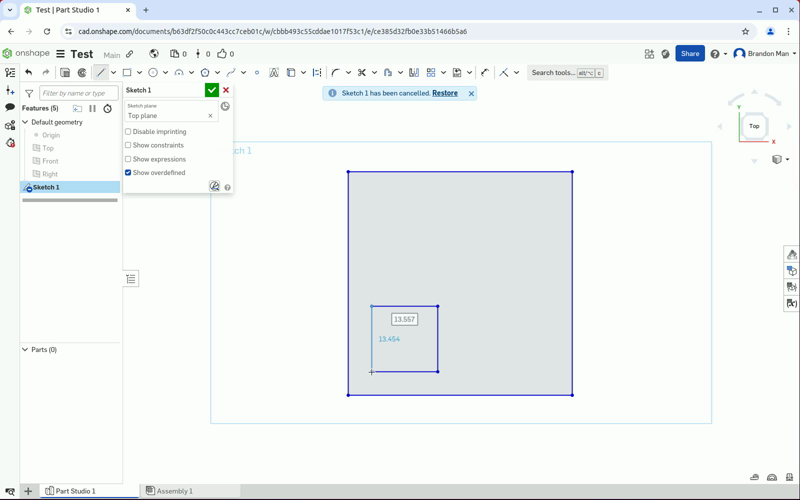
key(esc)
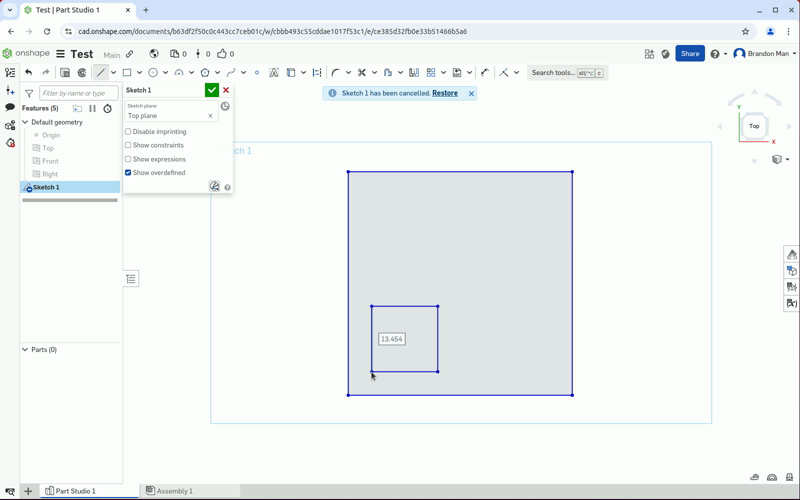
key(l)
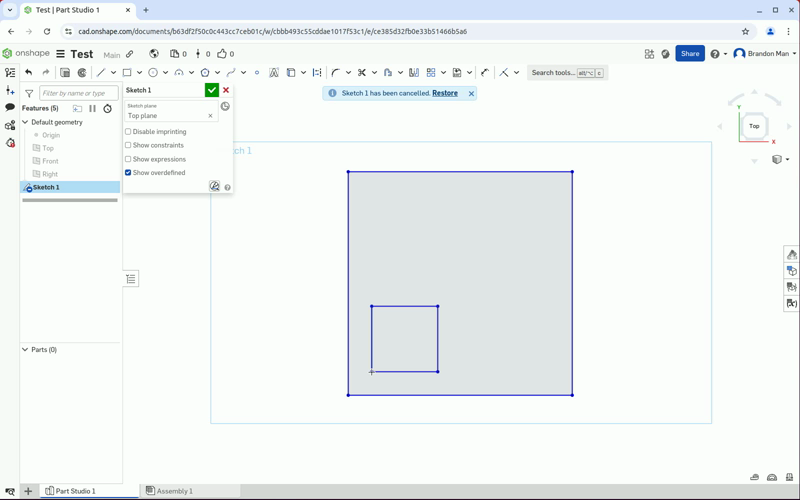
key_down(shift)
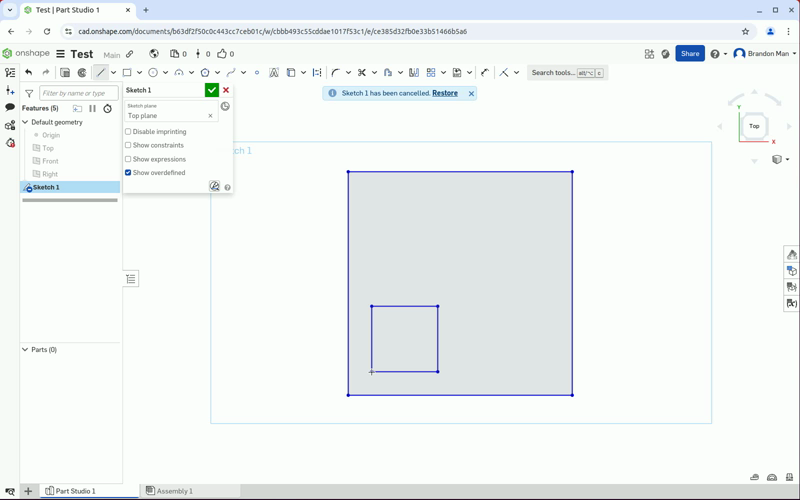
mouse_move(371, 261)
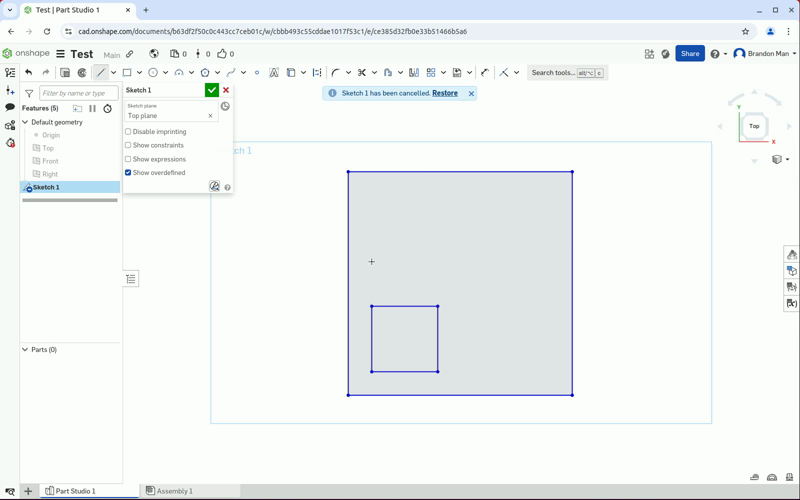
click(371, 261)
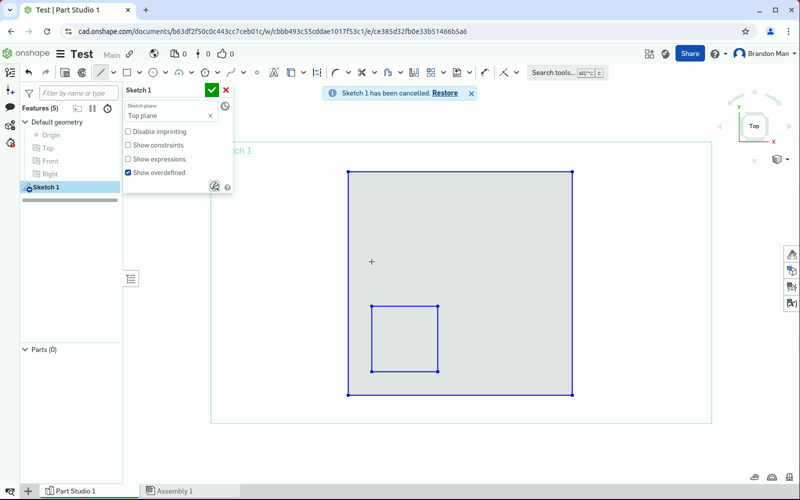
key_up(shift)
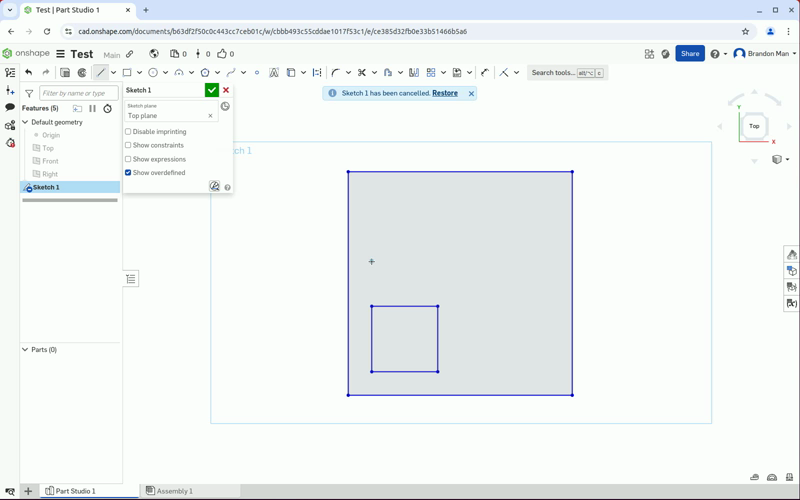
key_down(shift)
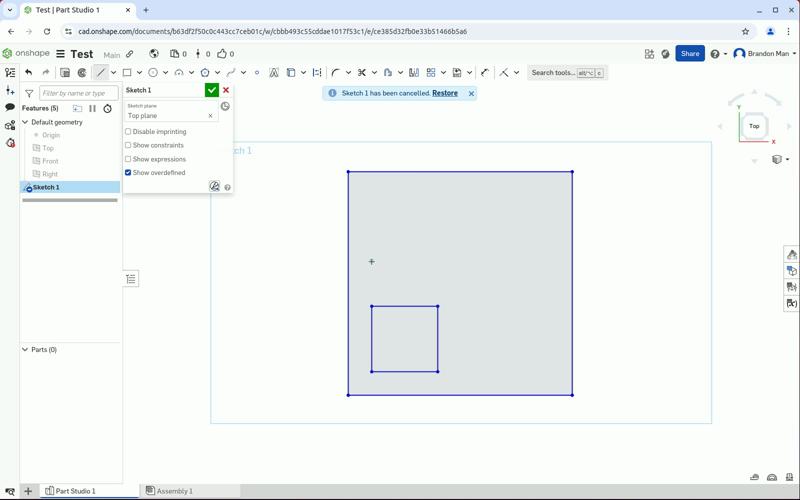
mouse_move(437, 261)
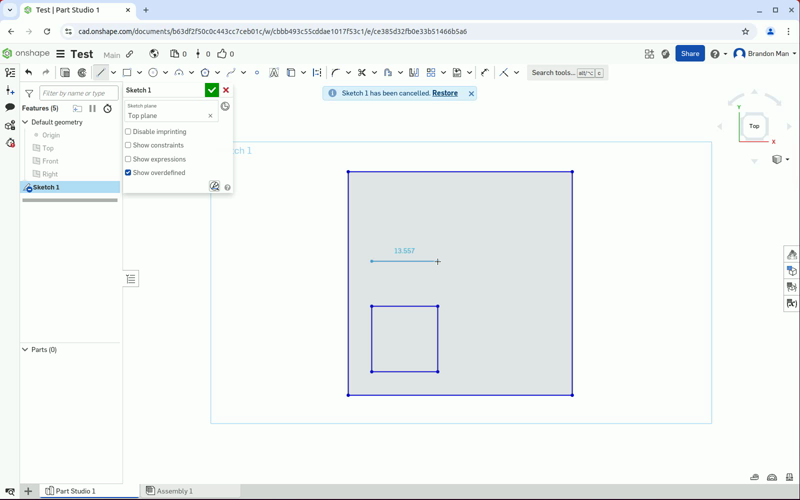
click(437, 261)
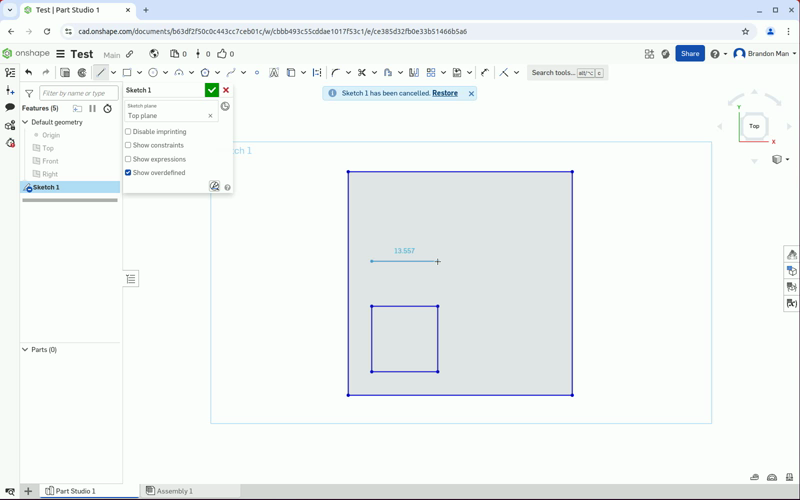
key_up(shift)
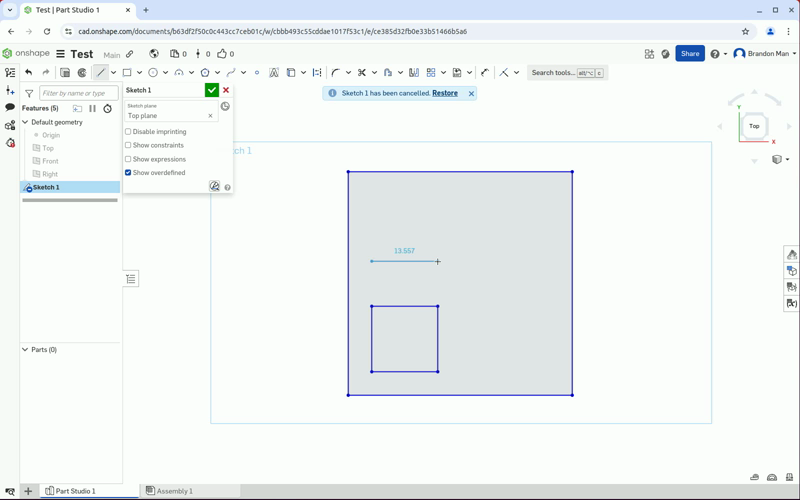
key_down(shift)
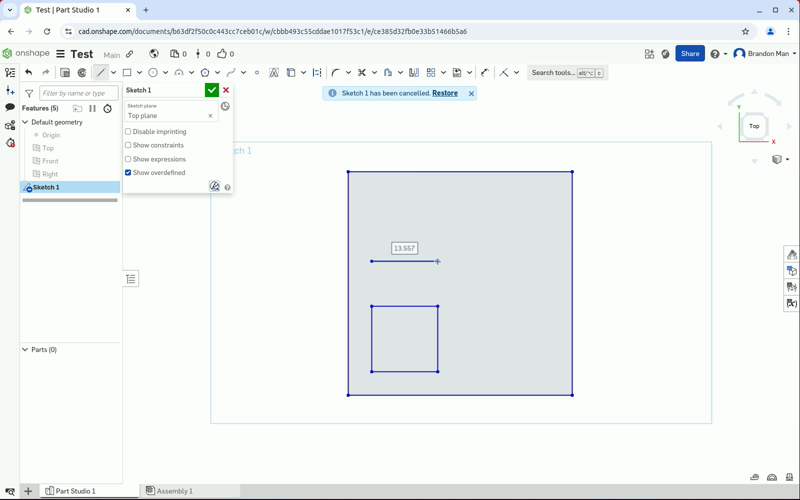
mouse_move(437, 195)
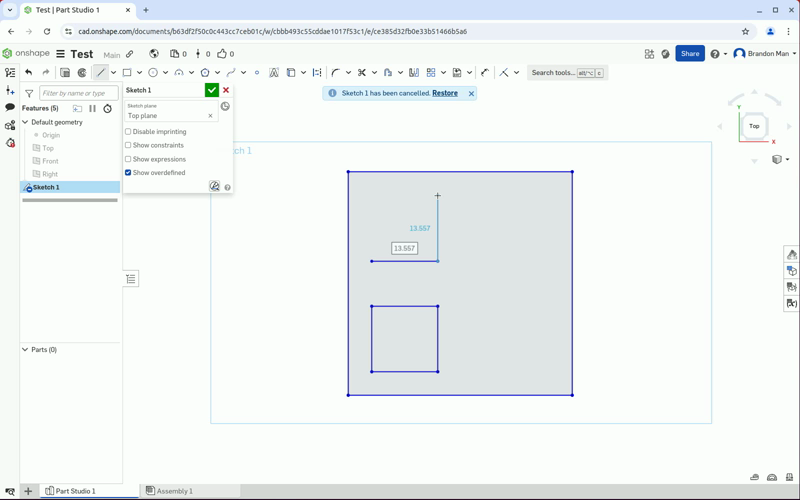
click(437, 195)
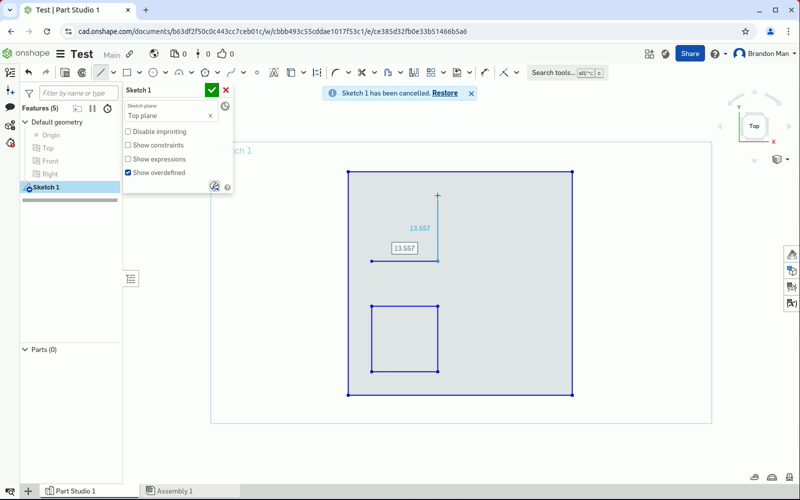
key_up(shift)
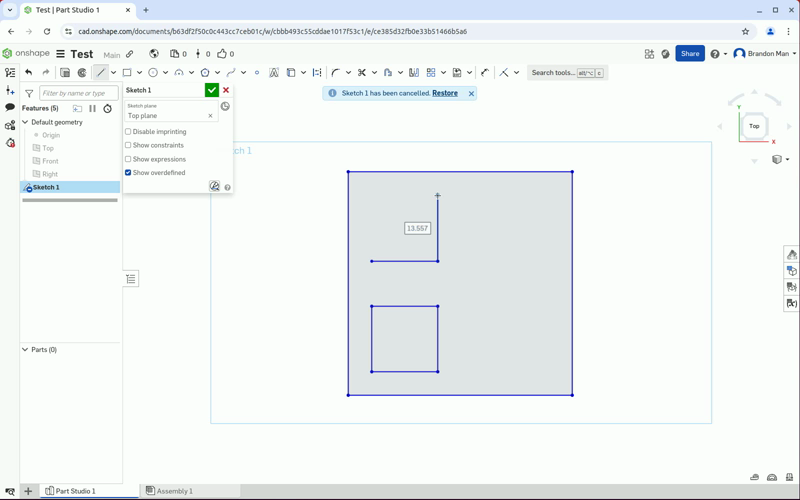
key_down(shift)
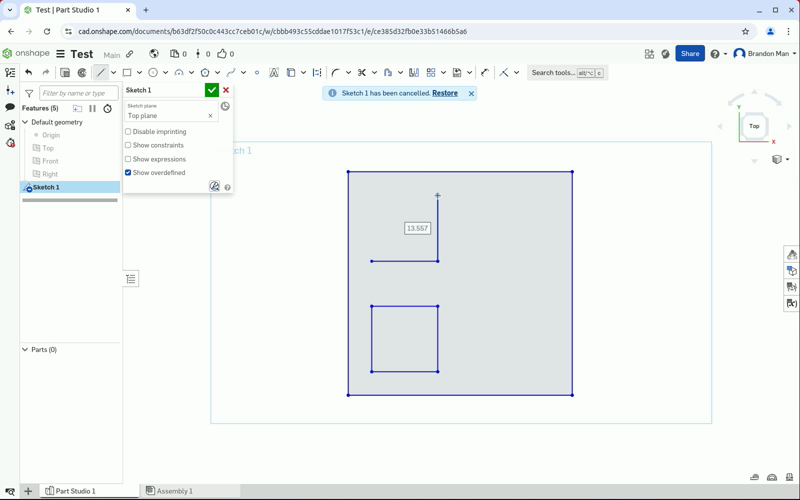
mouse_move(371, 195)
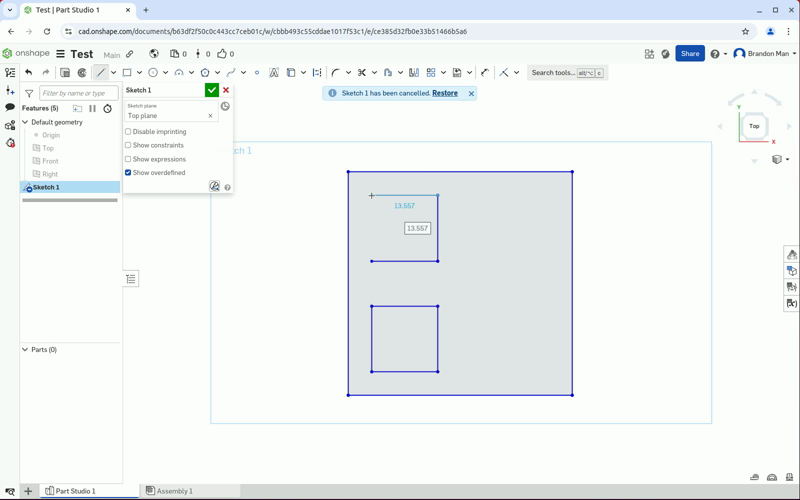
click(371, 195)
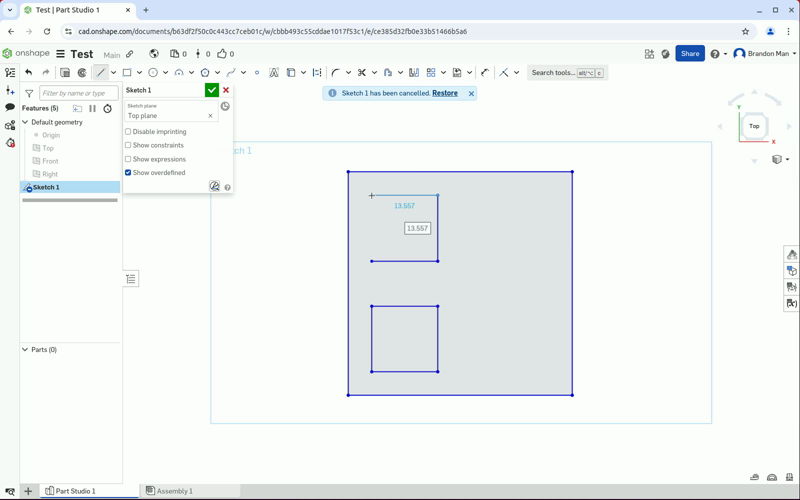
key_up(shift)
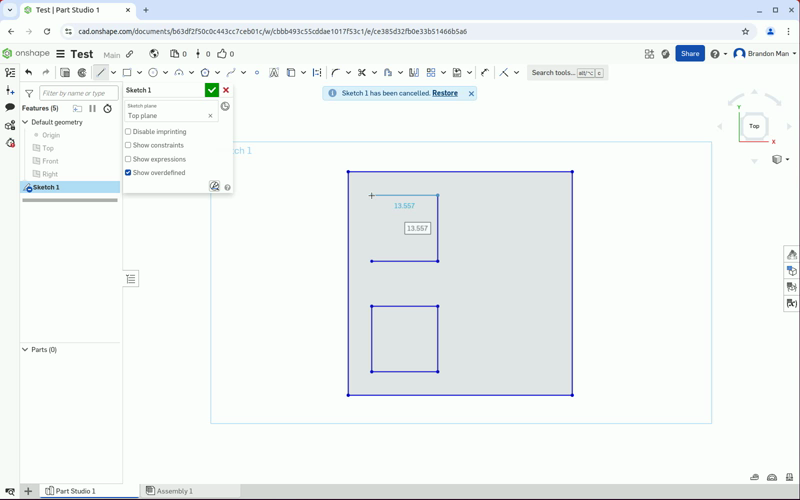
key_down(shift)
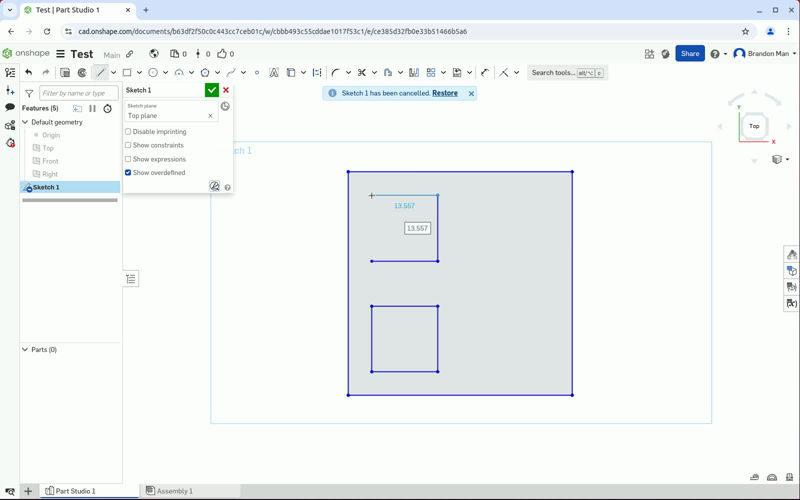
mouse_move(371, 261)
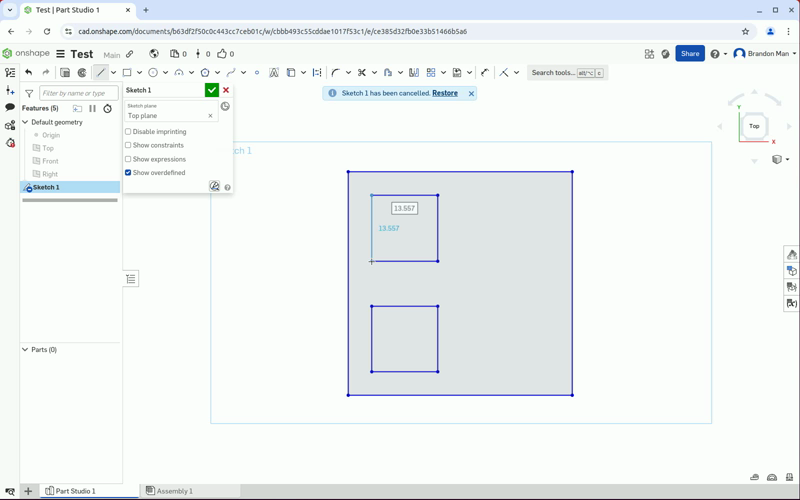
key_up(shift)
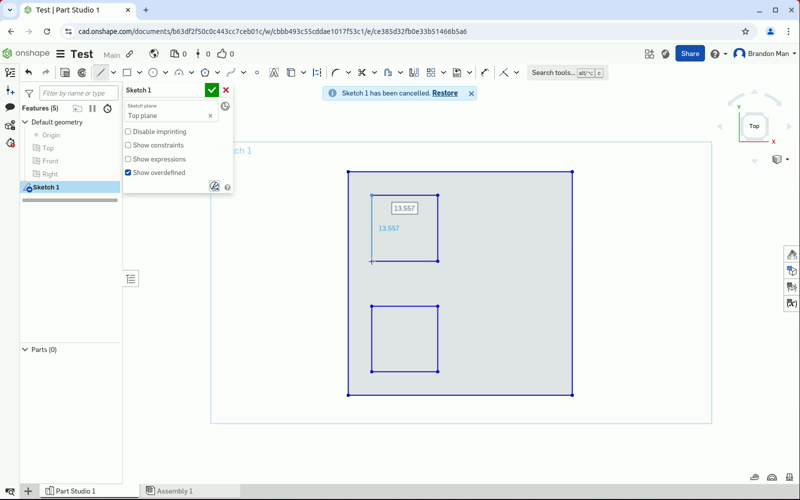
click(371, 261)
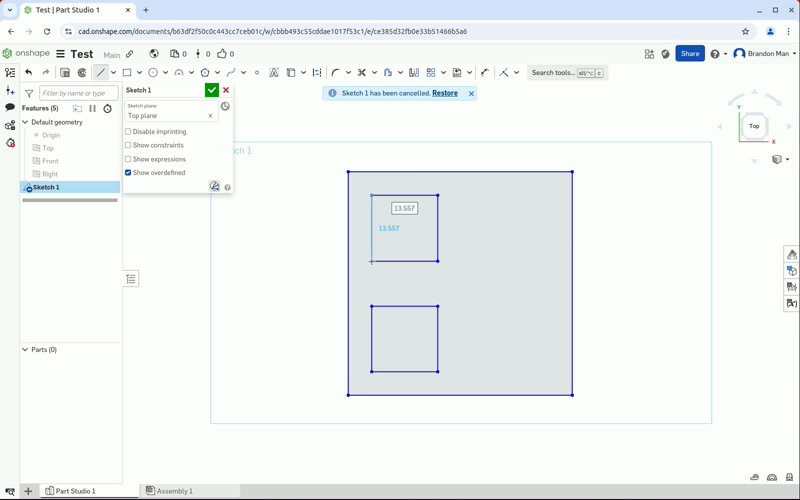
key(esc)
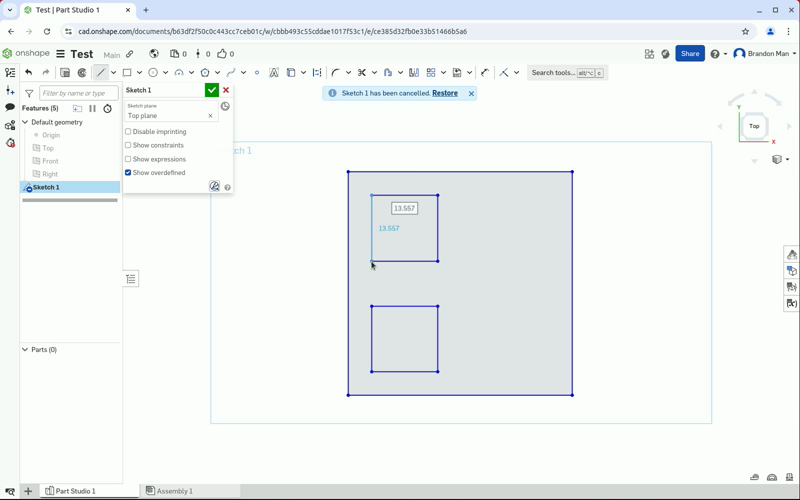
key(l)
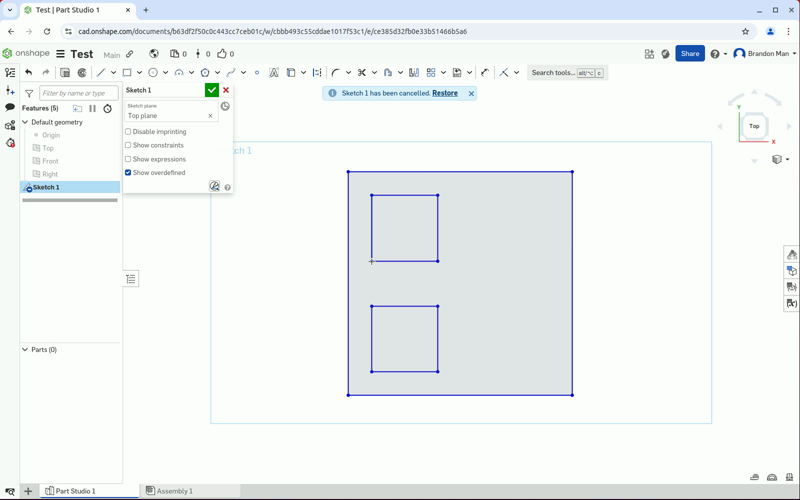
key_down(shift)
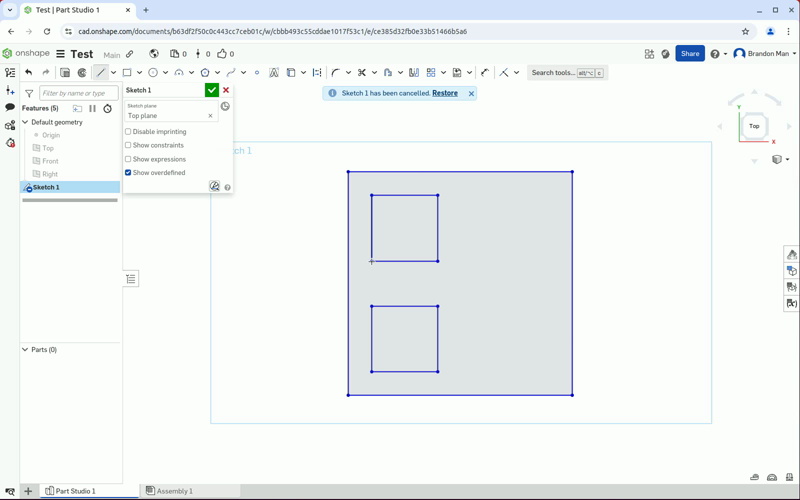
mouse_move(482, 371)
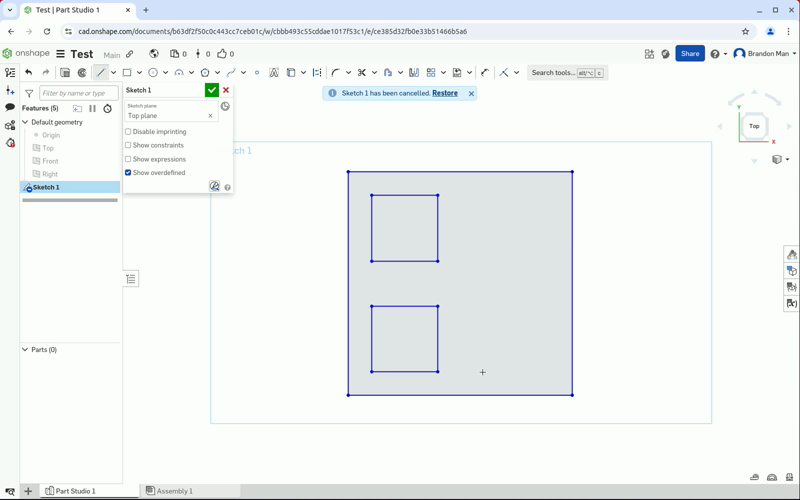
click(482, 371)
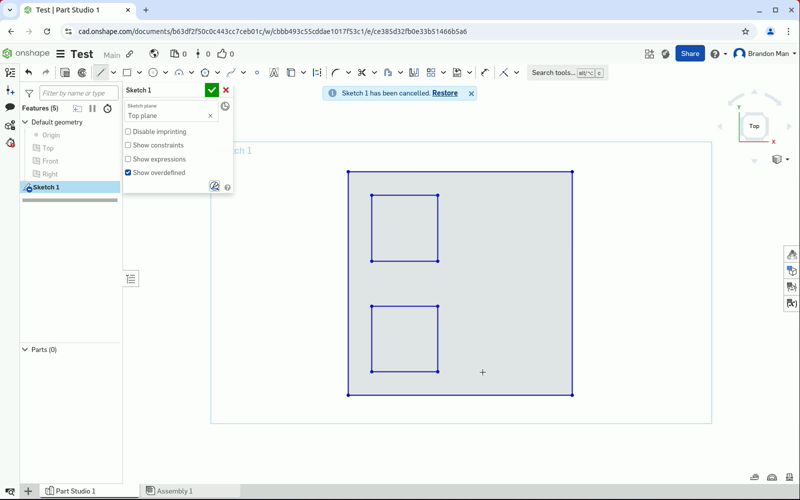
key_up(shift)
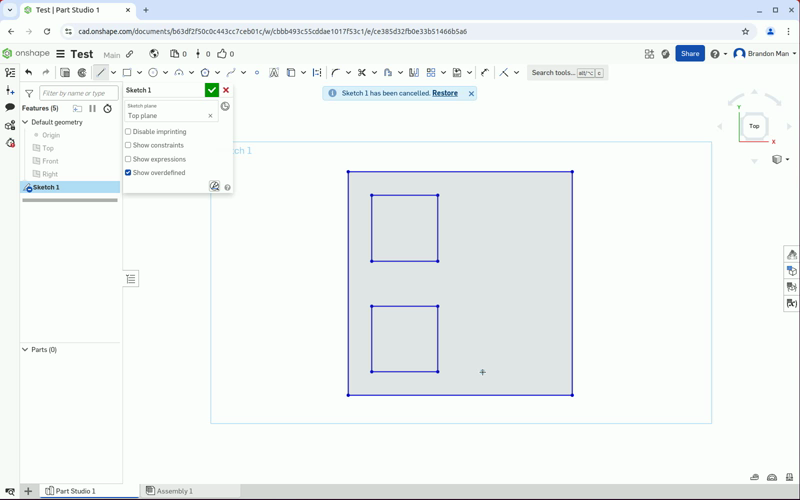
key_down(shift)
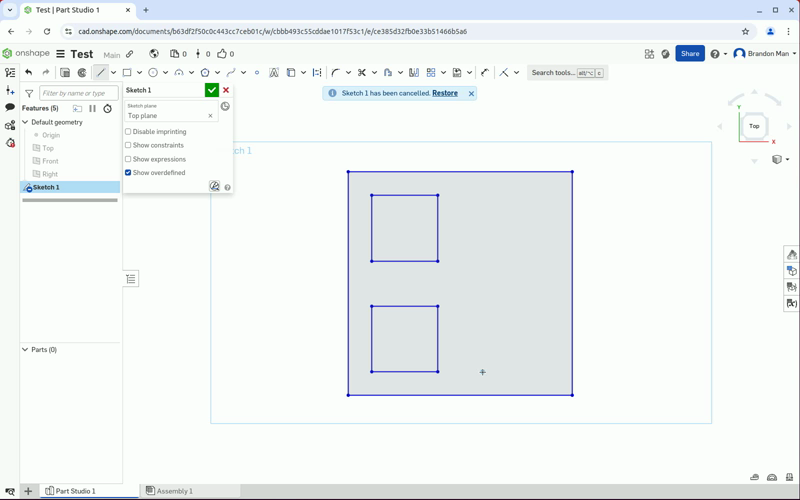
mouse_move(548, 371)
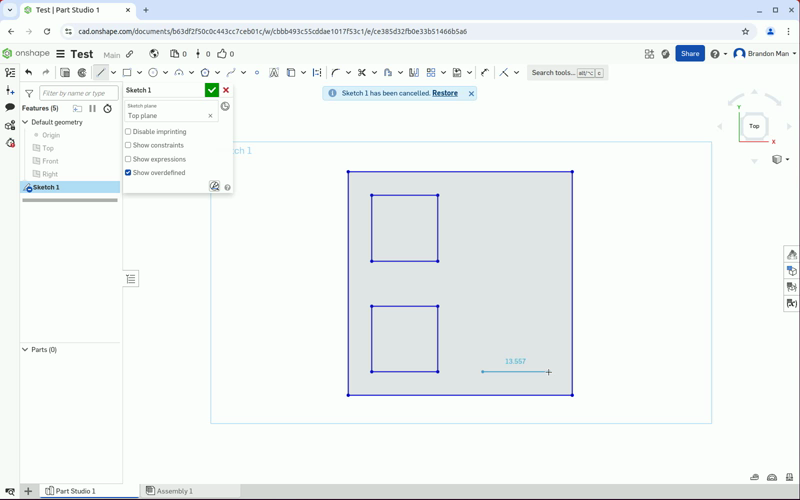
click(548, 371)
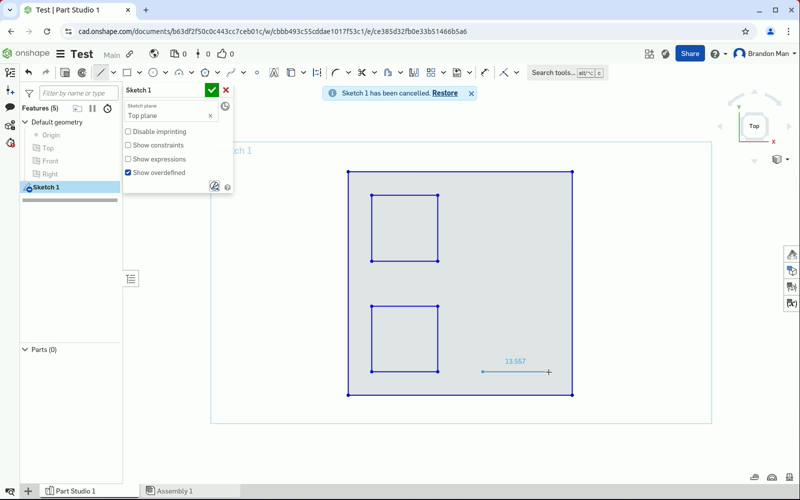
key_up(shift)
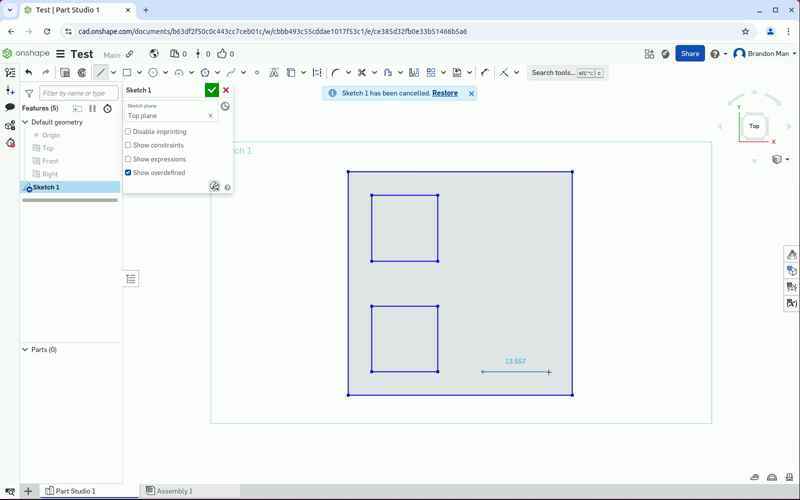
key_down(shift)
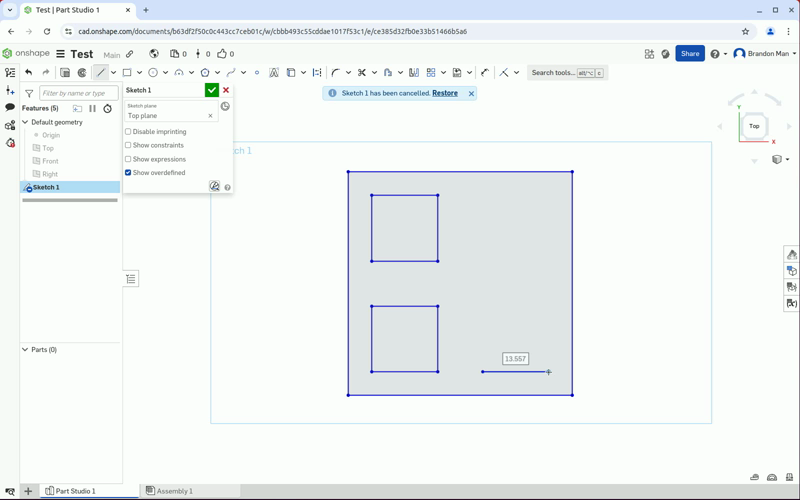
mouse_move(548, 306)
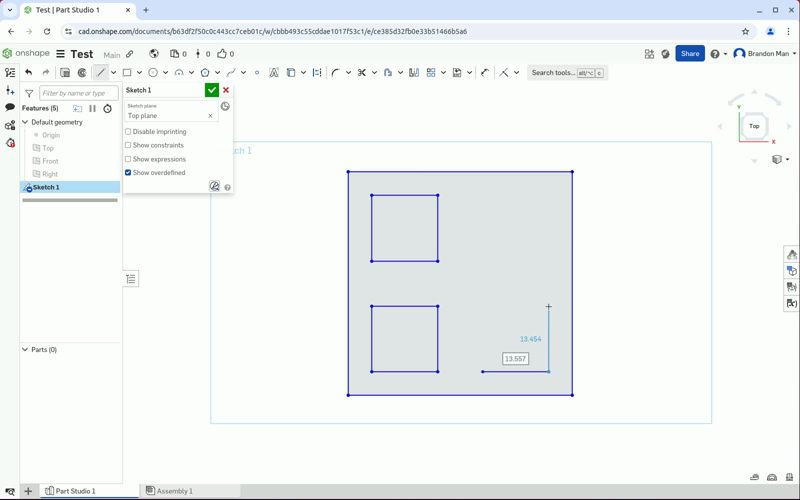
click(548, 306)
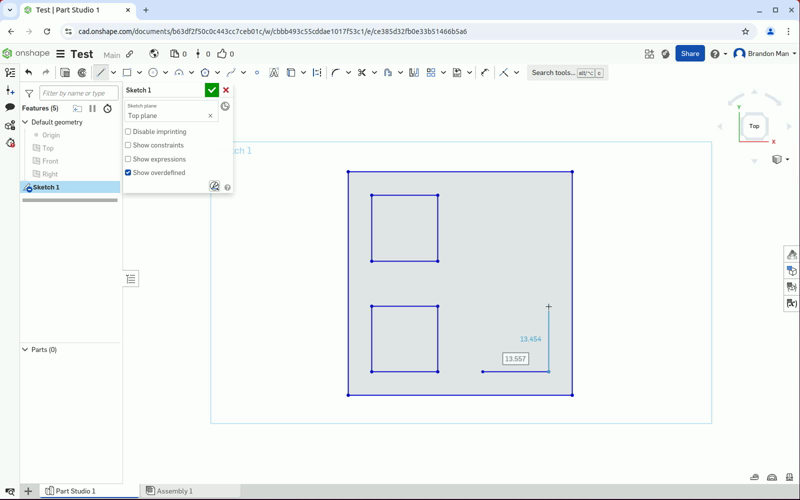
key_up(shift)
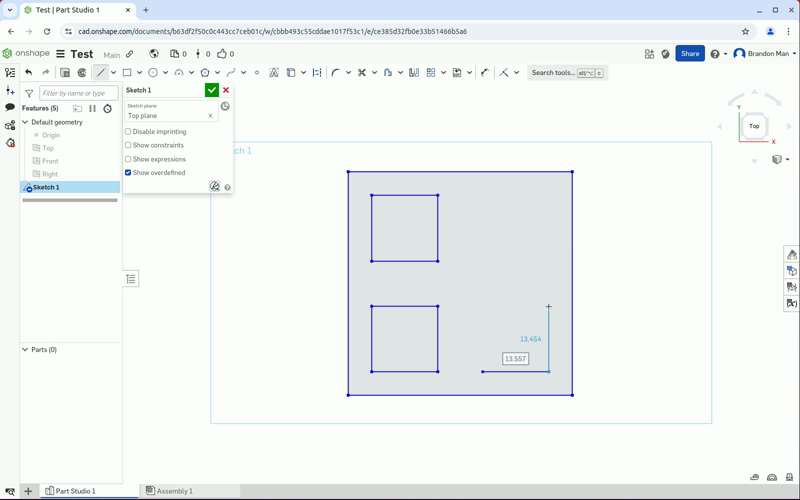
key_down(shift)
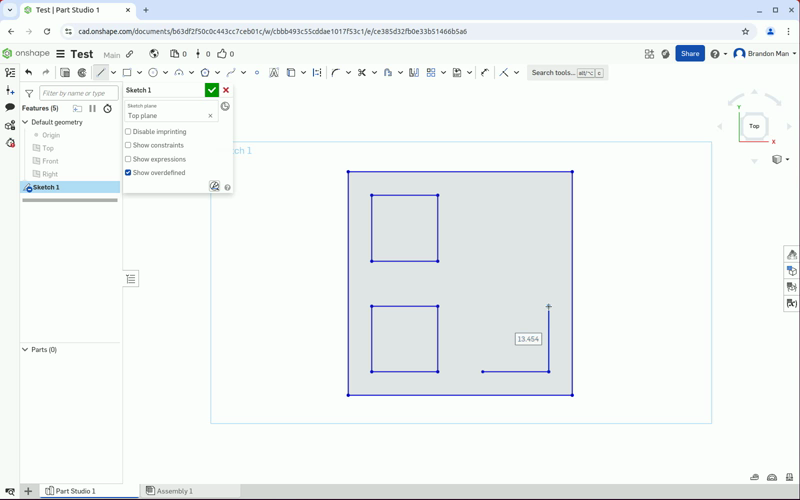
mouse_move(482, 306)
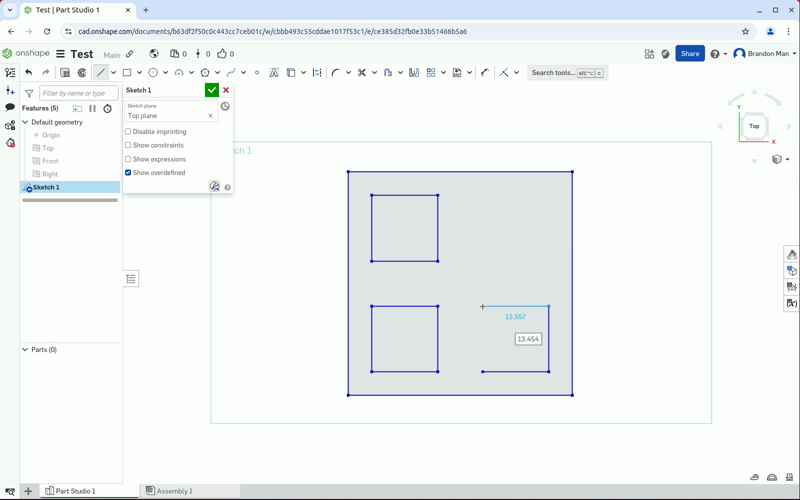
click(482, 306)
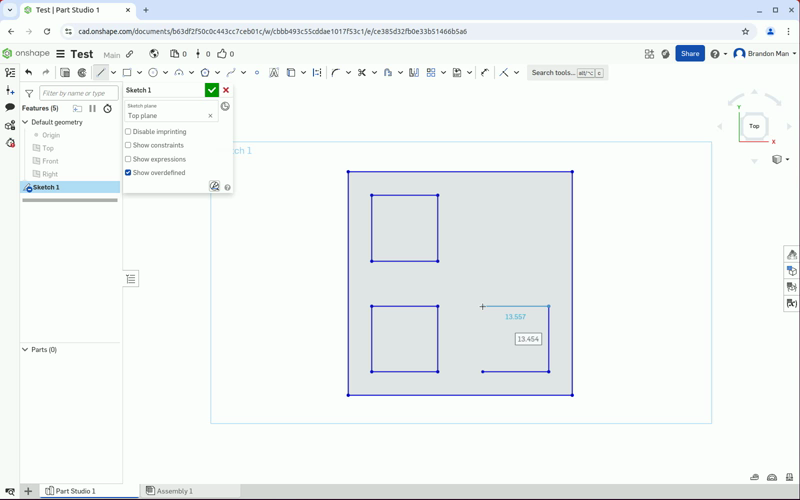
key_up(shift)
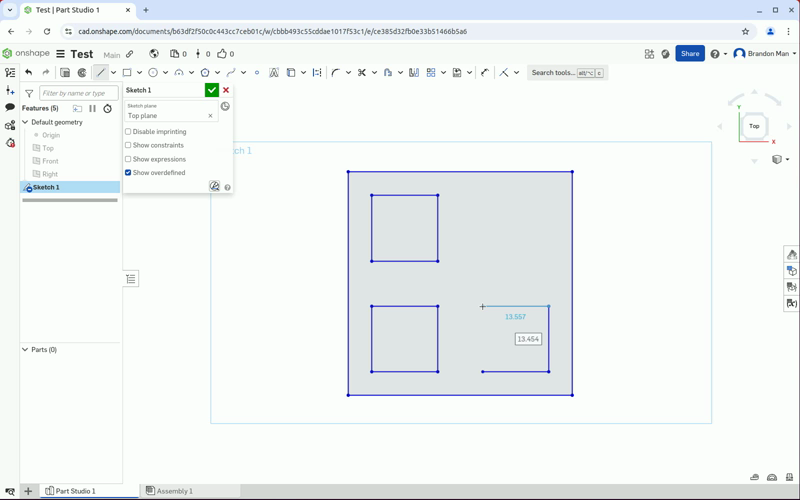
key_down(shift)
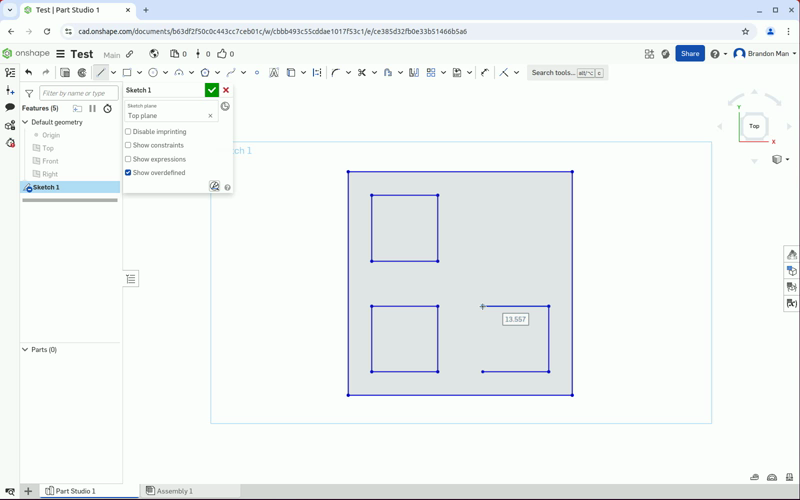
mouse_move(482, 371)
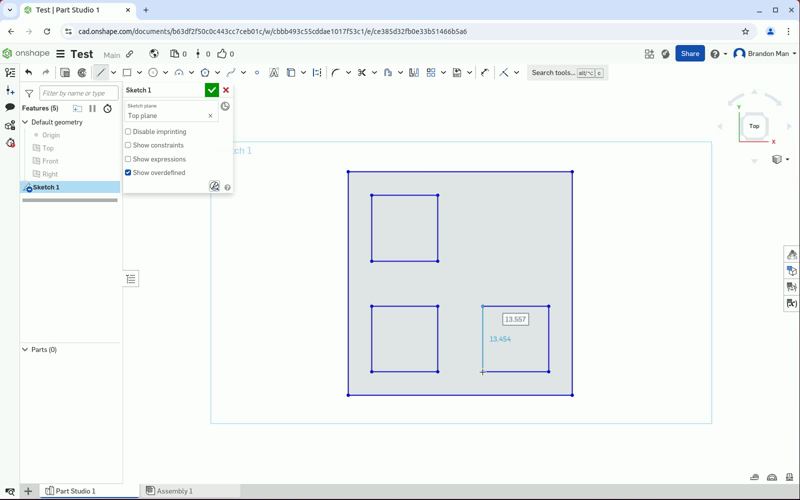
key_up(shift)
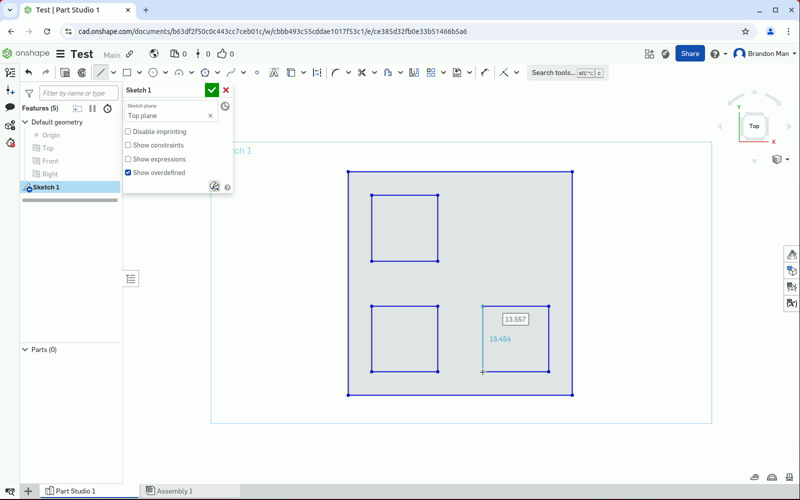
click(482, 371)
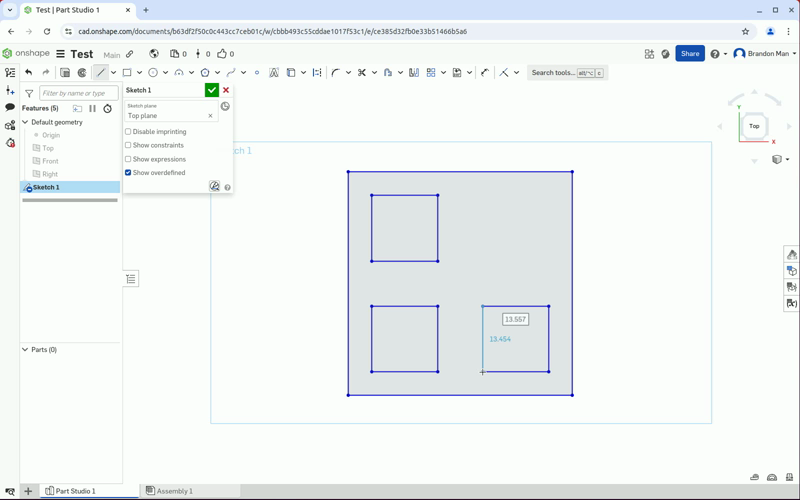
key(esc)
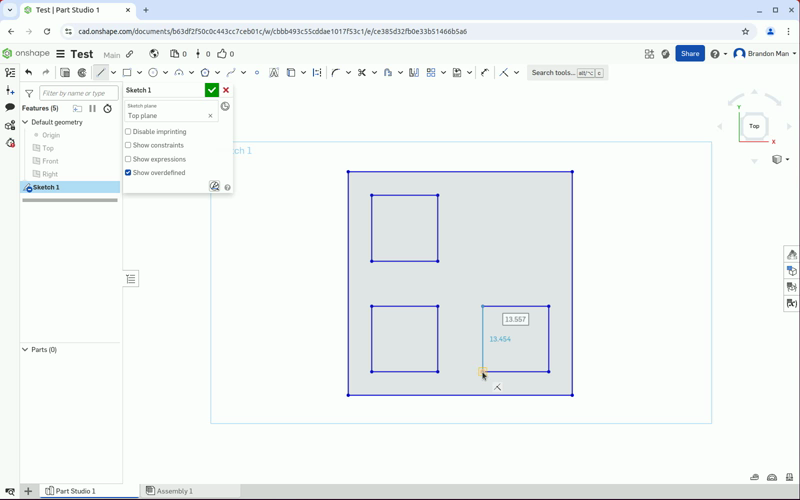
key(l)
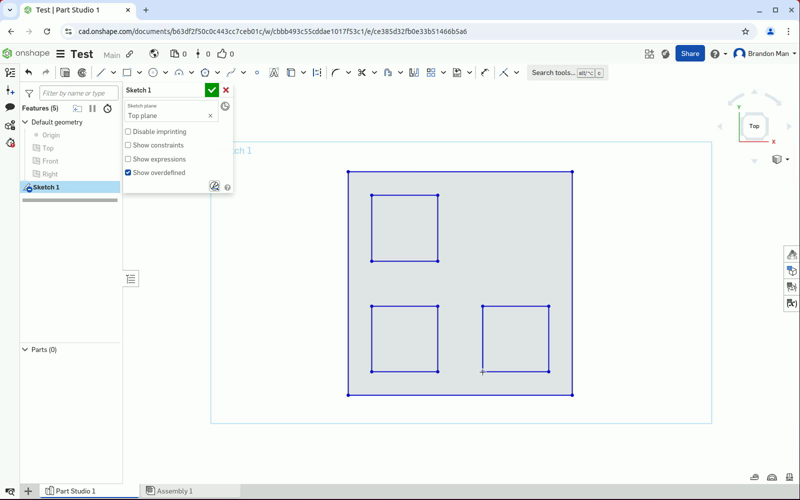
key_down(shift)
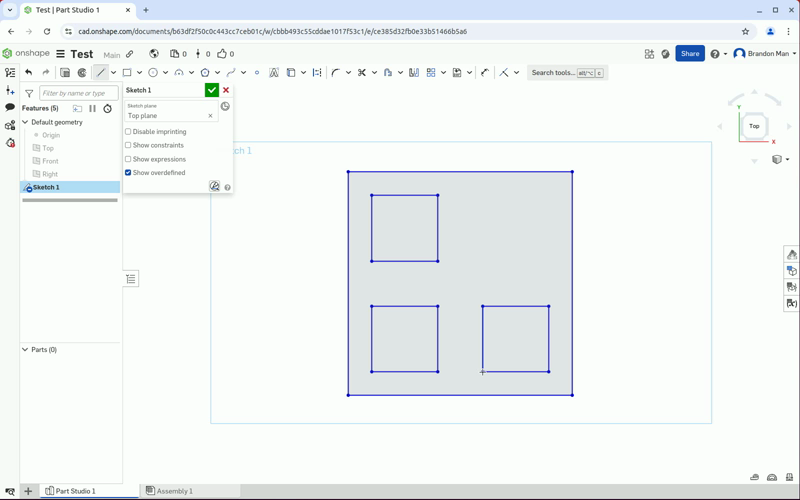
mouse_move(482, 261)
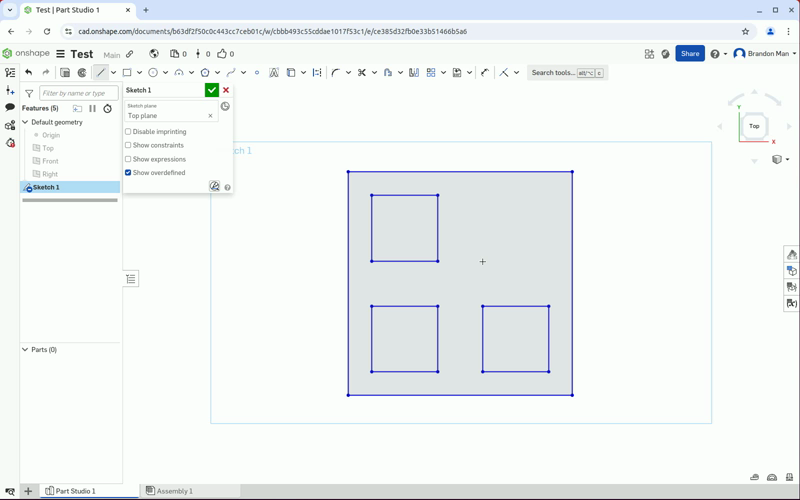
click(482, 261)
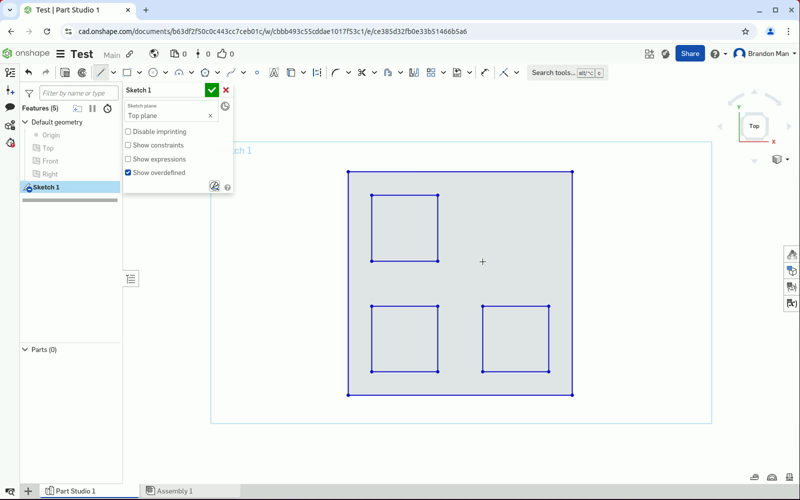
key_up(shift)
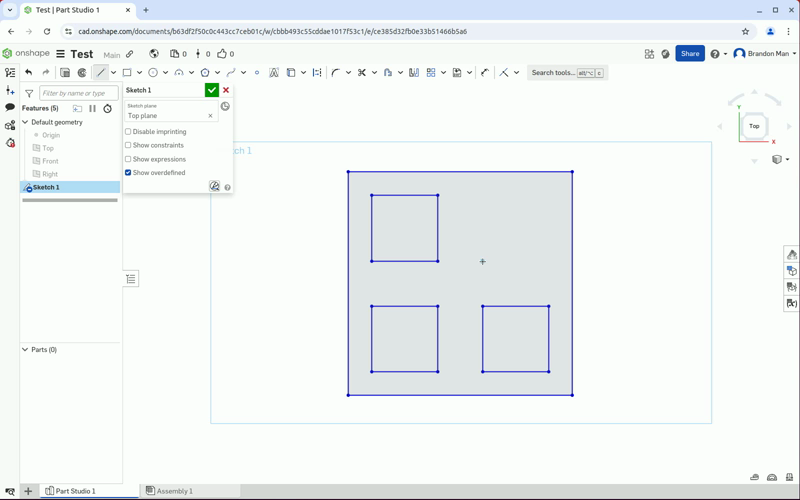
key_down(shift)
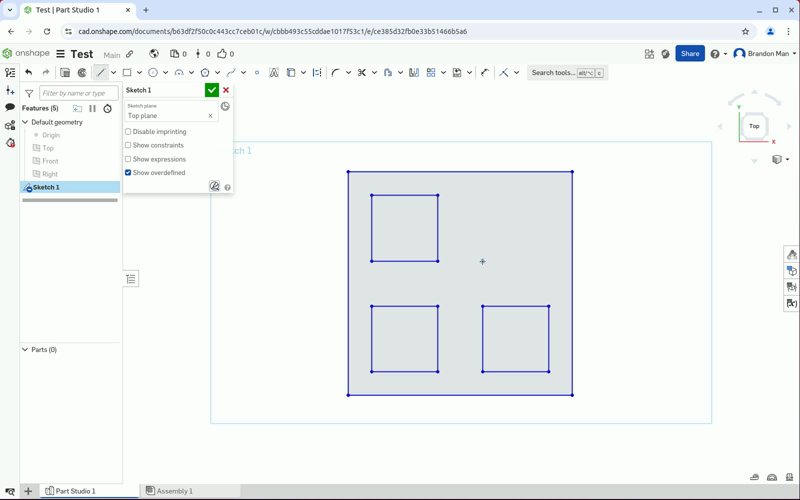
mouse_move(548, 261)
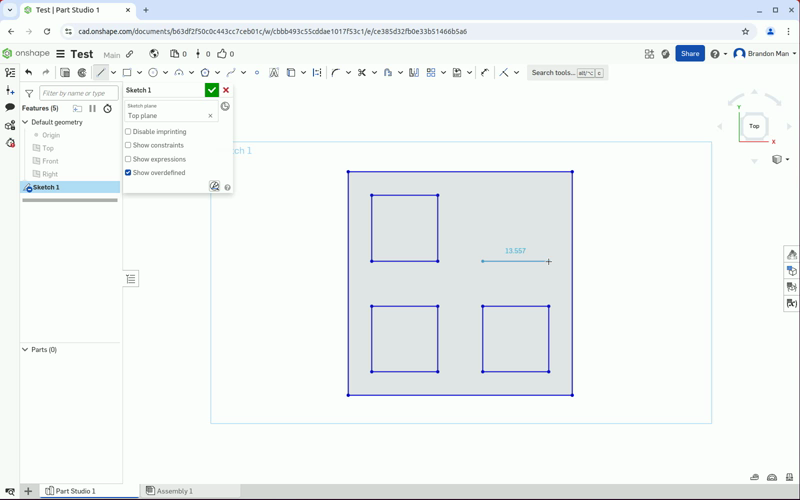
click(548, 261)
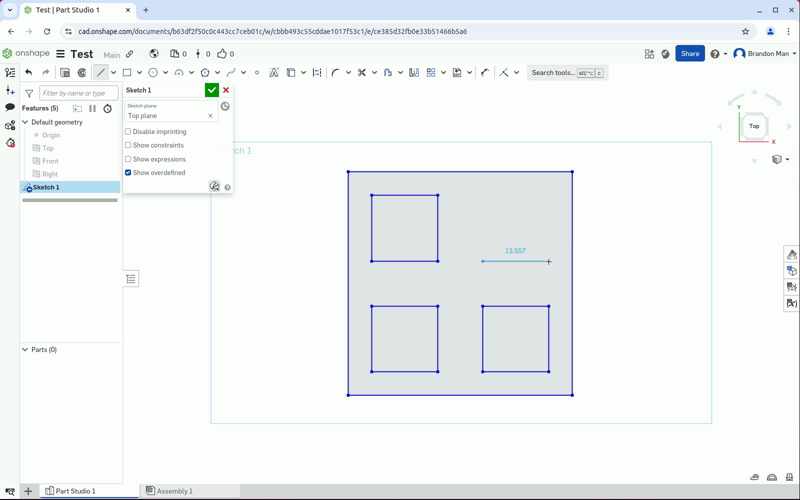
key_up(shift)
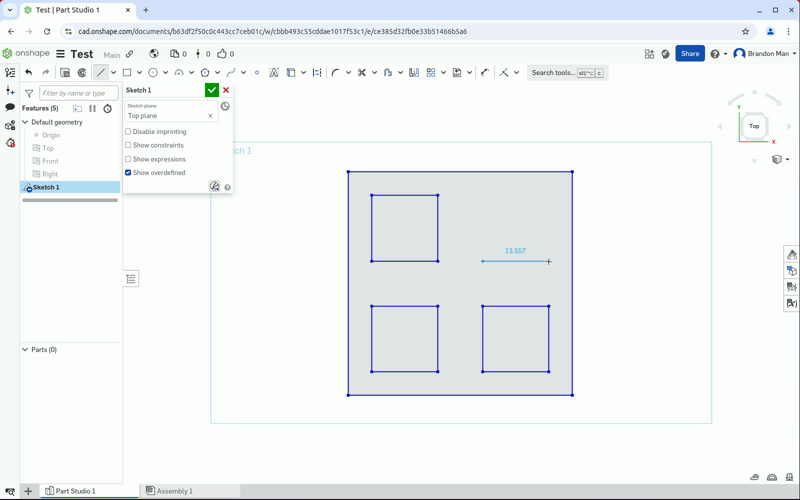
key_down(shift)
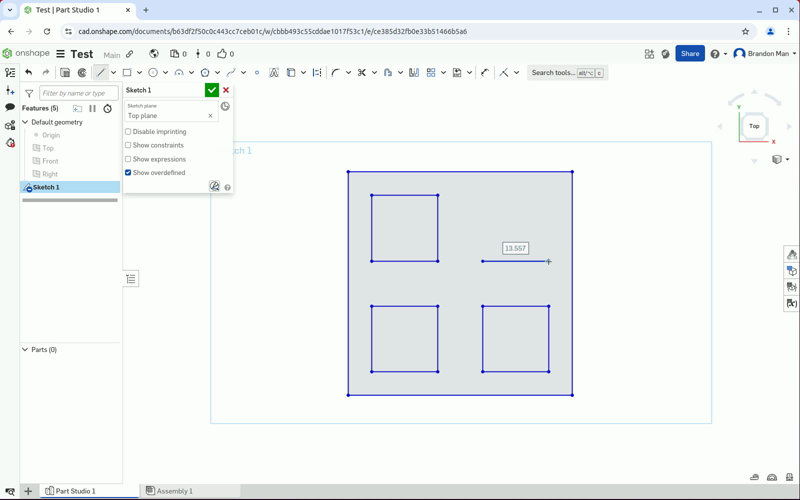
mouse_move(548, 195)
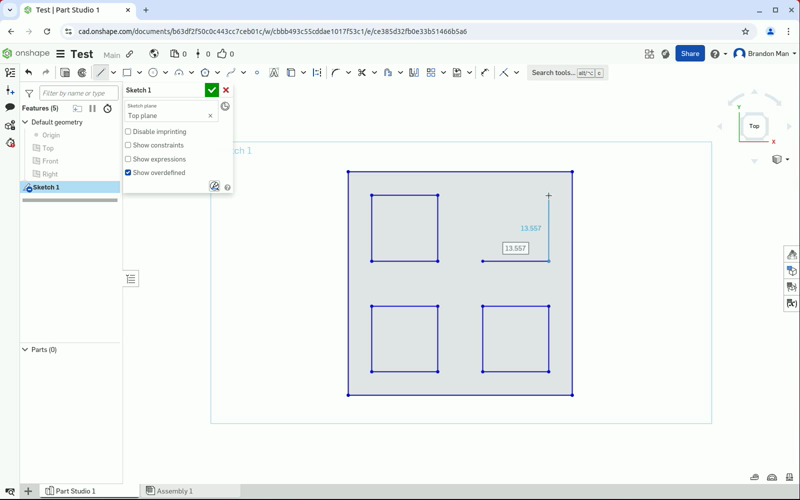
click(548, 195)
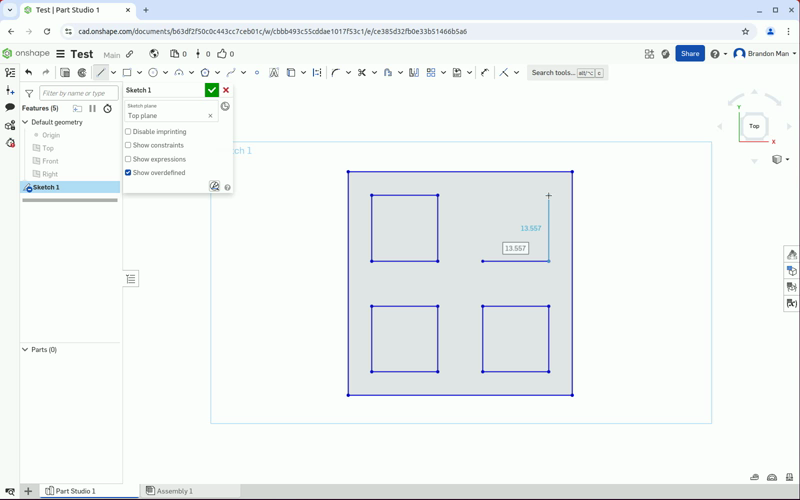
key_up(shift)
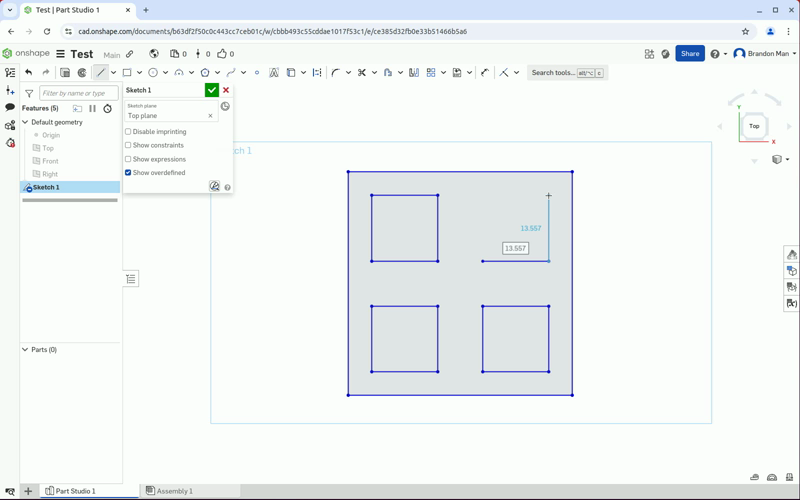
key_down(shift)
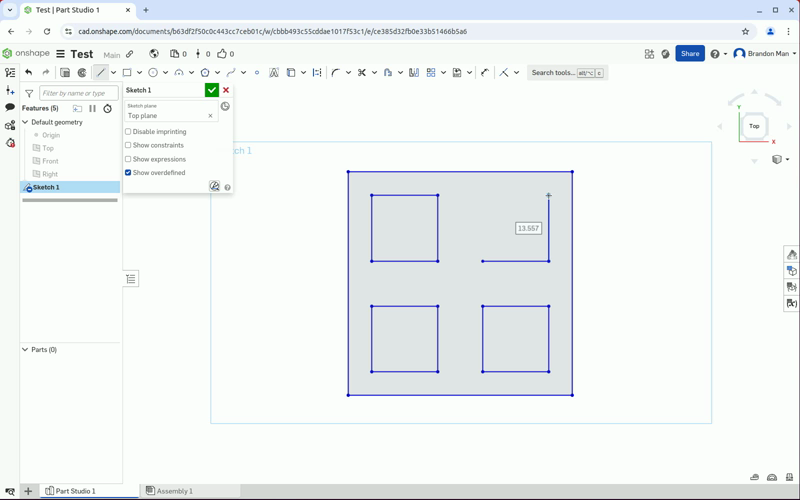
mouse_move(482, 195)
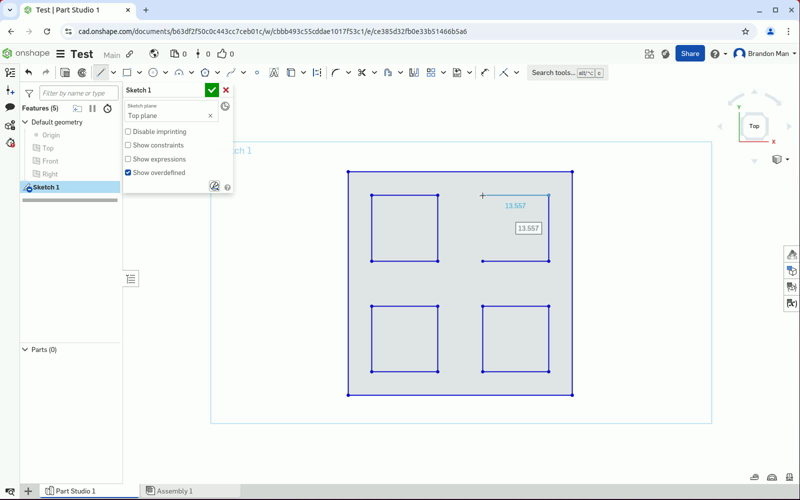
click(482, 195)
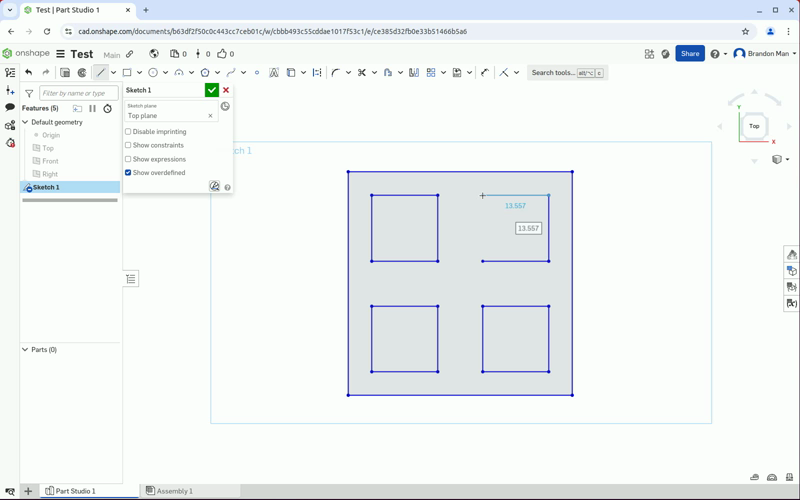
key_up(shift)
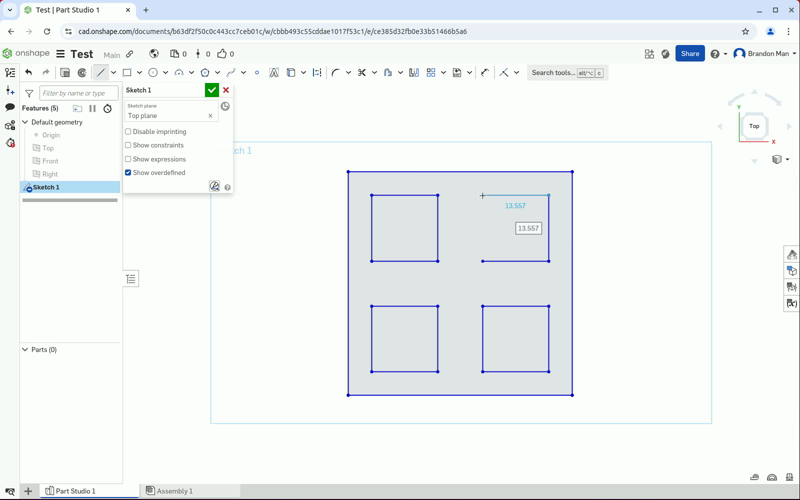
key_down(shift)
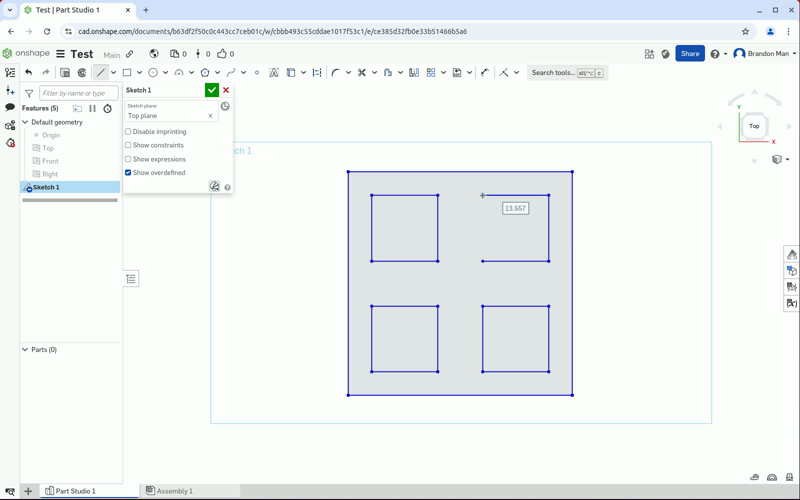
mouse_move(482, 261)
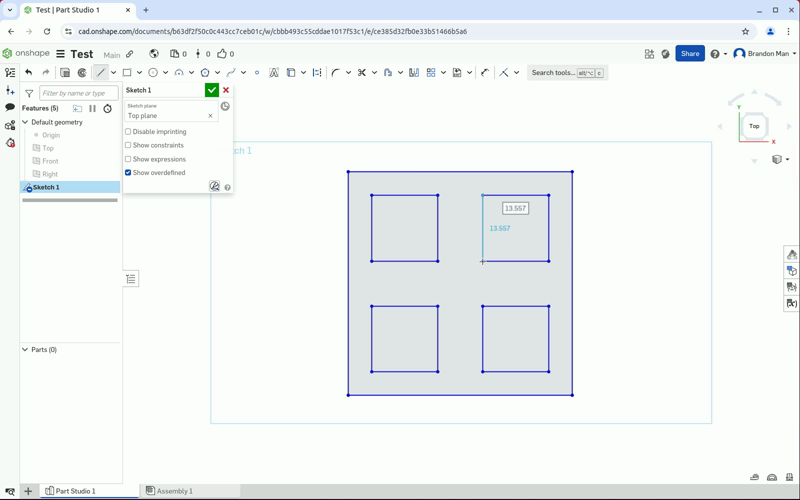
key_up(shift)
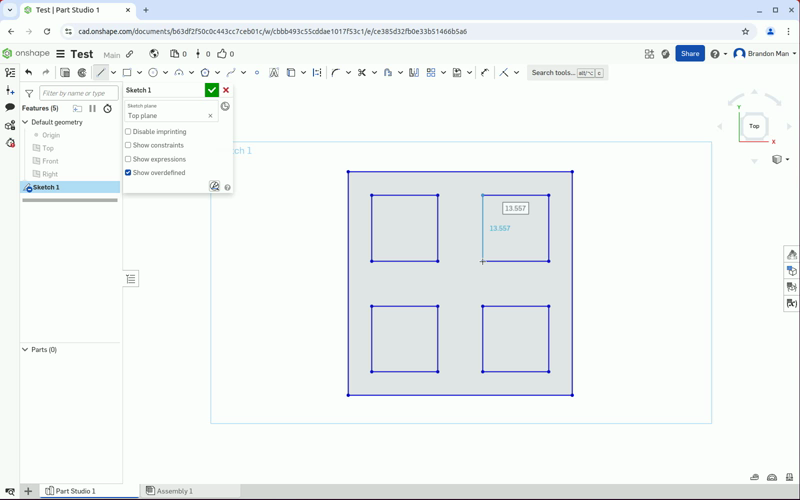
click(482, 261)
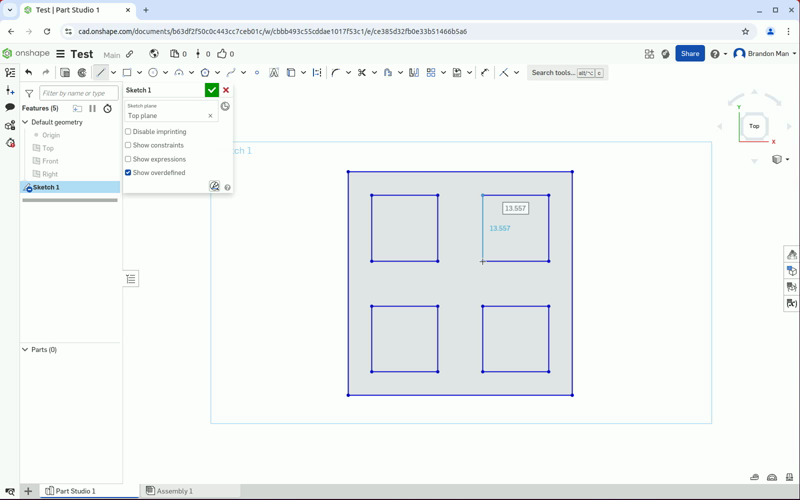
key(esc)
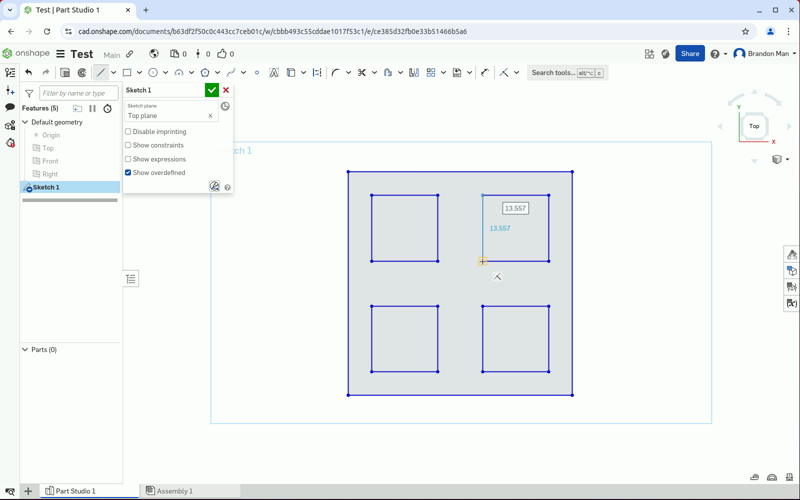
mouse_move(460, 293)
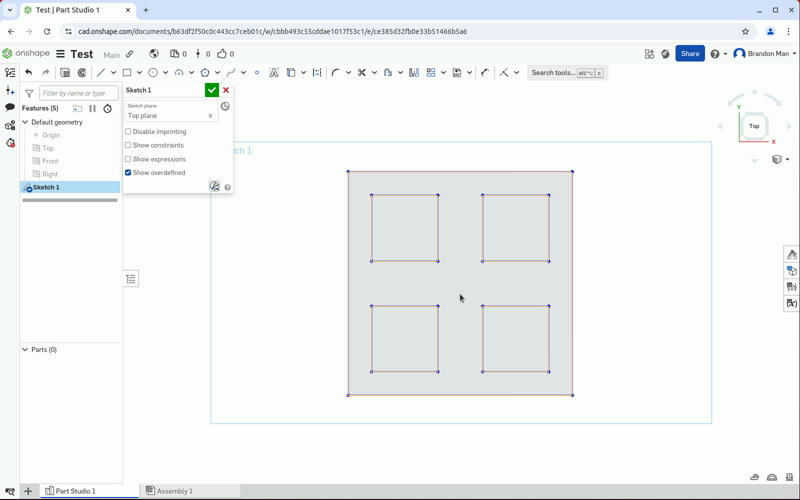
click(460, 293)
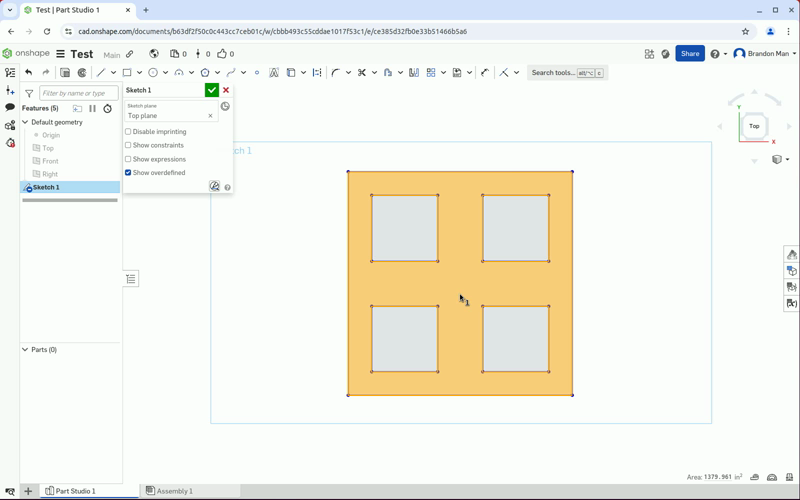
mouse_move(73, 352)
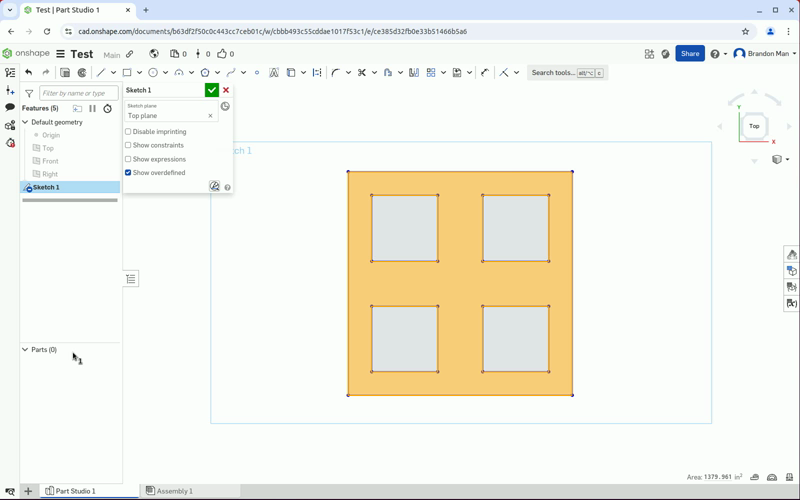
key(shift+y)
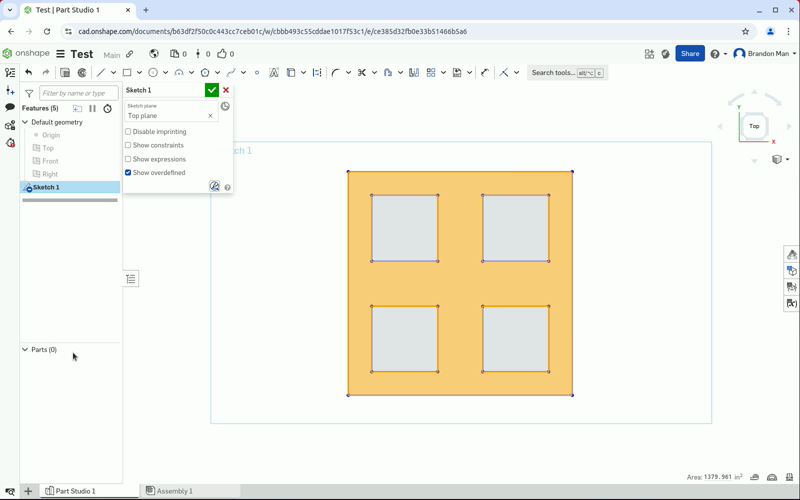
key(shift+e)
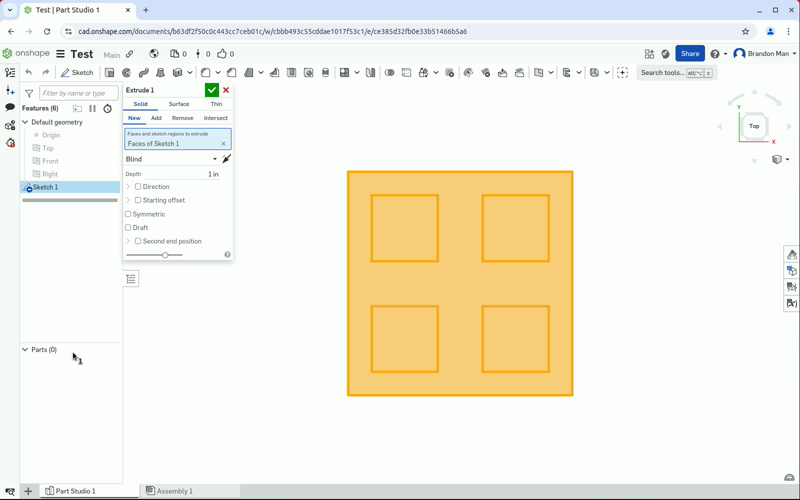
mouse_move(143, 106)
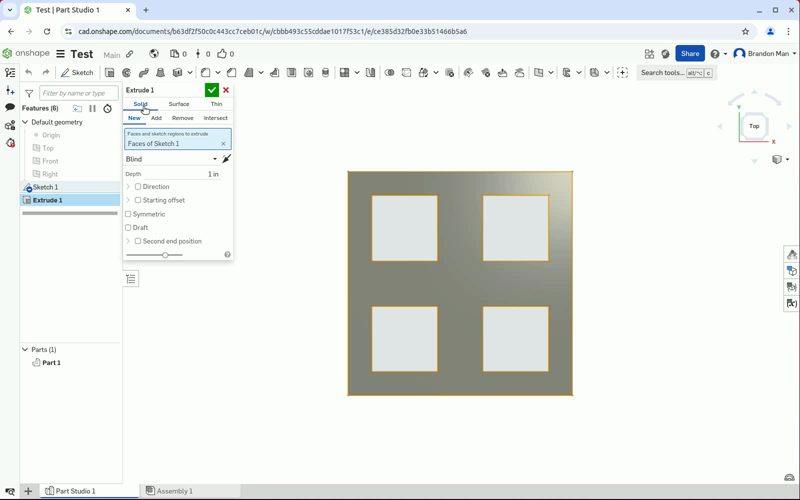
click(143, 106)
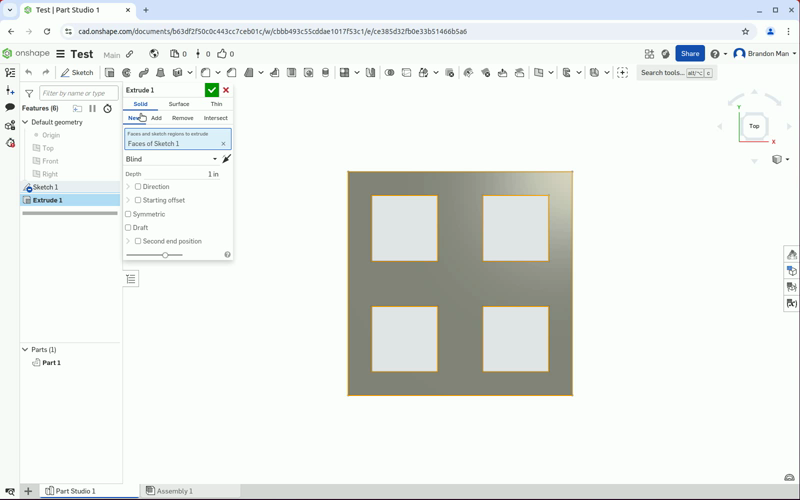
mouse_move(137, 120)
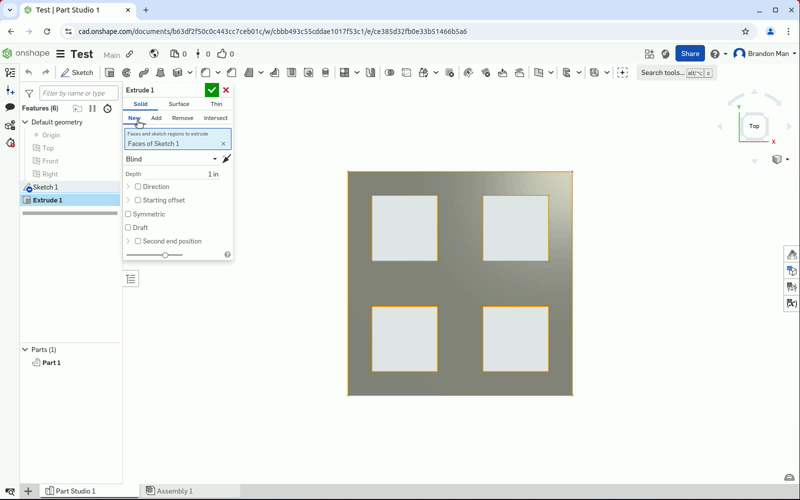
click(137, 120)
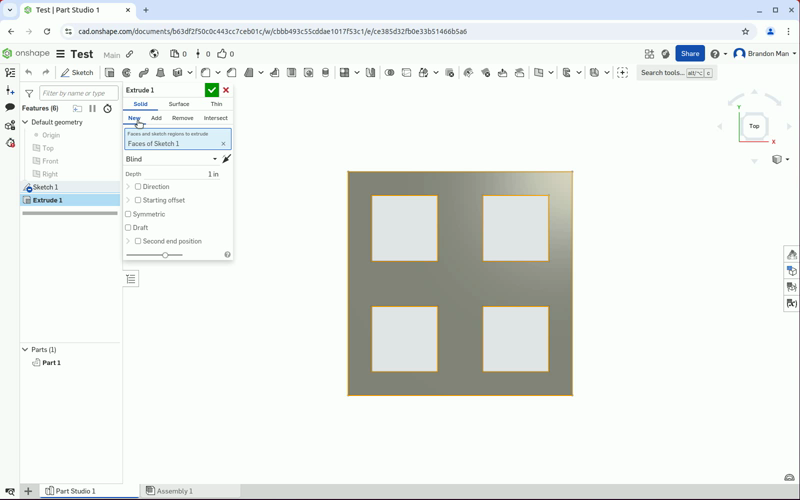
key(tab, 4)
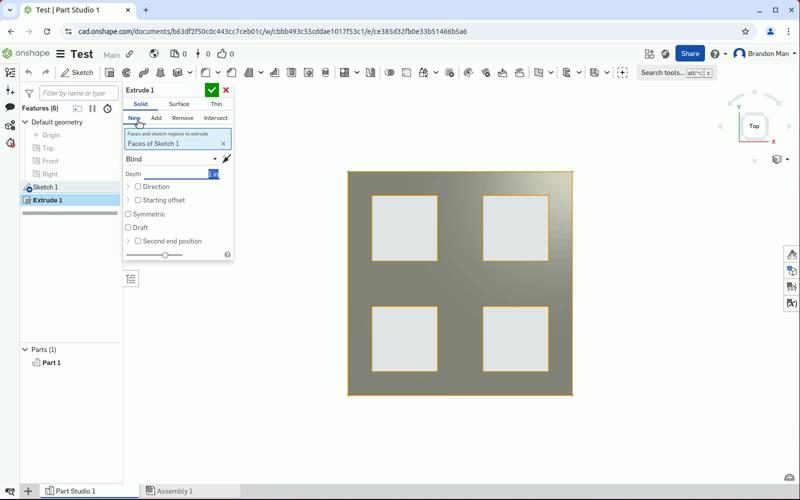
text(9.628)
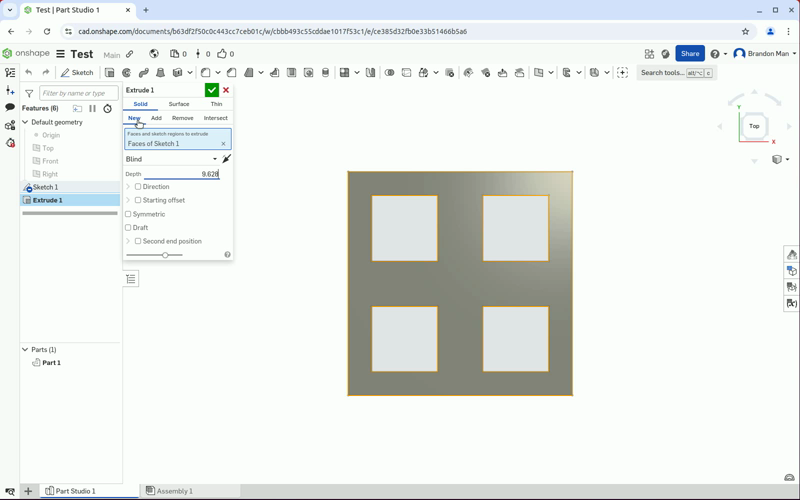
key(enter)
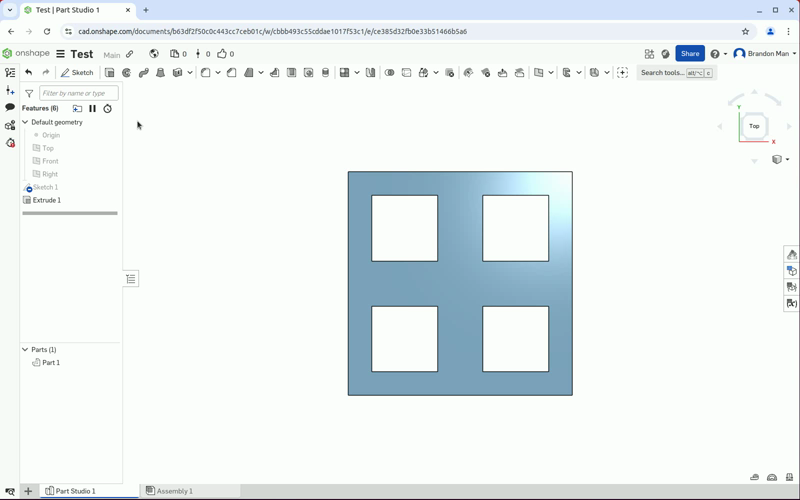
key(shift+h)
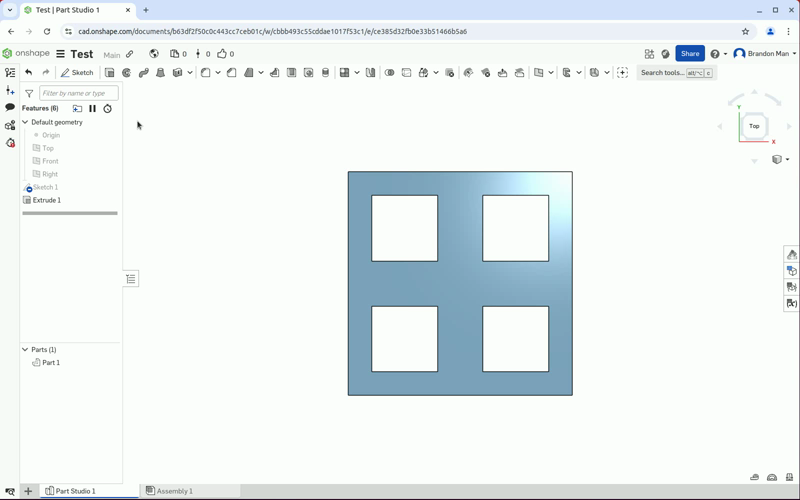
key(shift+h)
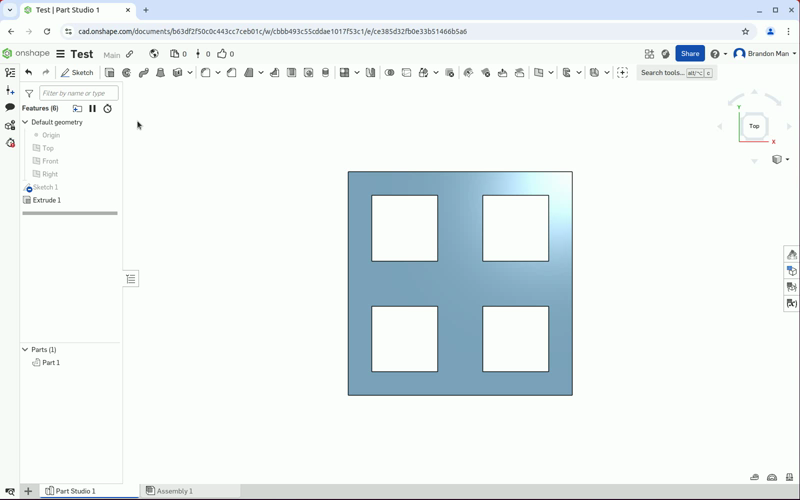
mouse_move(73, 189)
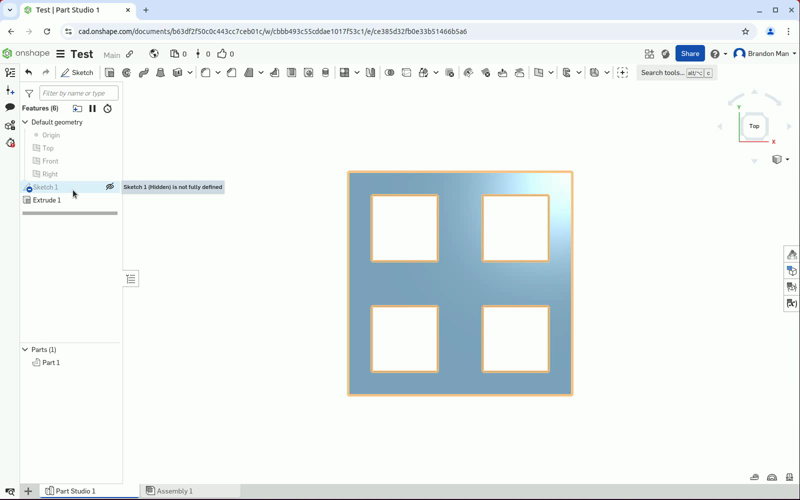
click(73, 189)
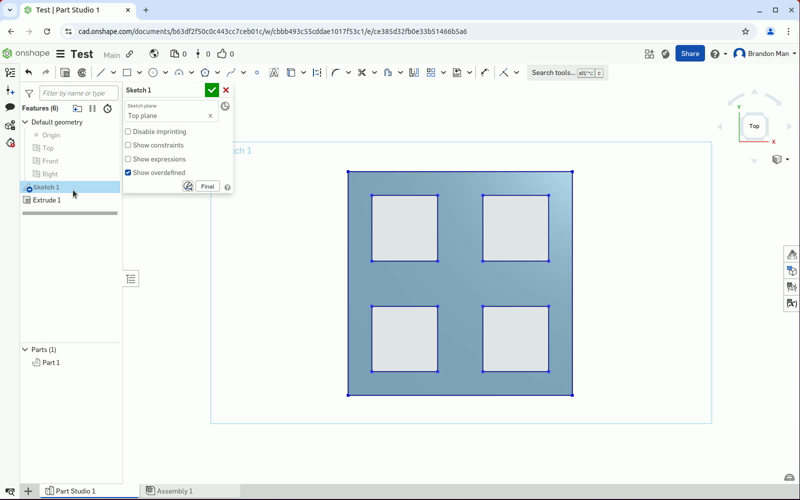
mouse_move(229, 92)
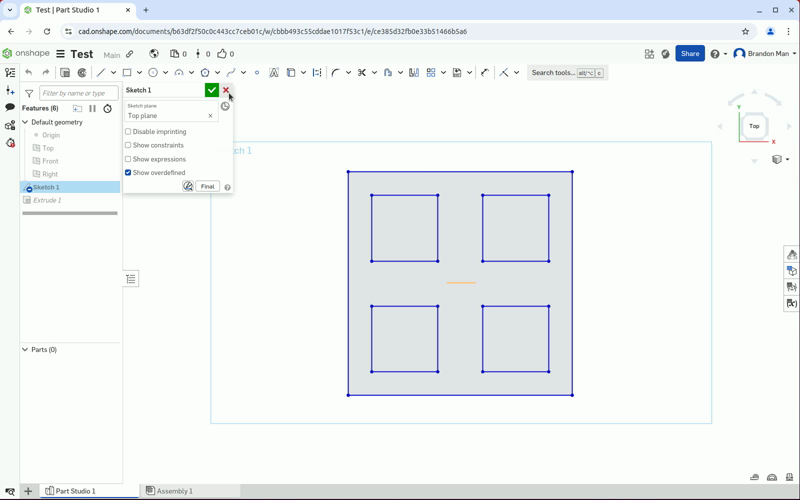
click(229, 92)
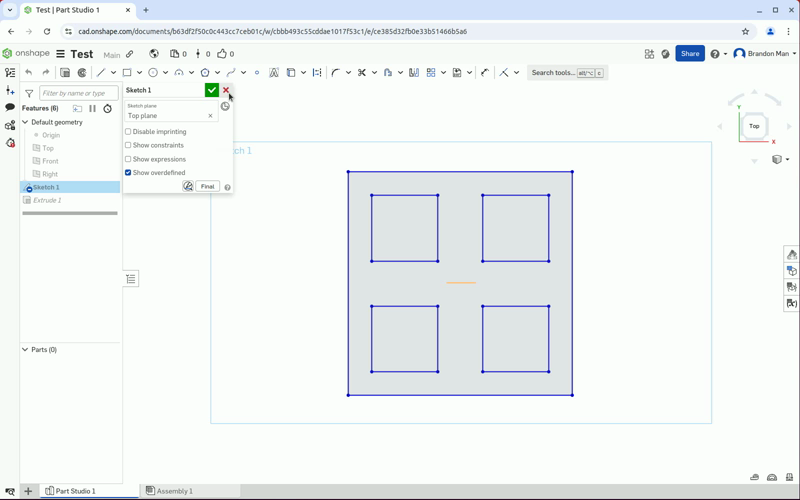
key(shift+s)
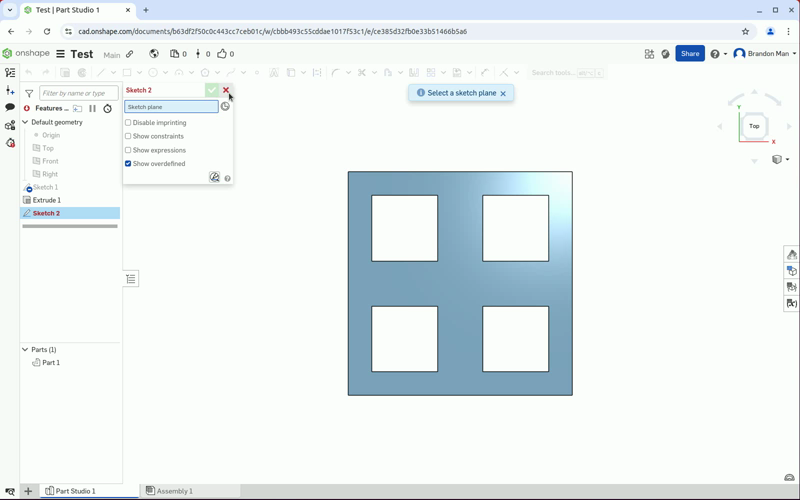
mouse_move(73, 150)
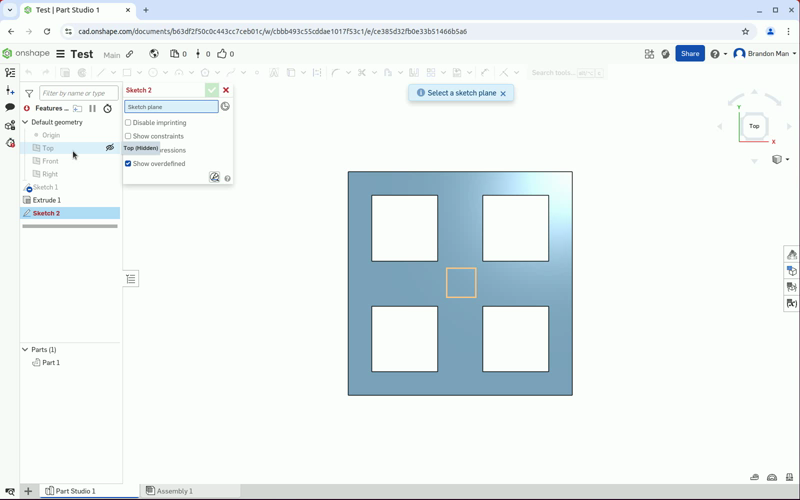
click(73, 150)
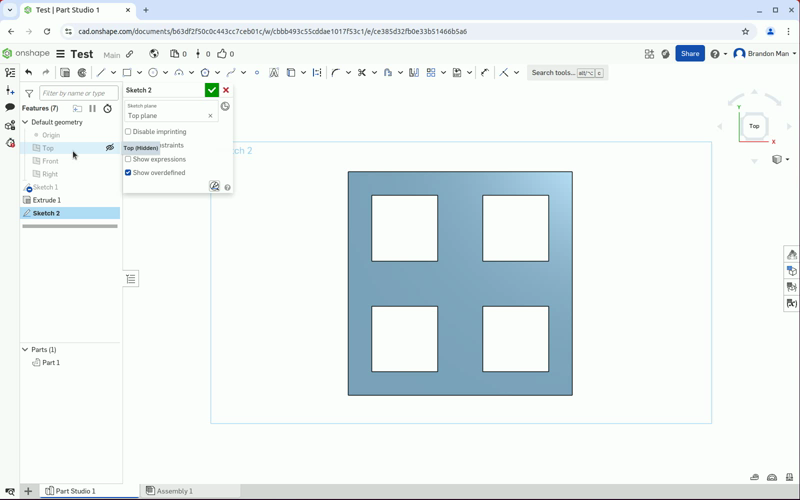
mouse_move(73, 352)
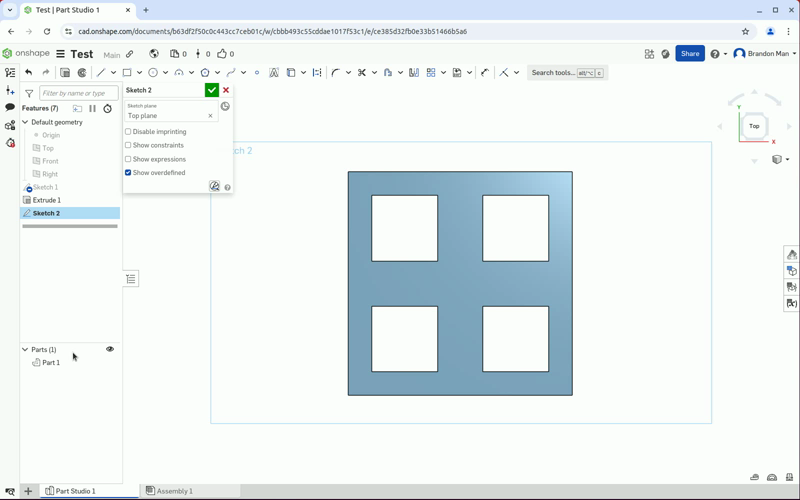
key(y)
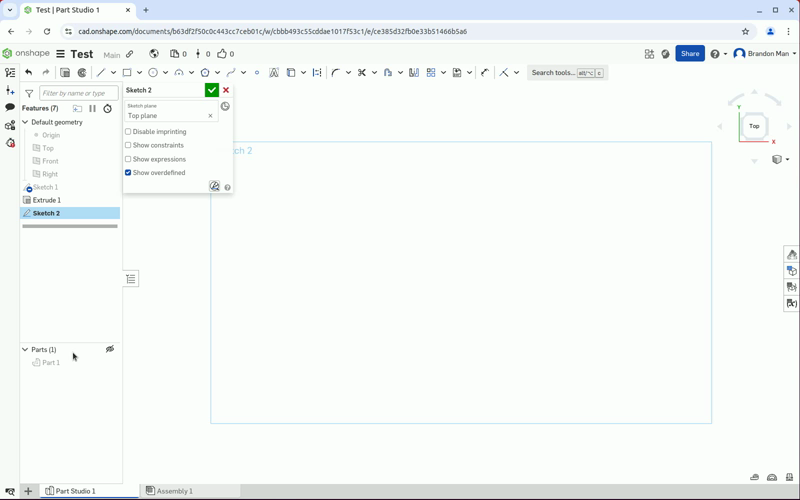
key(l)
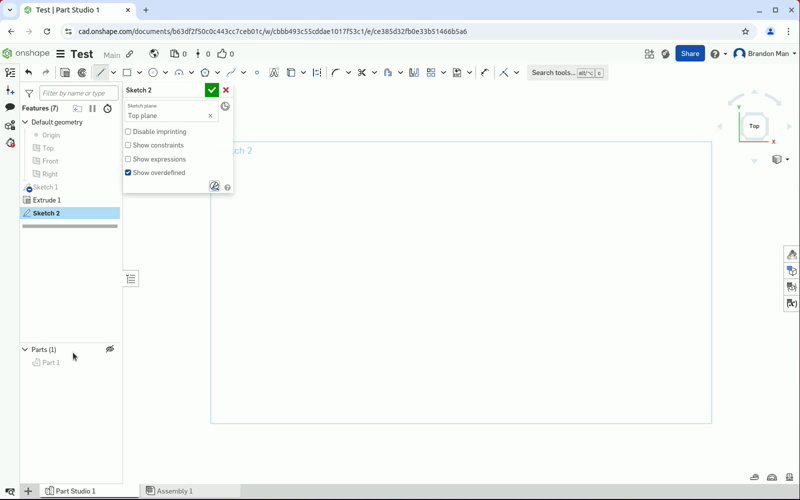
key_down(shift)
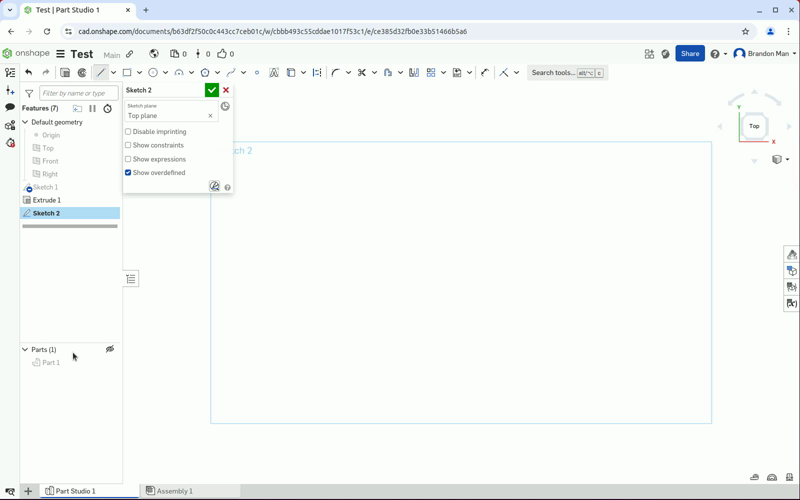
mouse_move(371, 259)
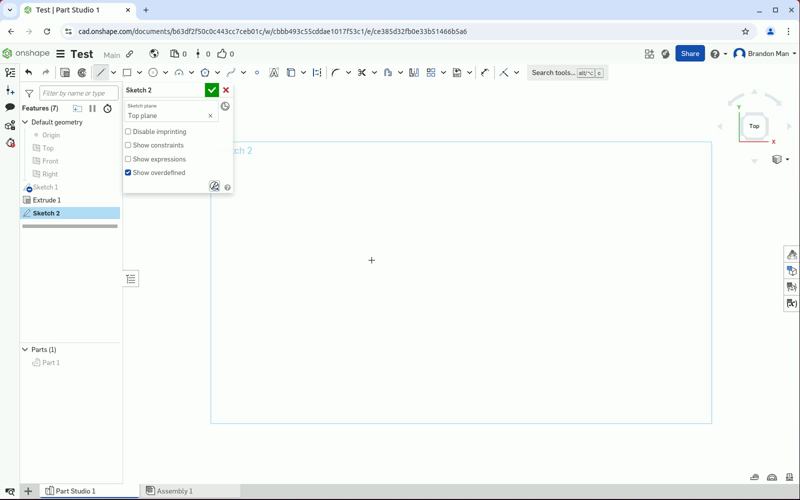
click(371, 259)
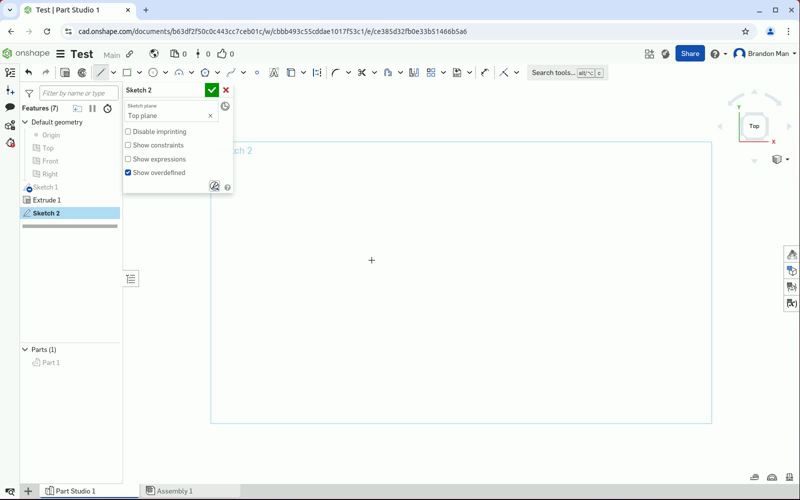
key_up(shift)
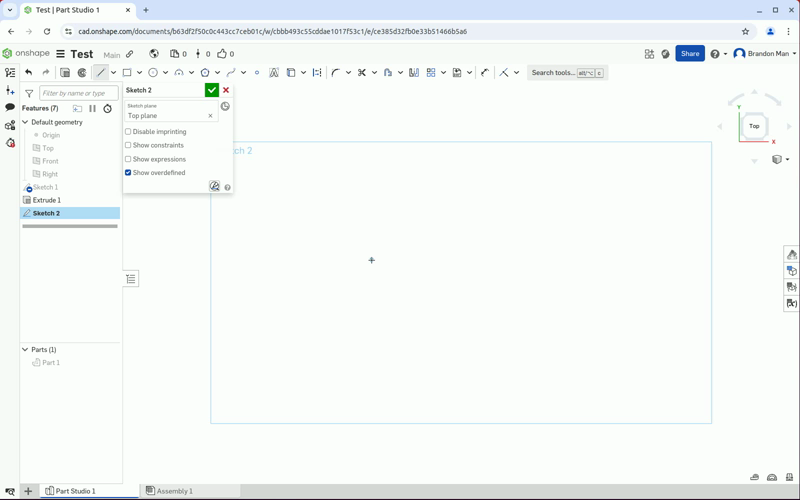
key_down(shift)
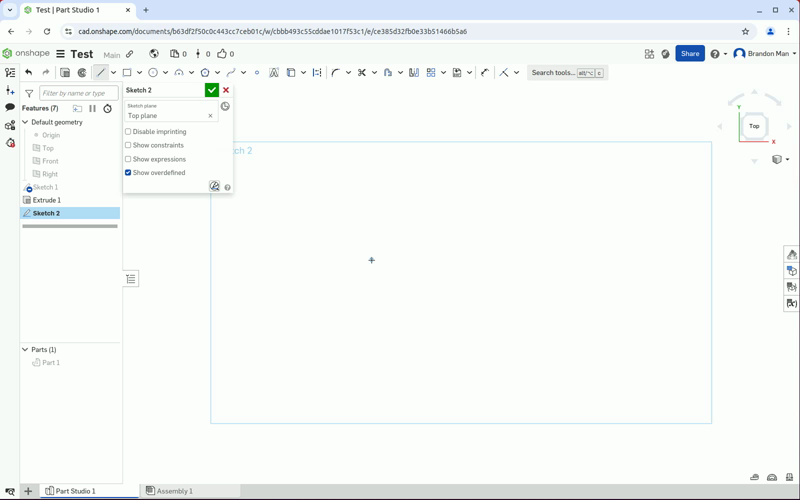
mouse_move(437, 259)
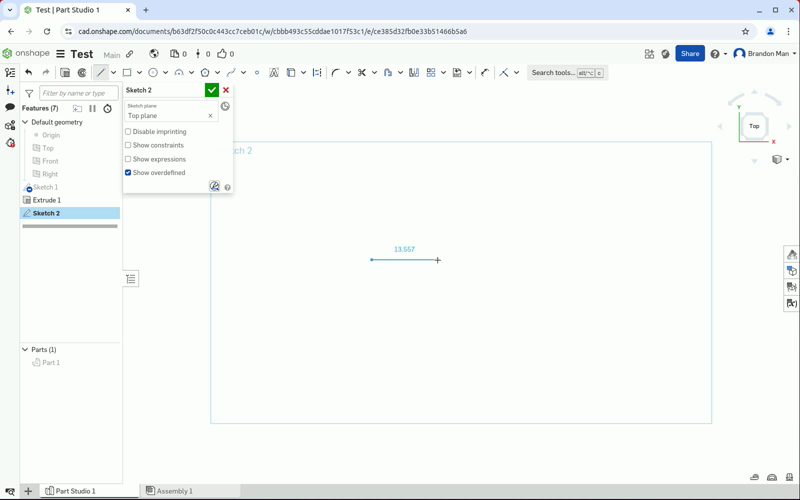
click(437, 259)
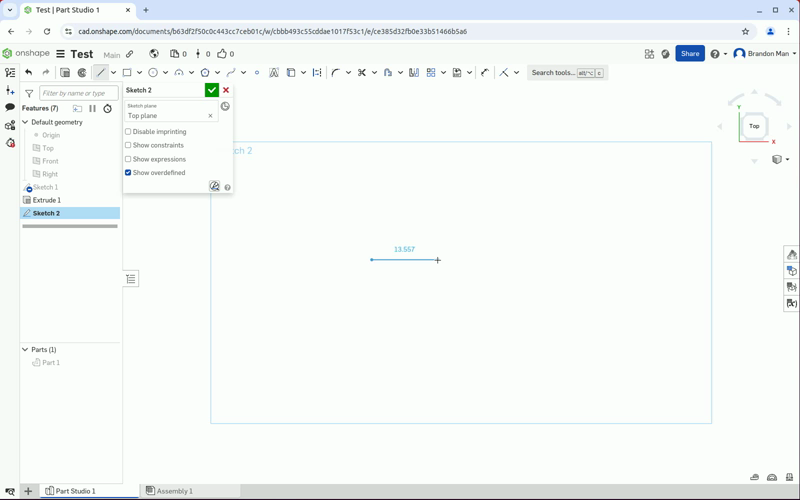
key_up(shift)
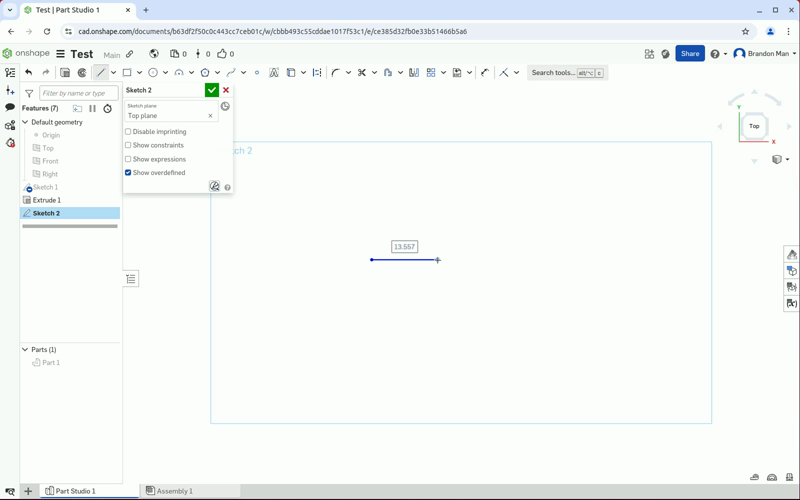
key_down(shift)
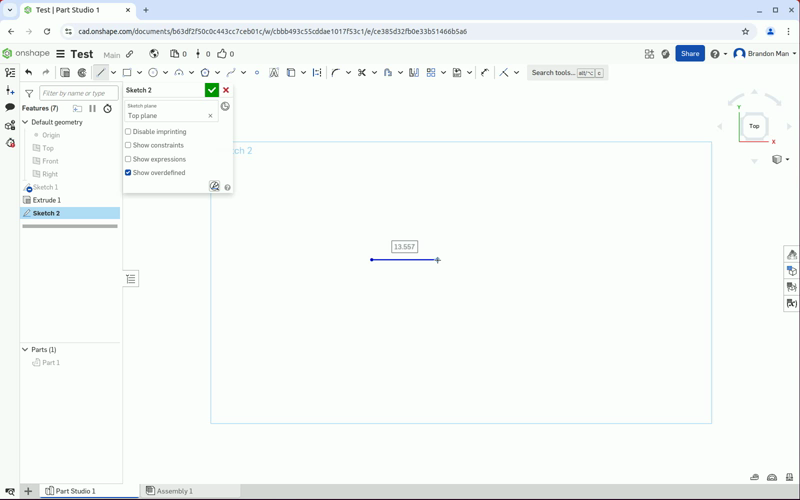
mouse_move(437, 193)
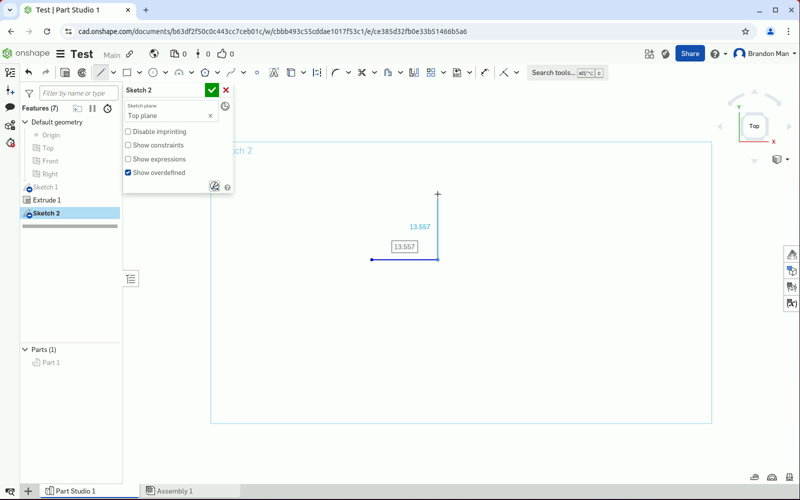
click(437, 193)
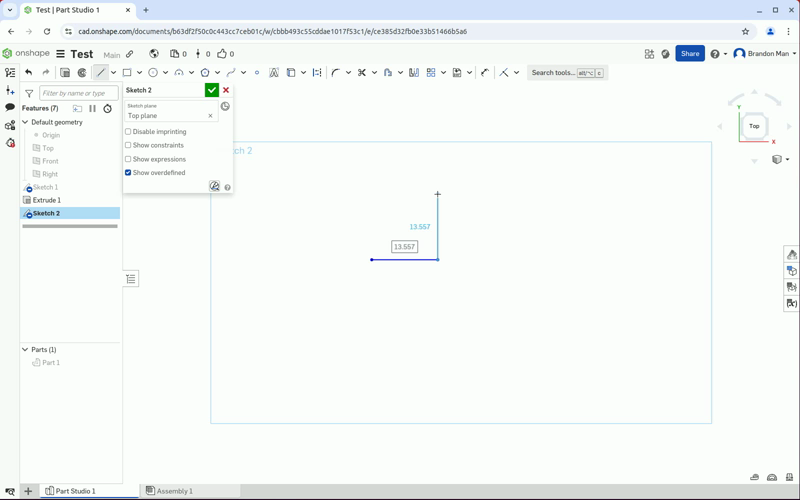
key_up(shift)
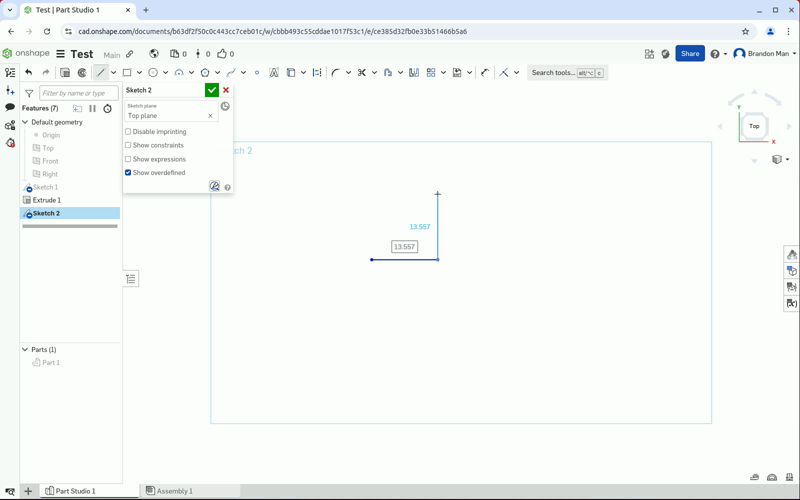
key_down(shift)
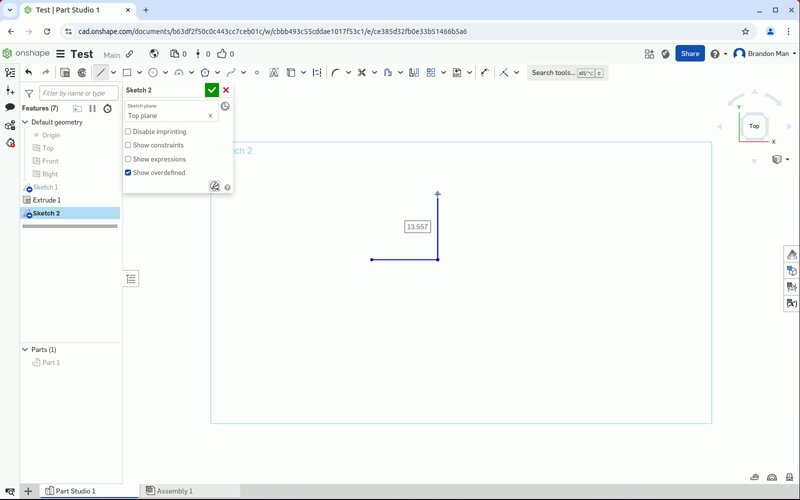
mouse_move(371, 193)
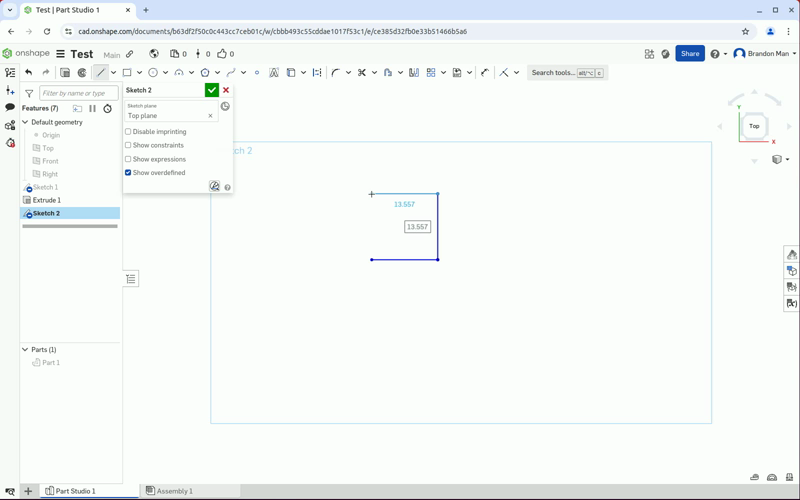
click(371, 193)
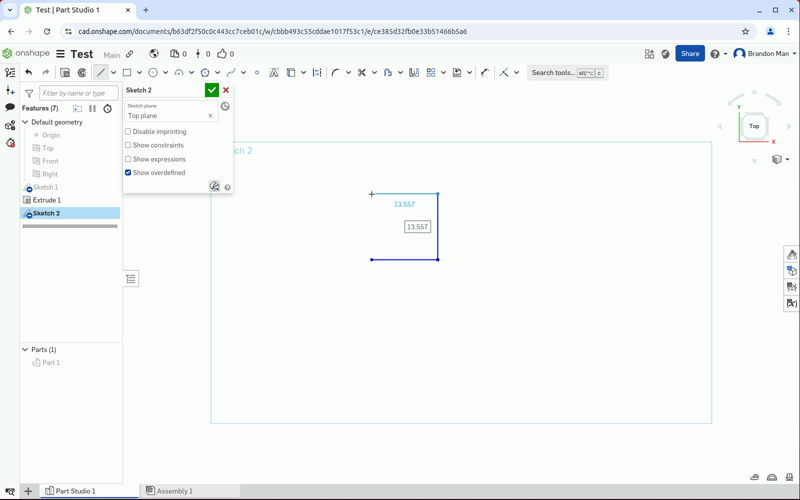
key_up(shift)
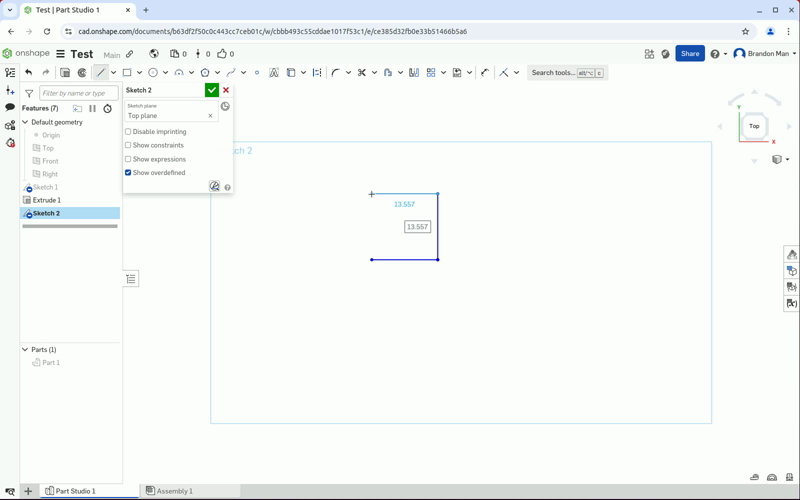
key_down(shift)
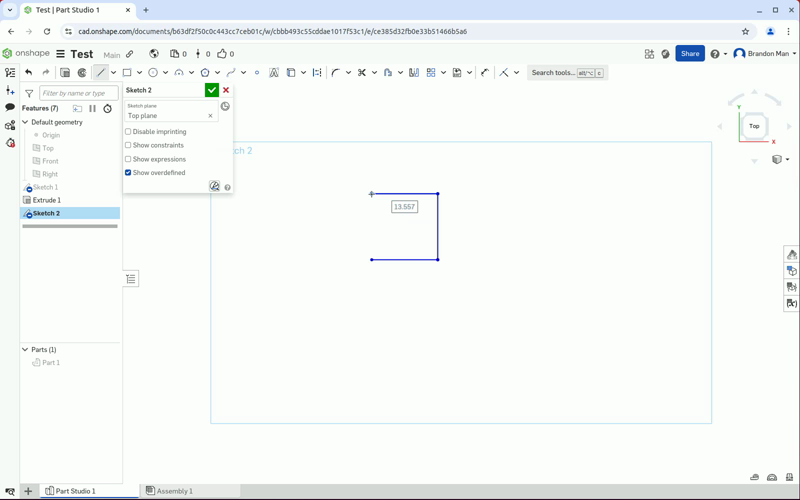
mouse_move(371, 259)
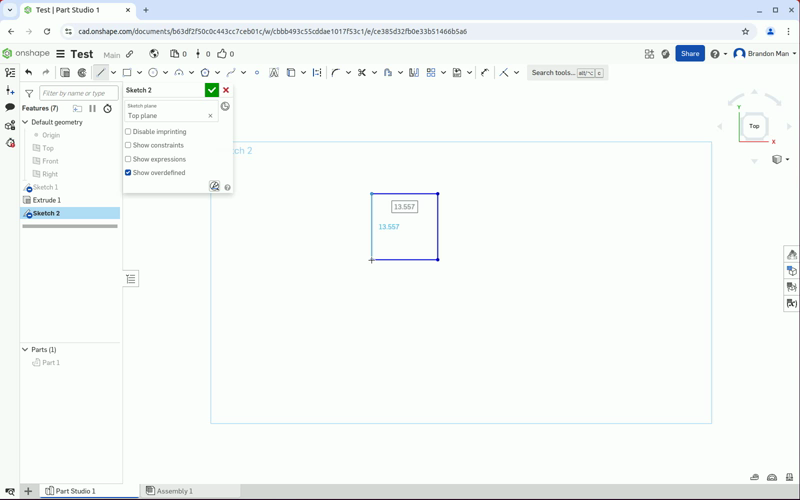
key_up(shift)
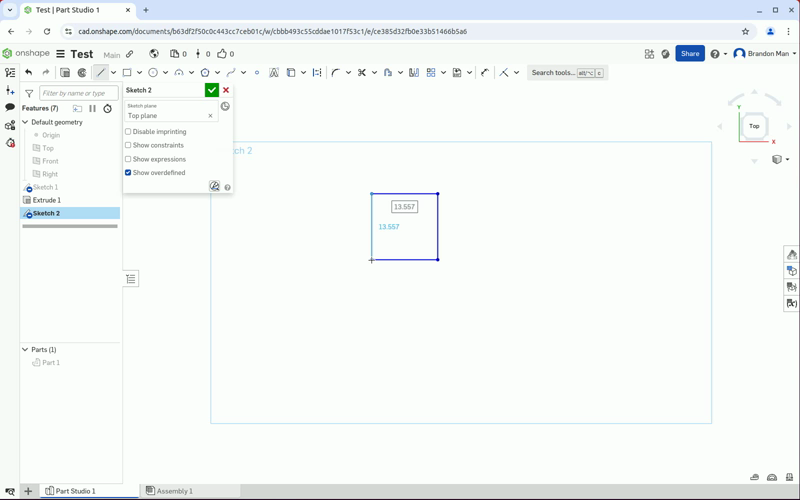
click(371, 259)
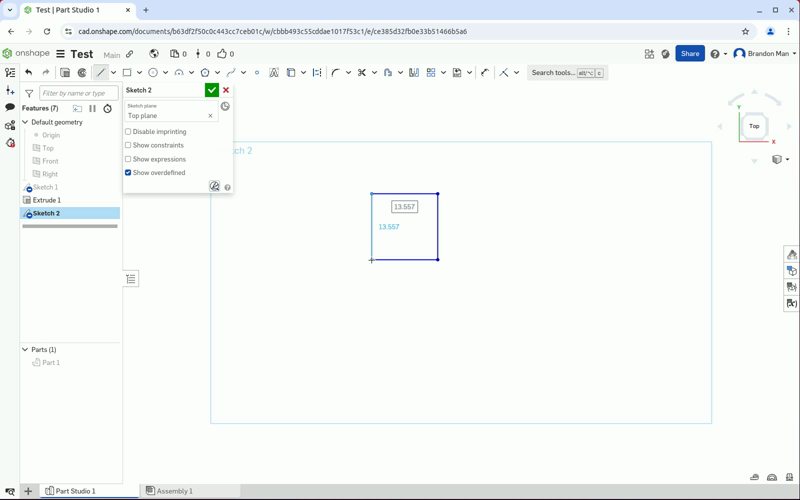
key(esc)
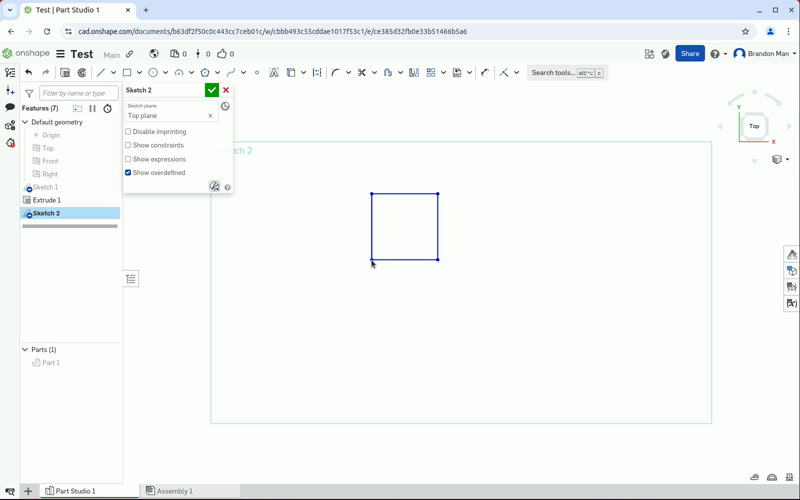
key(c)
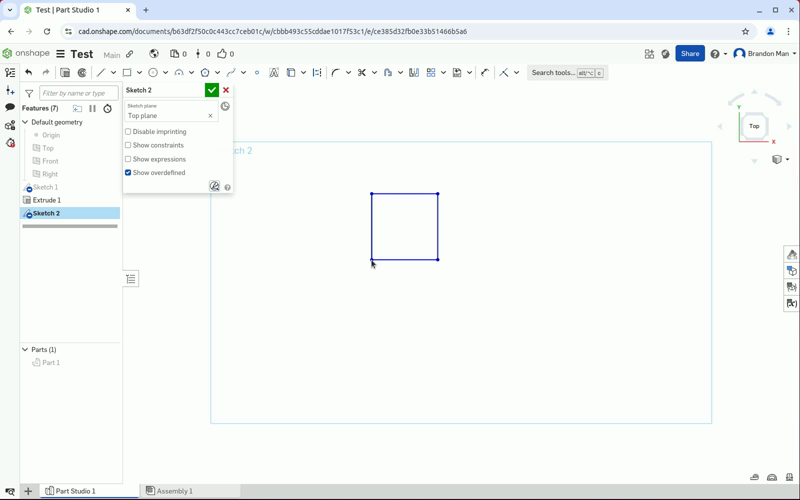
key_down(shift)
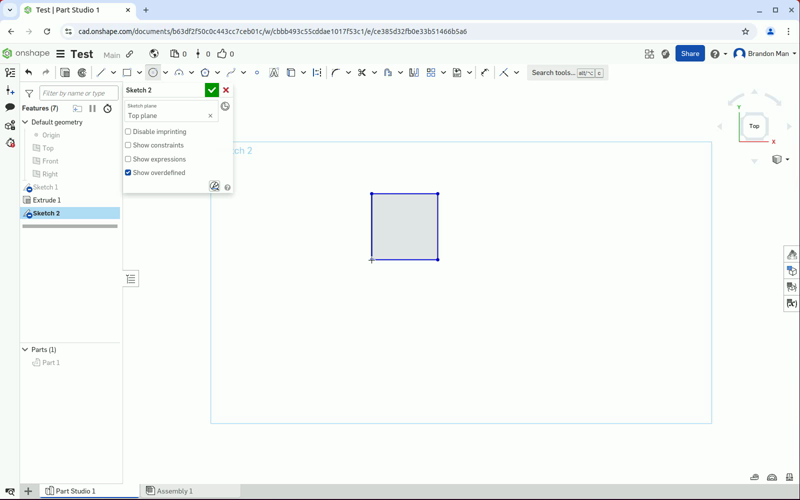
mouse_move(404, 226)
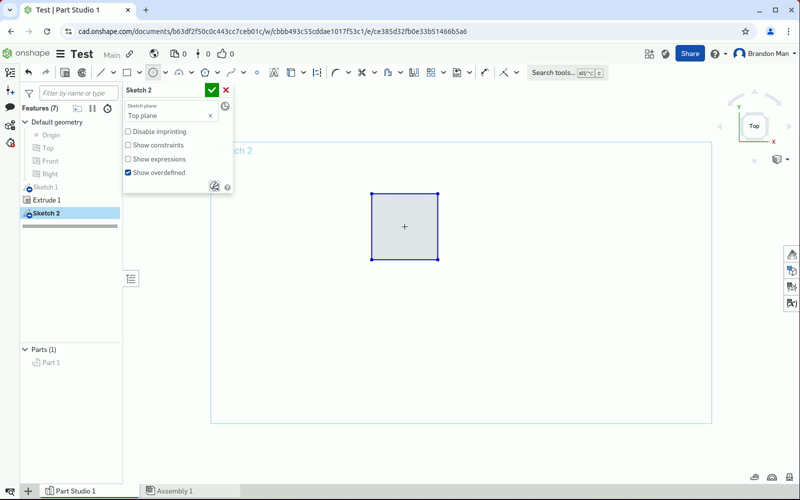
click(404, 226)
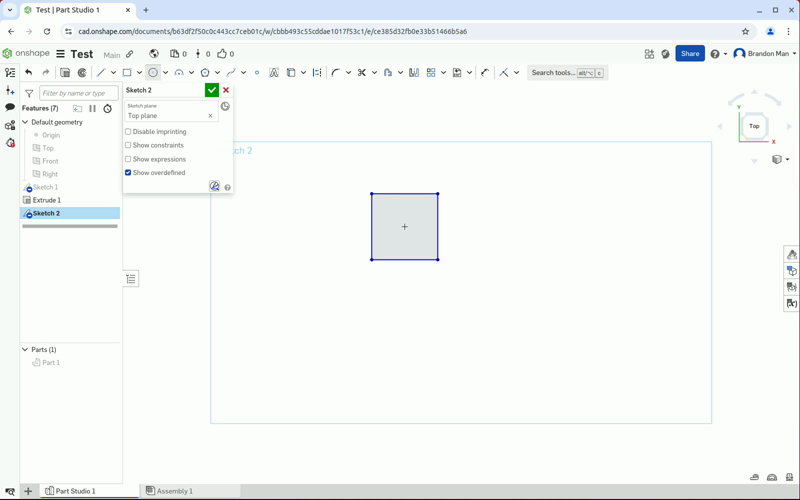
key_up(shift)
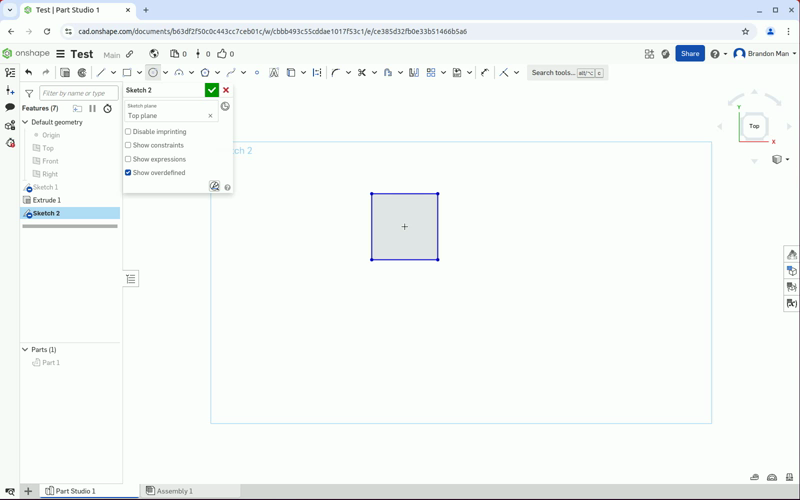
mouse_move(420, 226)
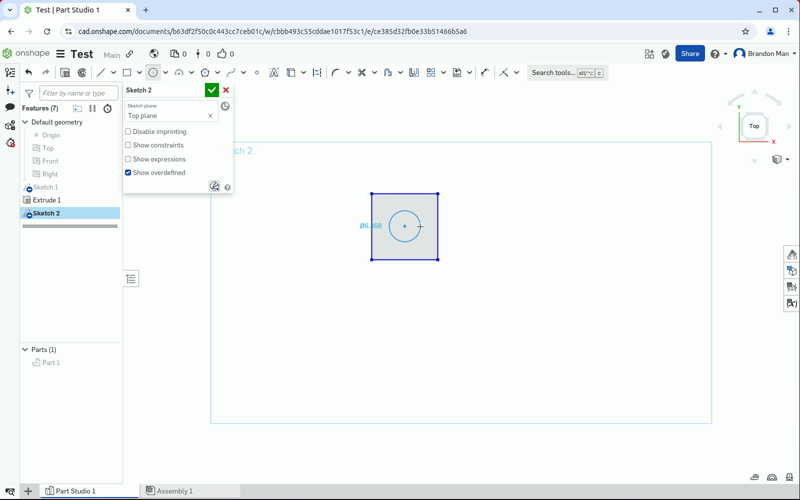
click(420, 226)
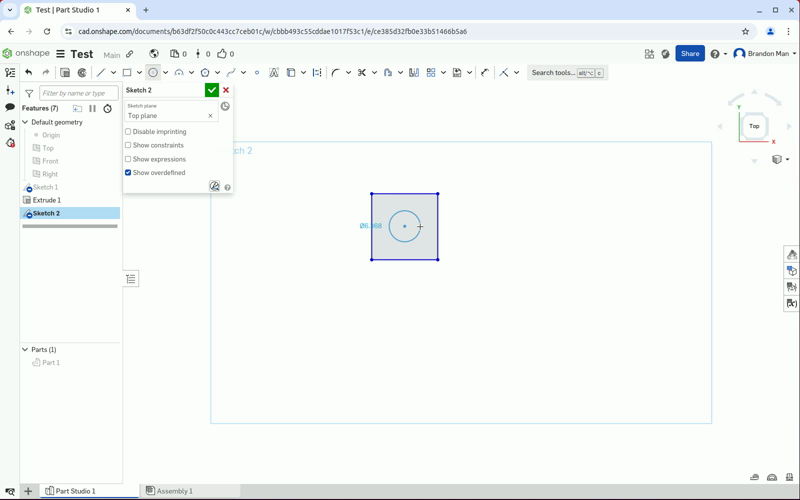
key(esc)
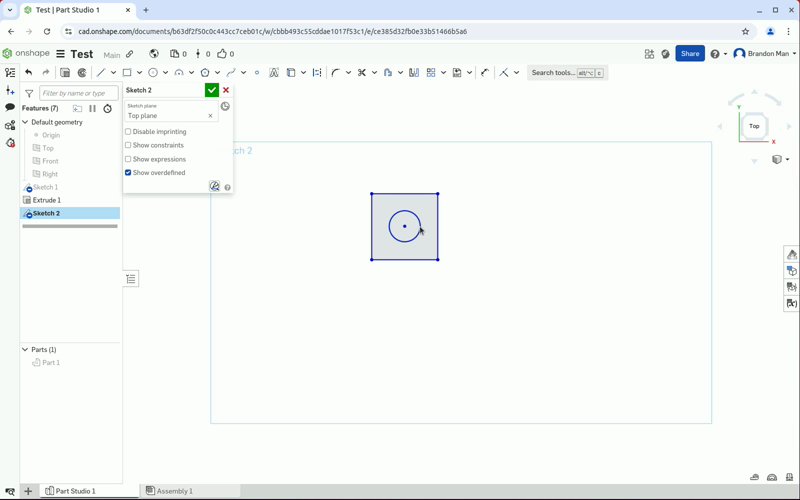
mouse_move(435, 196)
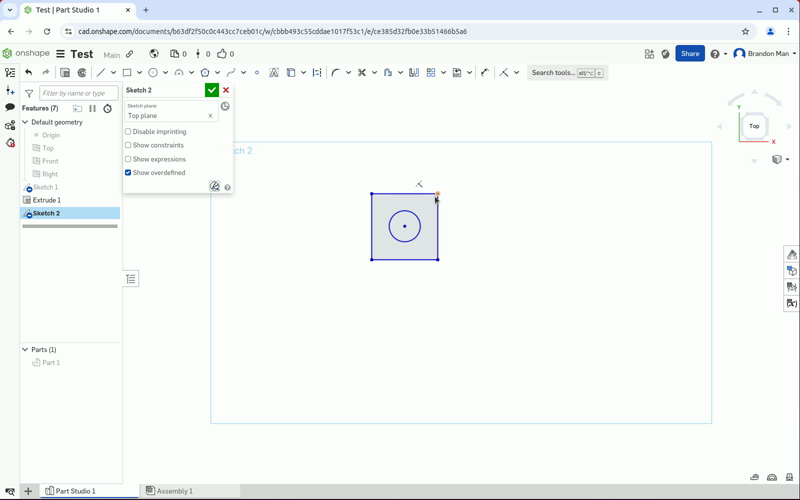
click(435, 196)
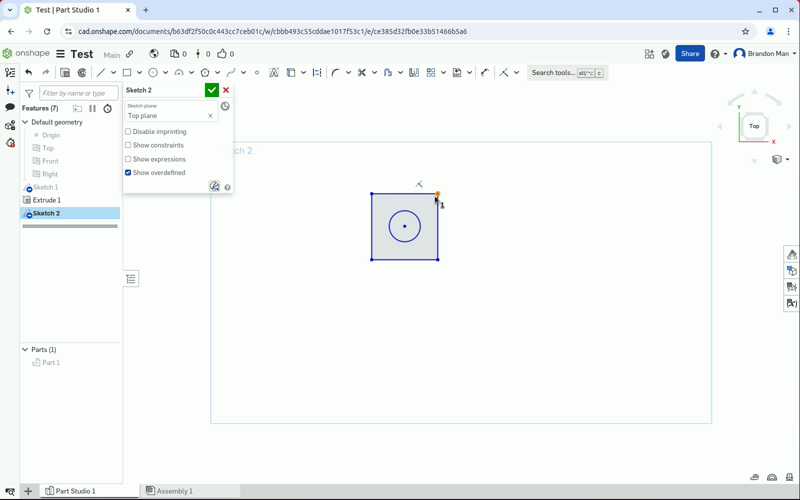
mouse_move(73, 352)
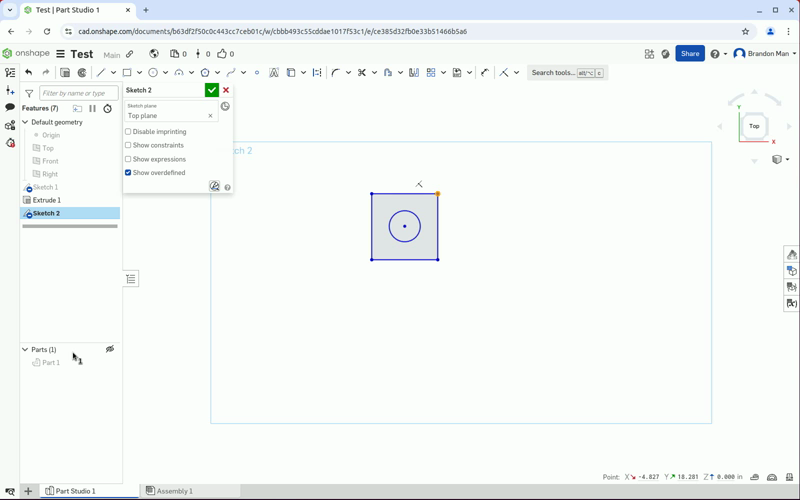
key(shift+y)
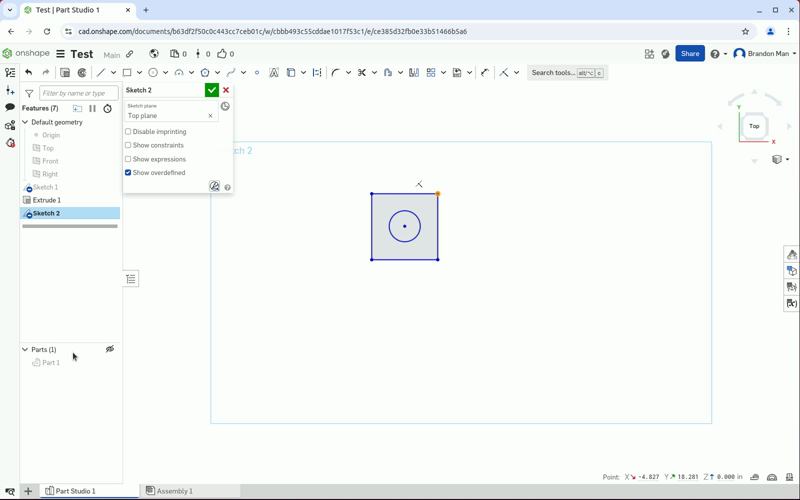
key(shift+e)
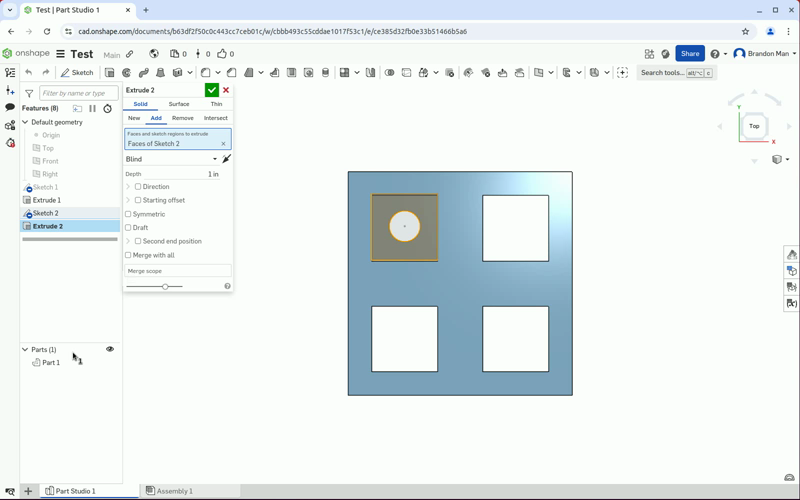
mouse_move(143, 106)
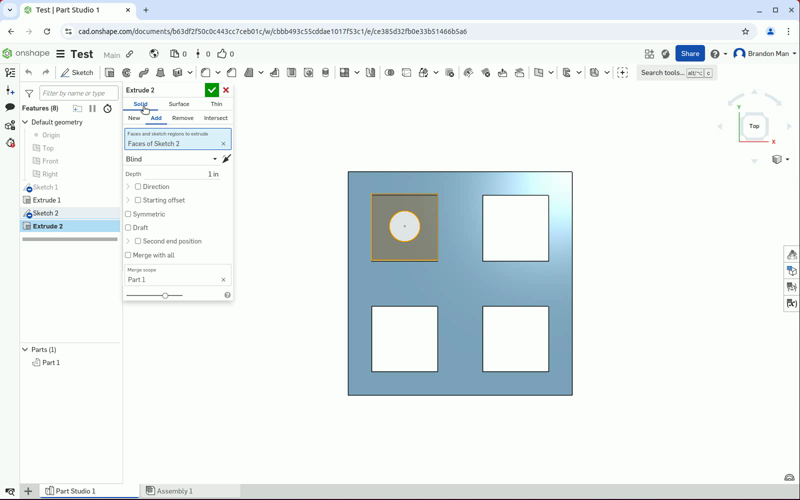
click(143, 106)
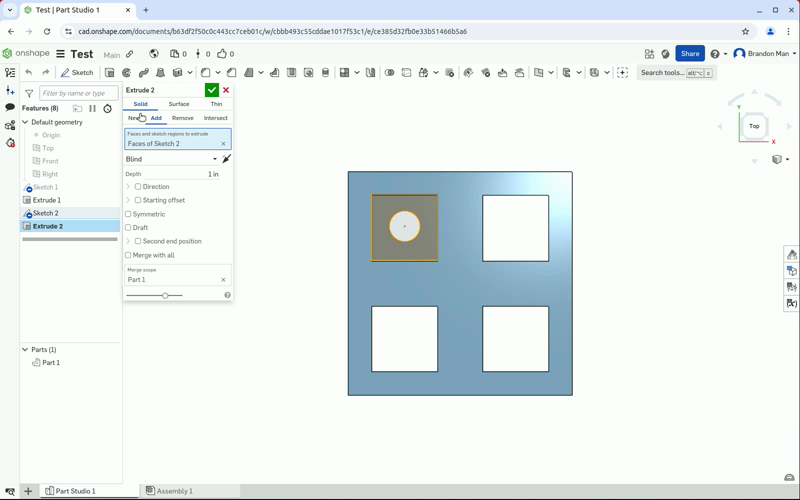
mouse_move(137, 120)
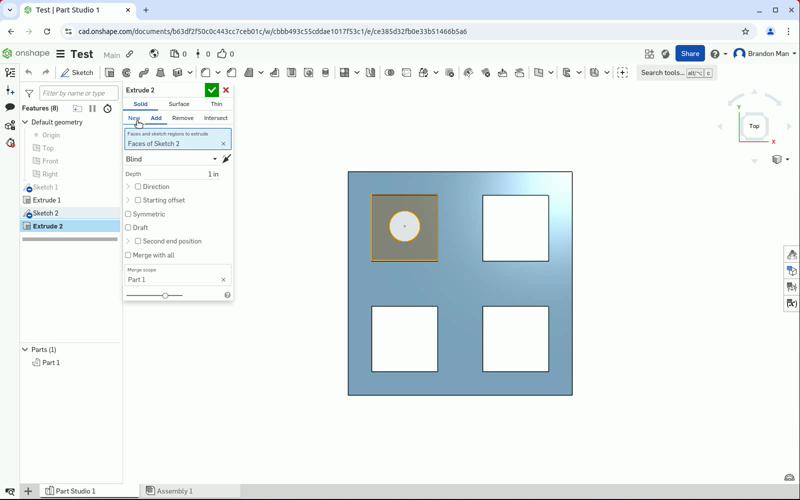
click(137, 120)
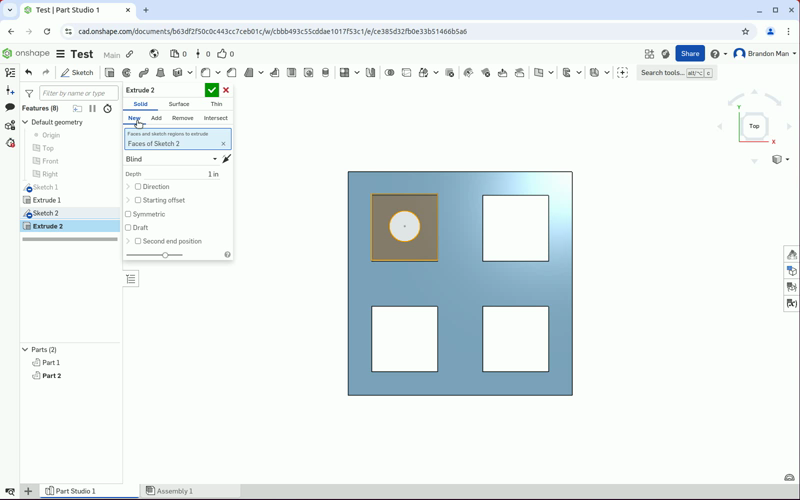
key(tab, 4)
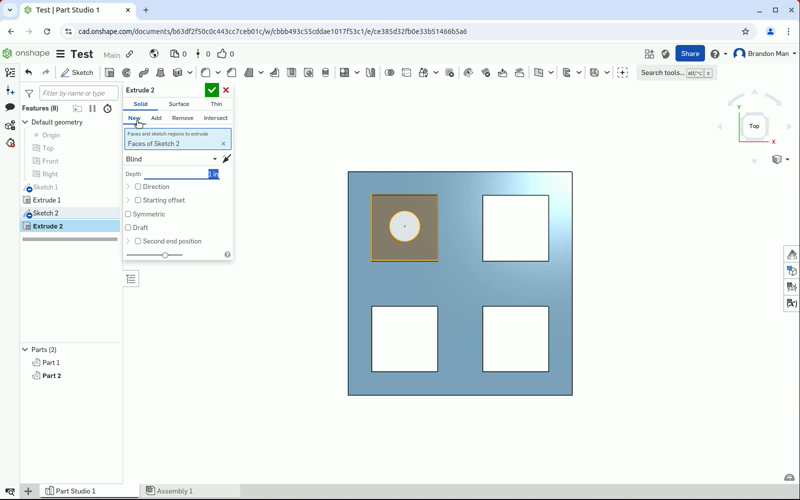
text(9.628)
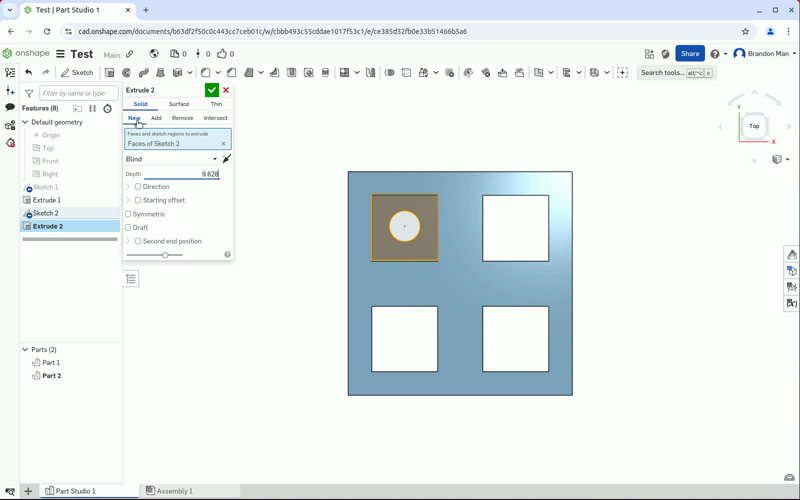
key(enter)
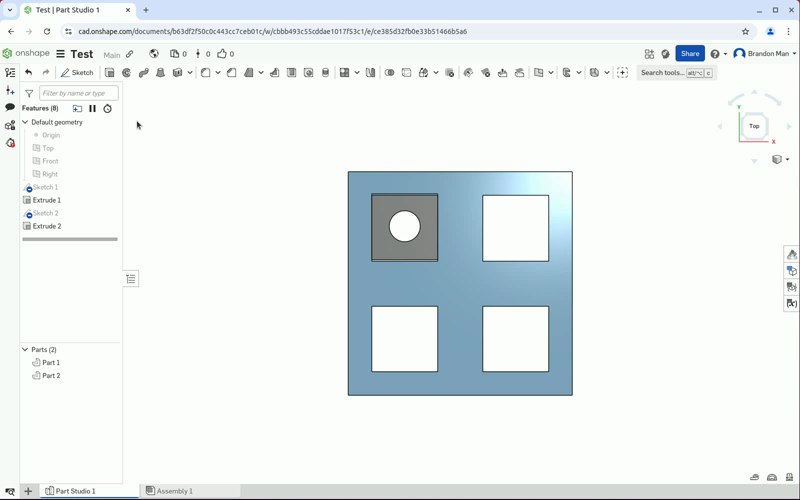
key(shift+h)
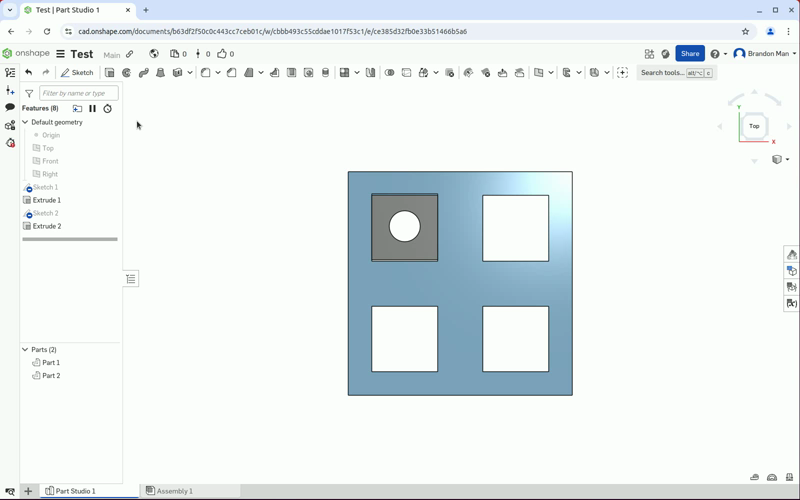
key(shift+h)
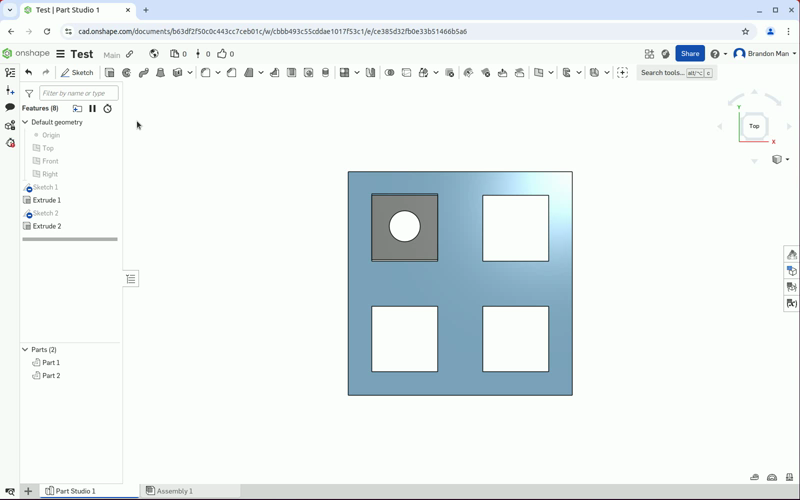
mouse_move(73, 189)
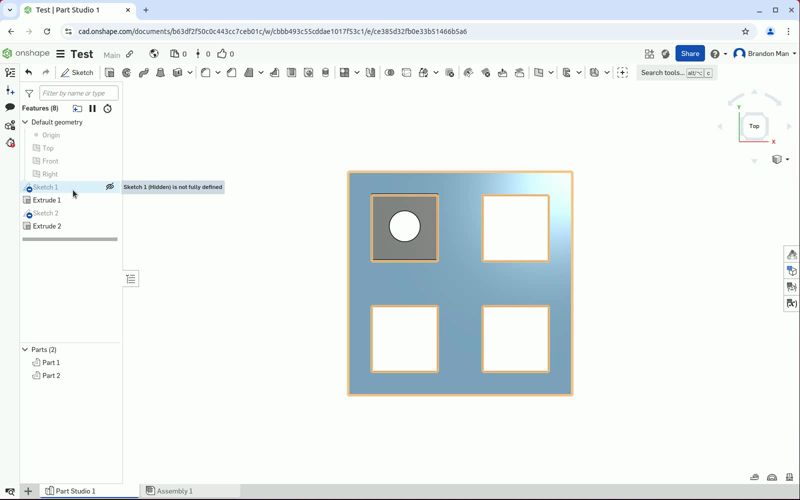
click(73, 189)
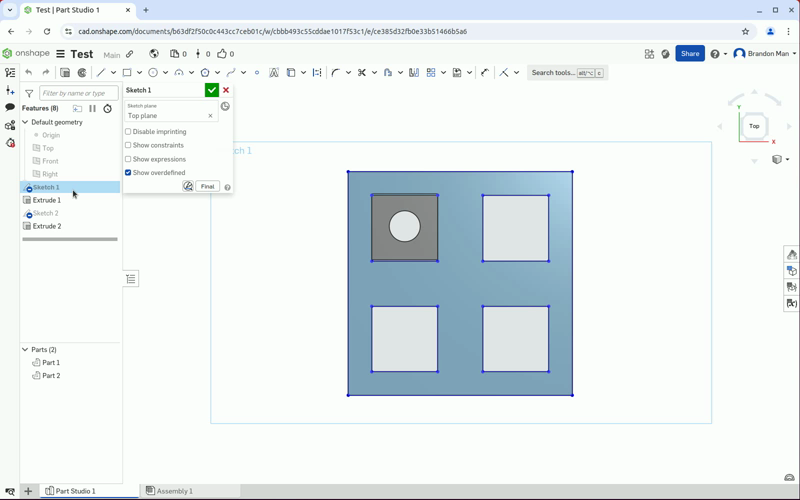
mouse_move(229, 92)
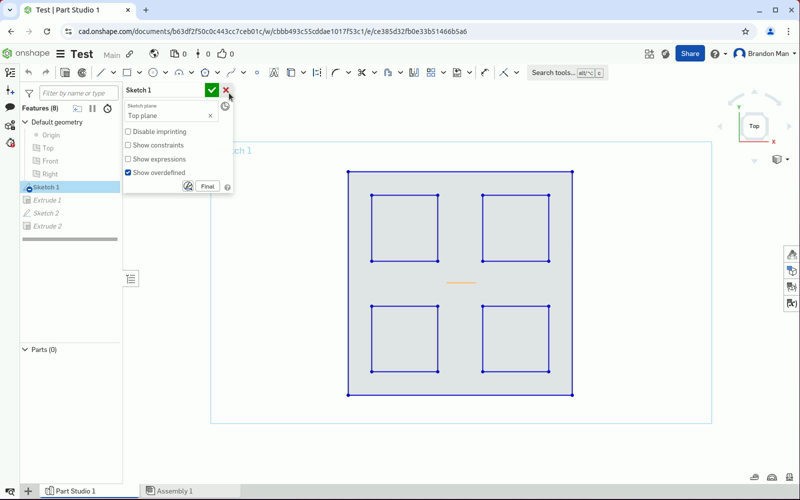
click(229, 92)
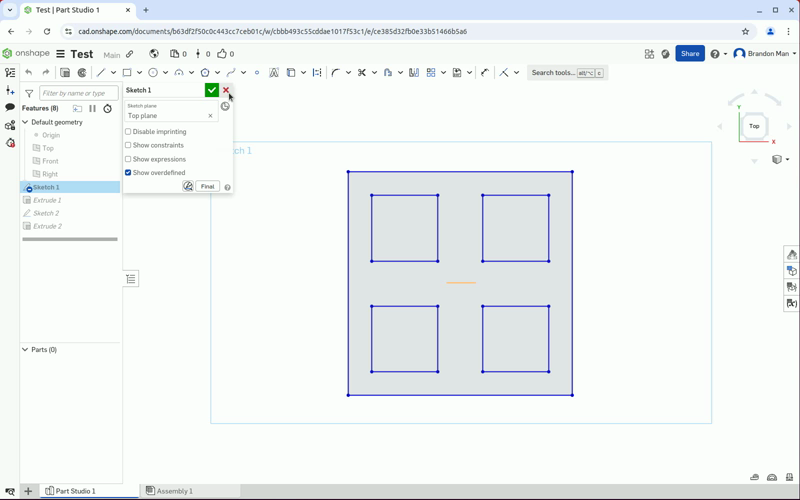
key(shift+s)
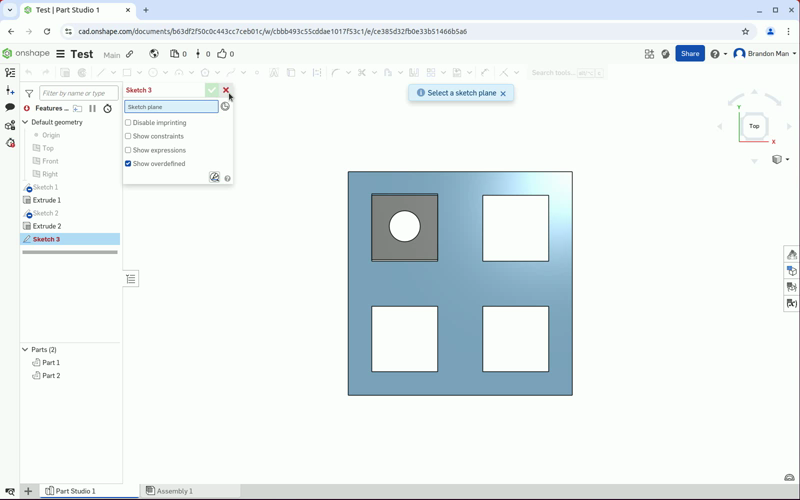
mouse_move(73, 150)
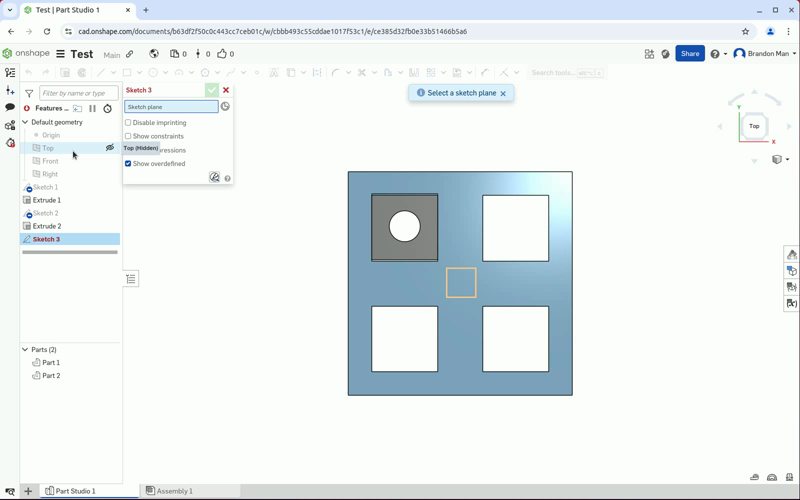
click(73, 150)
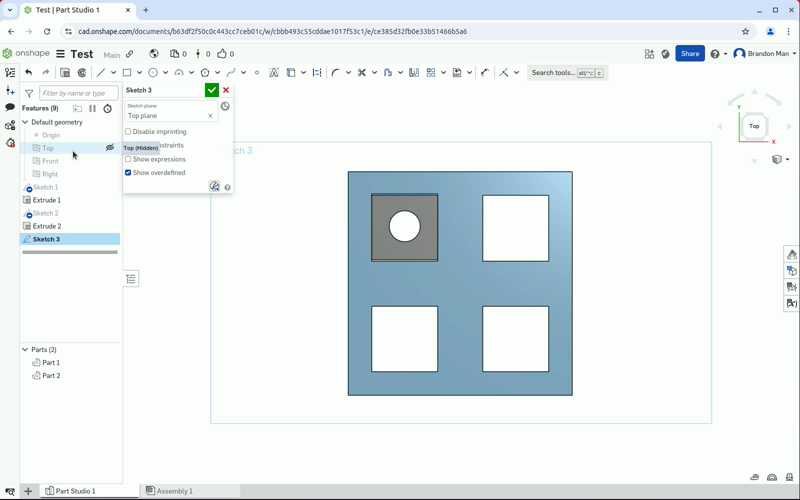
mouse_move(73, 352)
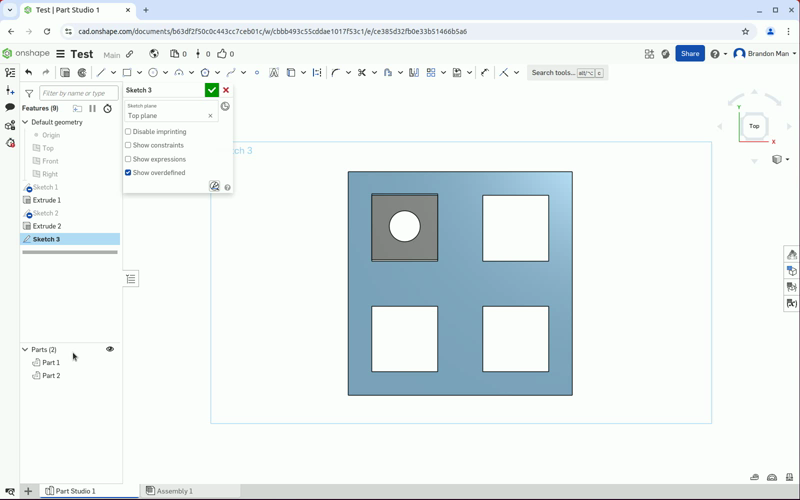
key(y)
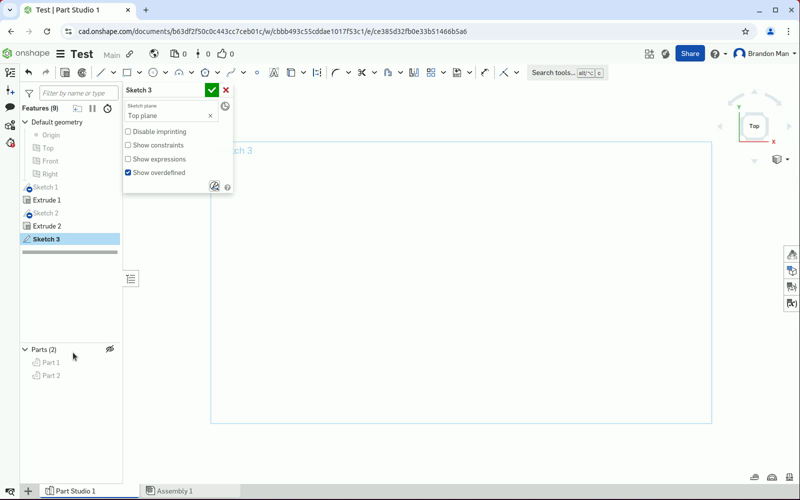
key(l)
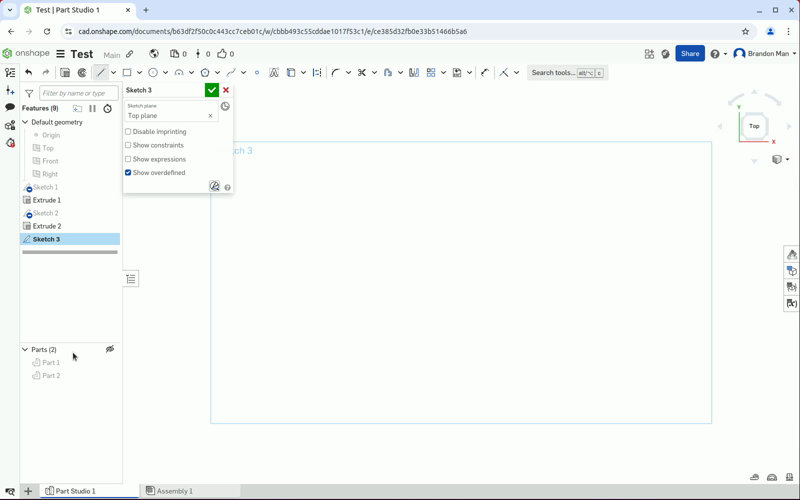
key_down(shift)
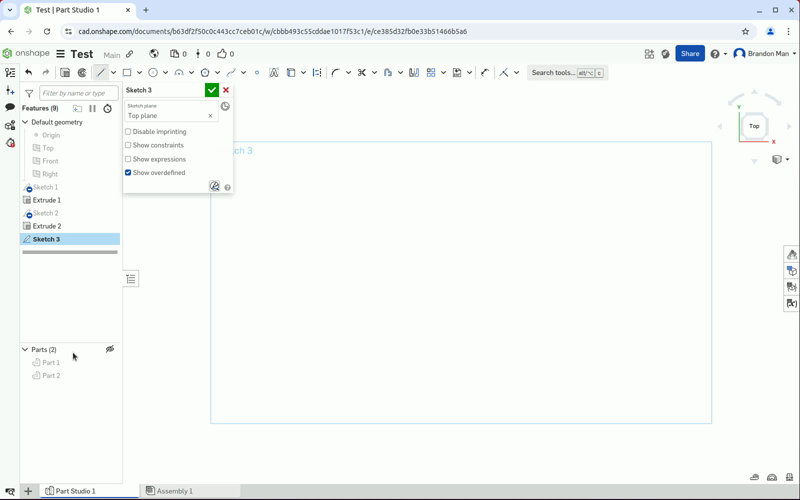
mouse_move(484, 259)
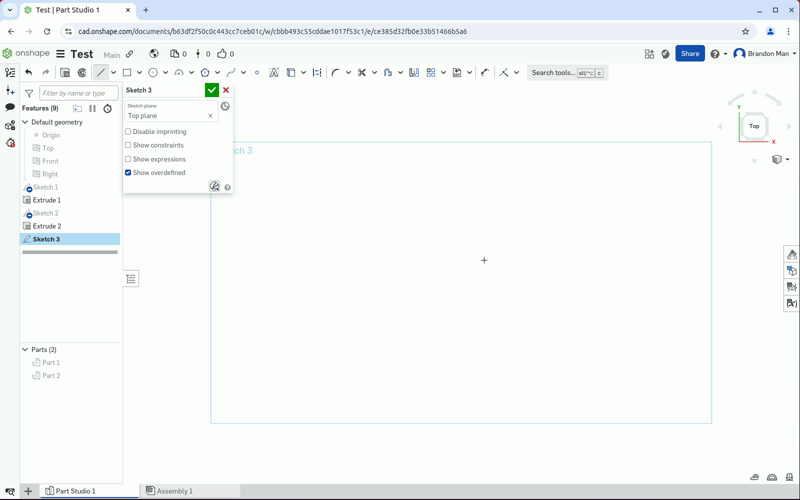
click(484, 259)
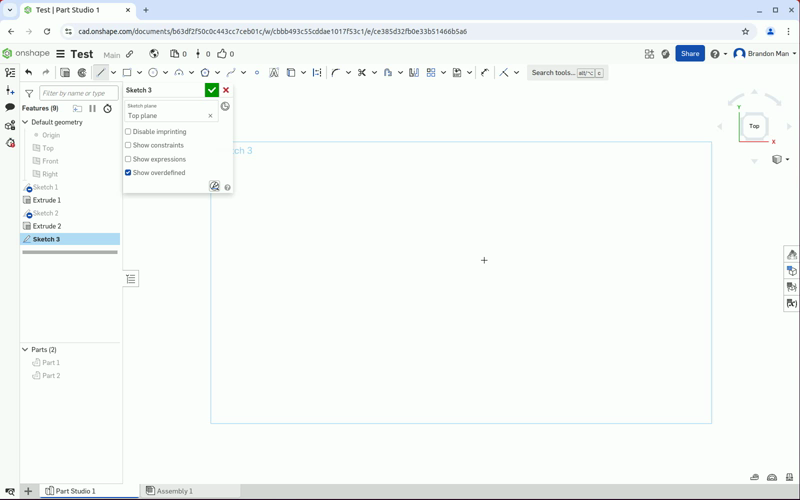
key_up(shift)
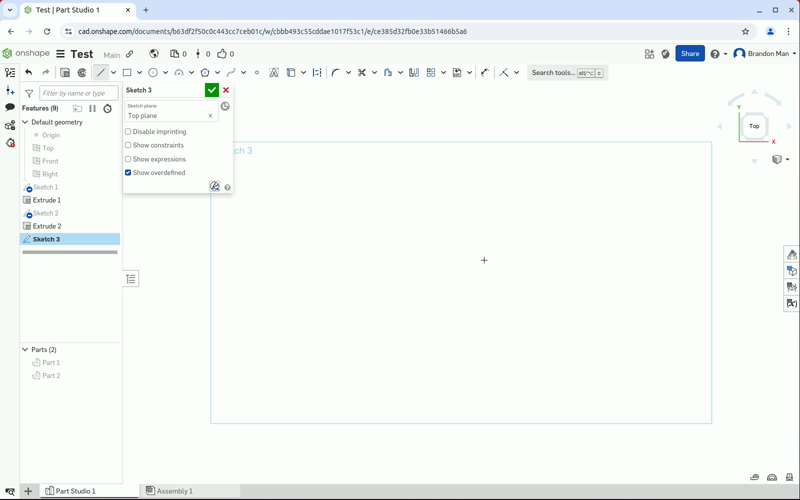
key_down(shift)
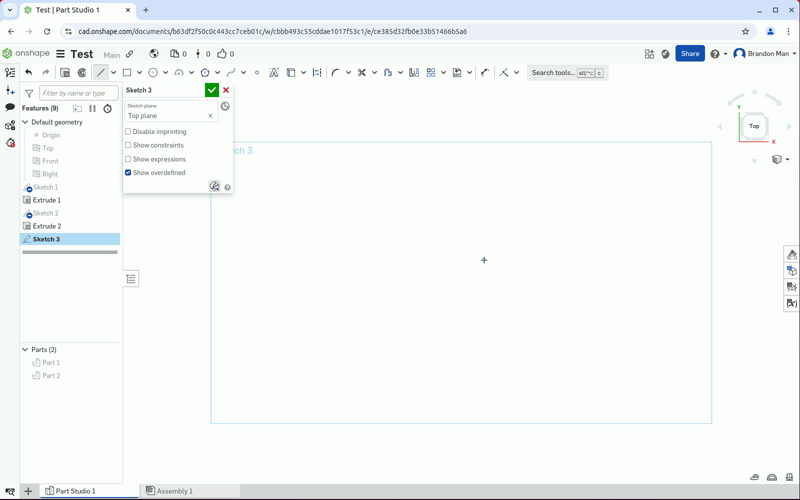
mouse_move(550, 259)
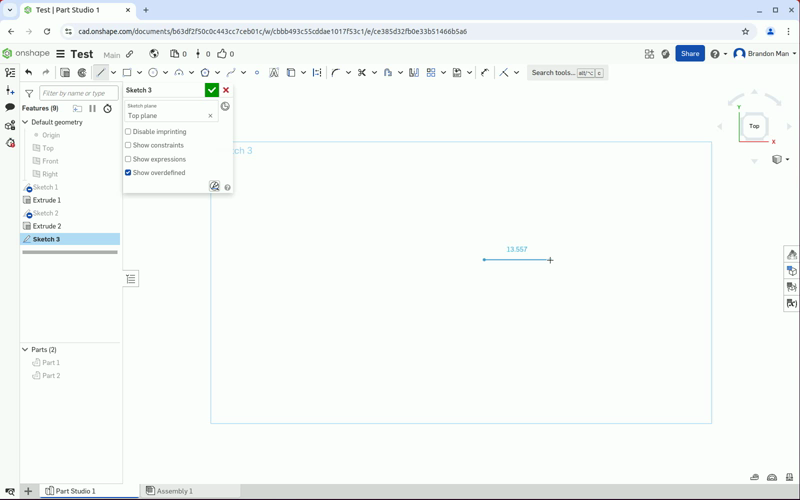
click(550, 259)
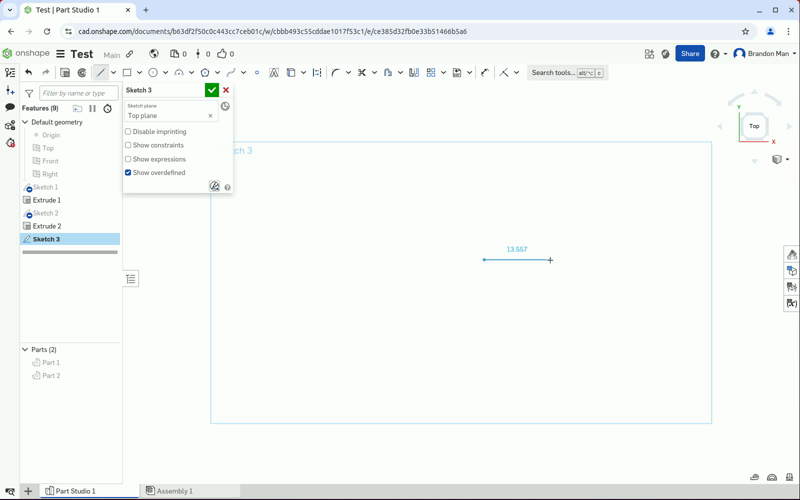
key_up(shift)
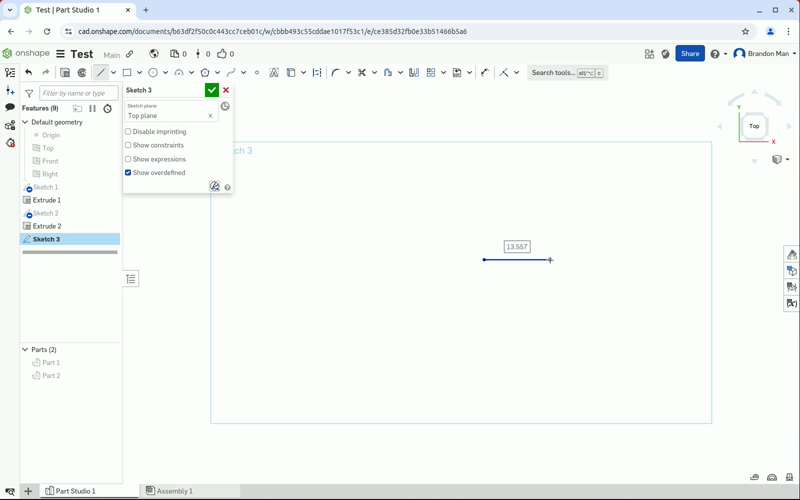
key_down(shift)
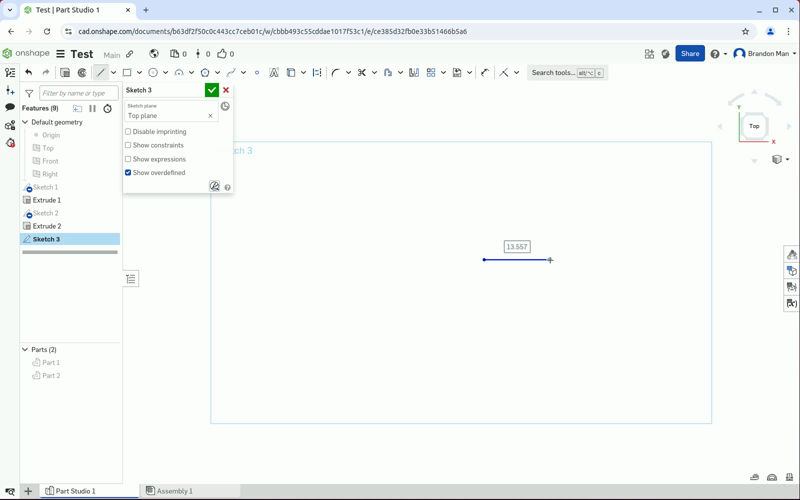
mouse_move(550, 193)
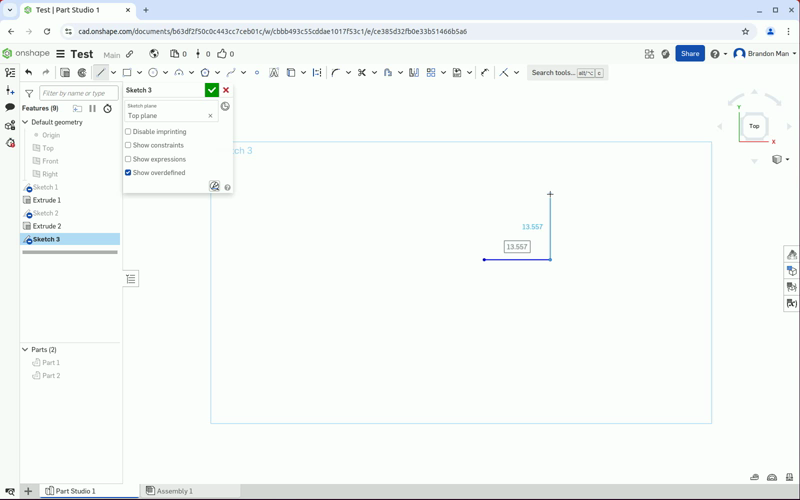
click(550, 193)
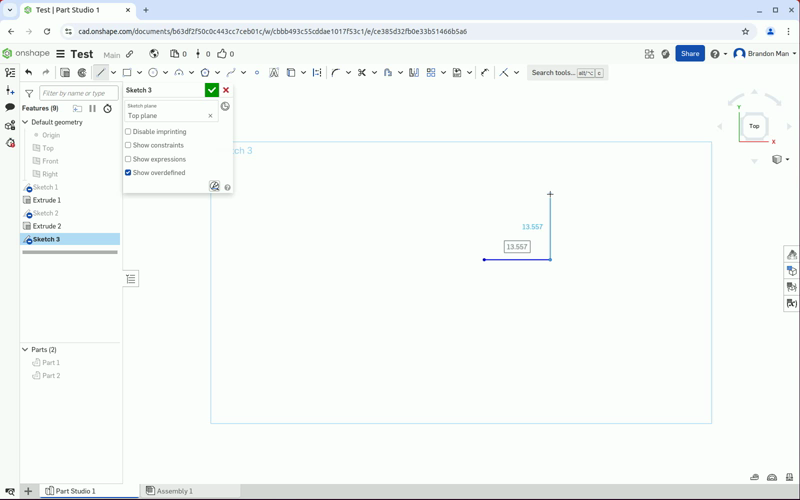
key_up(shift)
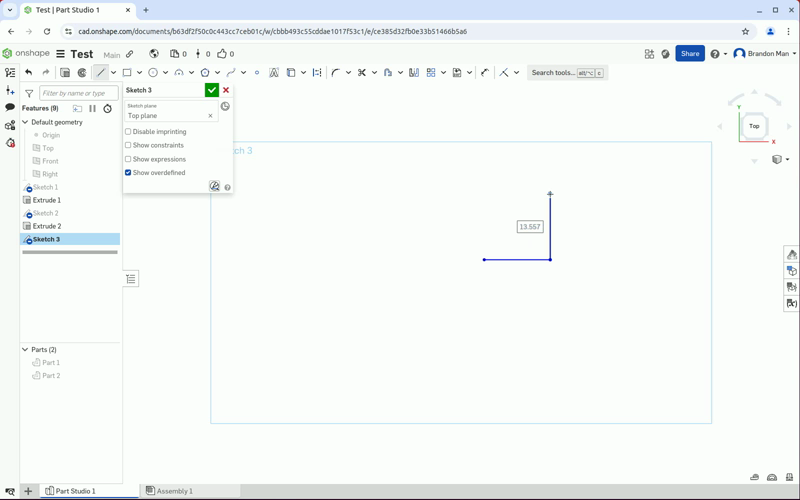
key_down(shift)
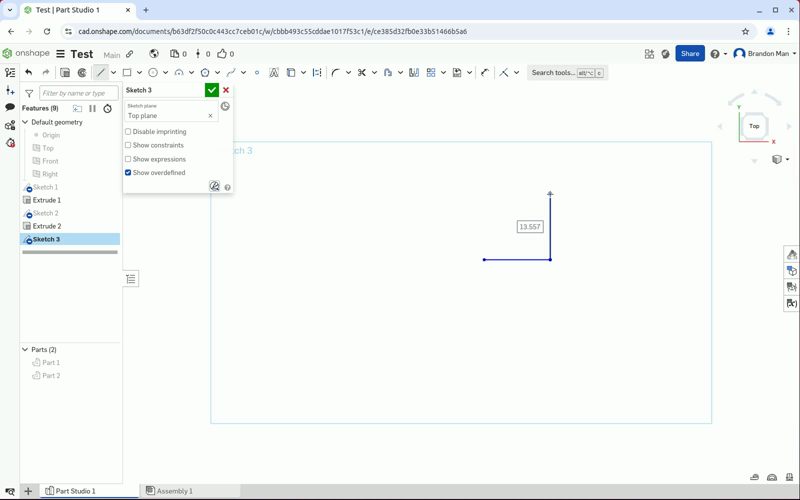
mouse_move(484, 193)
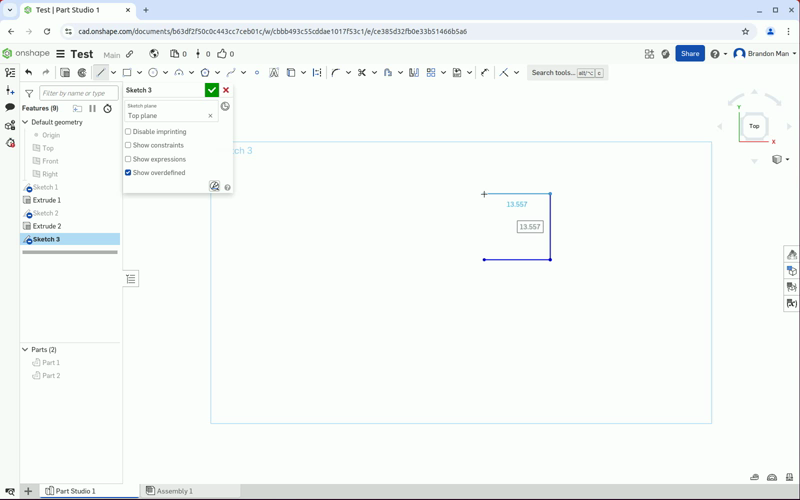
click(484, 193)
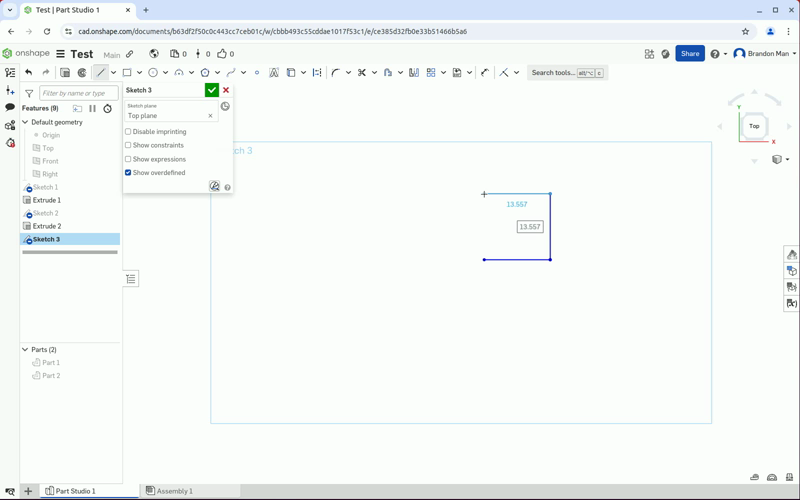
key_up(shift)
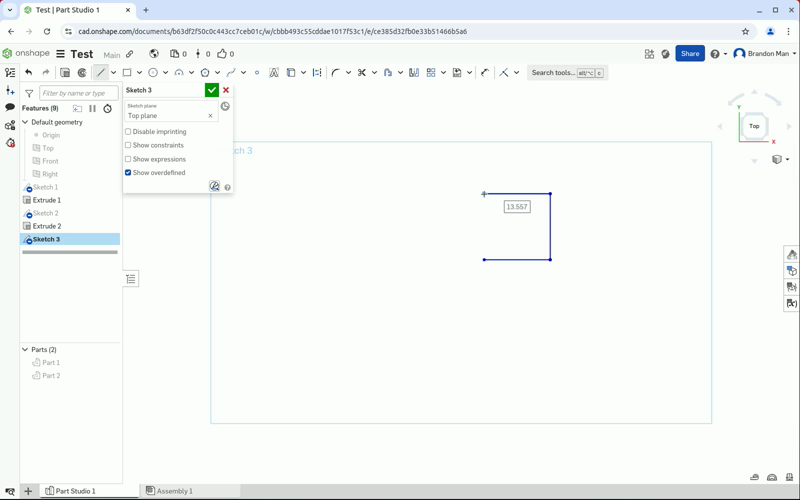
key_down(shift)
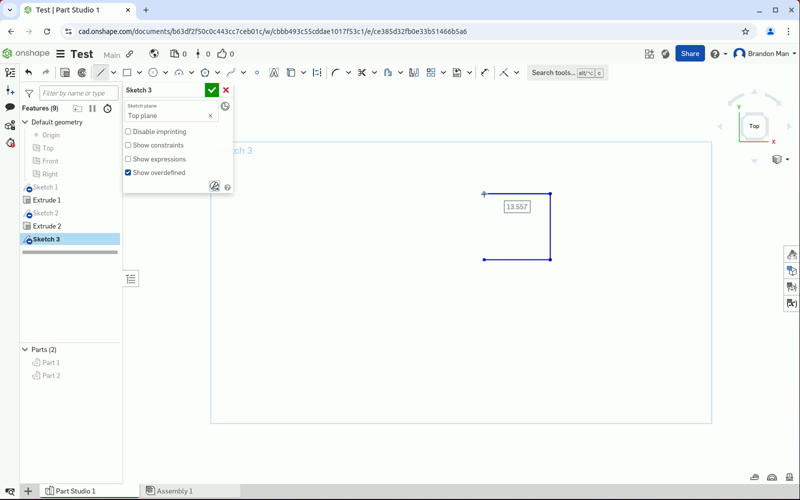
mouse_move(484, 259)
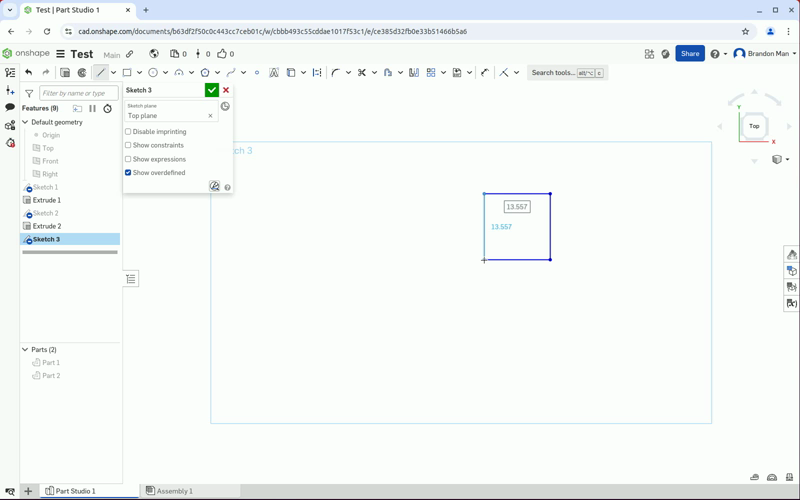
key_up(shift)
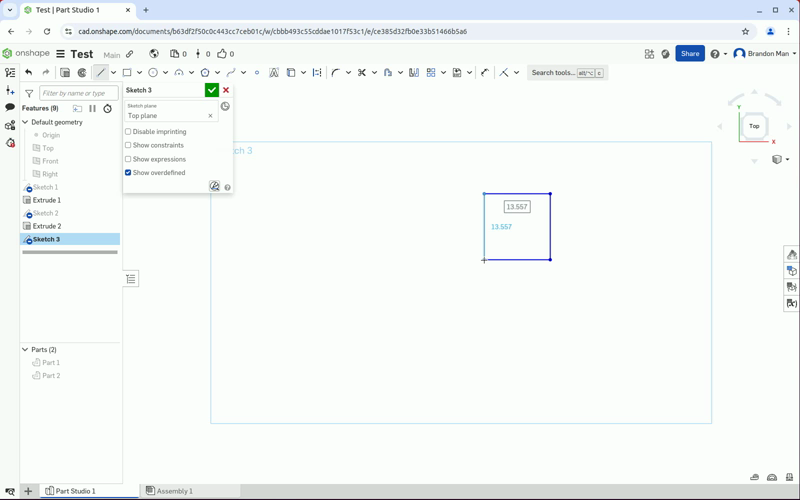
click(484, 259)
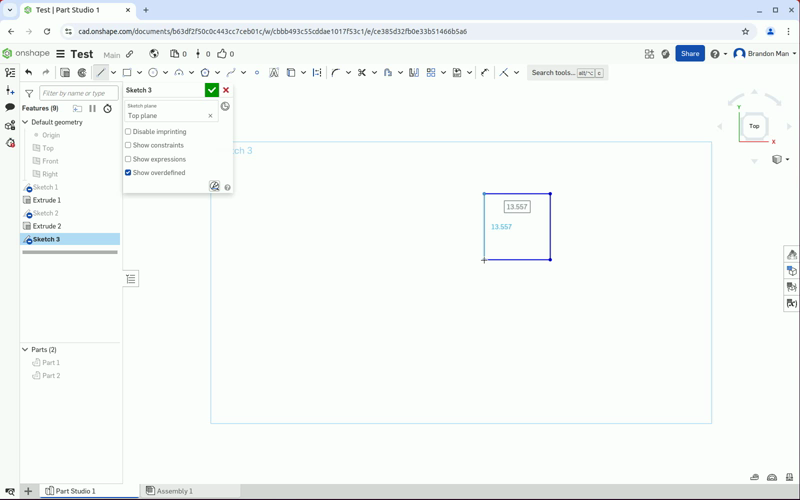
key(esc)
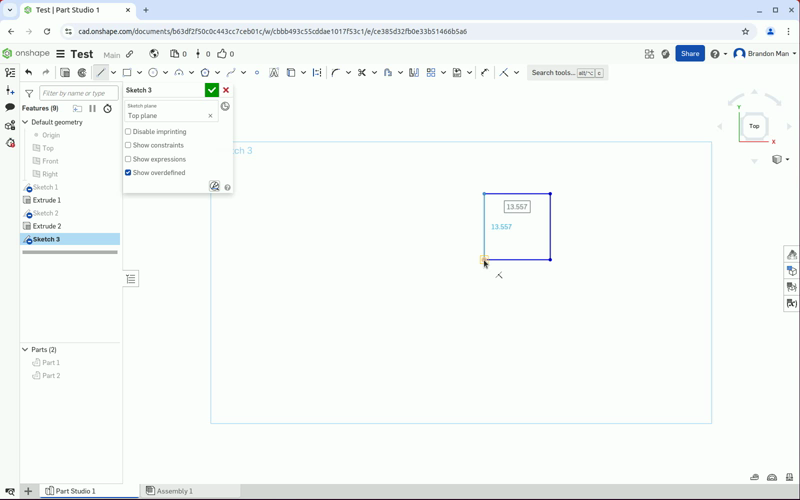
key(c)
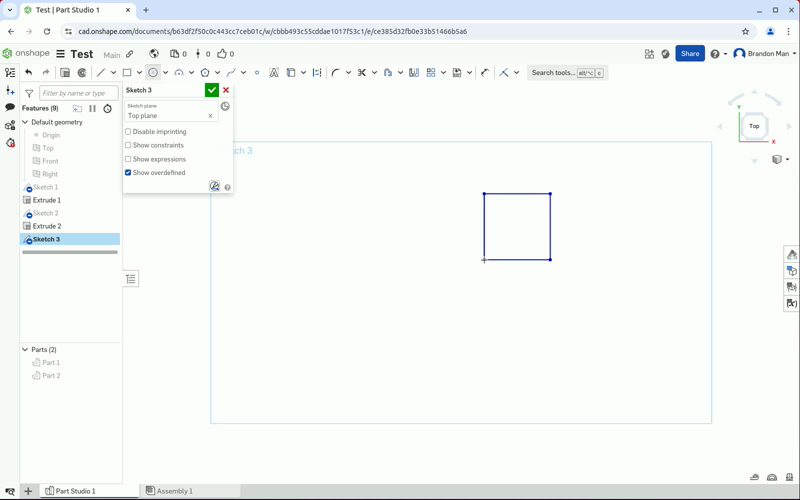
key_down(shift)
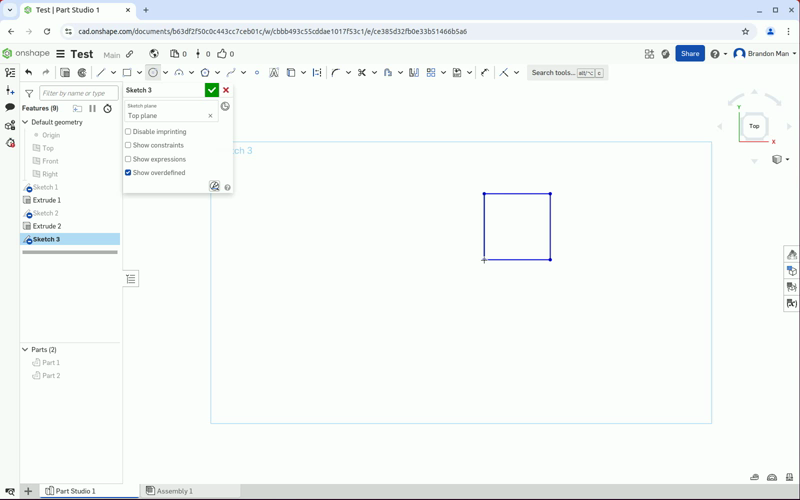
mouse_move(517, 226)
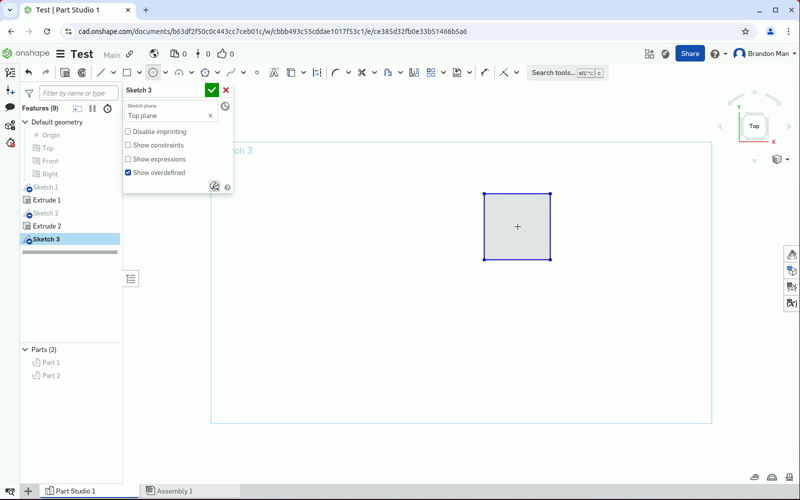
click(517, 226)
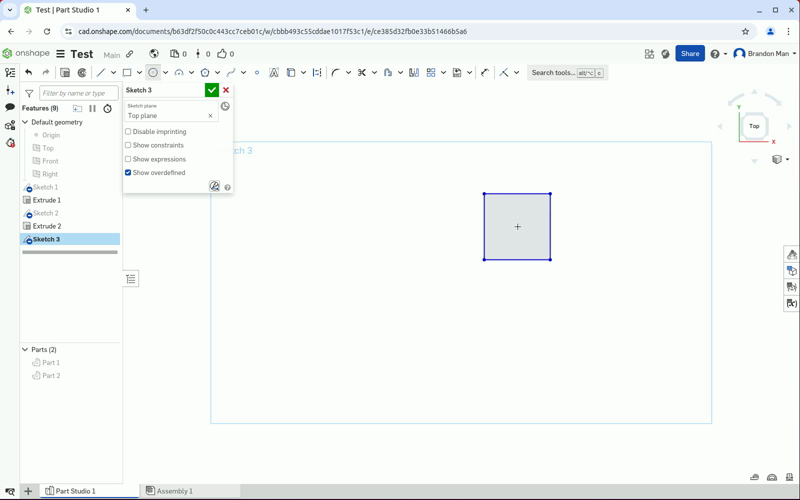
key_up(shift)
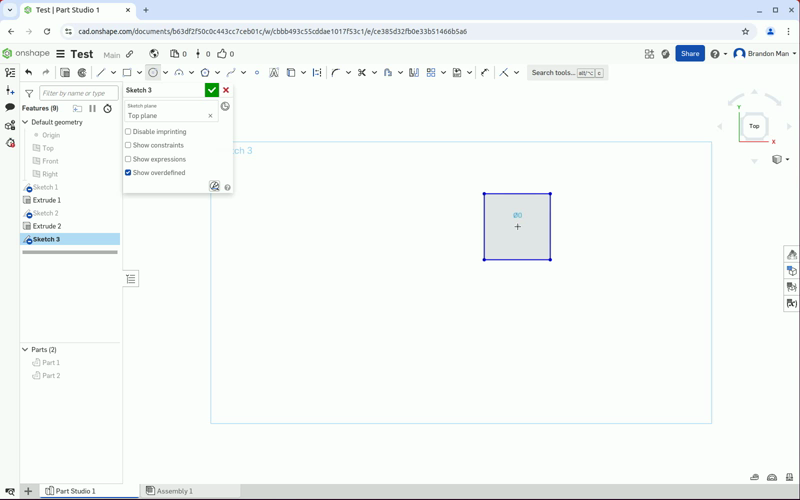
mouse_move(532, 226)
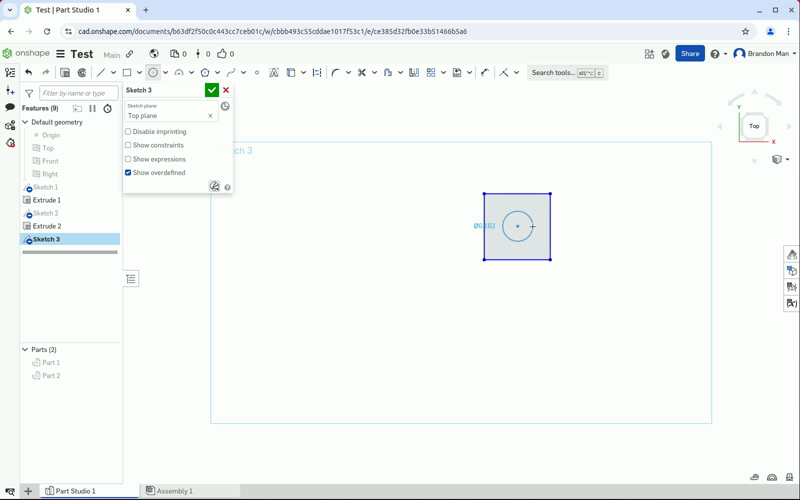
click(532, 226)
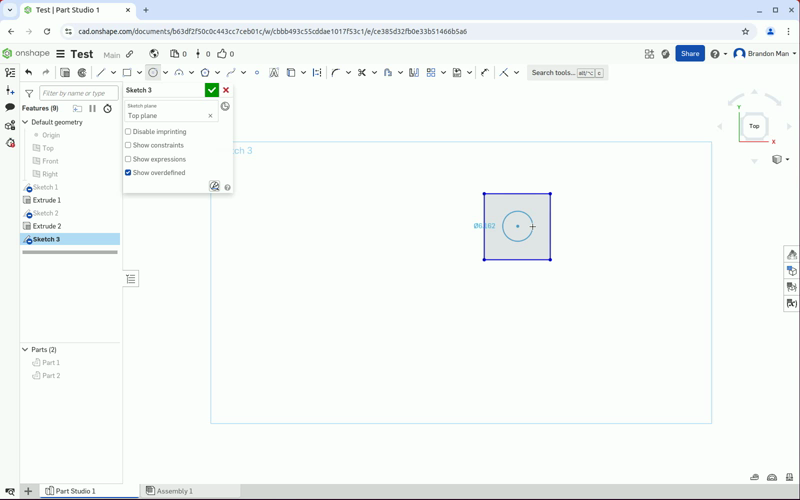
key(esc)
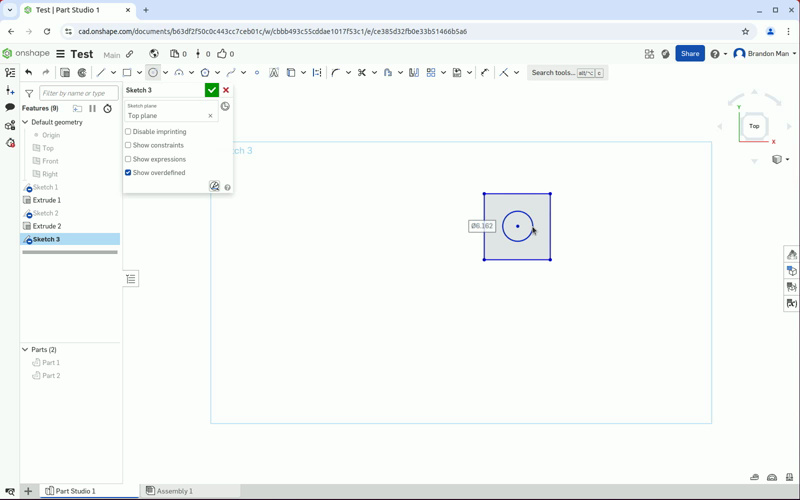
mouse_move(491, 217)
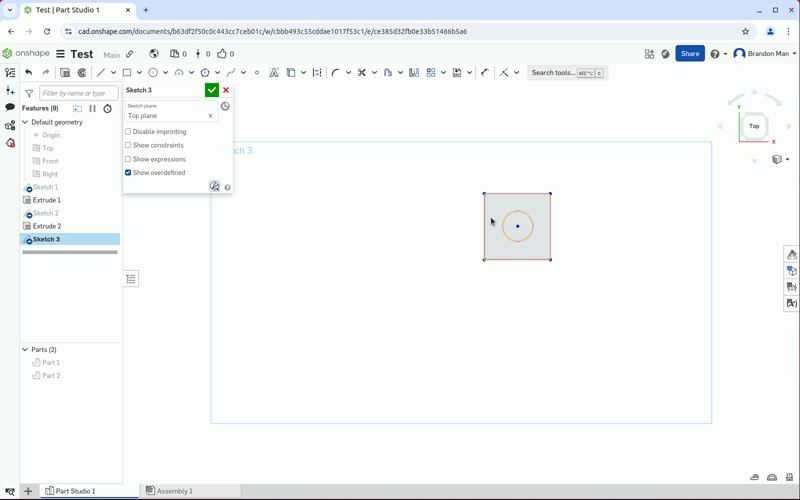
click(491, 217)
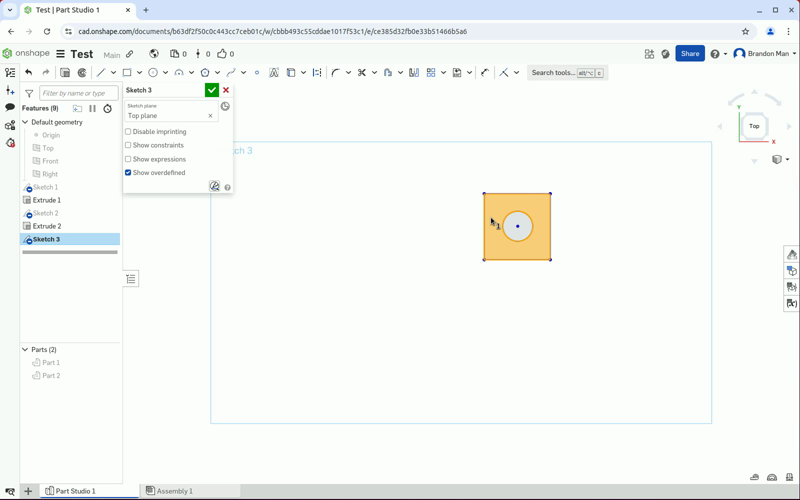
mouse_move(73, 352)
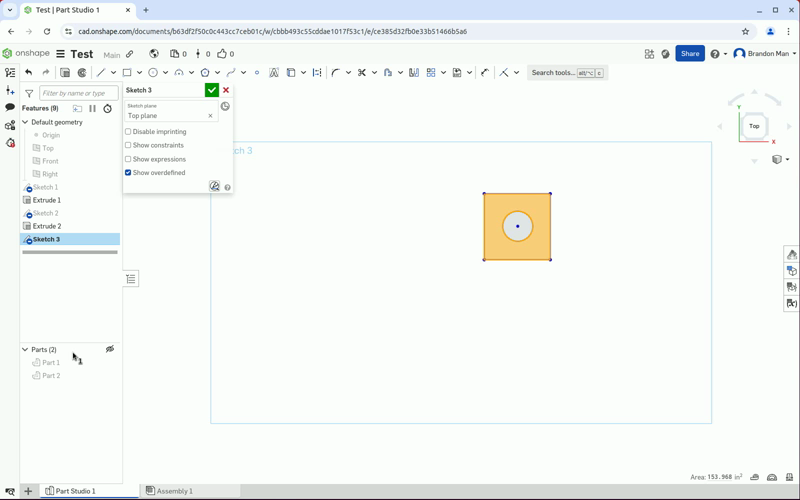
key(shift+y)
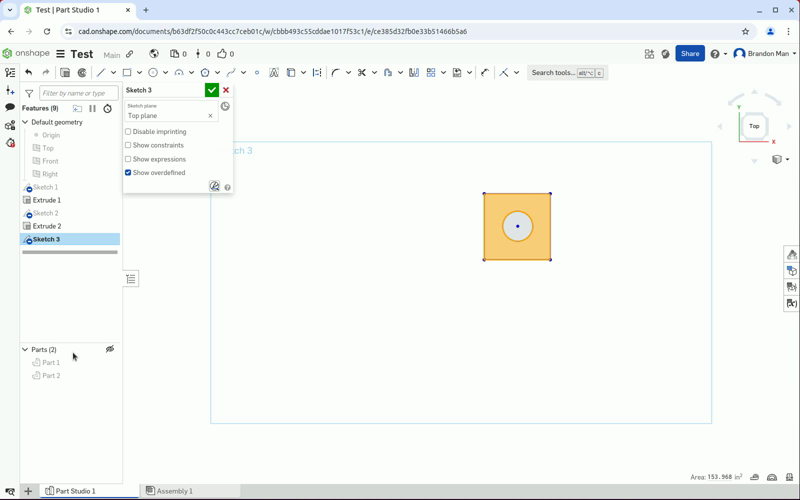
key(shift+e)
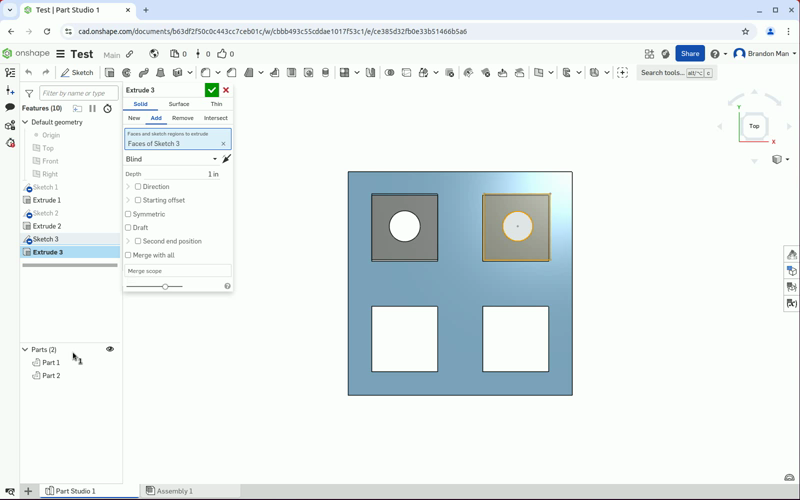
mouse_move(143, 106)
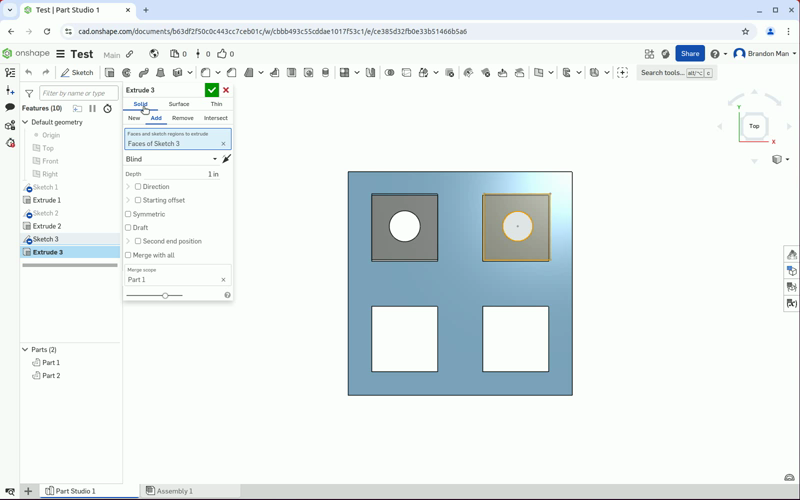
click(143, 106)
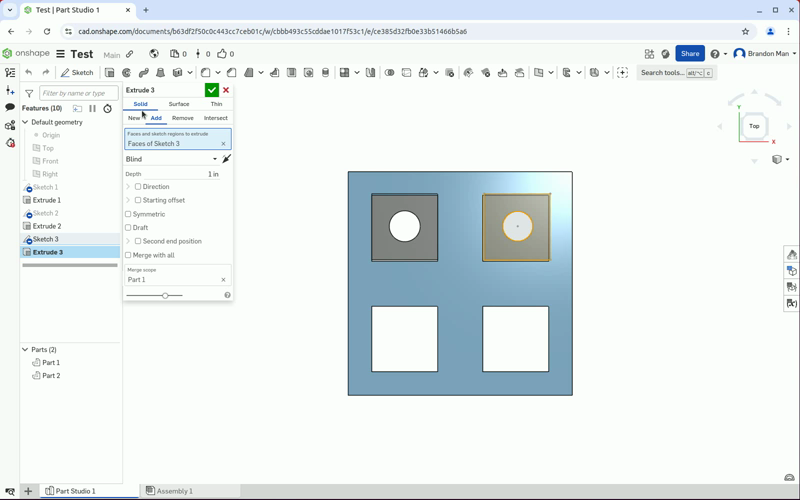
mouse_move(137, 120)
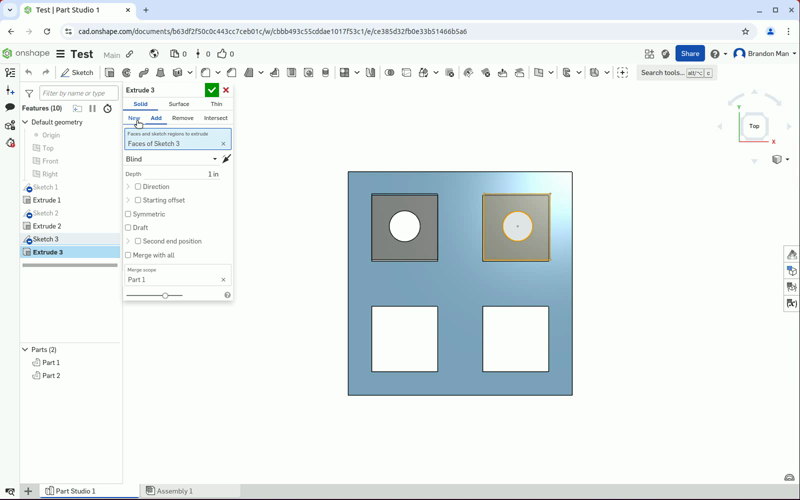
click(137, 120)
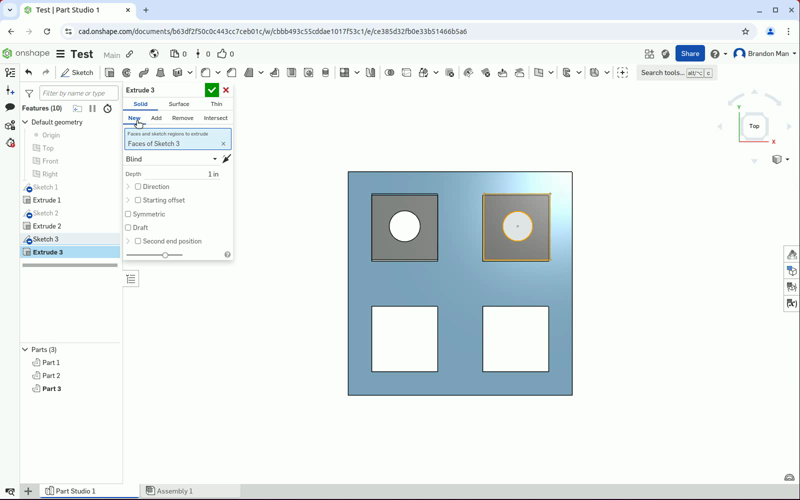
key(tab, 4)
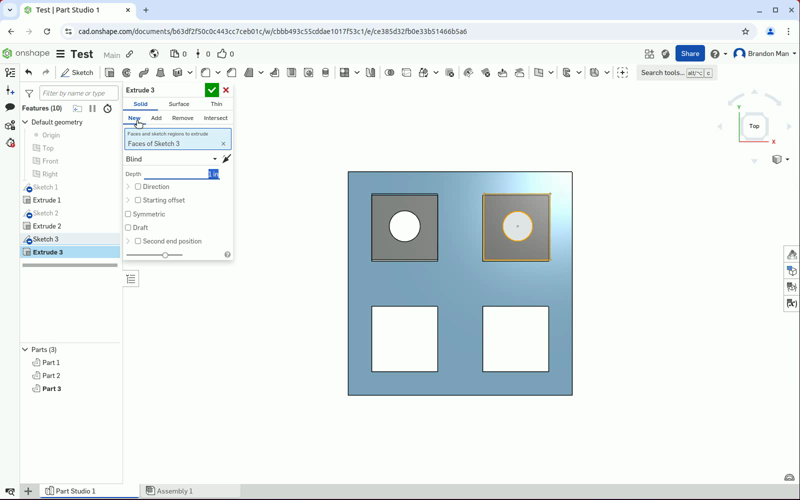
text(9.628)
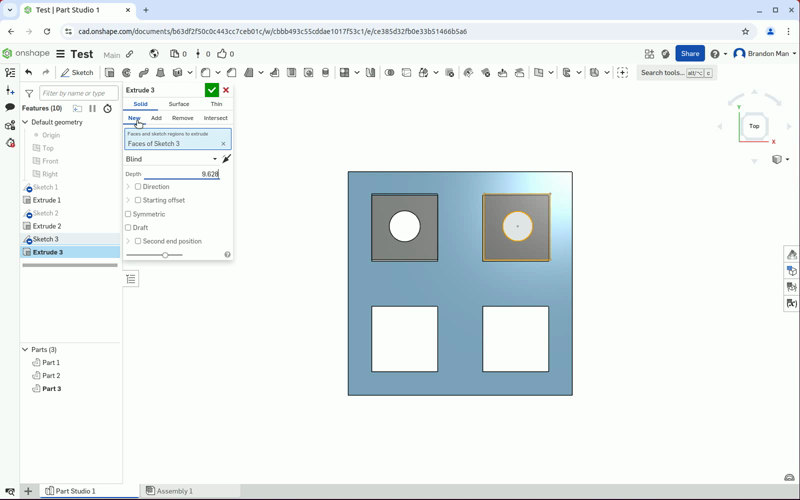
key(enter)
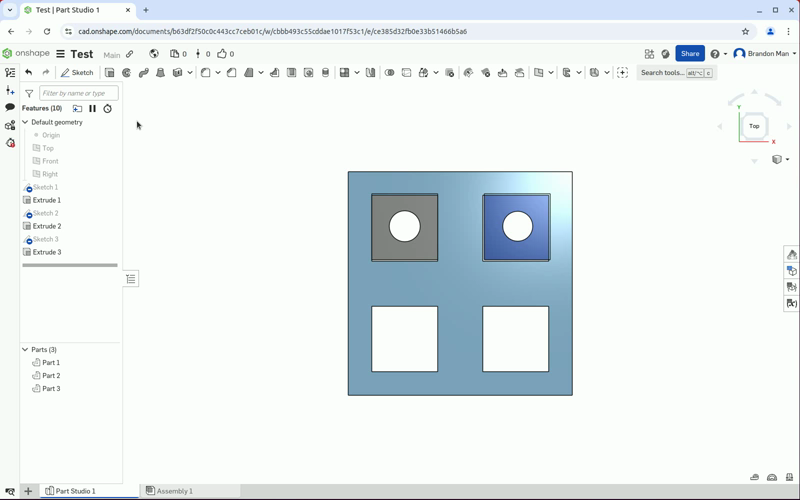
key(shift+h)
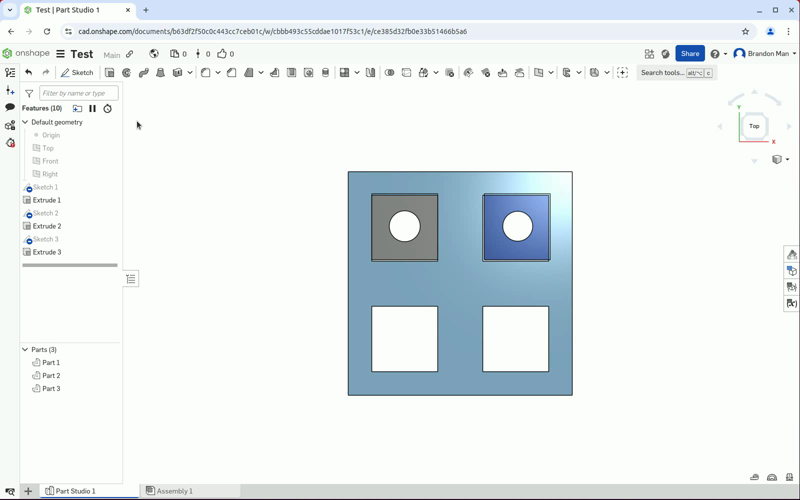
key(shift+h)
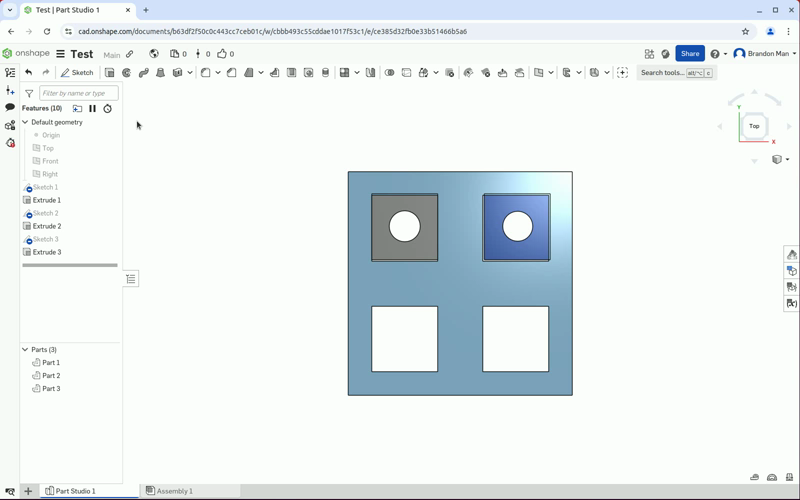
mouse_move(73, 189)
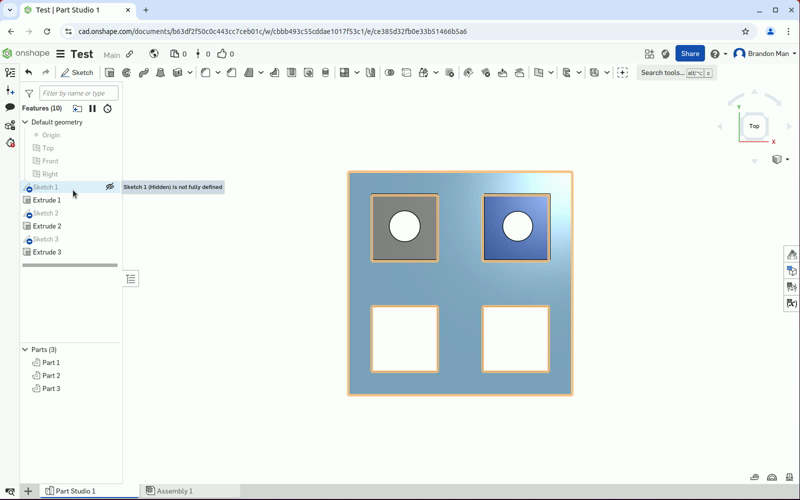
click(73, 189)
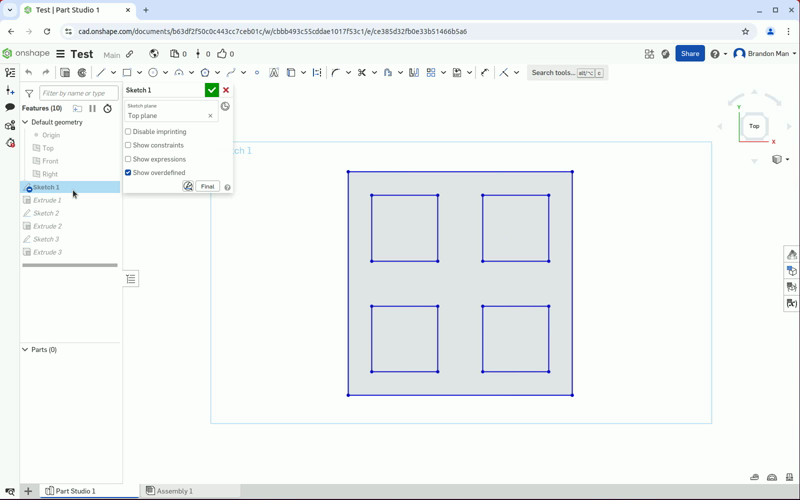
mouse_move(229, 92)
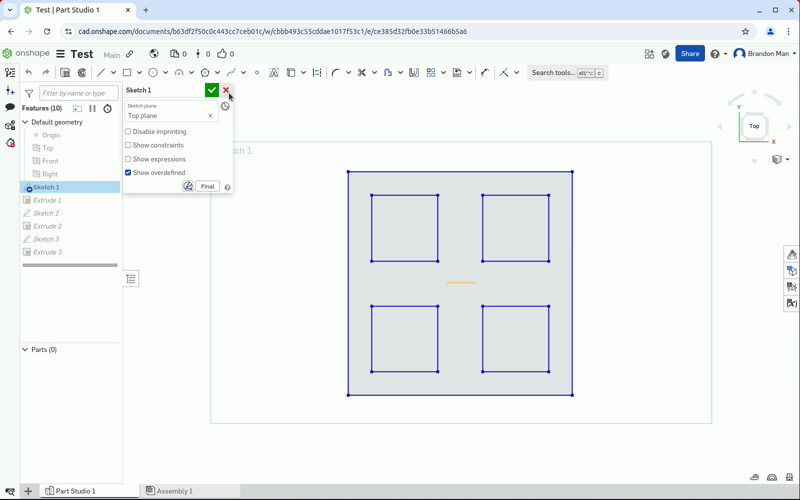
click(229, 92)
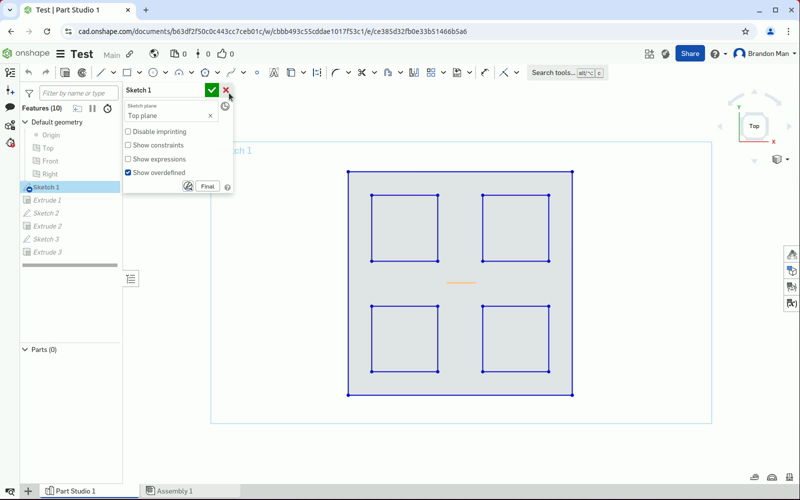
key(shift+s)
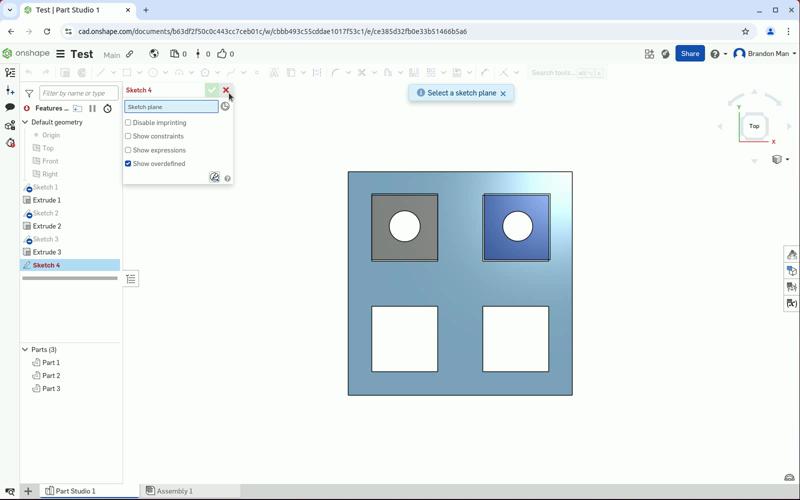
mouse_move(73, 150)
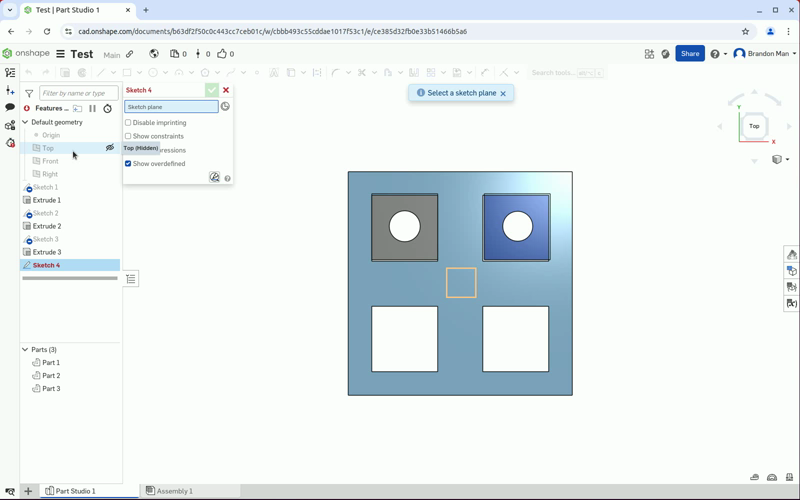
click(73, 150)
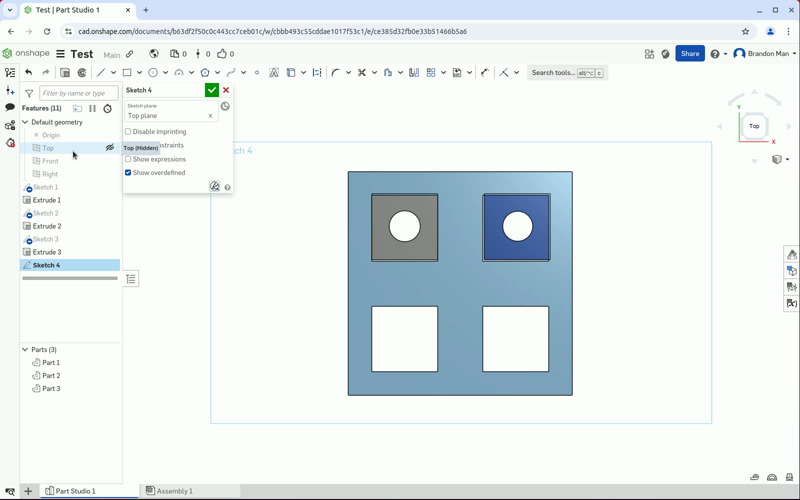
mouse_move(73, 352)
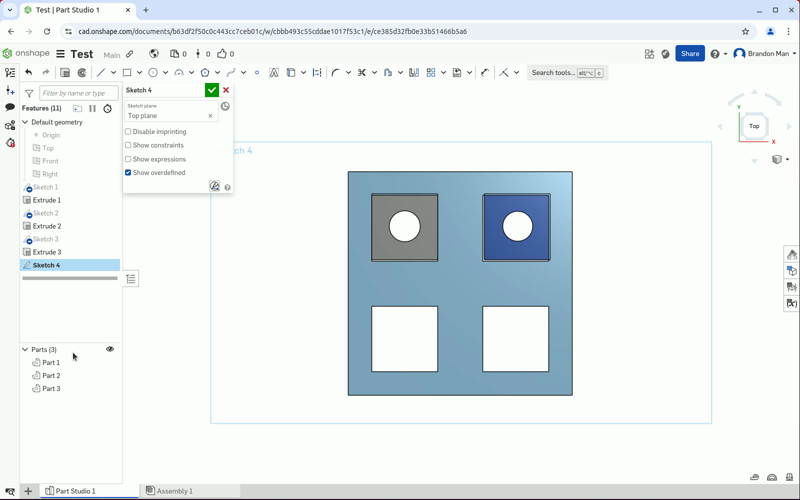
key(y)
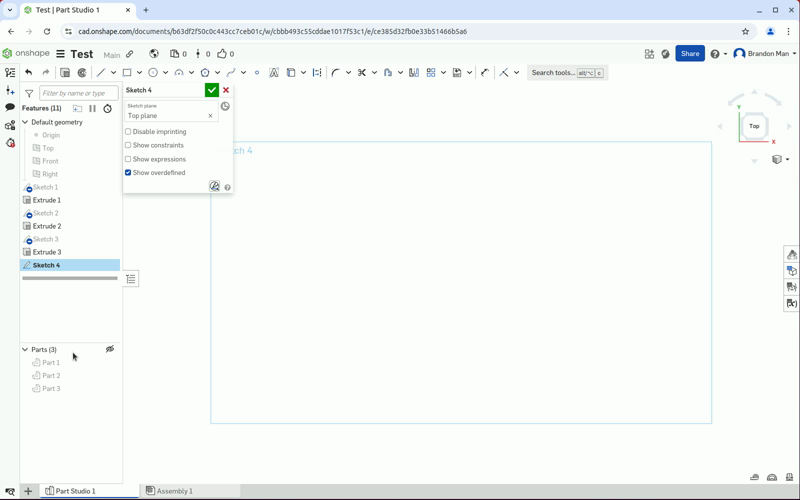
key(l)
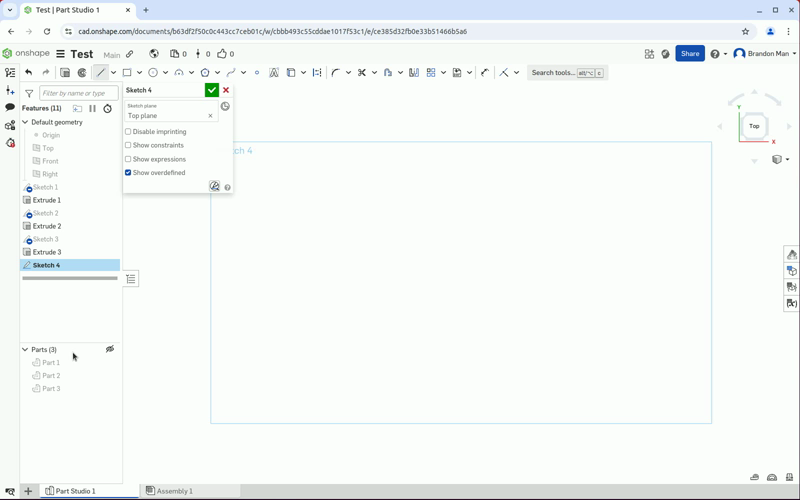
key_down(shift)
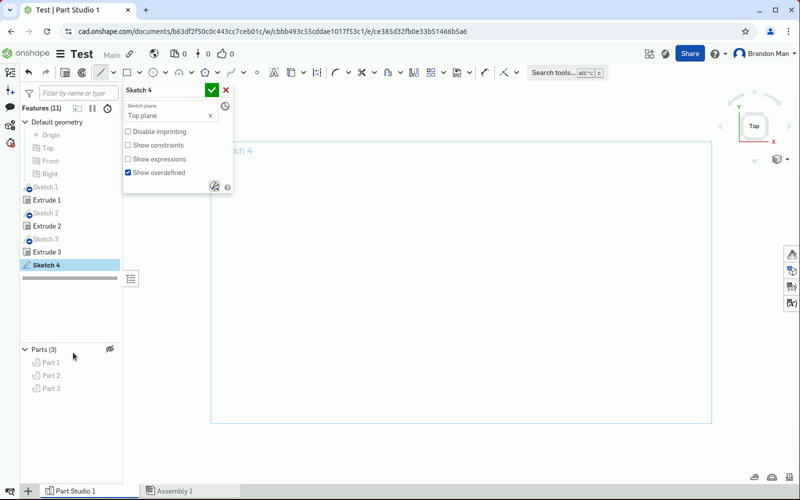
mouse_move(484, 372)
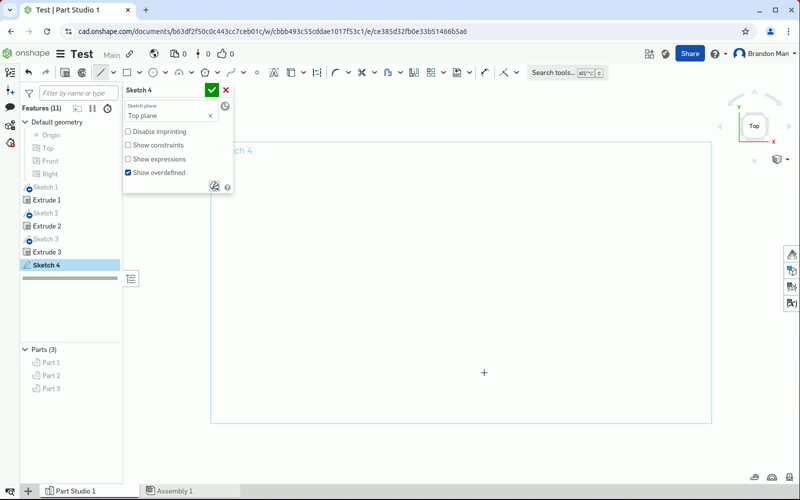
click(484, 372)
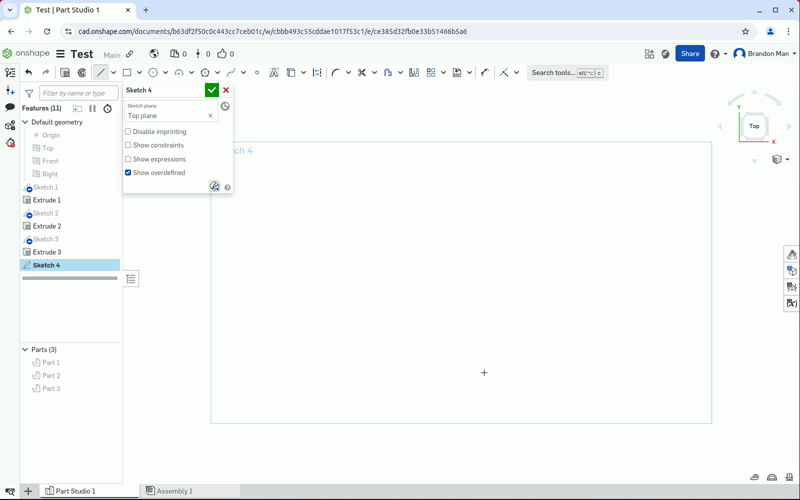
key_up(shift)
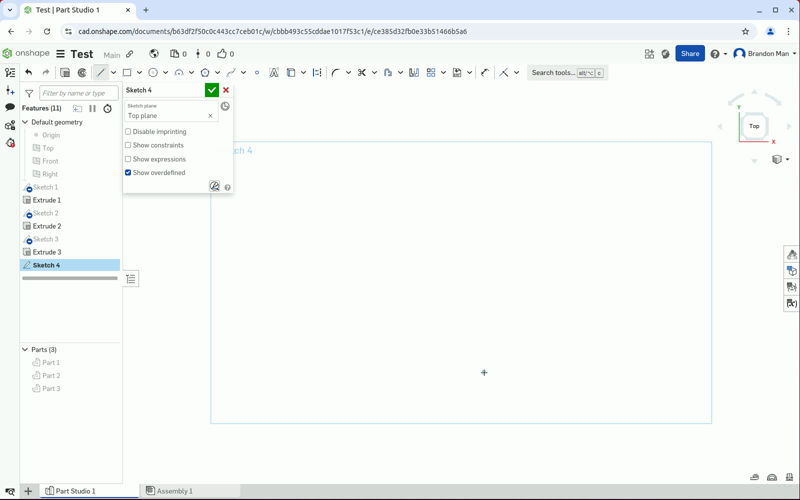
key_down(shift)
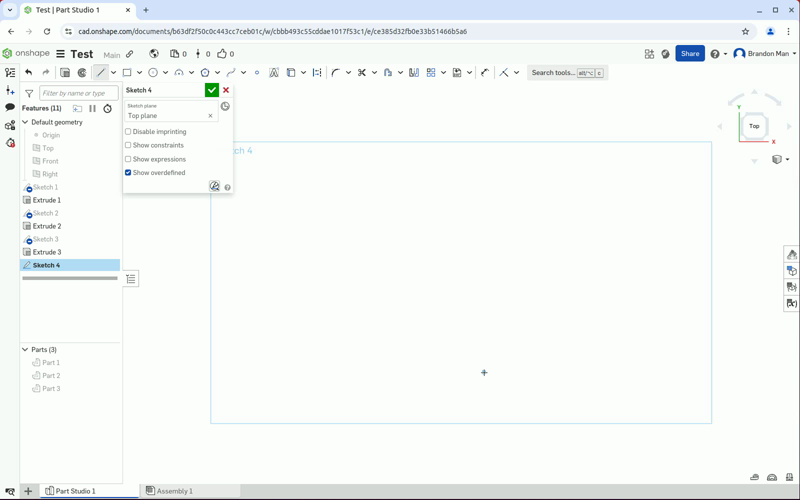
mouse_move(550, 372)
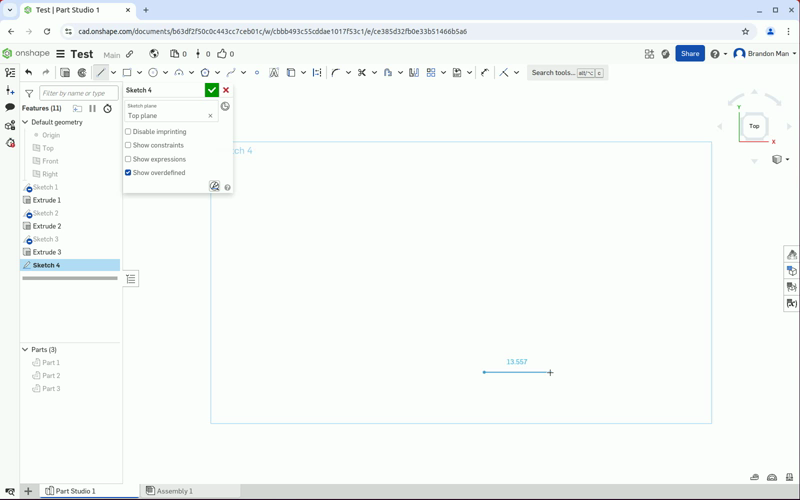
click(550, 372)
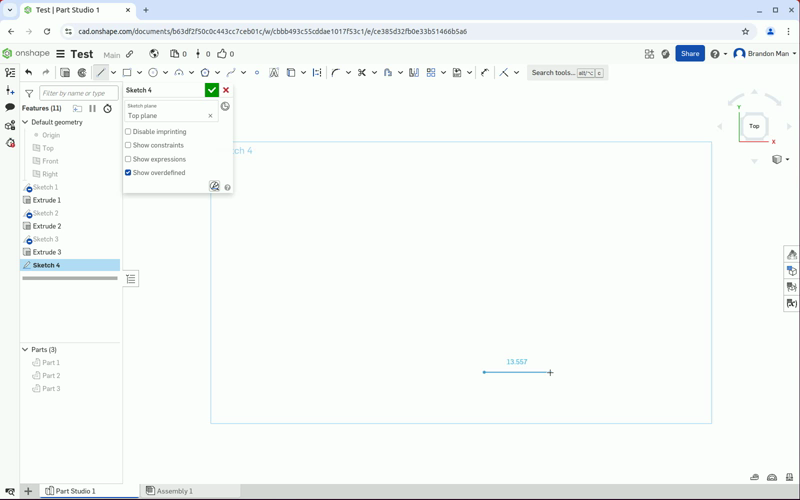
key_up(shift)
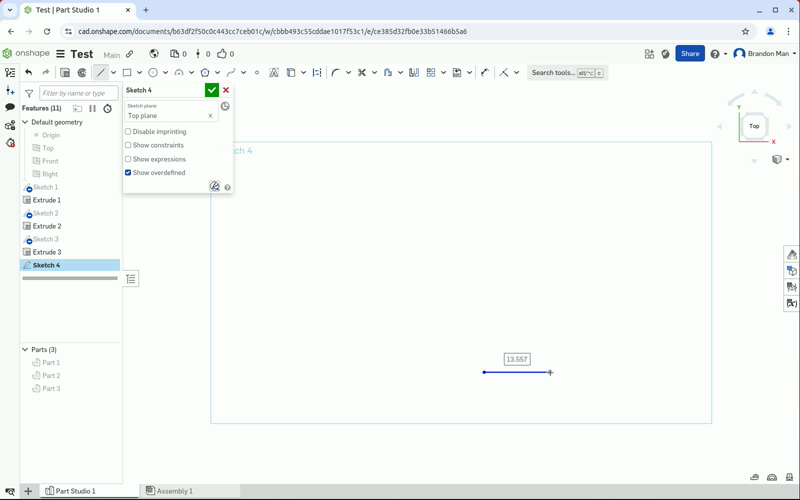
key_down(shift)
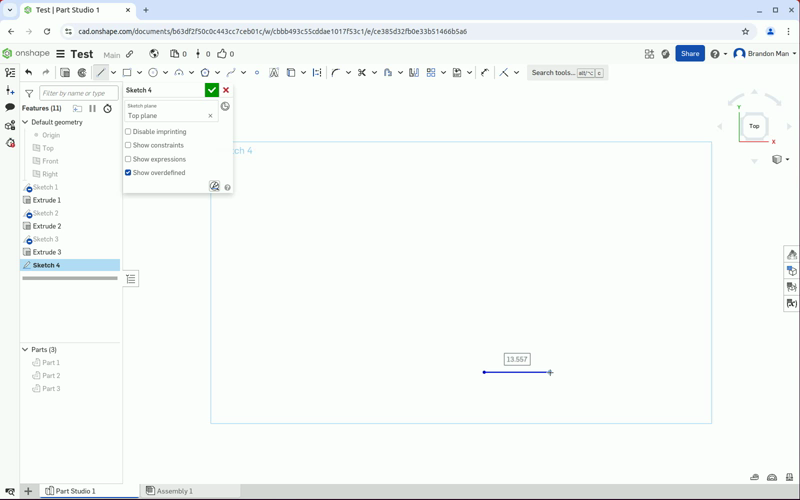
mouse_move(550, 306)
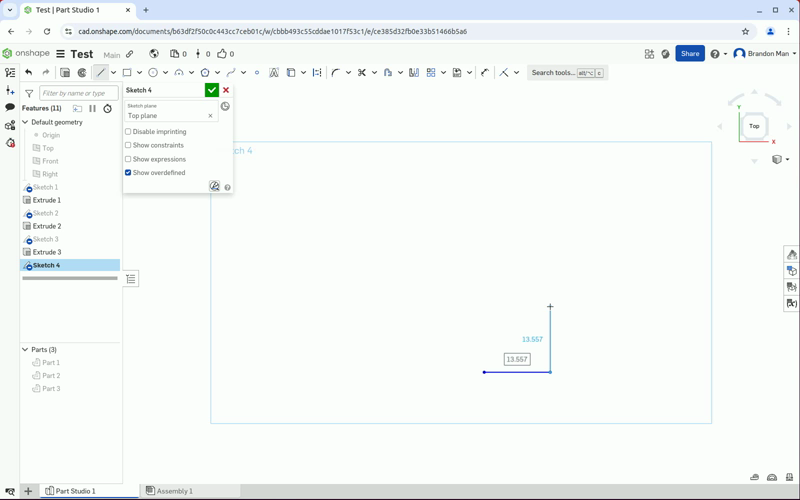
click(550, 306)
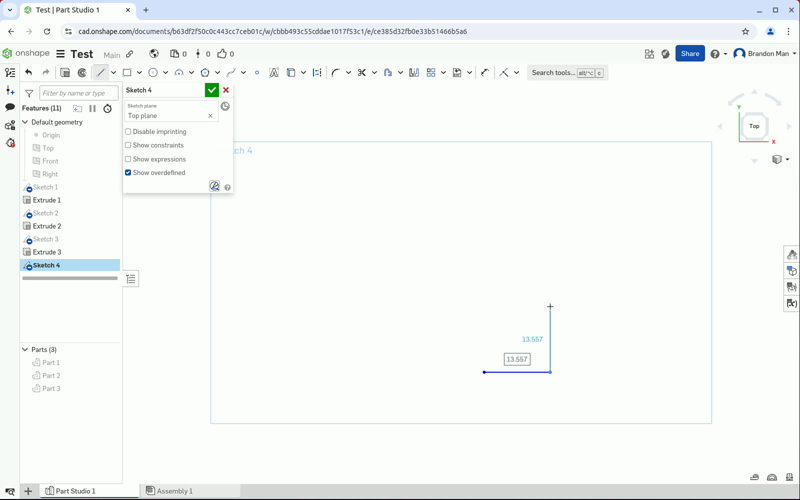
key_up(shift)
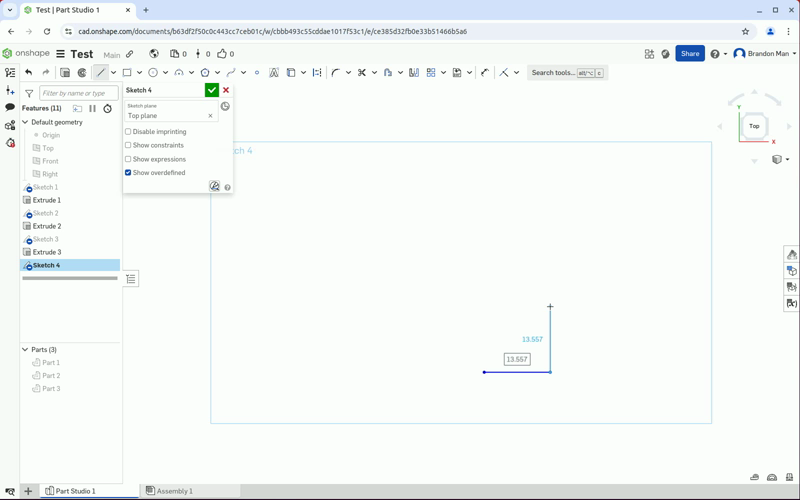
key_down(shift)
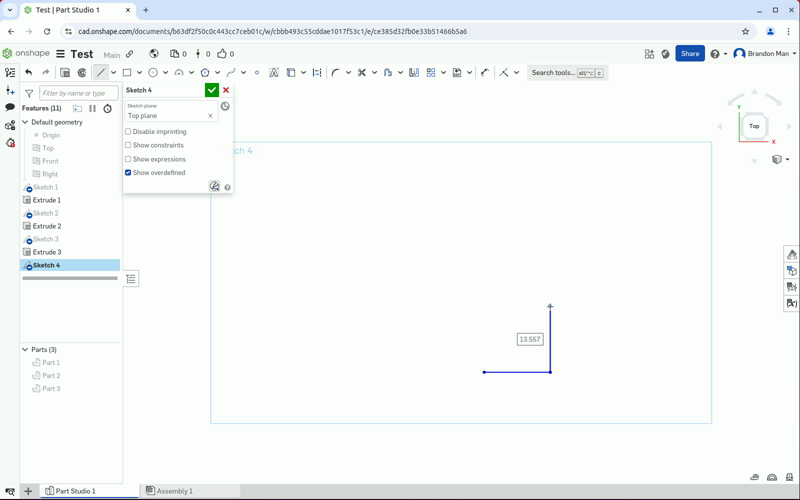
mouse_move(484, 306)
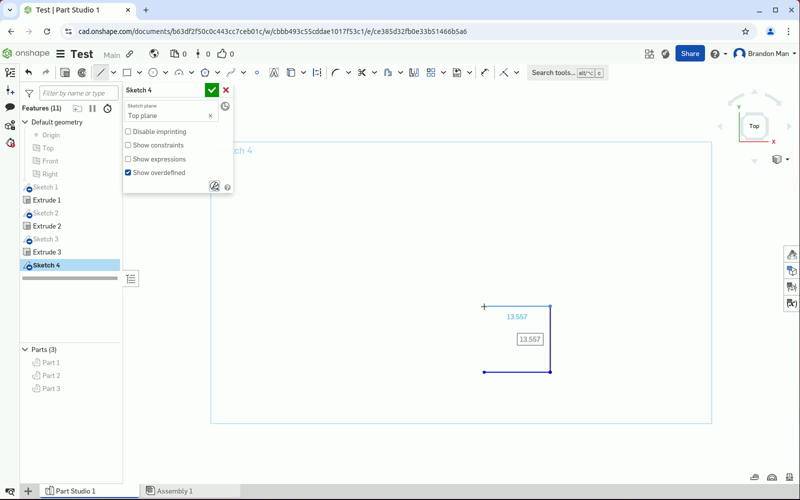
click(484, 306)
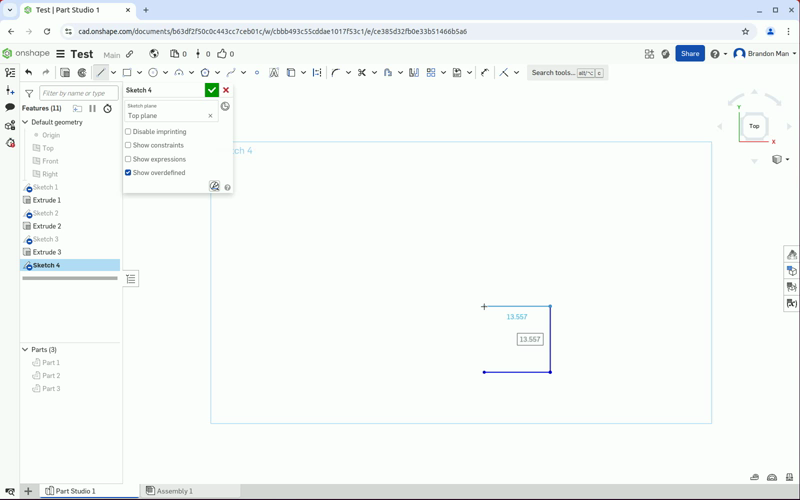
key_up(shift)
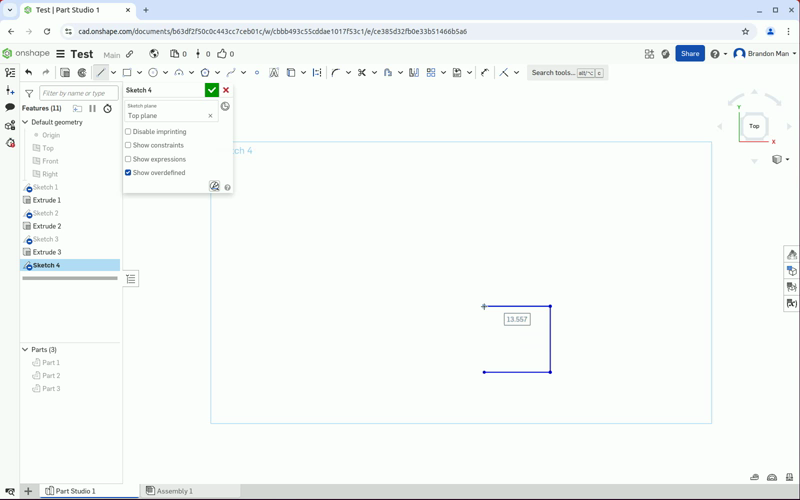
key_down(shift)
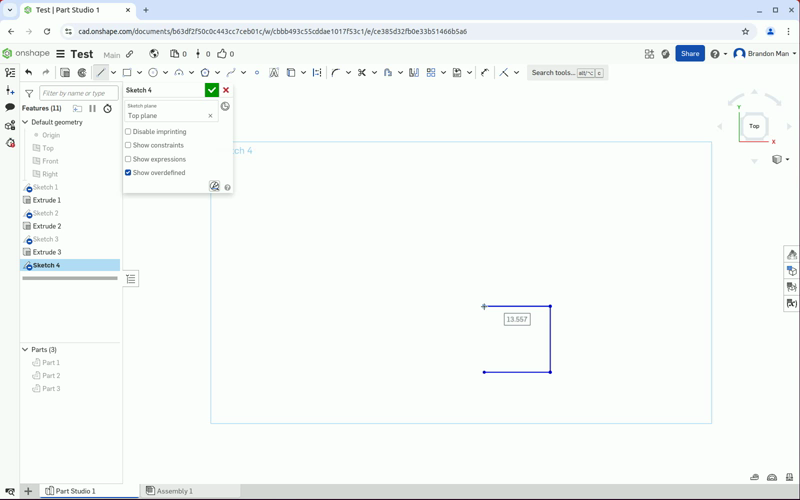
mouse_move(484, 372)
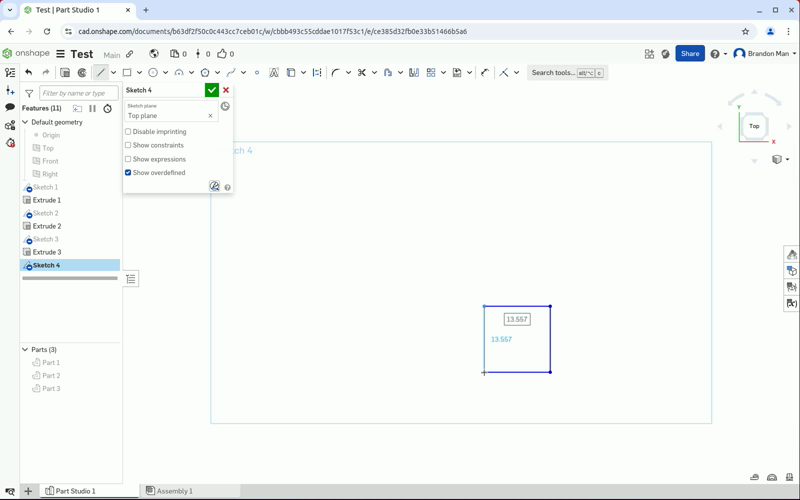
key_up(shift)
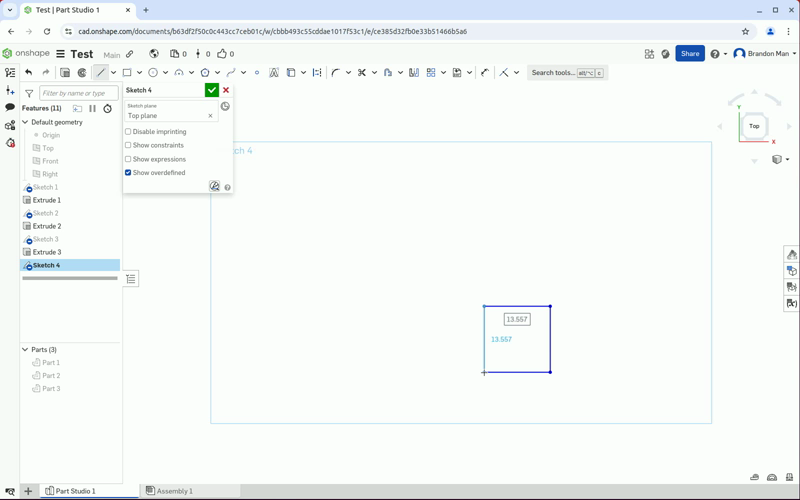
click(484, 372)
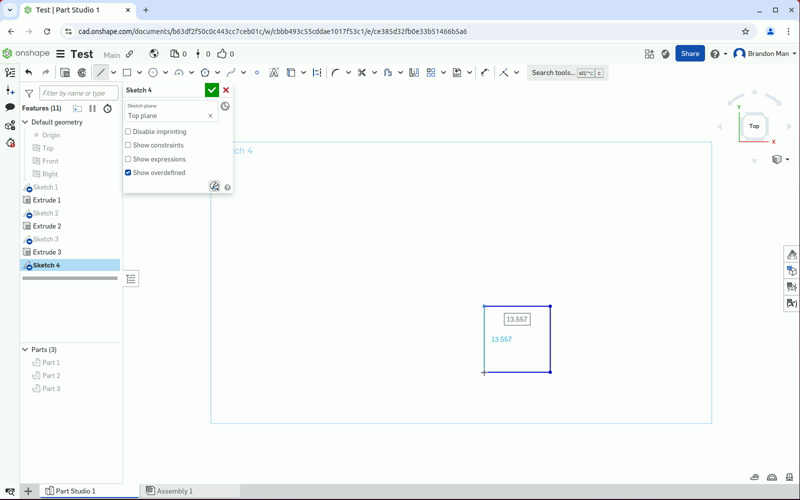
key(esc)
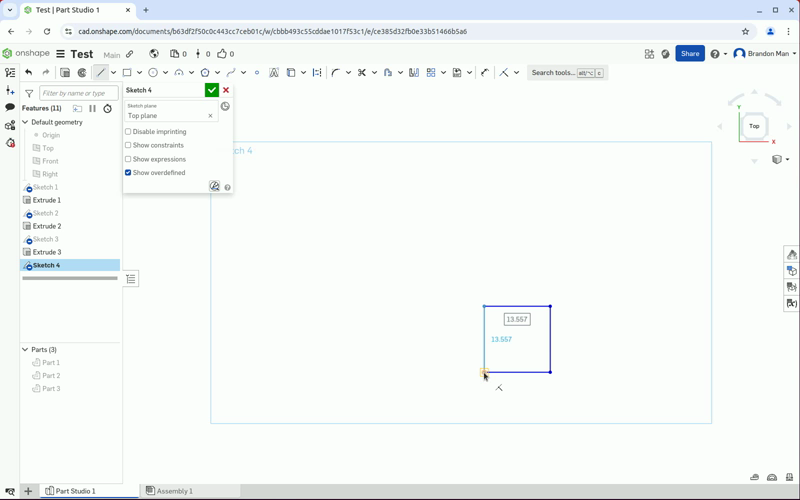
key(c)
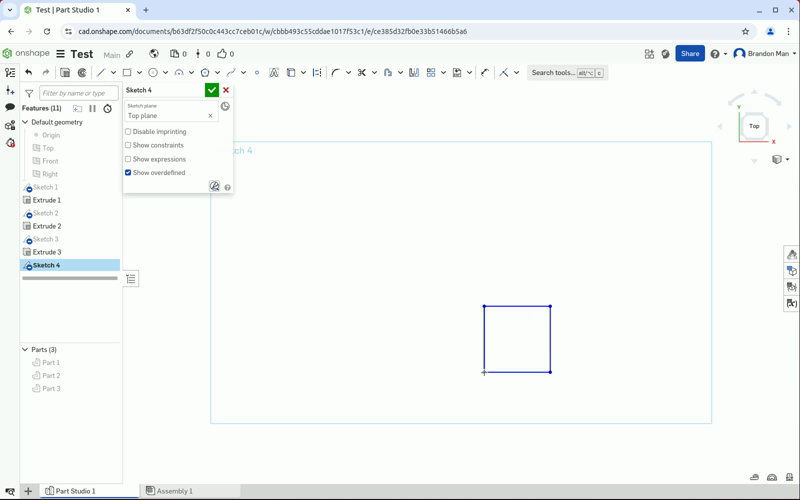
key_down(shift)
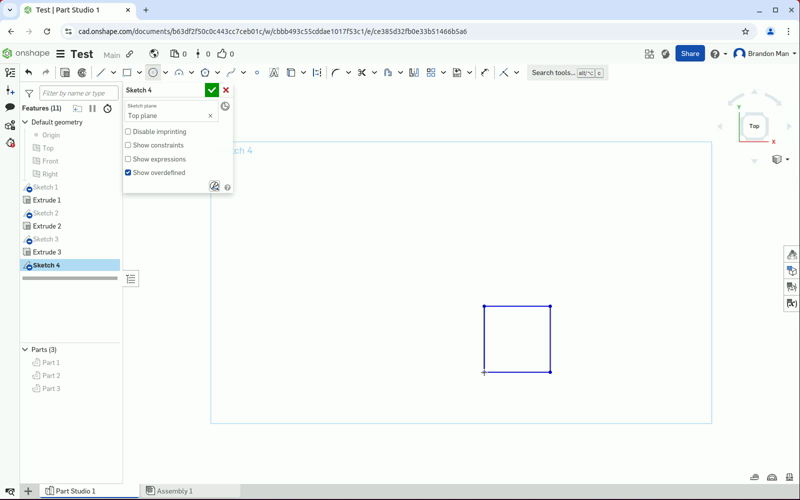
mouse_move(517, 338)
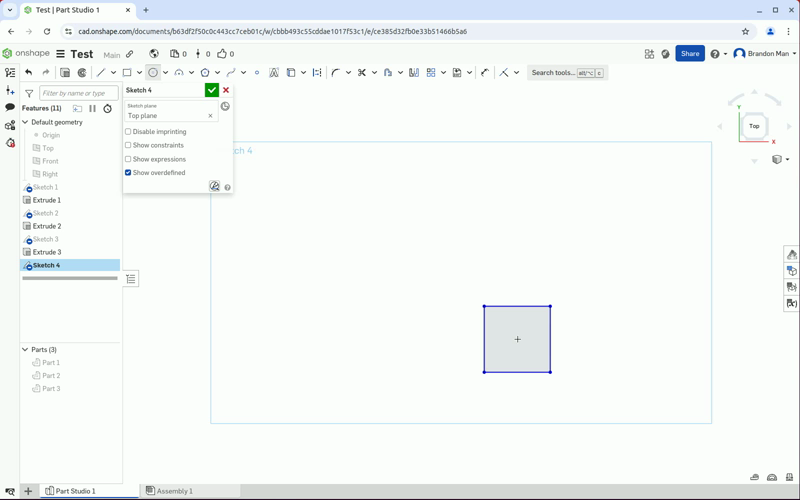
click(517, 338)
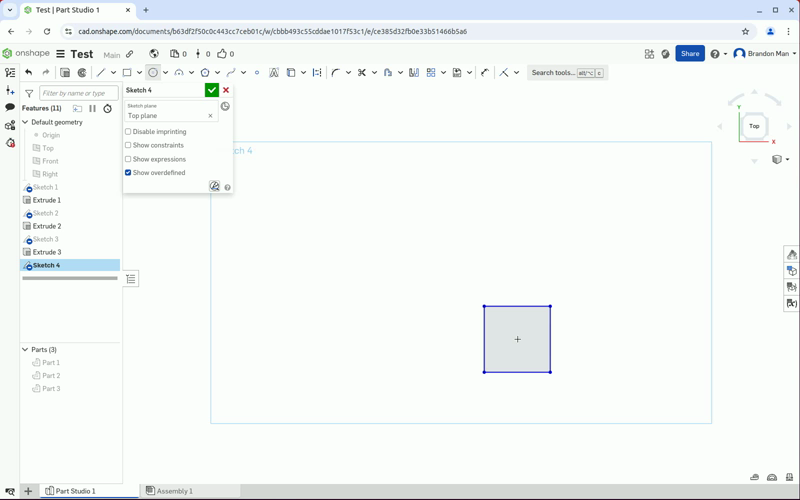
key_up(shift)
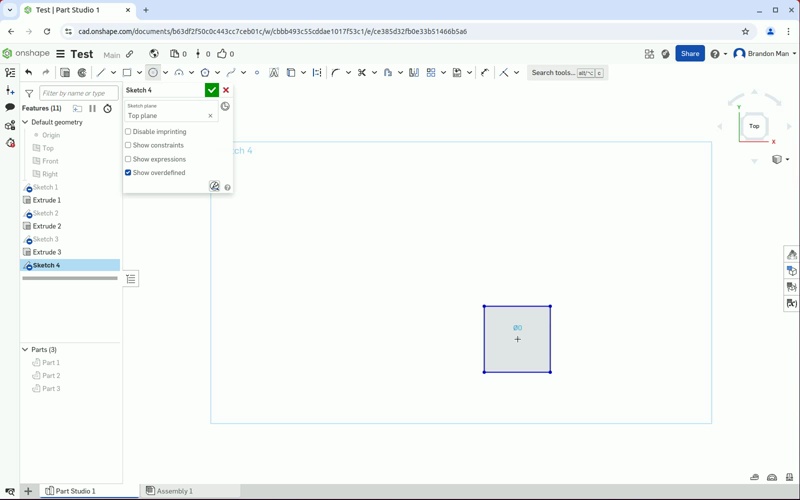
mouse_move(532, 338)
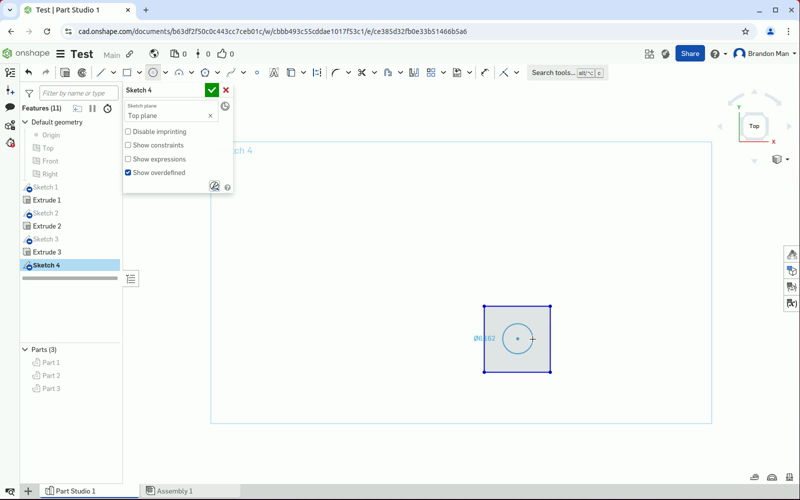
click(532, 338)
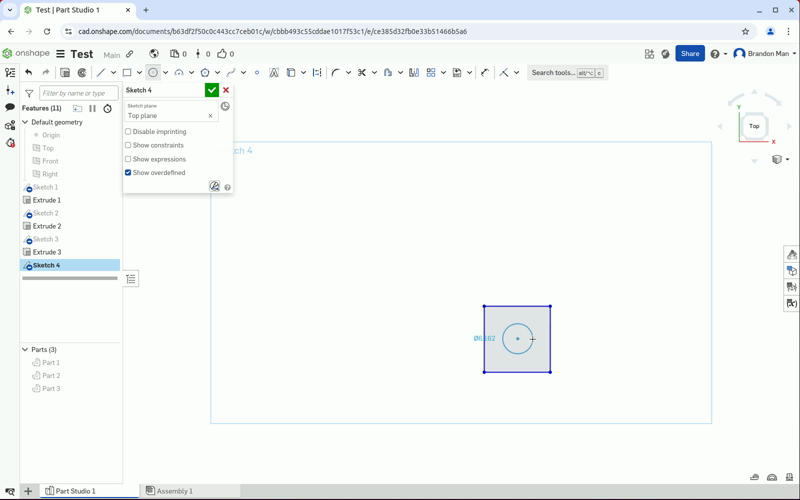
key(esc)
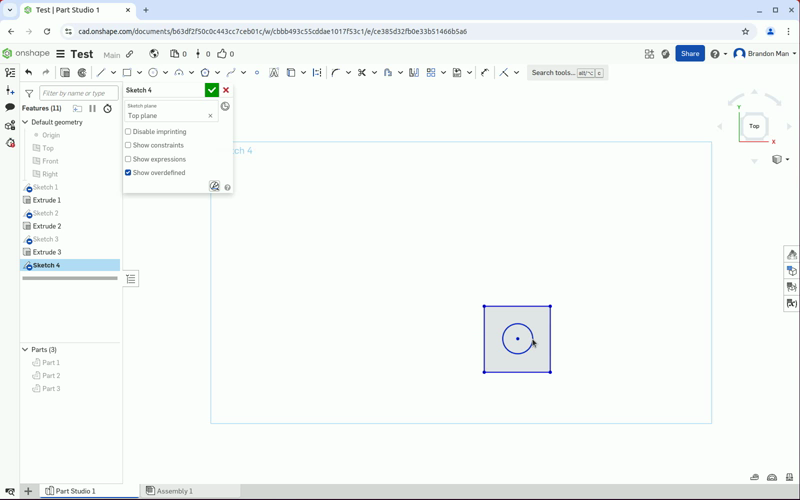
mouse_move(537, 354)
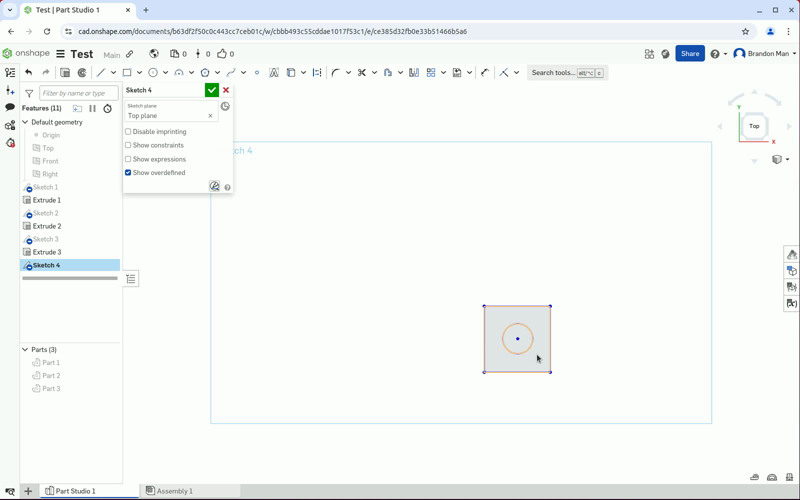
click(537, 354)
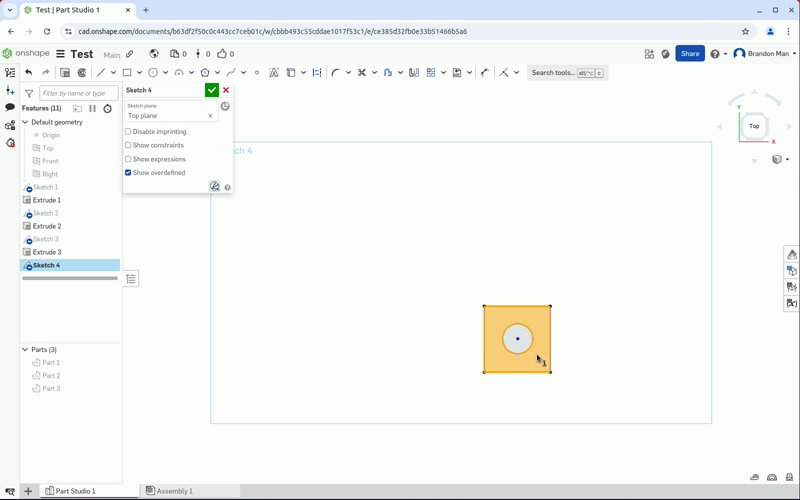
mouse_move(73, 352)
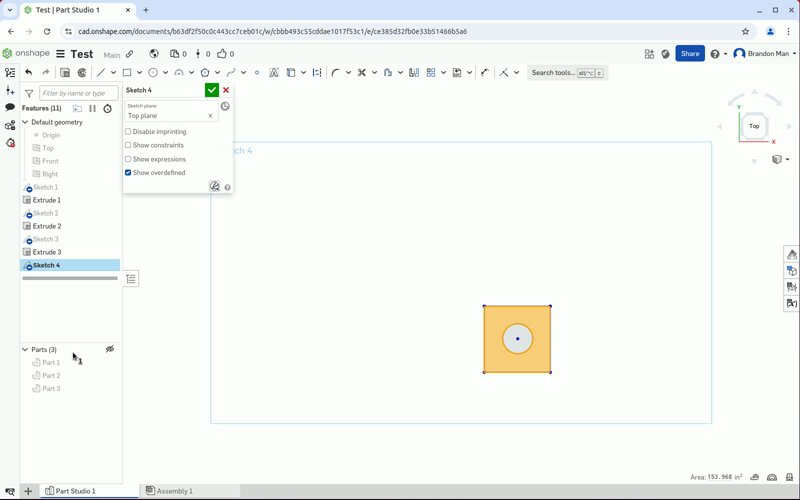
key(shift+y)
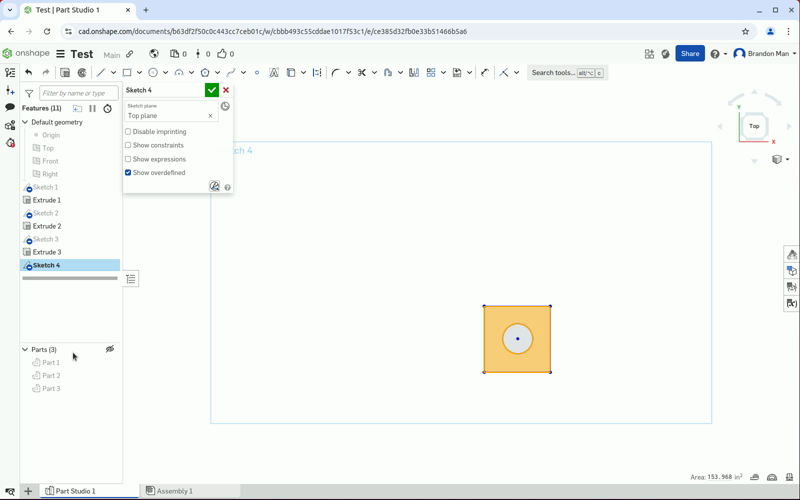
key(shift+e)
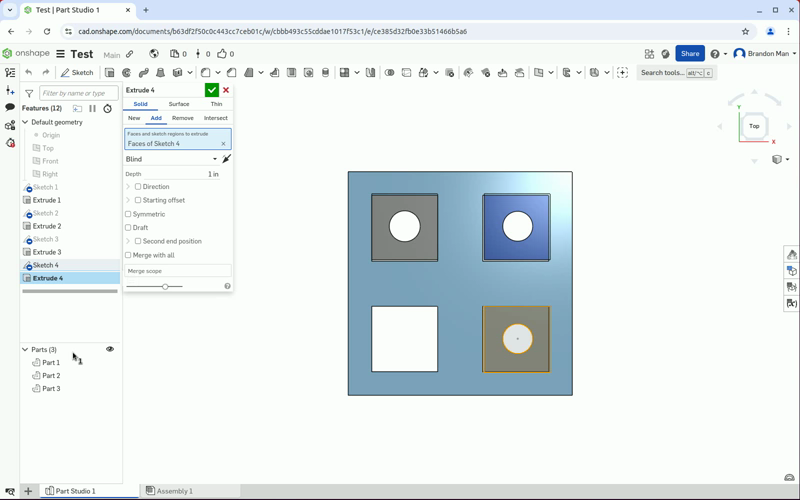
mouse_move(143, 106)
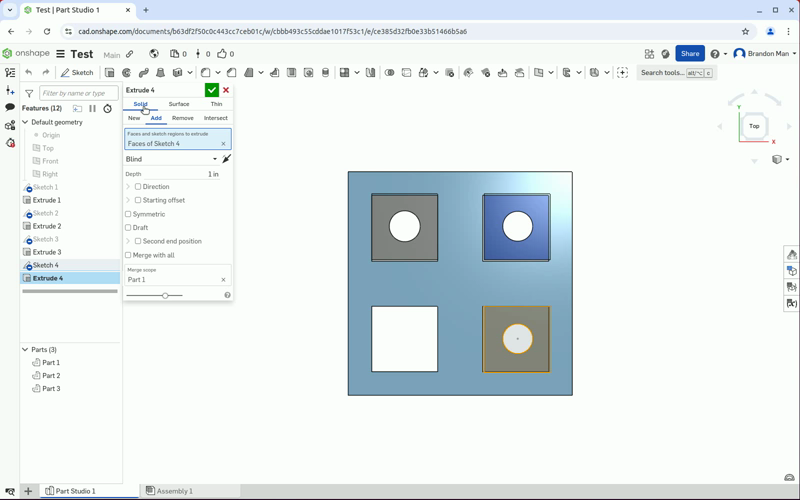
click(143, 106)
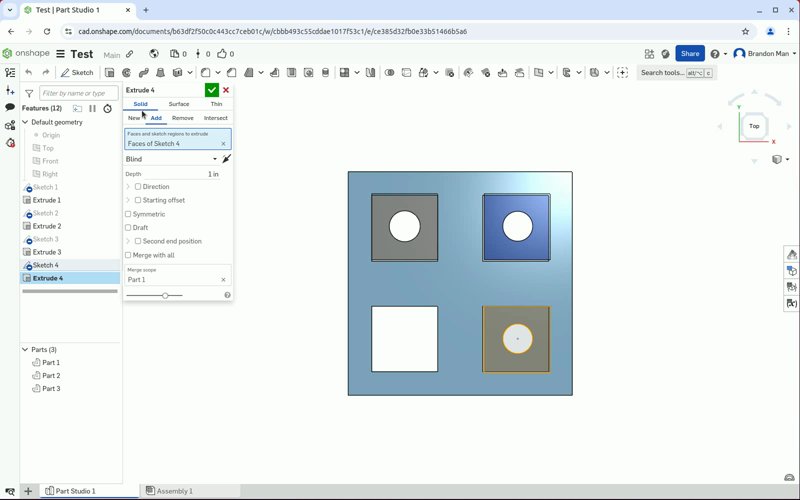
mouse_move(137, 120)
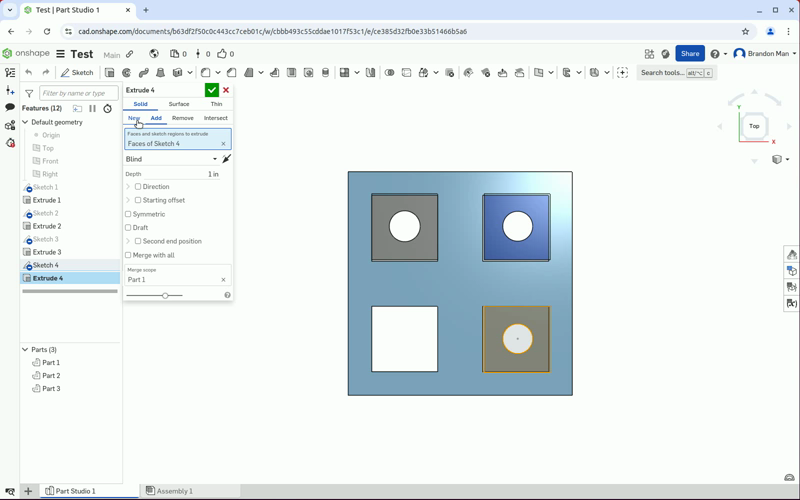
click(137, 120)
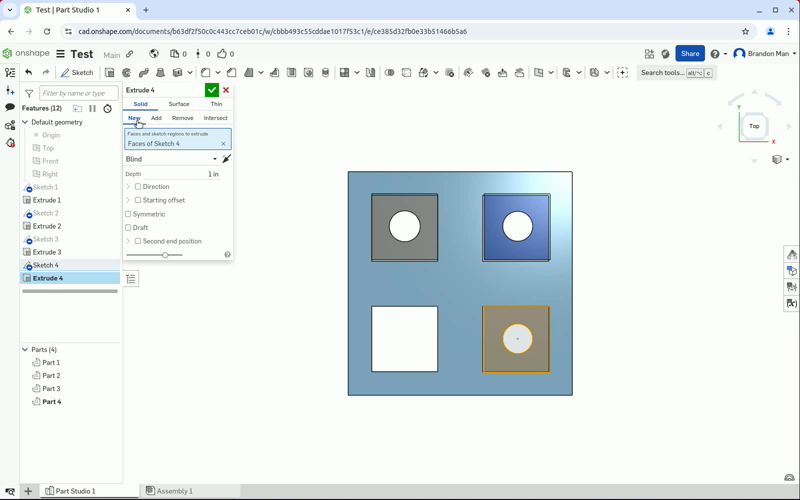
key(tab, 4)
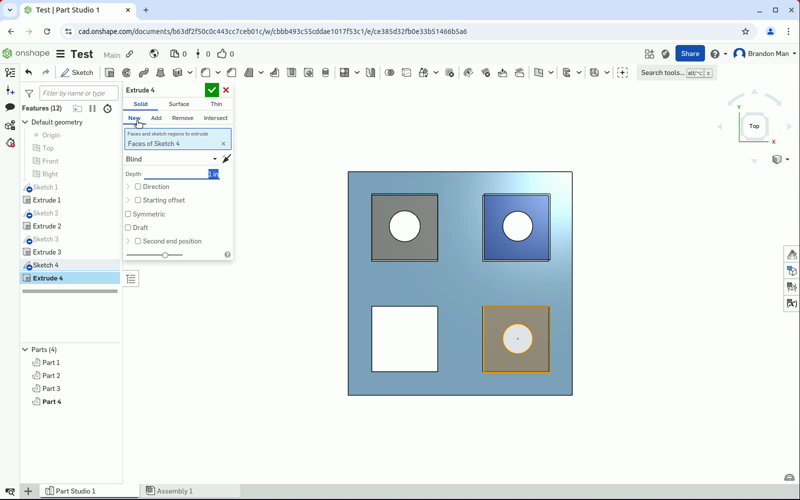
text(9.628)
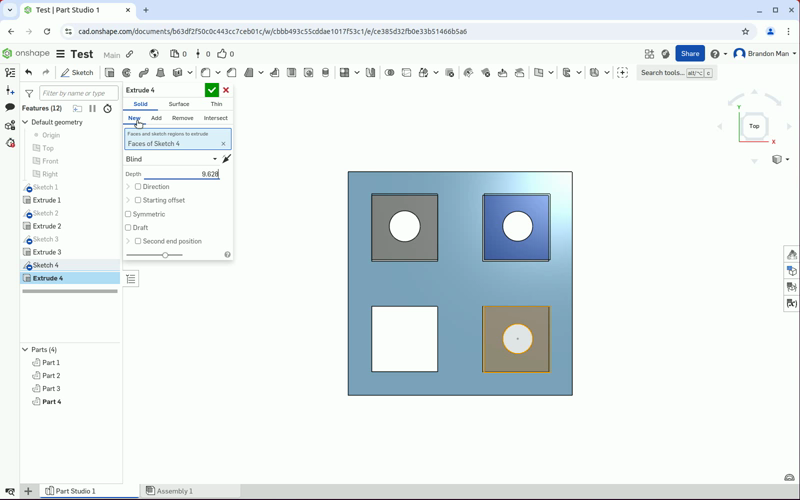
key(enter)
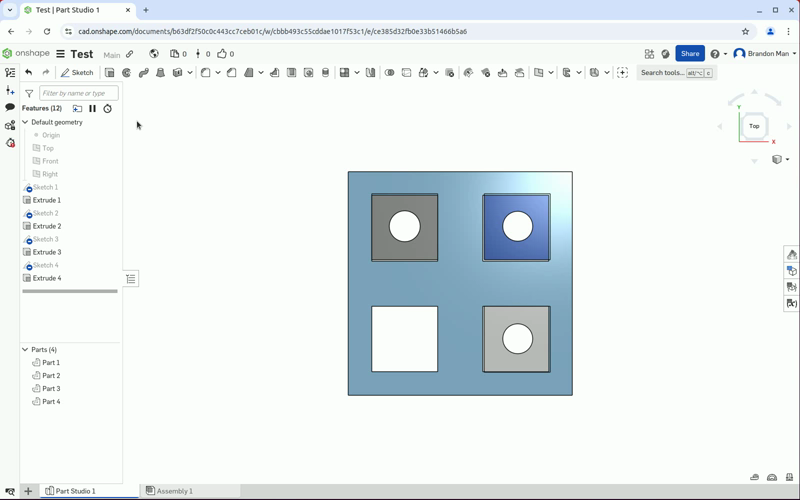
key(shift+h)
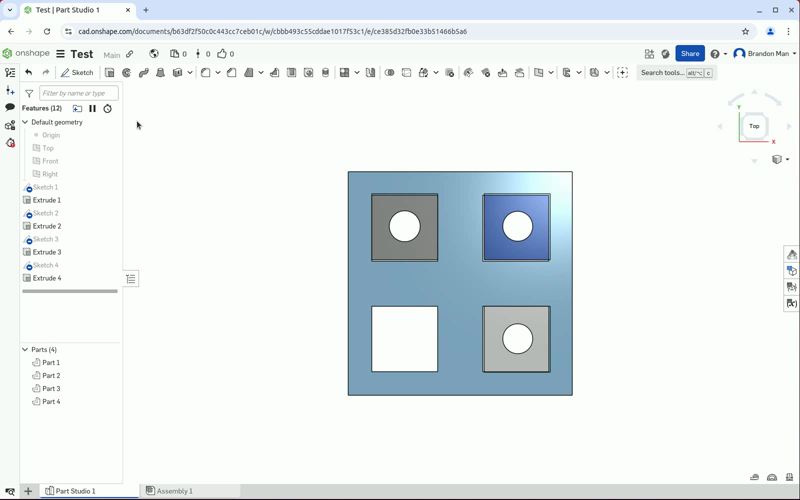
key(shift+h)
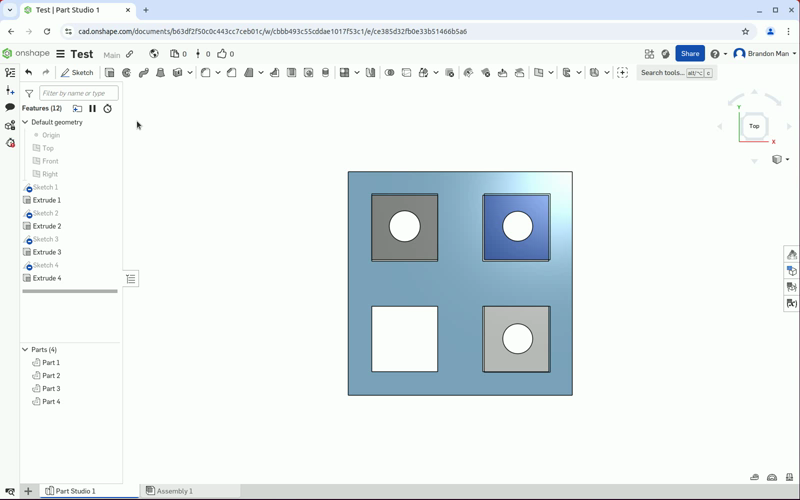
mouse_move(73, 189)
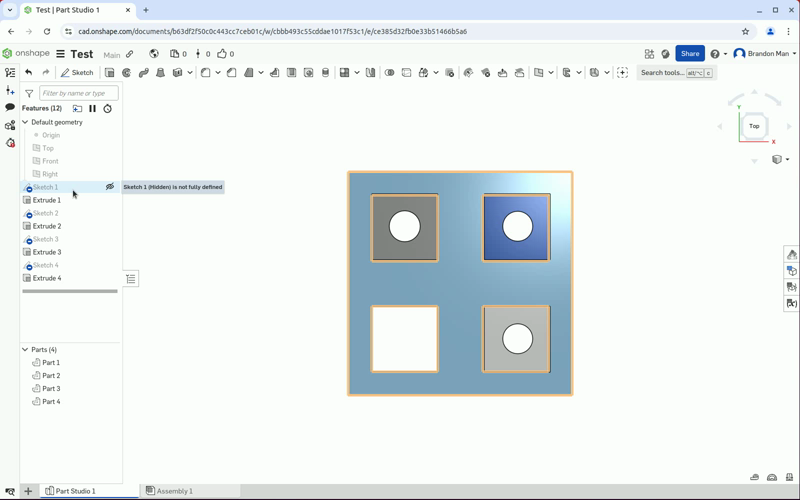
click(73, 189)
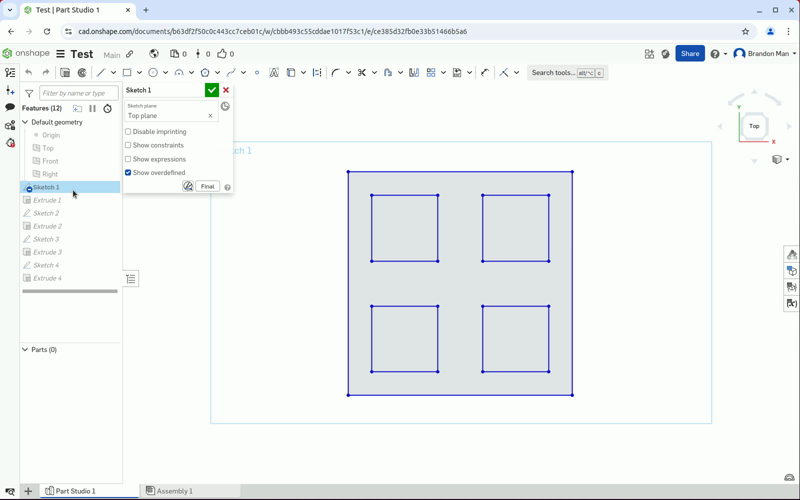
mouse_move(229, 92)
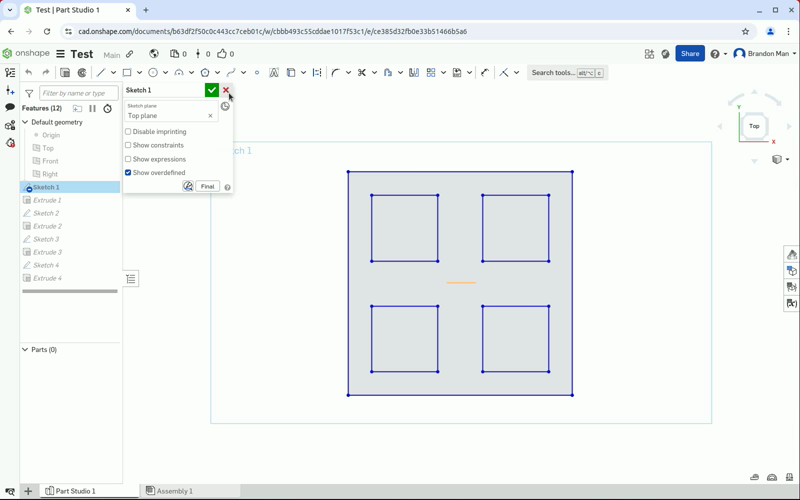
click(229, 92)
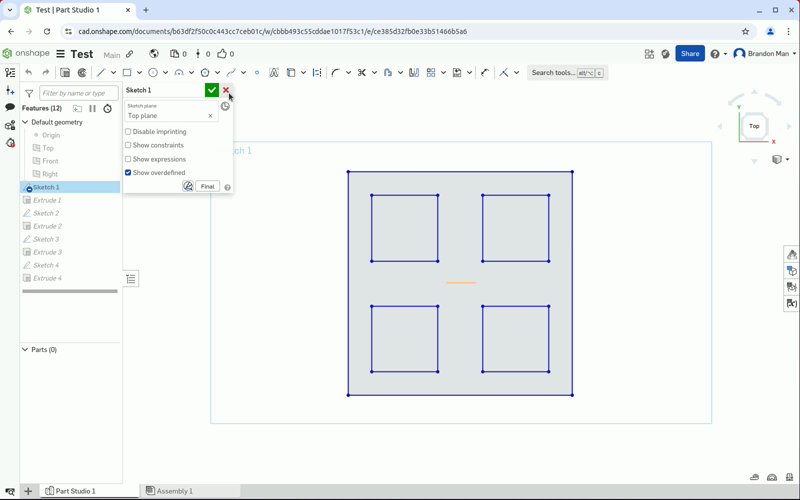
key(shift+s)
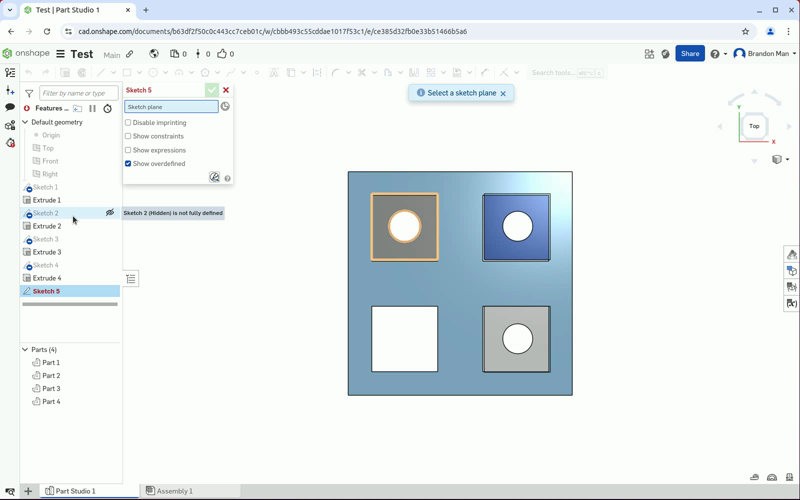
scroll(3)
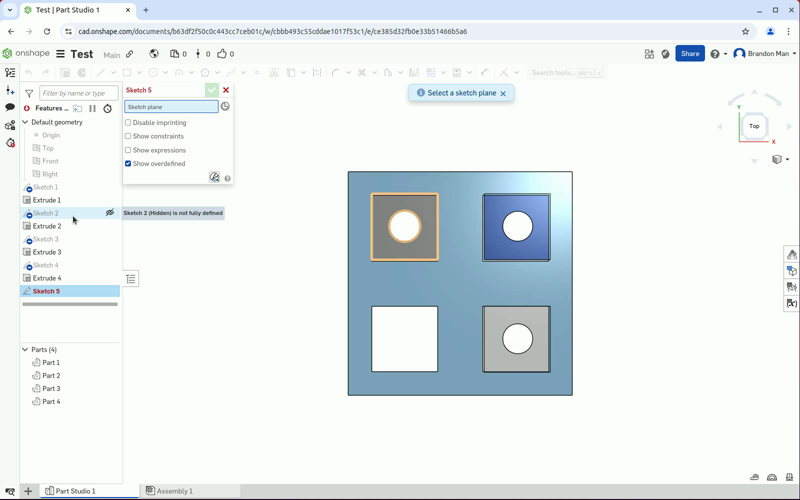
mouse_move(73, 150)
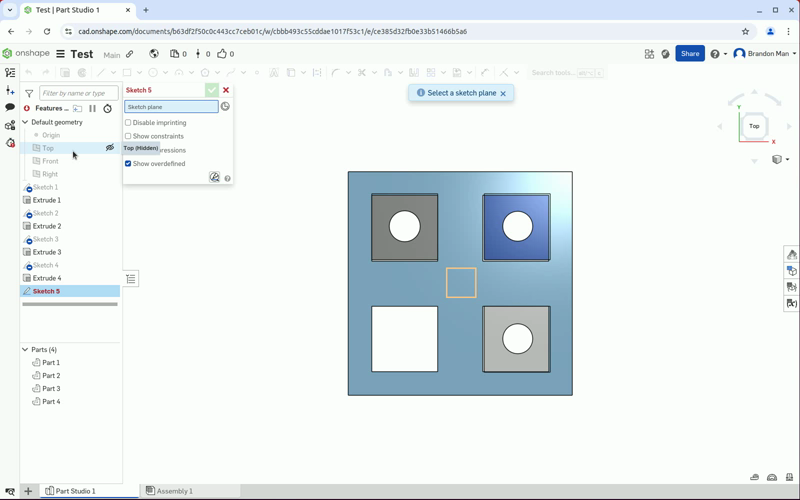
click(73, 150)
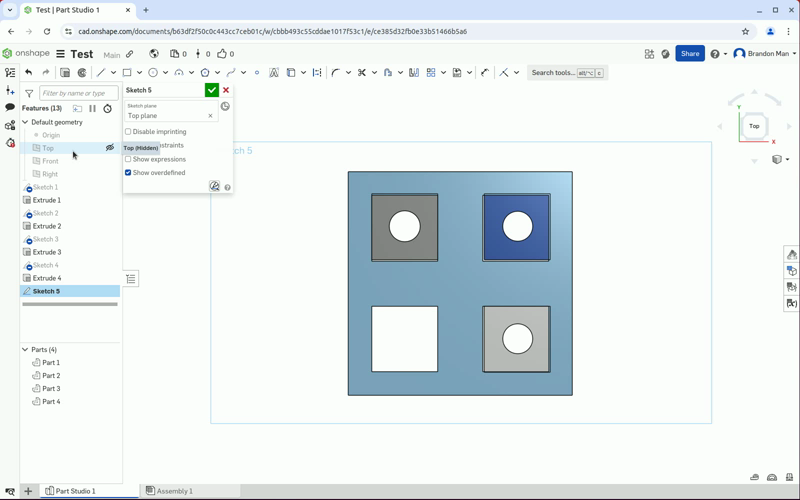
mouse_move(73, 352)
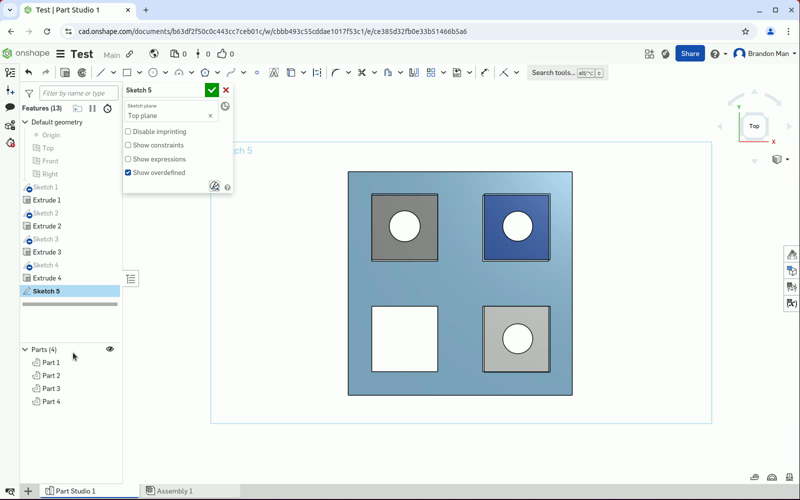
key(y)
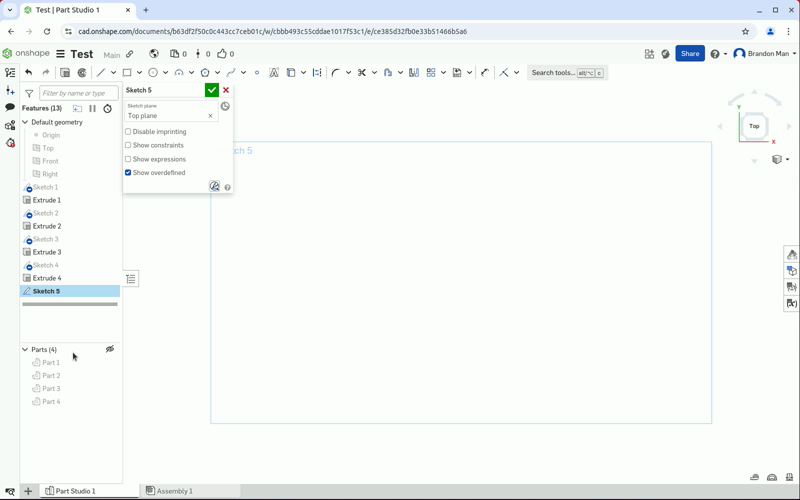
key(l)
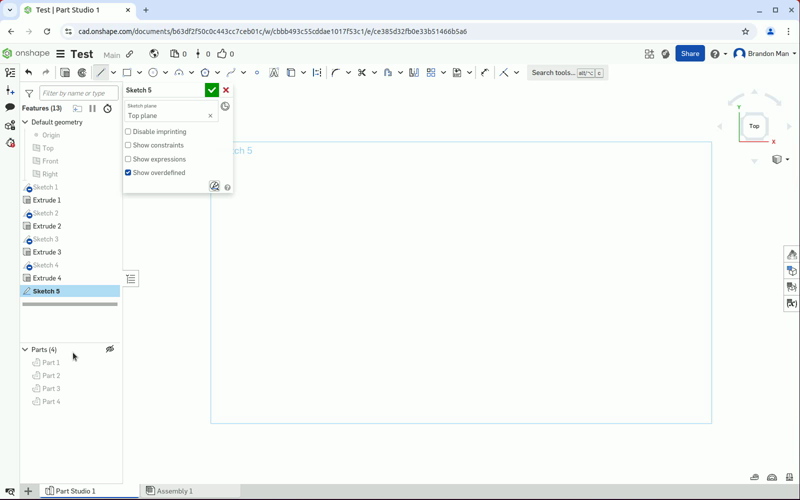
key_down(shift)
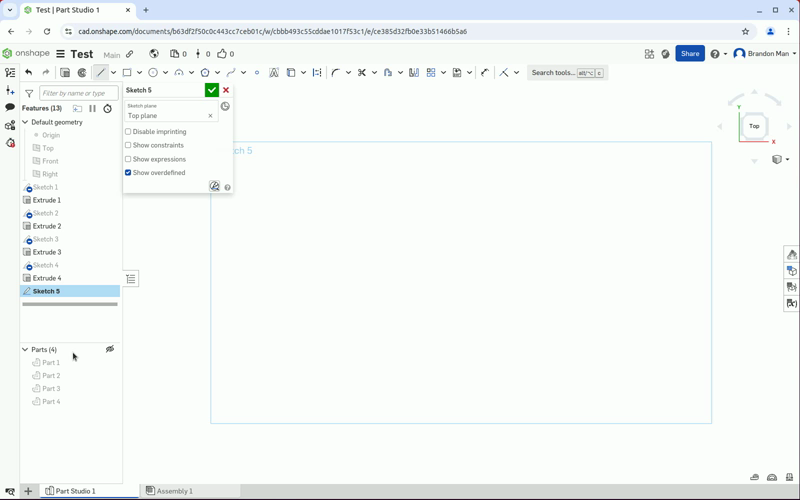
mouse_move(371, 372)
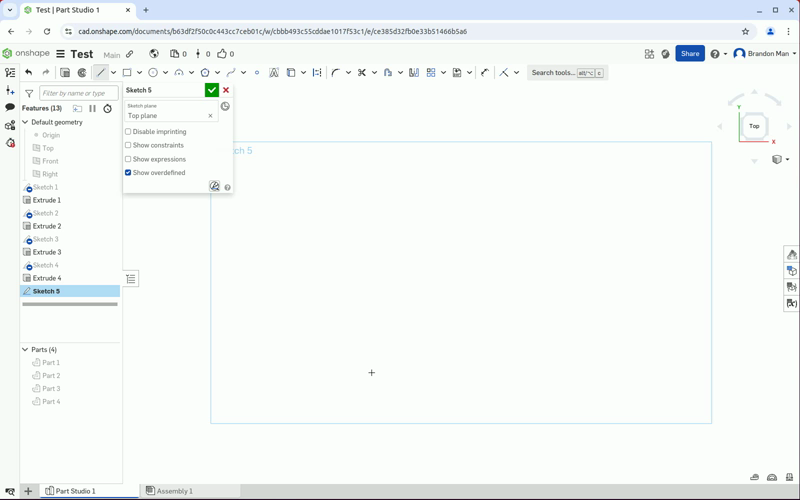
click(371, 372)
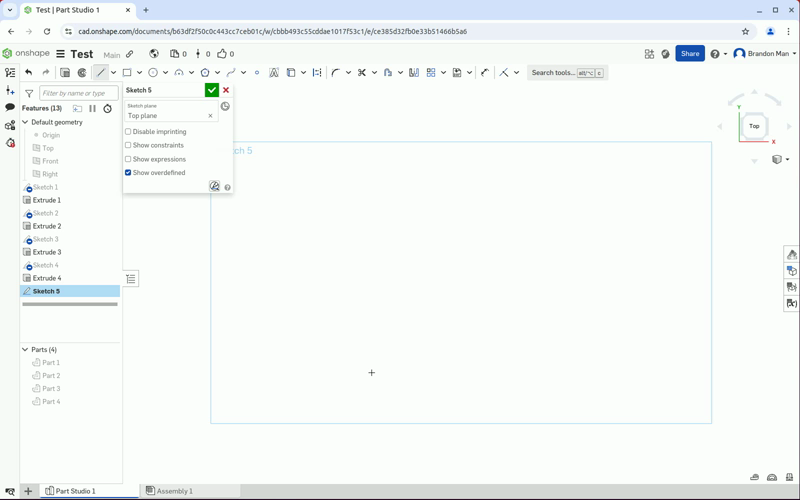
key_up(shift)
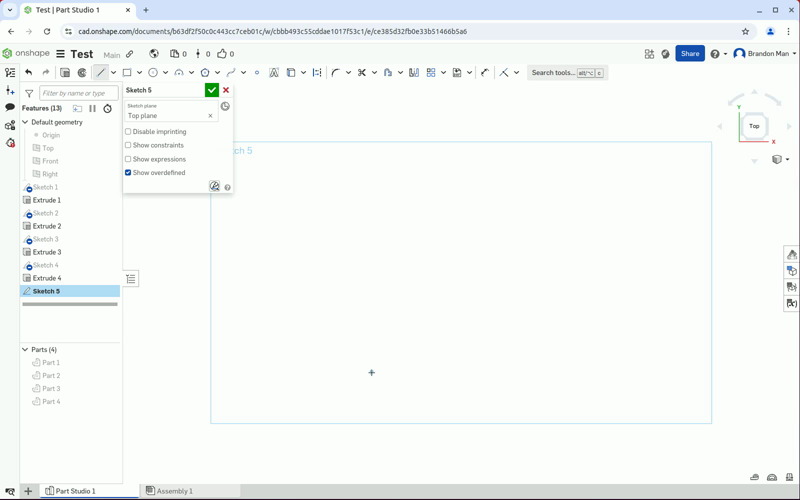
key_down(shift)
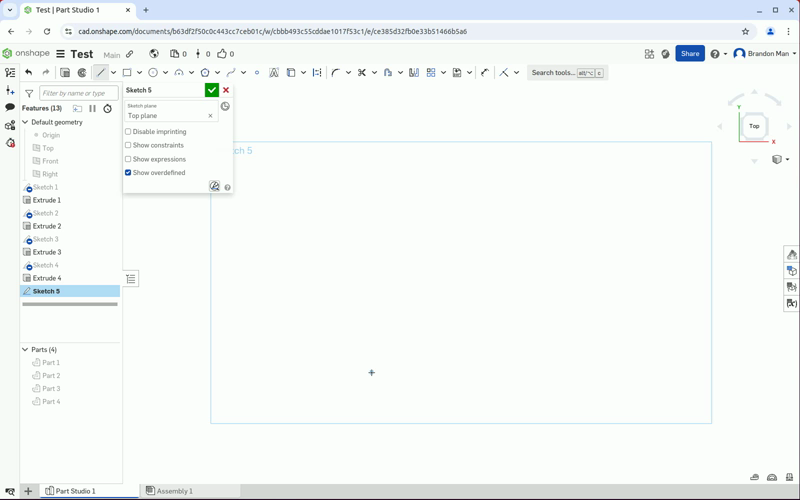
mouse_move(437, 372)
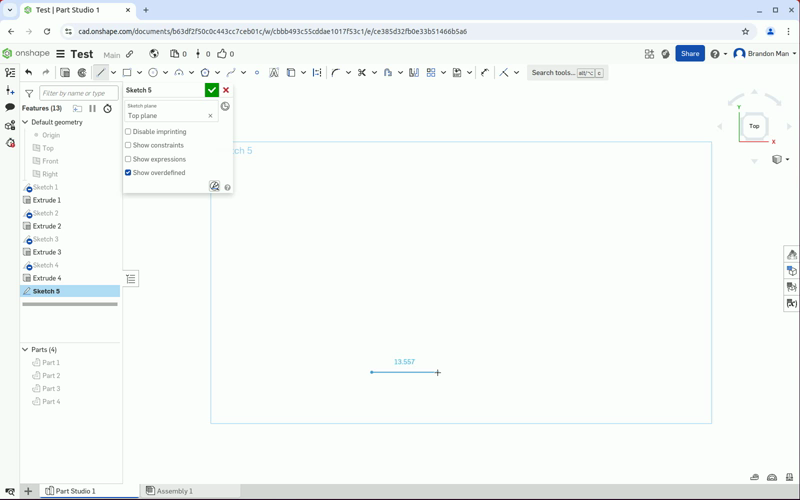
click(437, 372)
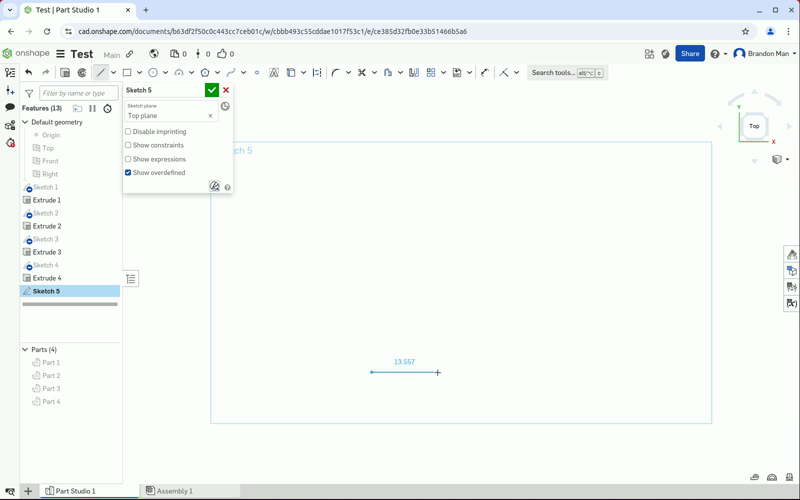
key_up(shift)
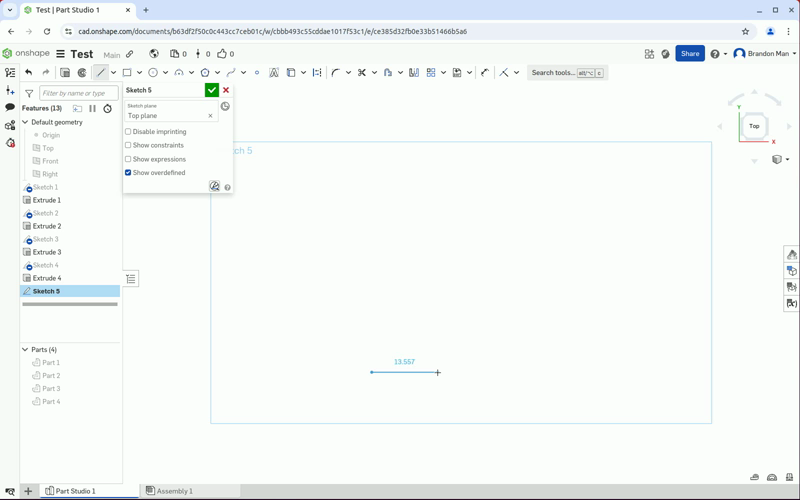
key_down(shift)
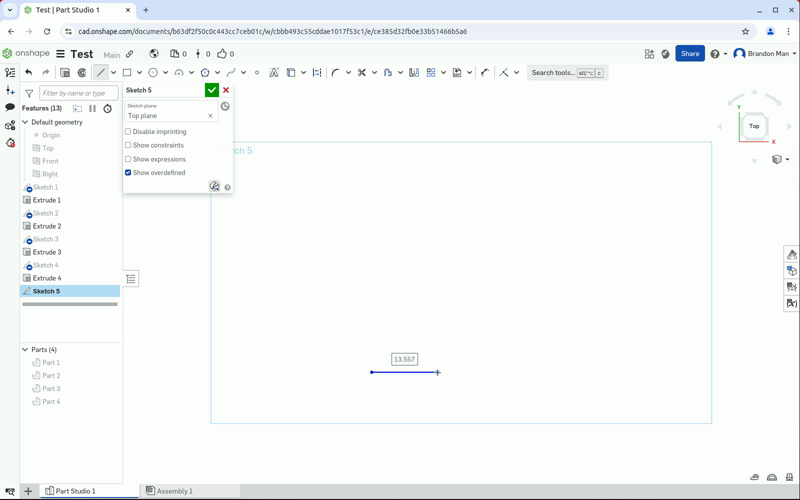
mouse_move(437, 306)
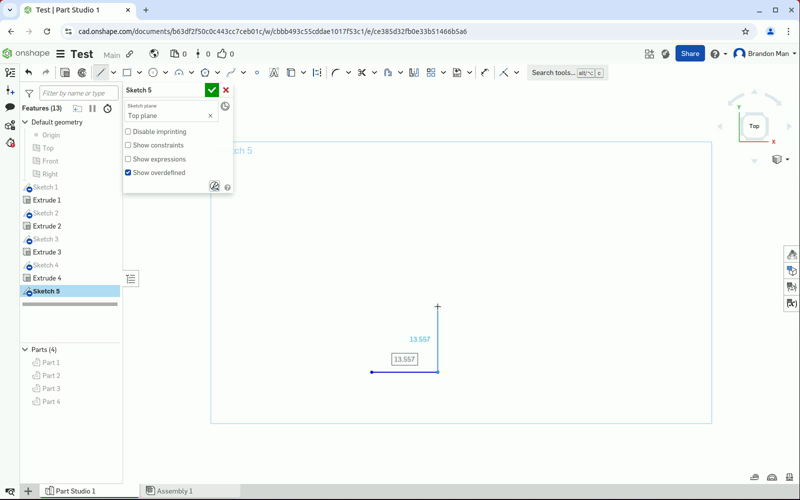
click(437, 306)
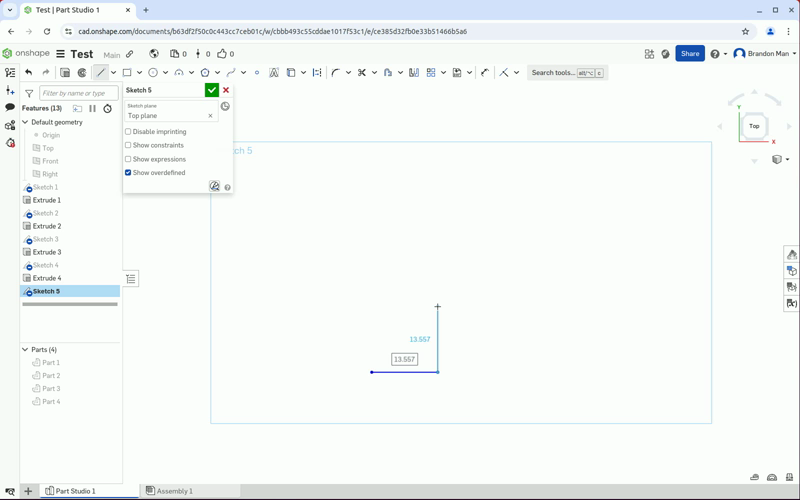
key_up(shift)
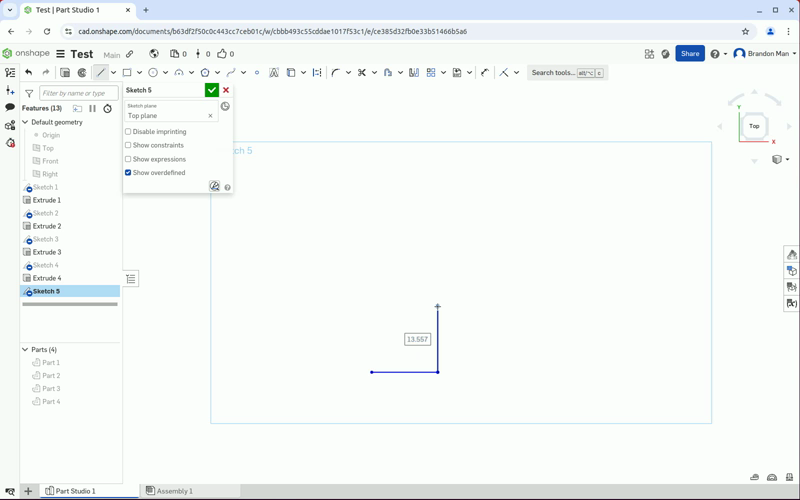
key_down(shift)
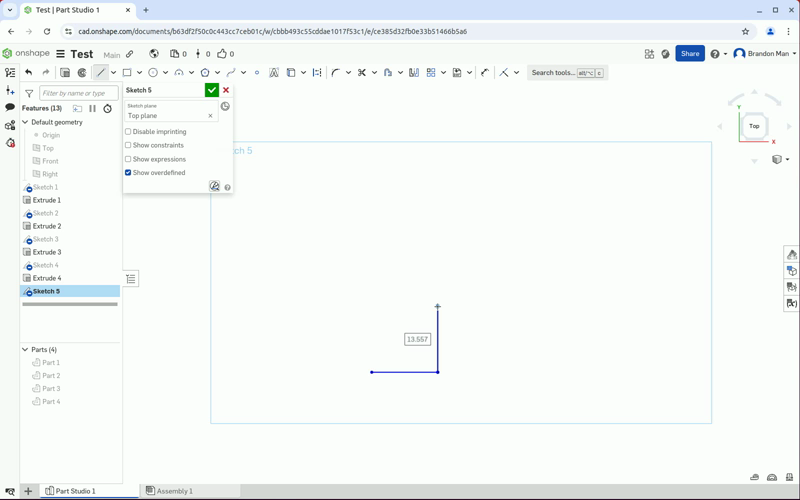
mouse_move(371, 306)
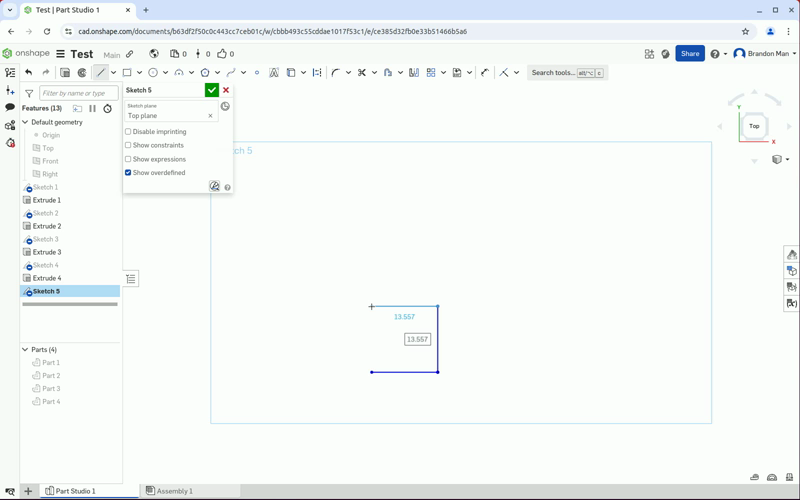
click(371, 306)
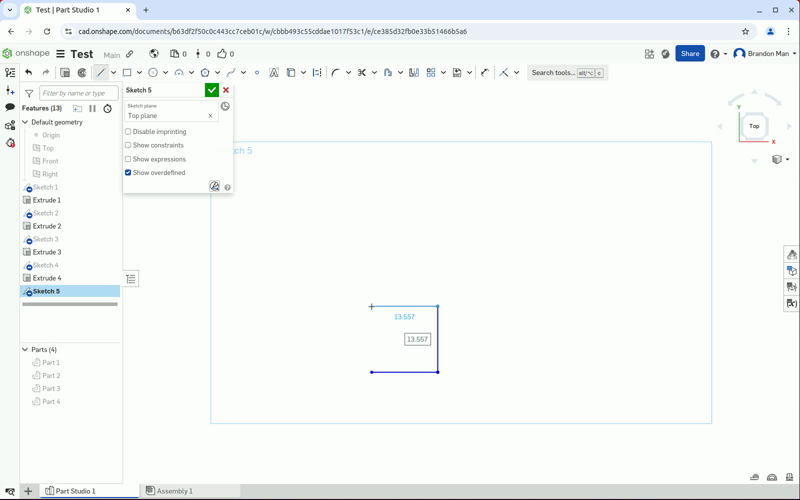
key_up(shift)
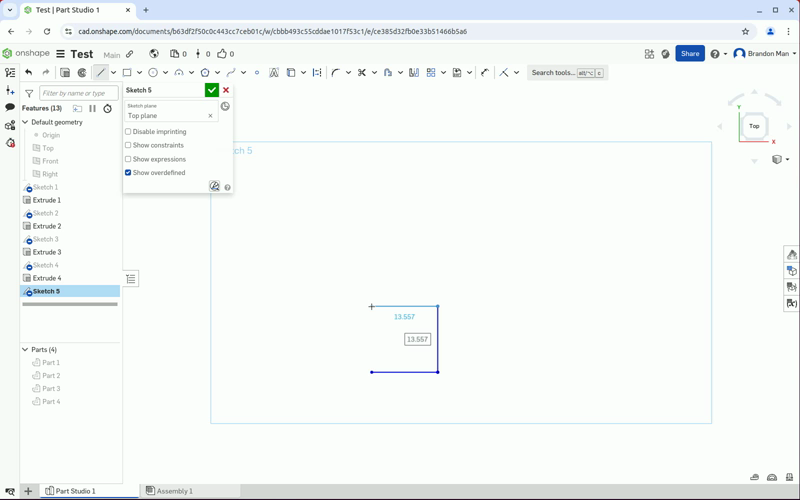
key_down(shift)
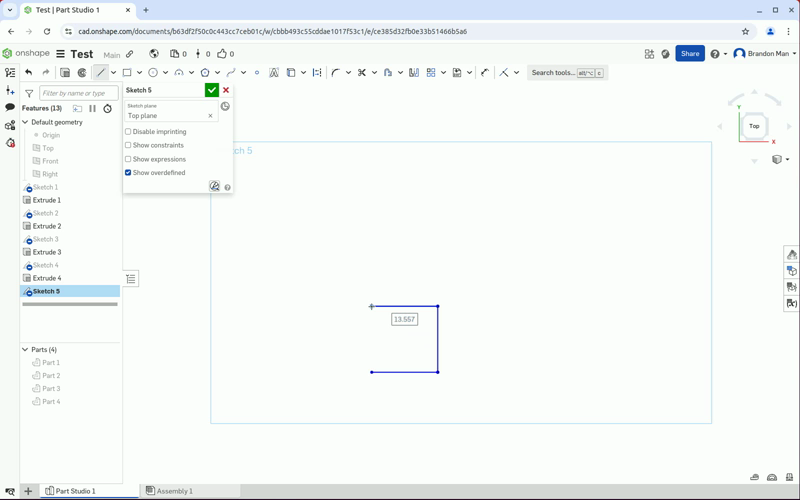
mouse_move(371, 372)
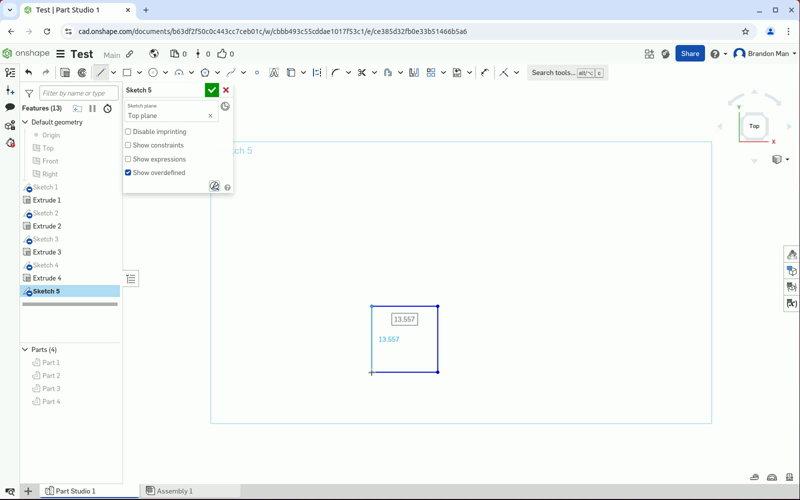
key_up(shift)
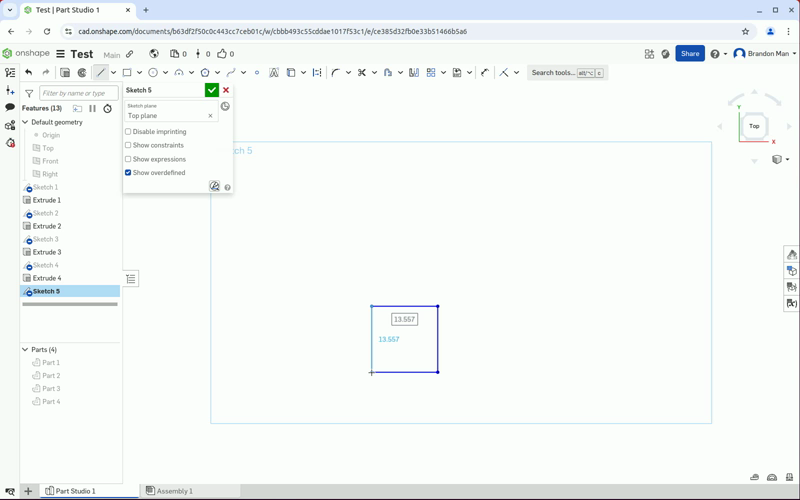
click(371, 372)
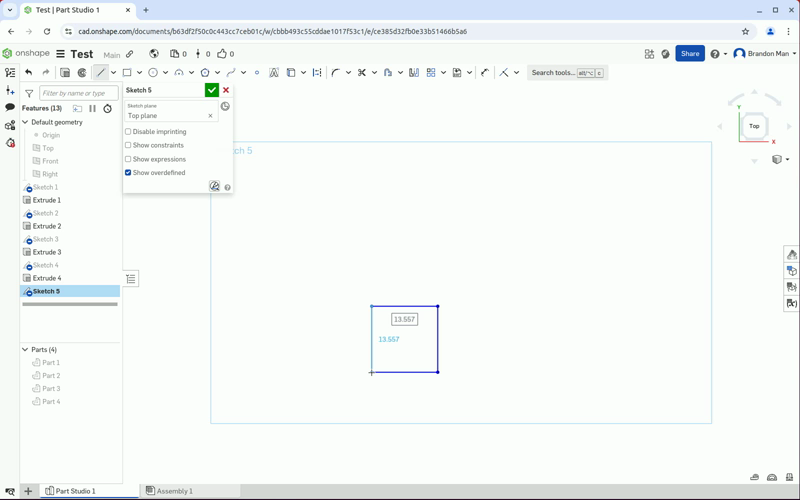
key(esc)
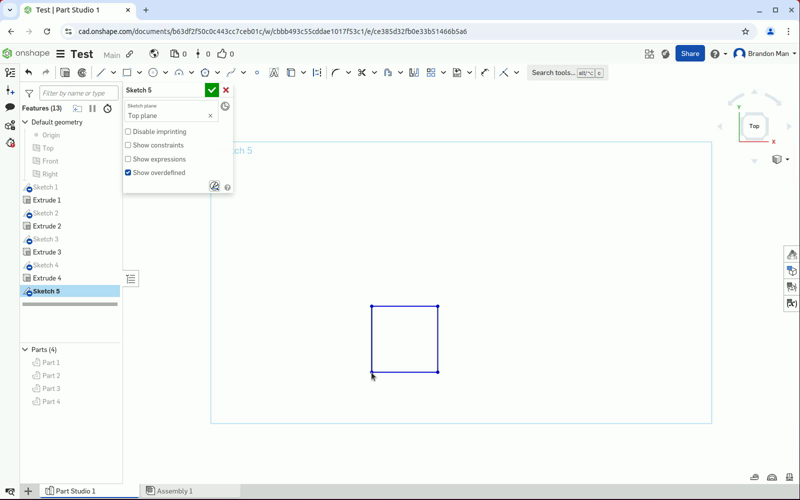
key(c)
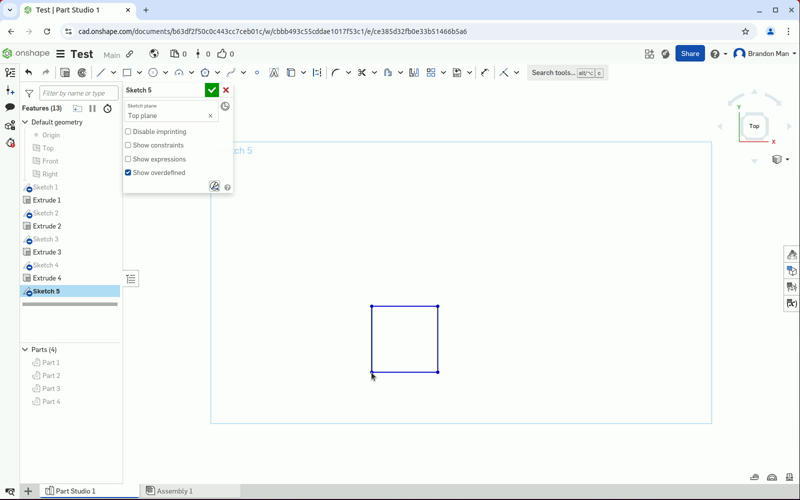
key_down(shift)
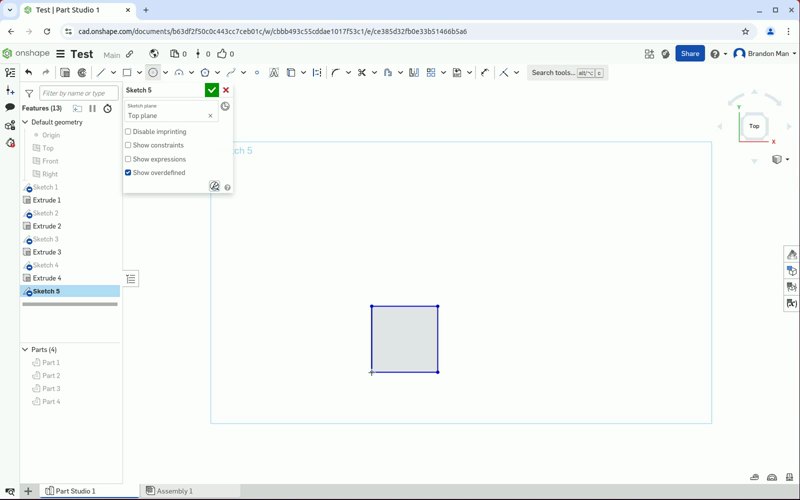
mouse_move(404, 338)
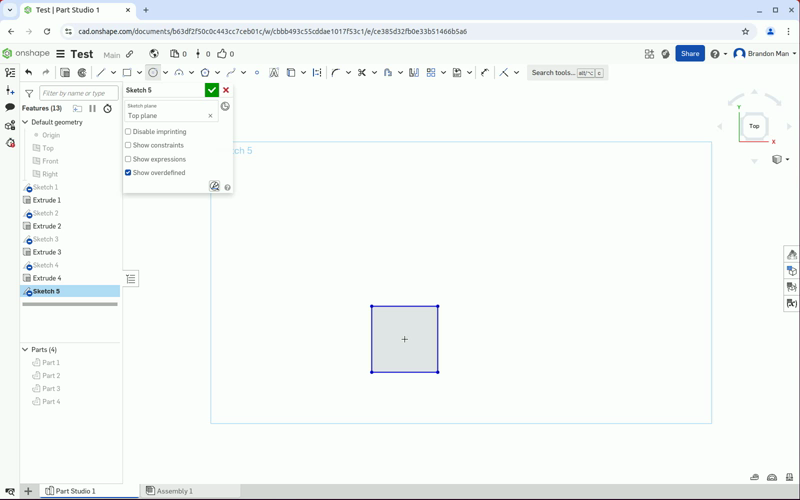
click(404, 338)
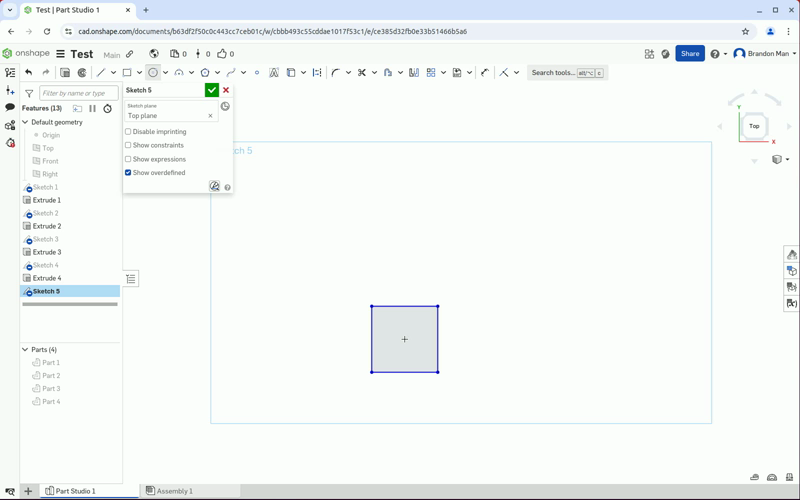
key_up(shift)
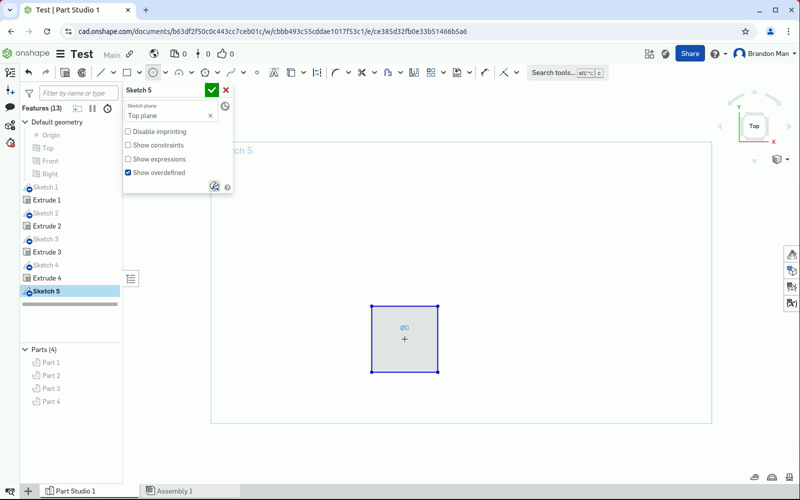
mouse_move(420, 338)
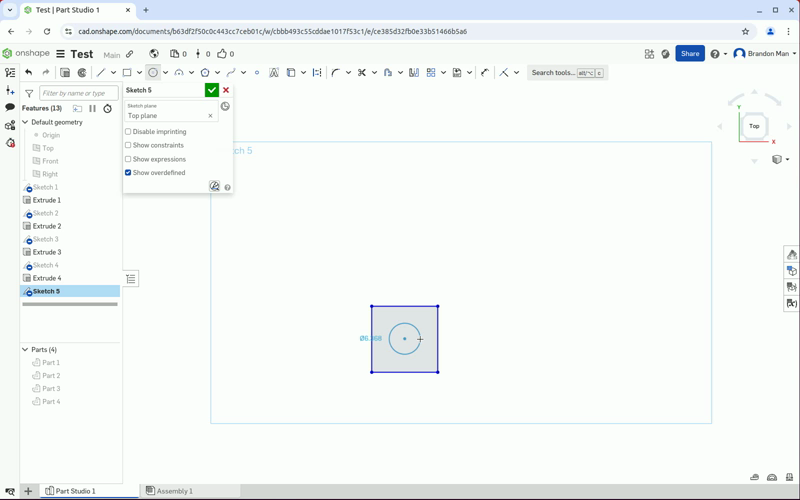
click(420, 338)
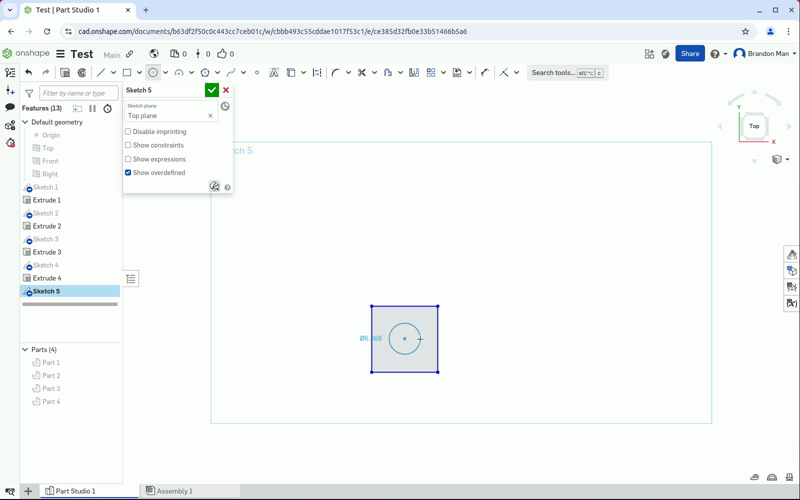
key(esc)
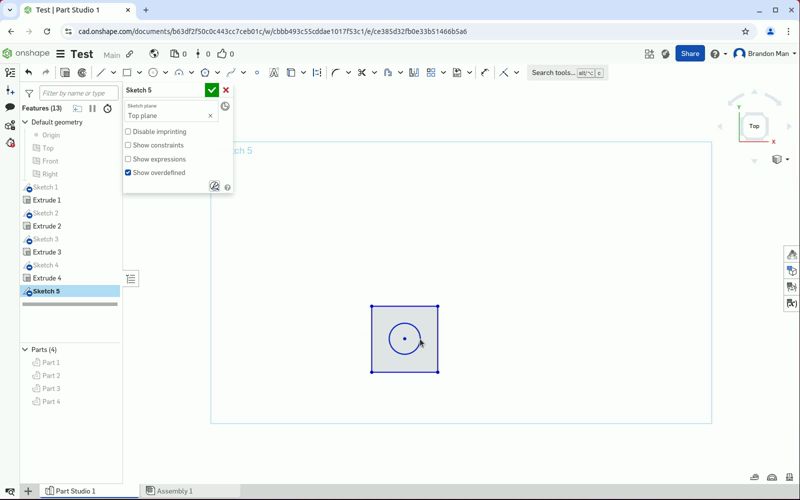
mouse_move(405, 357)
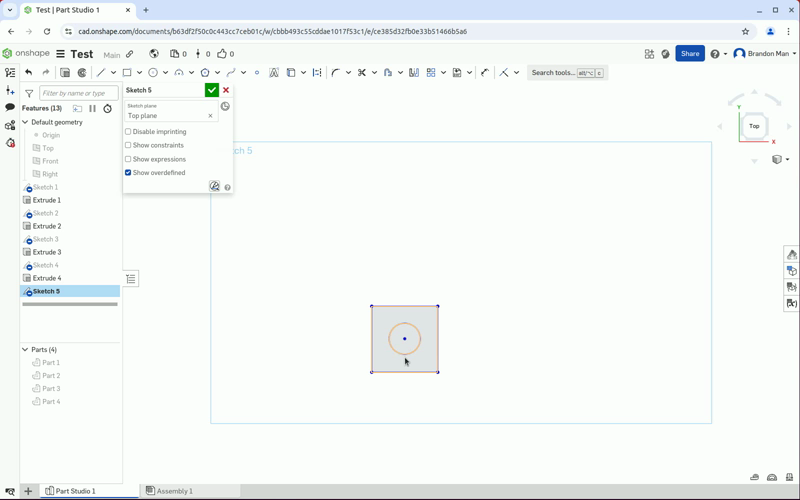
click(405, 357)
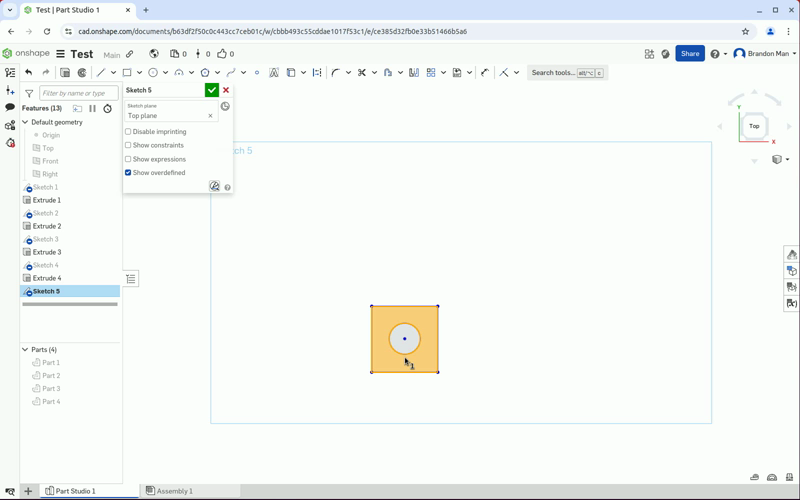
mouse_move(73, 352)
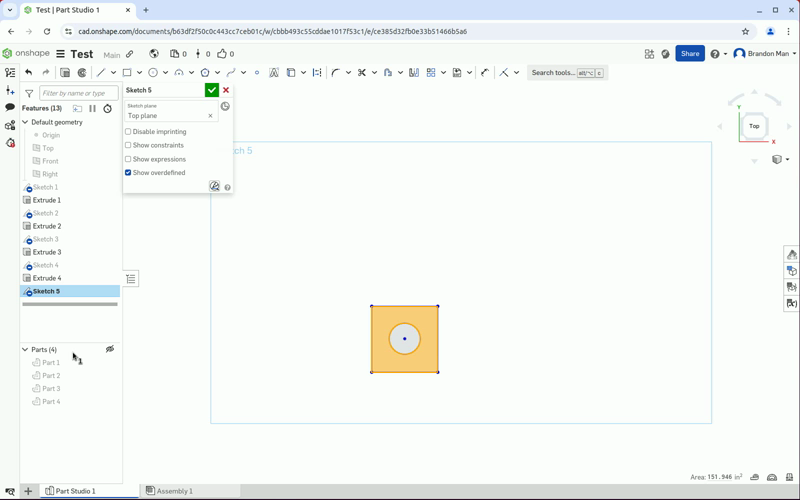
key(shift+y)
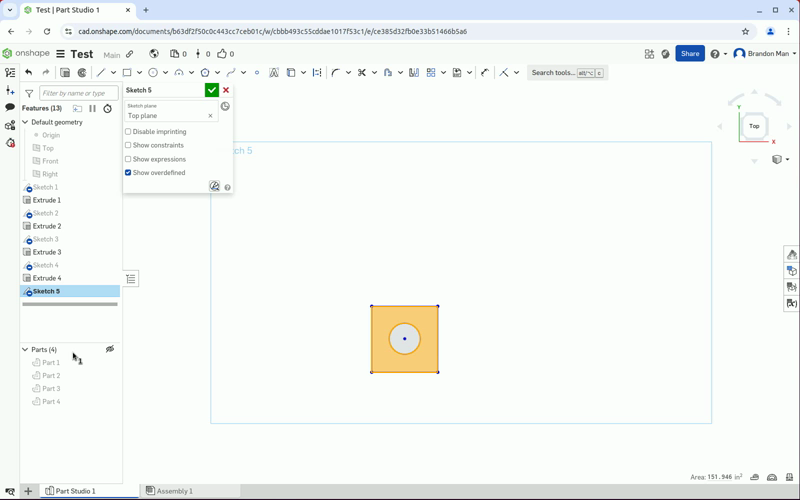
key(shift+e)
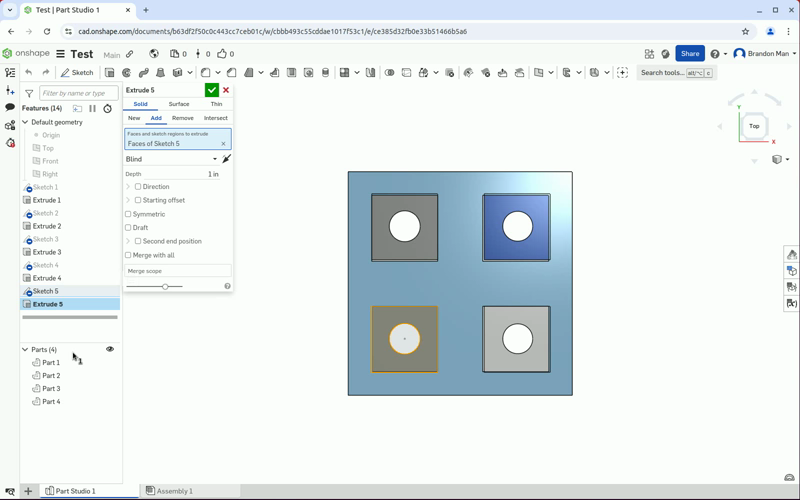
mouse_move(143, 106)
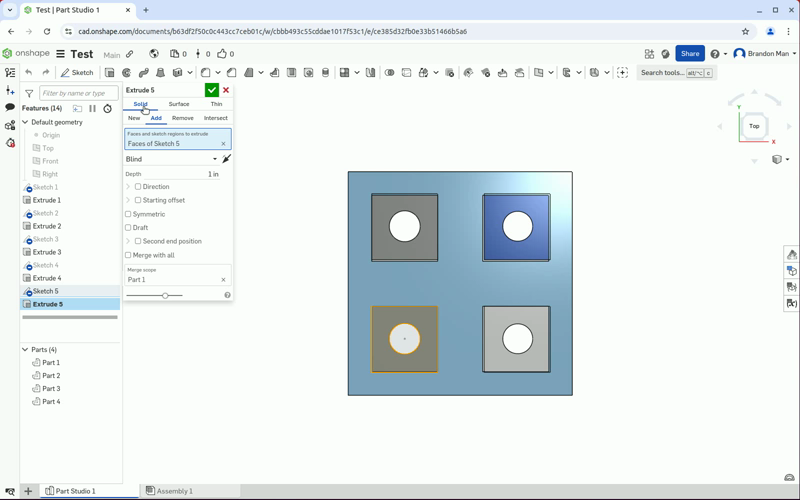
click(143, 106)
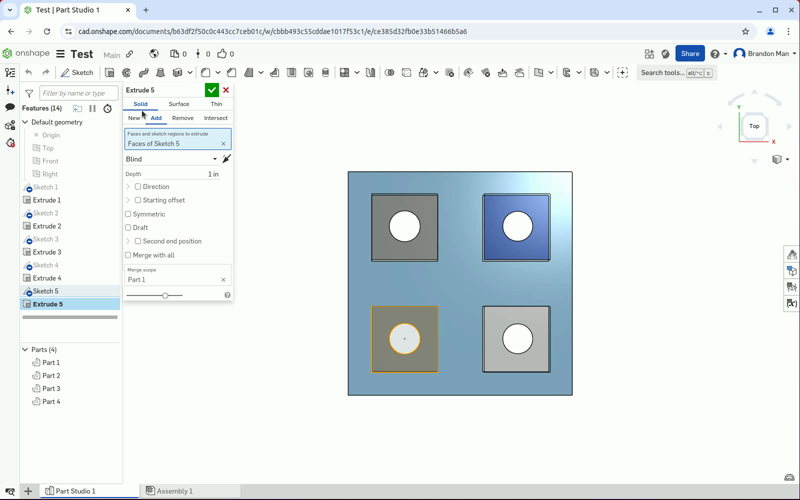
mouse_move(137, 120)
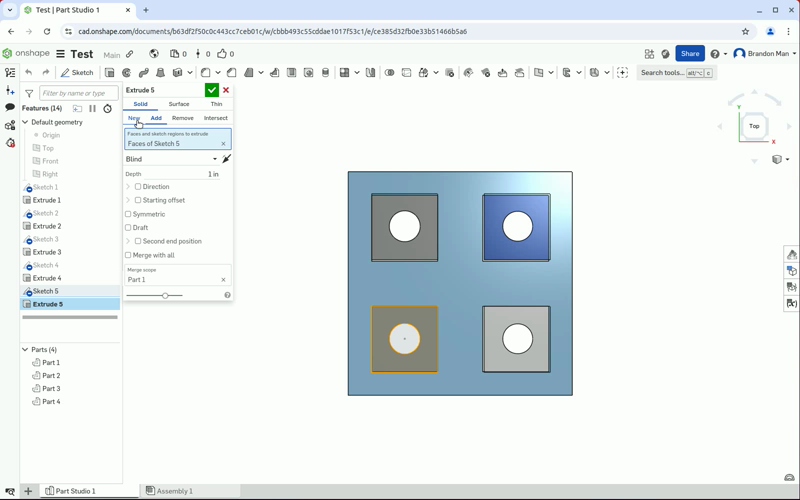
click(137, 120)
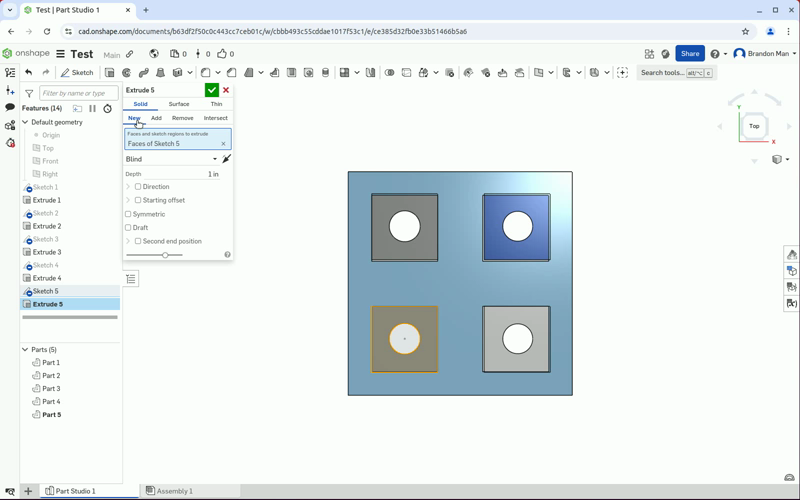
key(tab, 4)
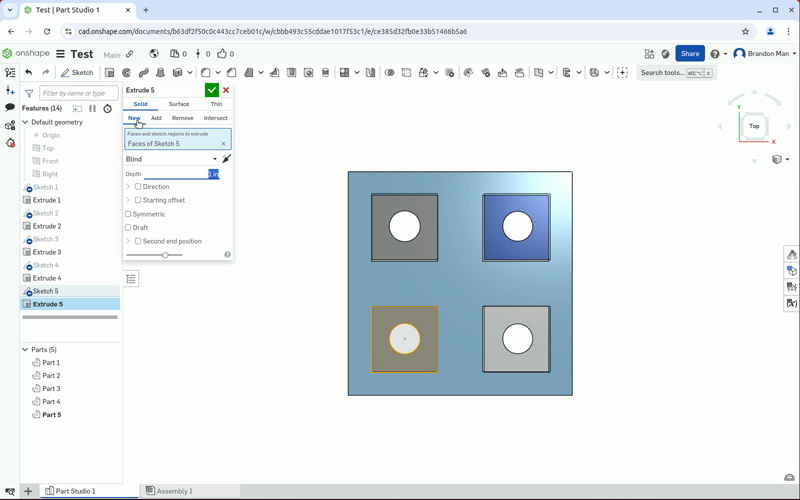
text(9.628)
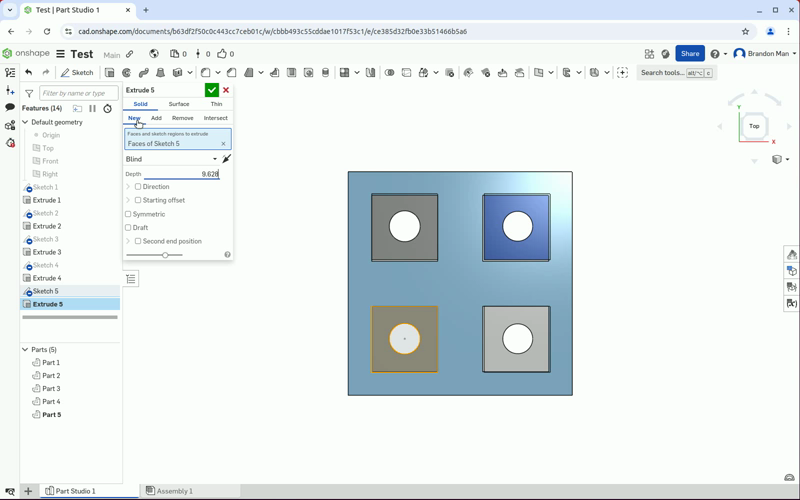
key(enter)
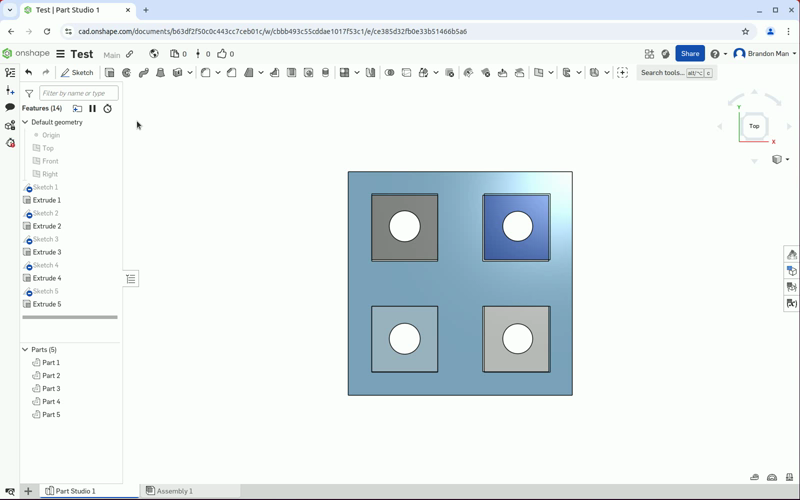
key(shift+h)
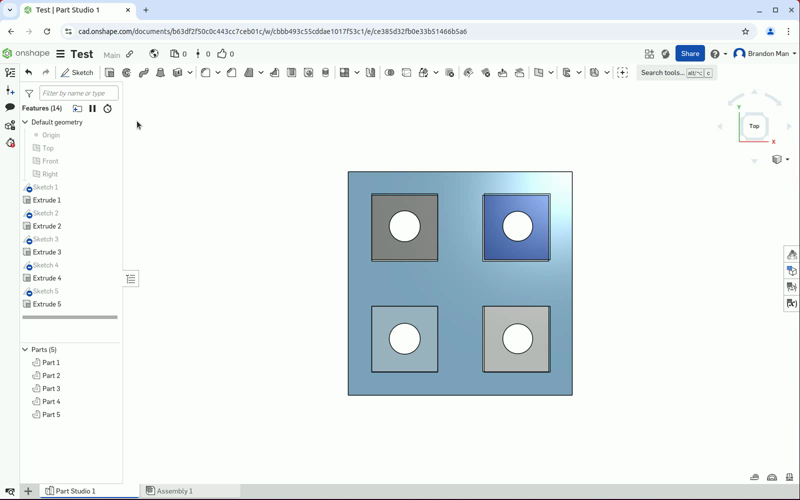
key(shift+h)
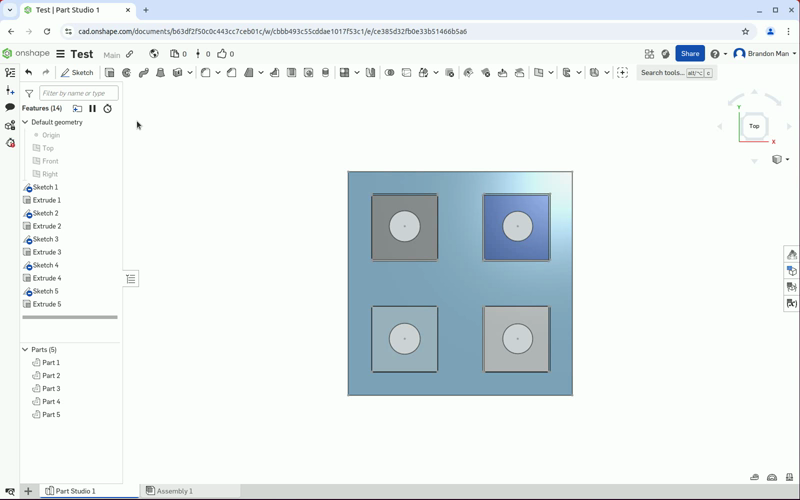
key(shift+7)
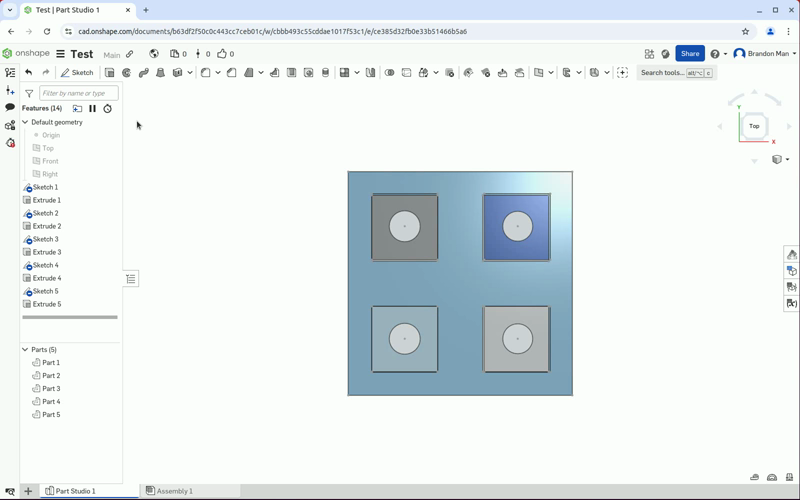
key(up, 3)
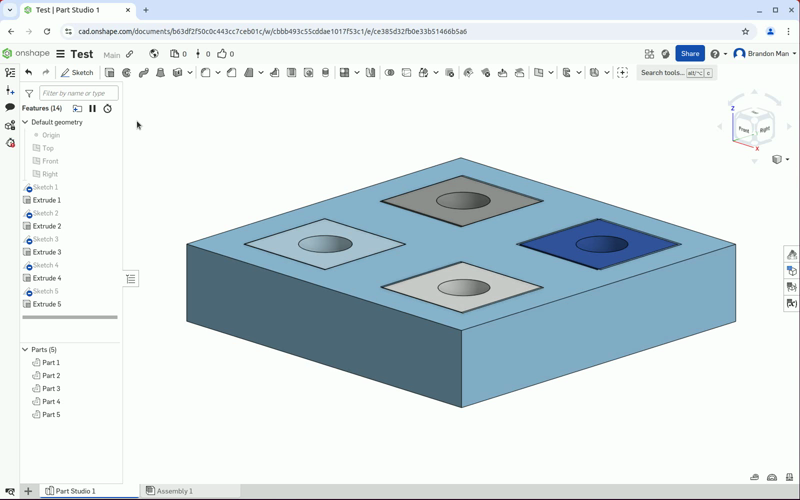
key(left, 3)
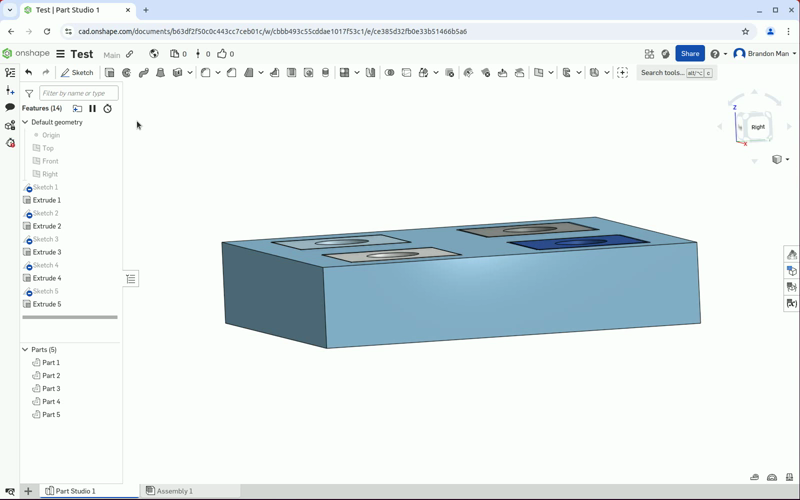
key(right, 3)
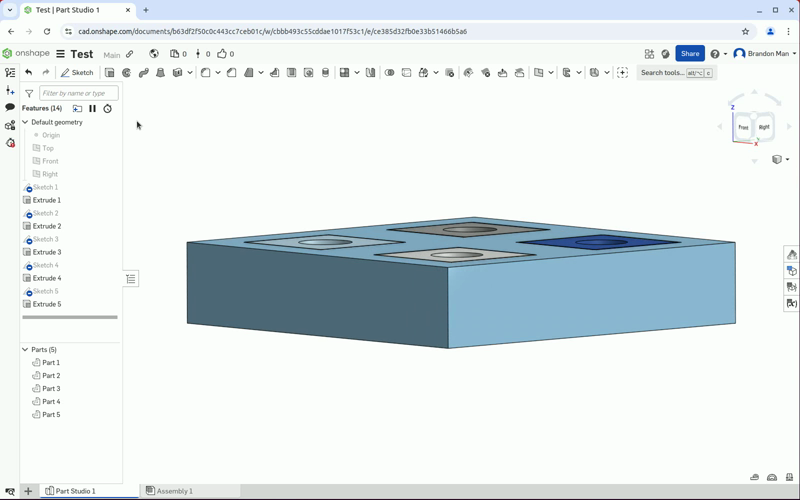
key(down, 3)
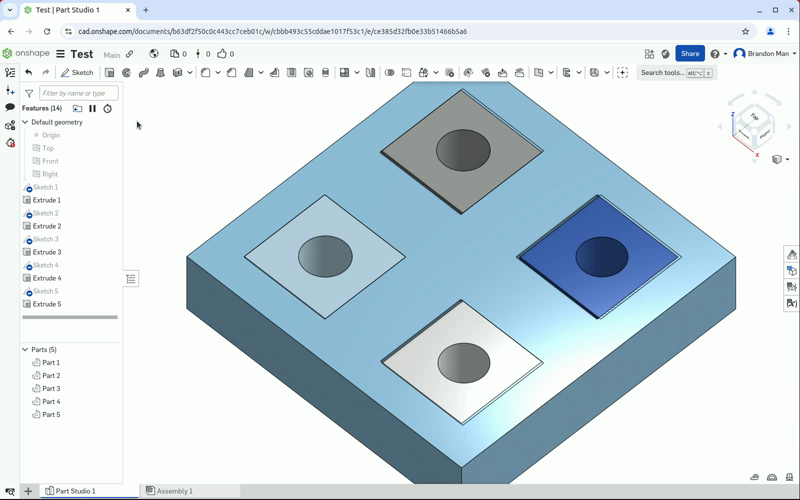
mouse_move(73, 189)
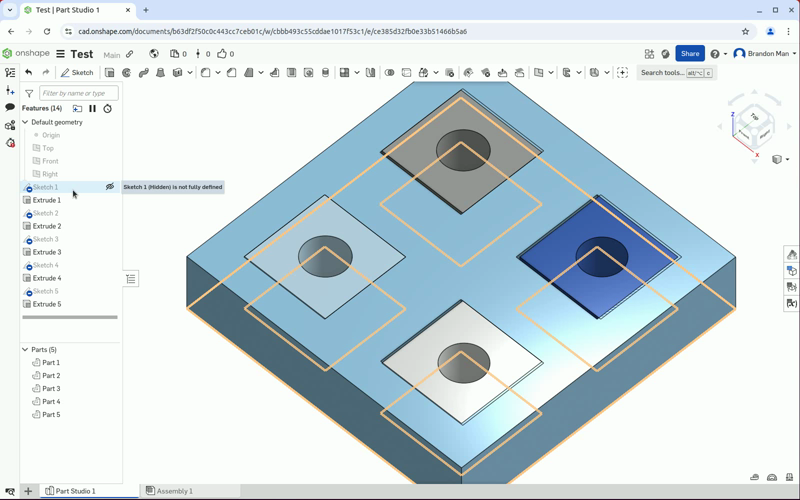
click(73, 189)